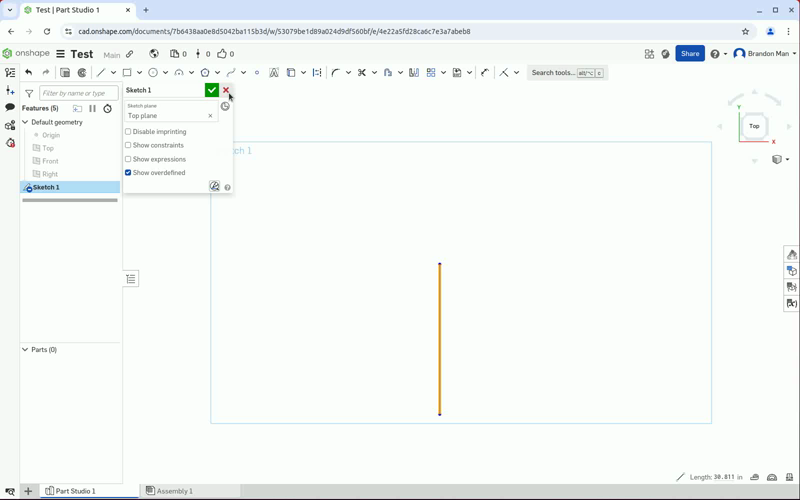
key(shift+h)
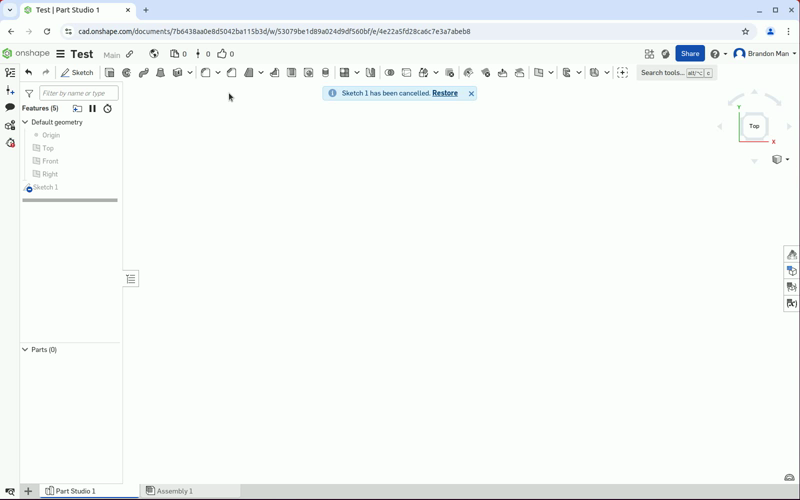
mouse_move(73, 352)
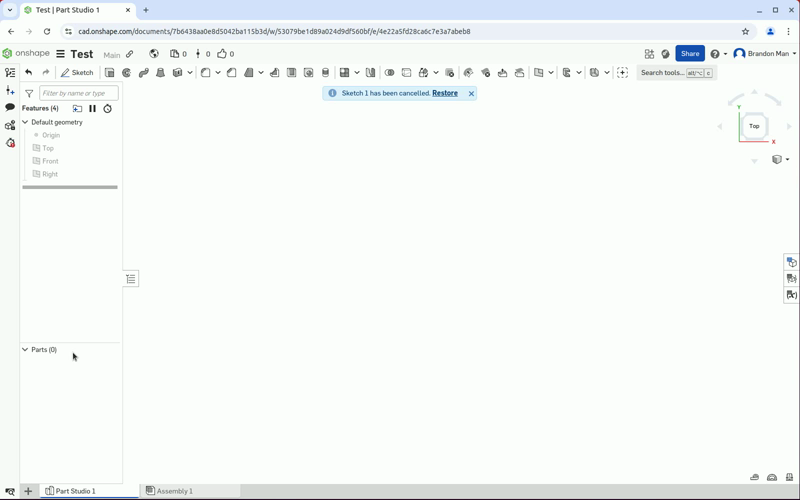
key(y)
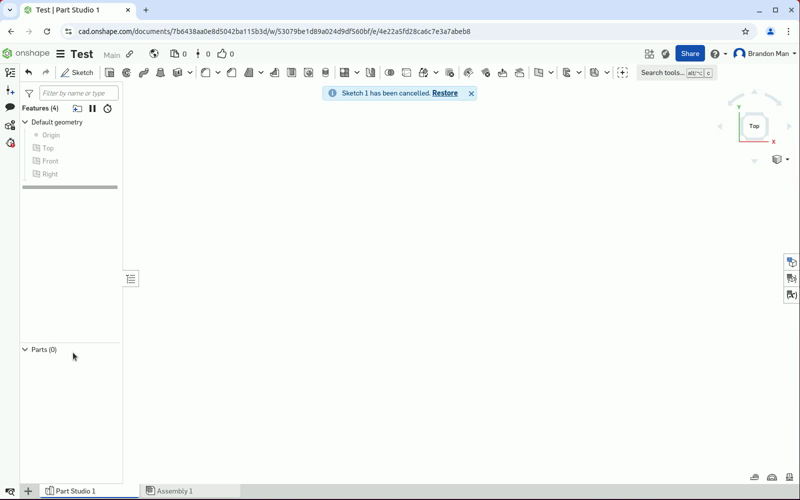
key(shift+p)
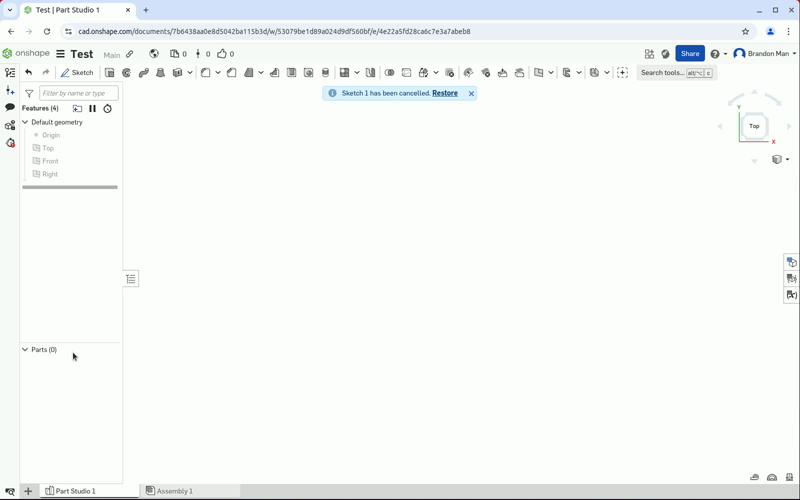
key(space)
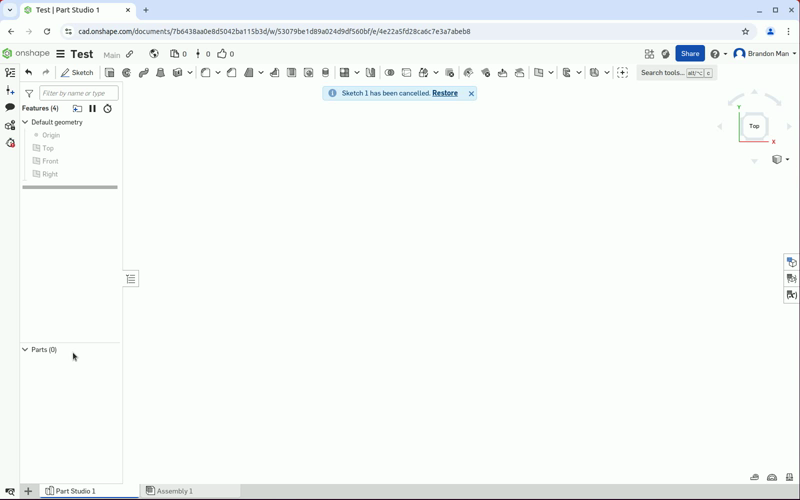
key_down(shift)
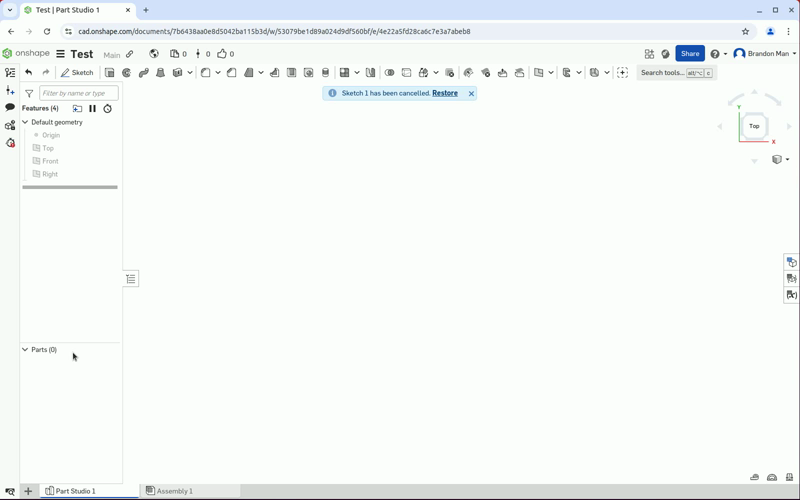
key(up)
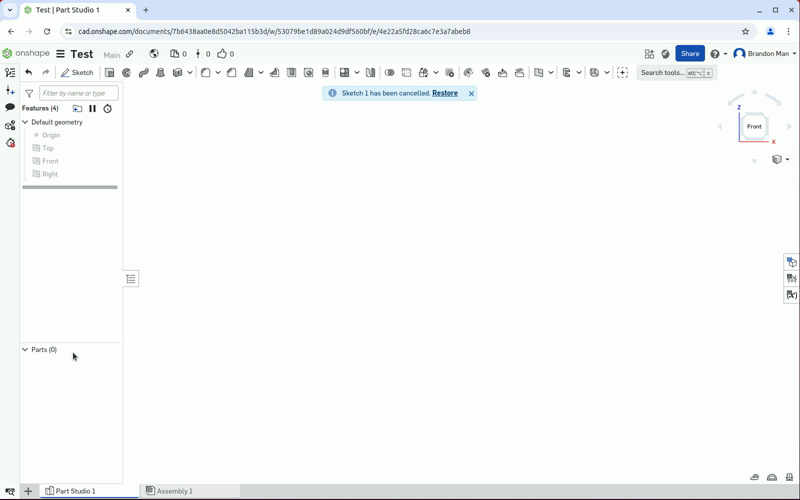
key_up(shift)
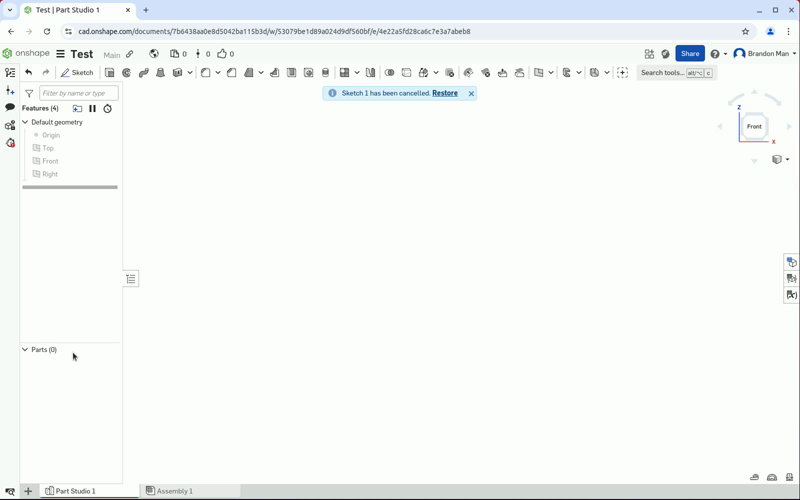
mouse_move(73, 352)
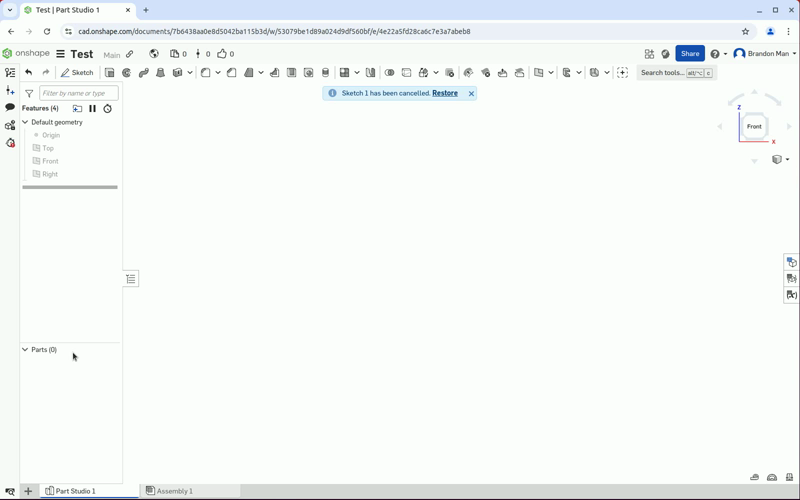
key(shift+y)
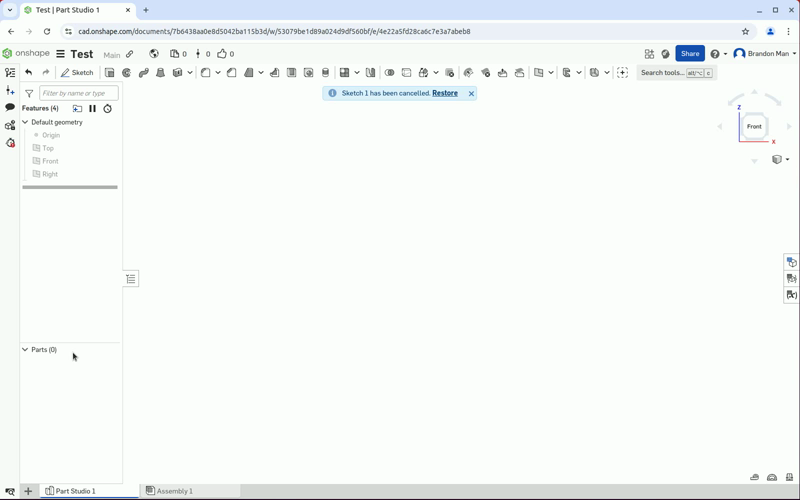
key(shift+s)
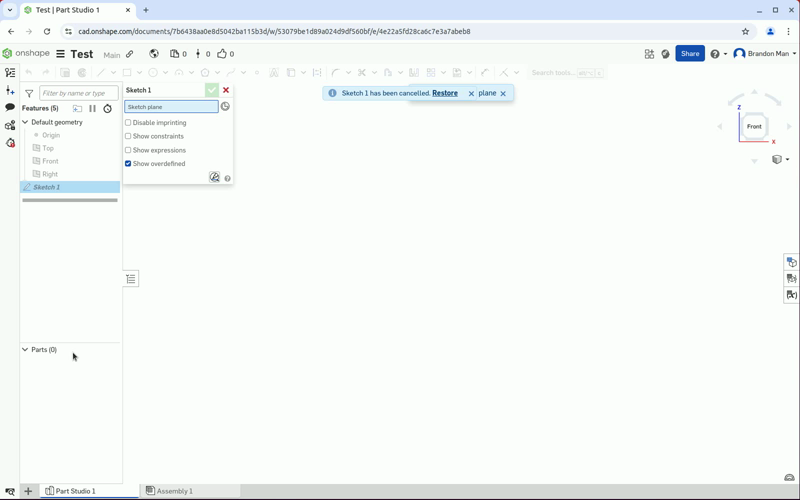
mouse_move(73, 163)
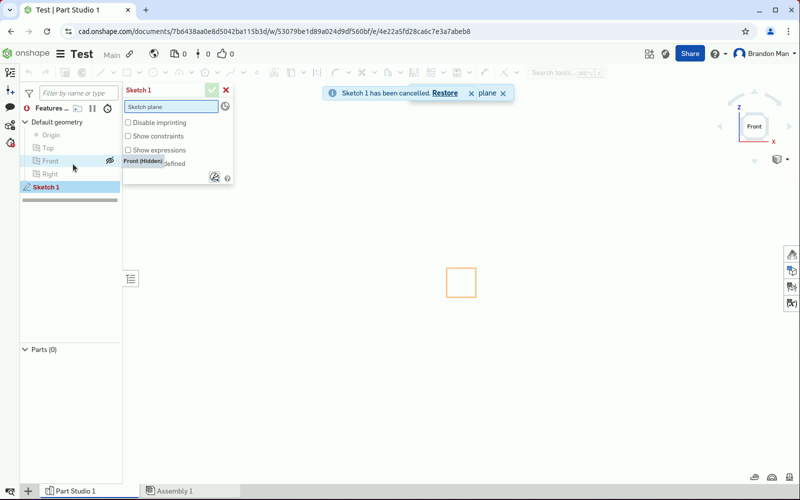
click(73, 163)
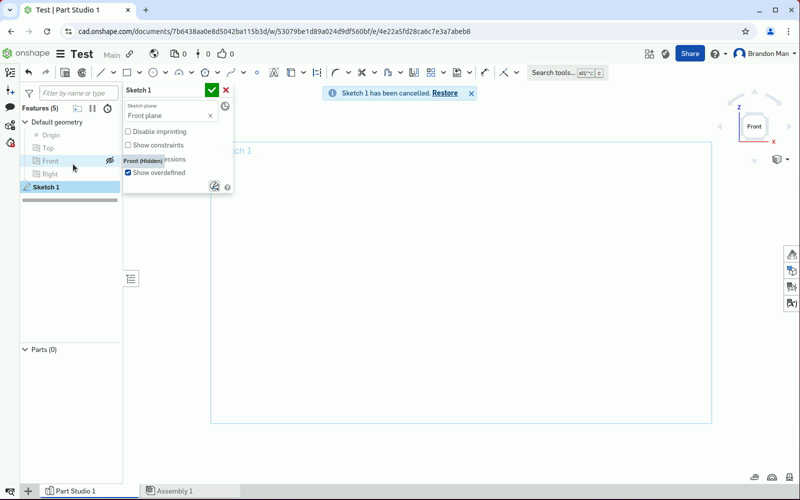
mouse_move(73, 352)
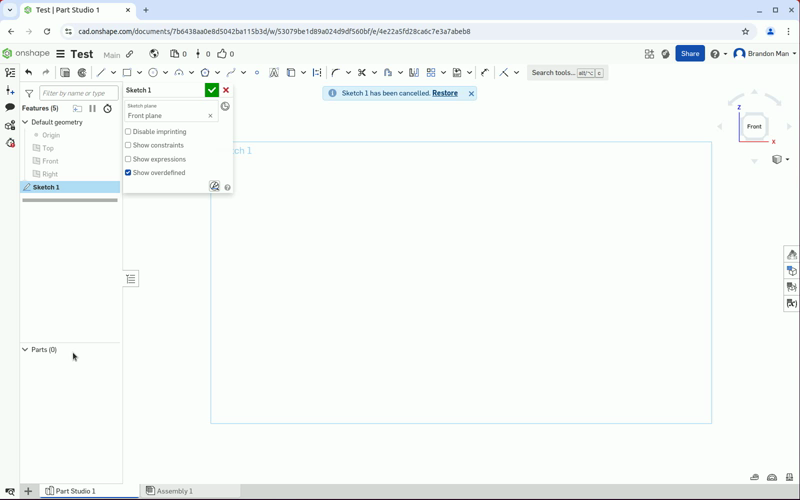
key(y)
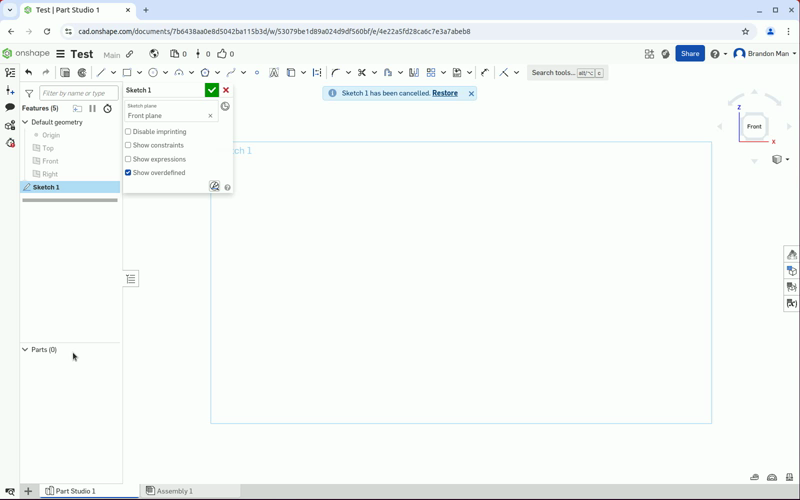
key(l)
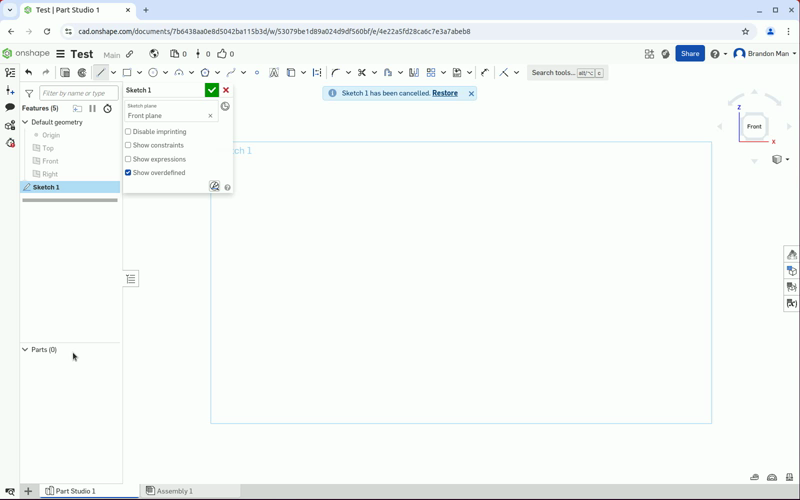
key_down(shift)
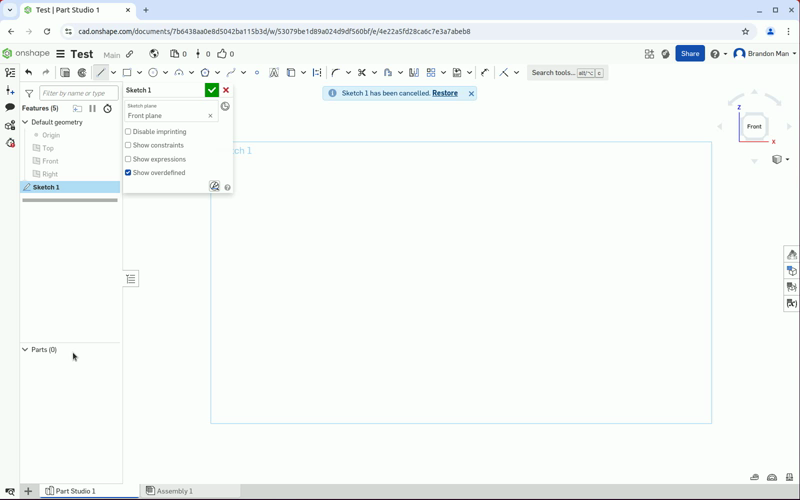
mouse_move(348, 395)
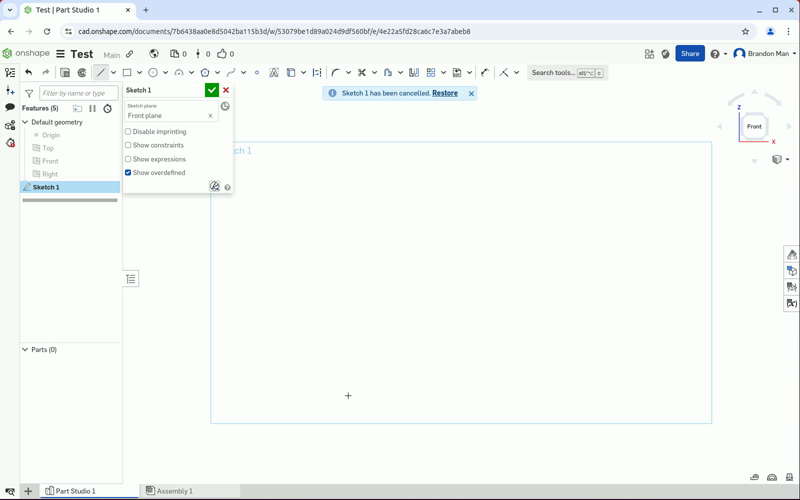
click(348, 395)
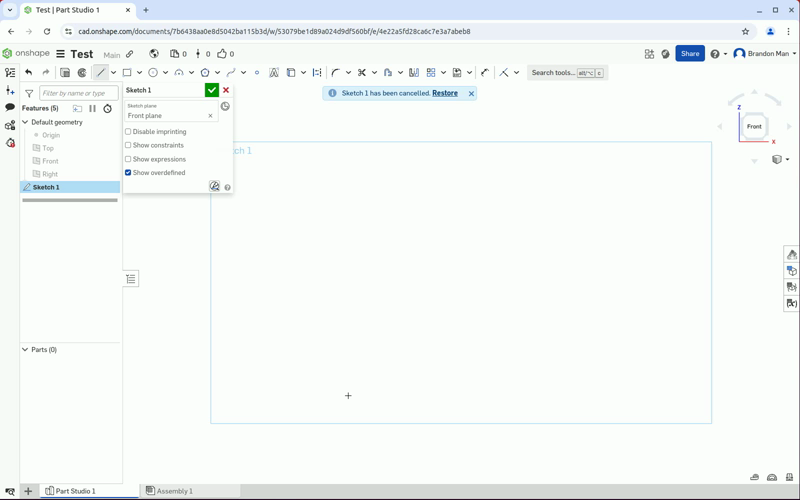
key_up(shift)
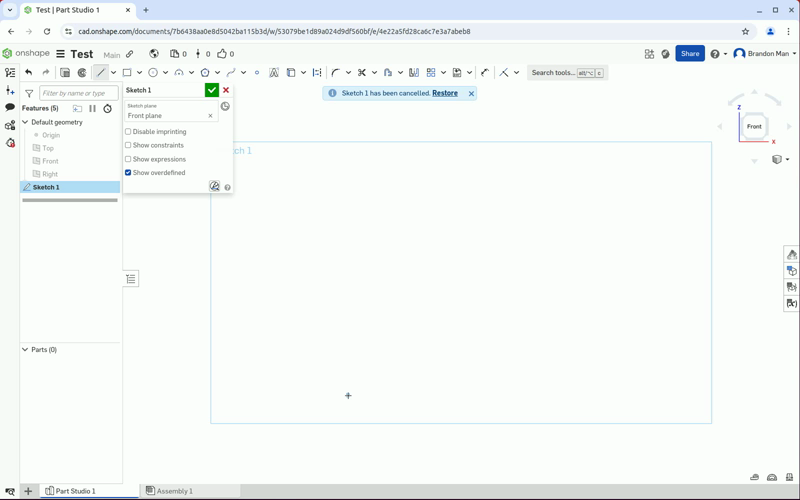
key_down(shift)
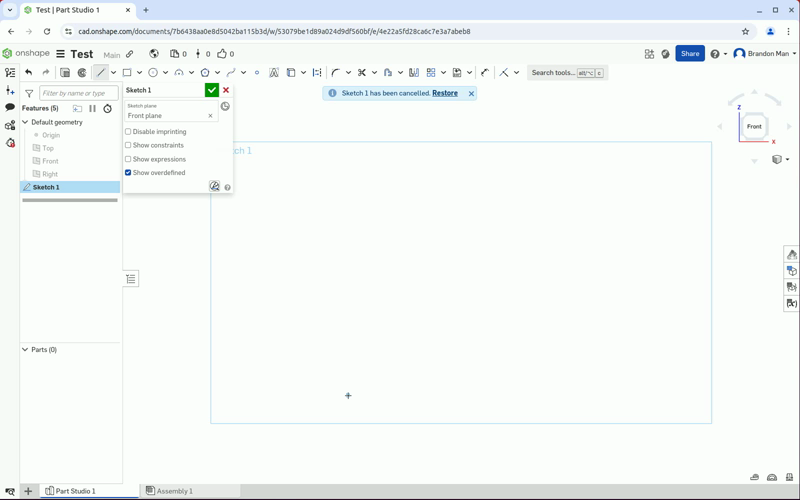
mouse_move(572, 395)
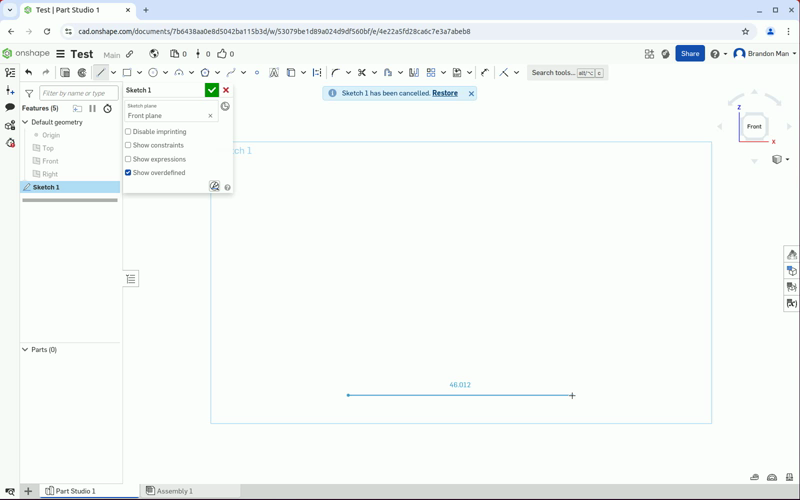
click(572, 395)
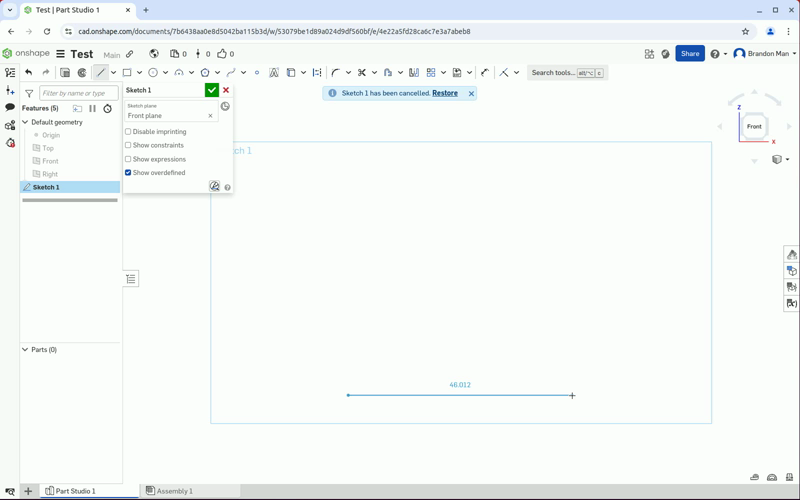
key_up(shift)
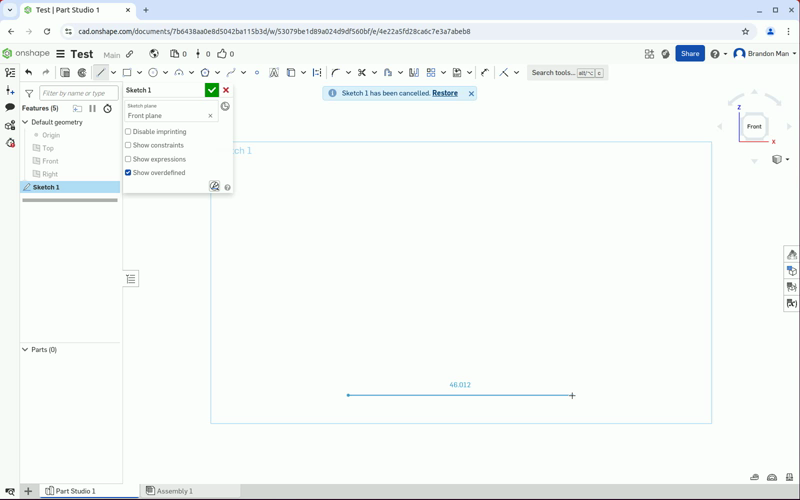
key_down(shift)
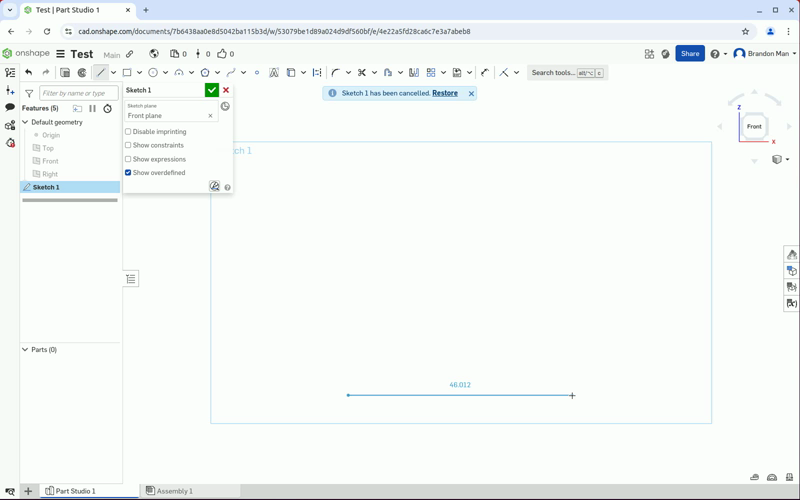
mouse_move(572, 171)
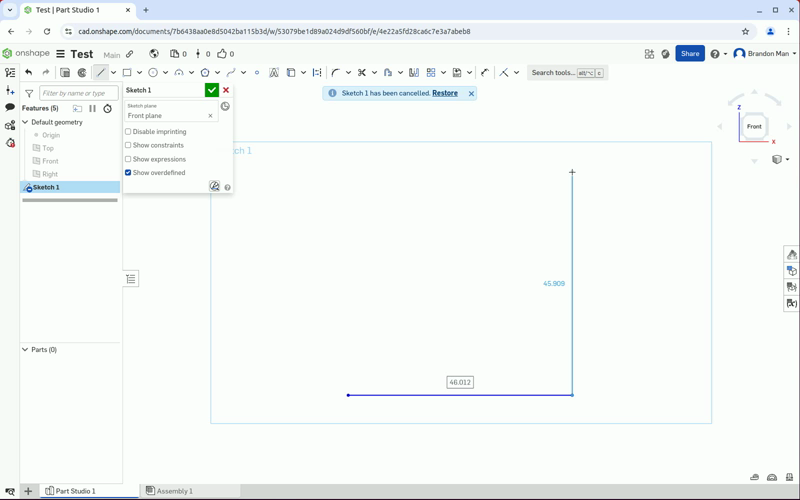
click(572, 171)
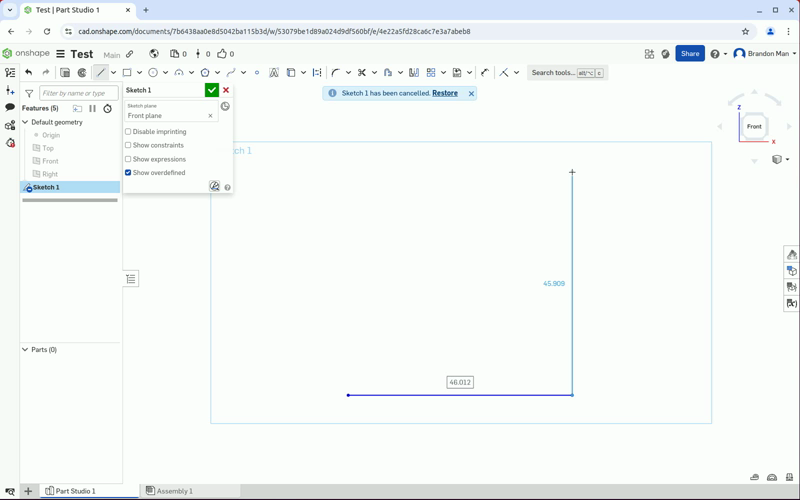
key_up(shift)
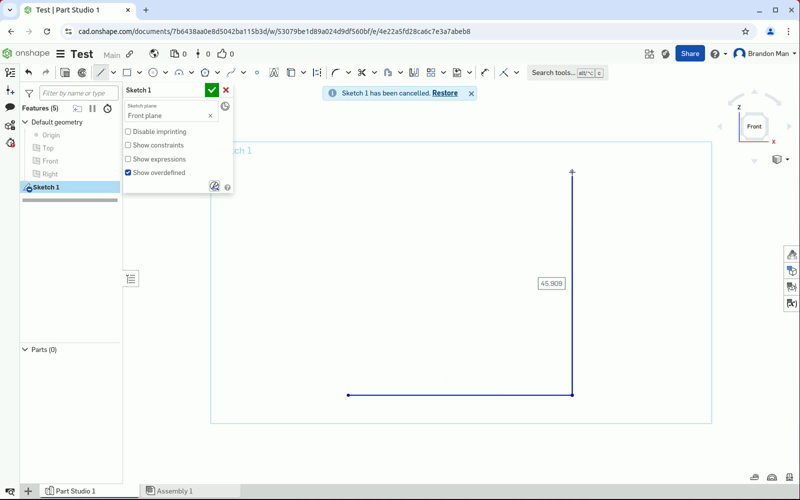
key_down(shift)
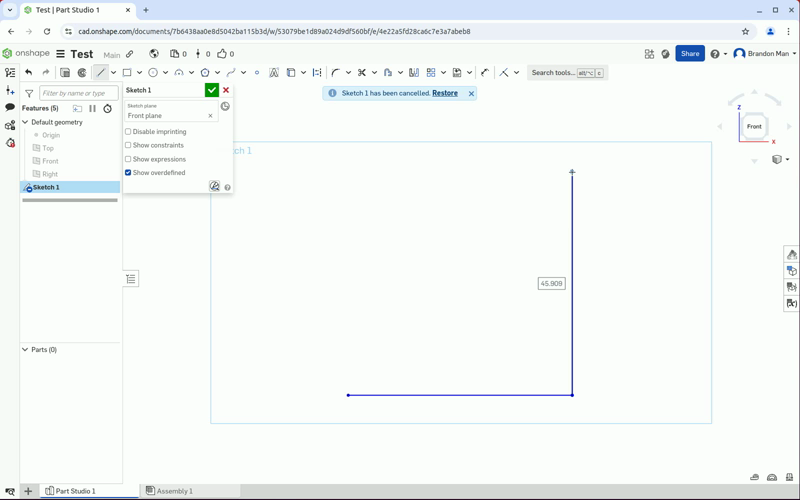
mouse_move(348, 171)
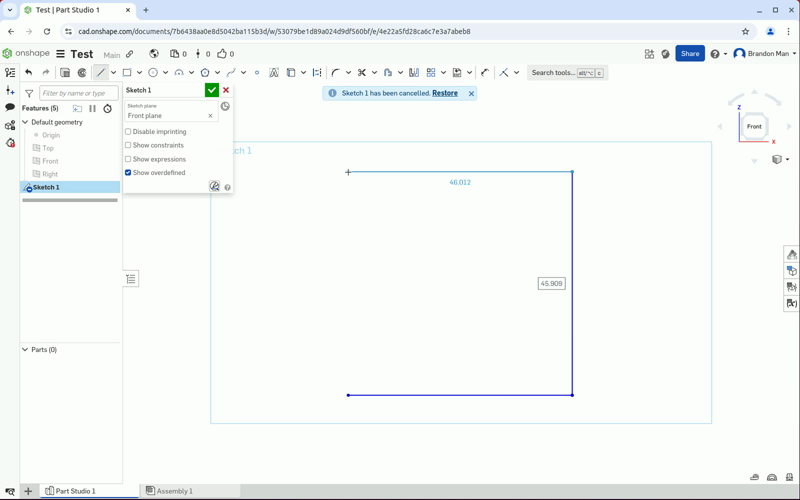
click(348, 171)
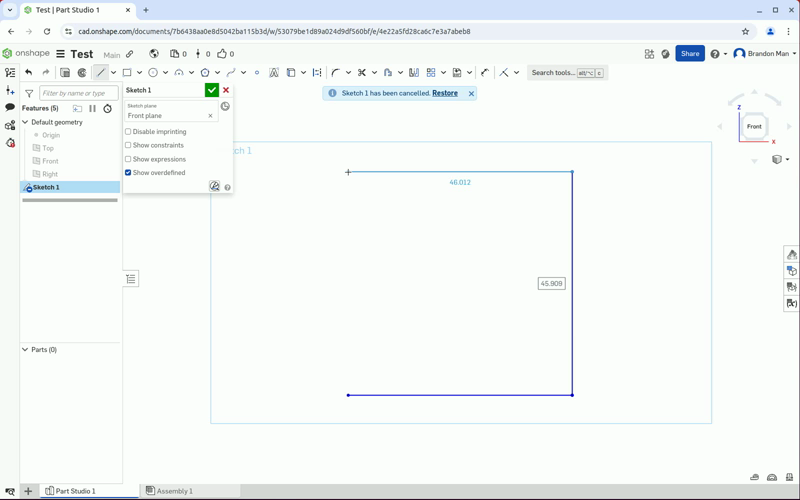
key_up(shift)
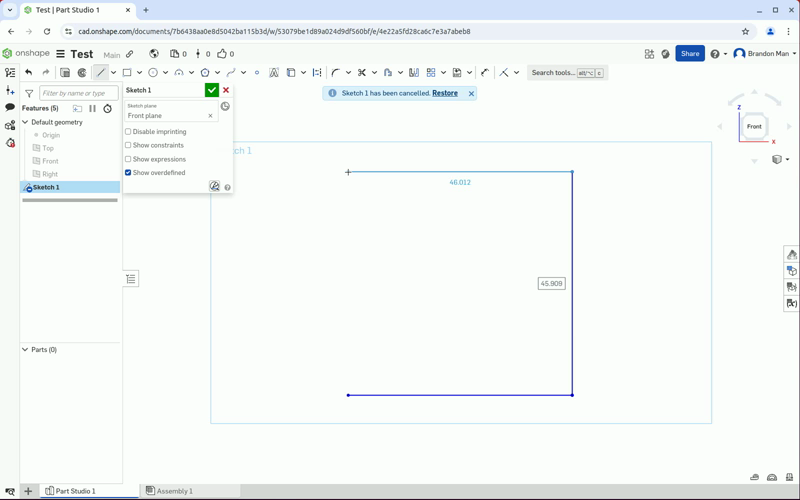
key_down(shift)
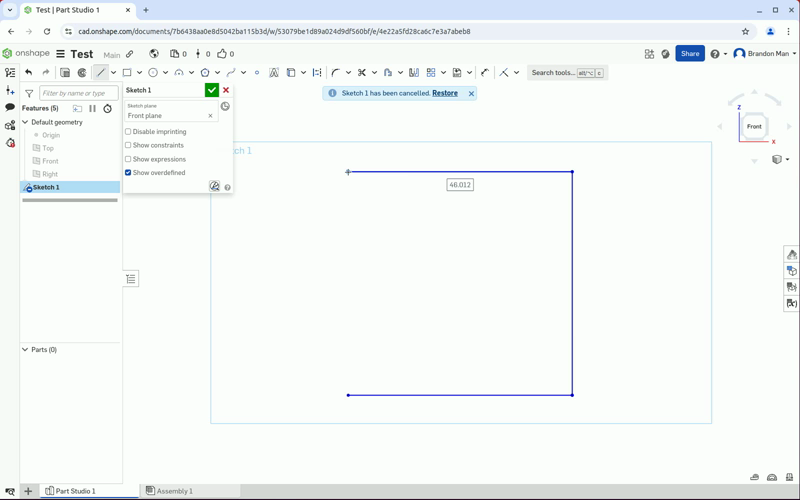
mouse_move(348, 395)
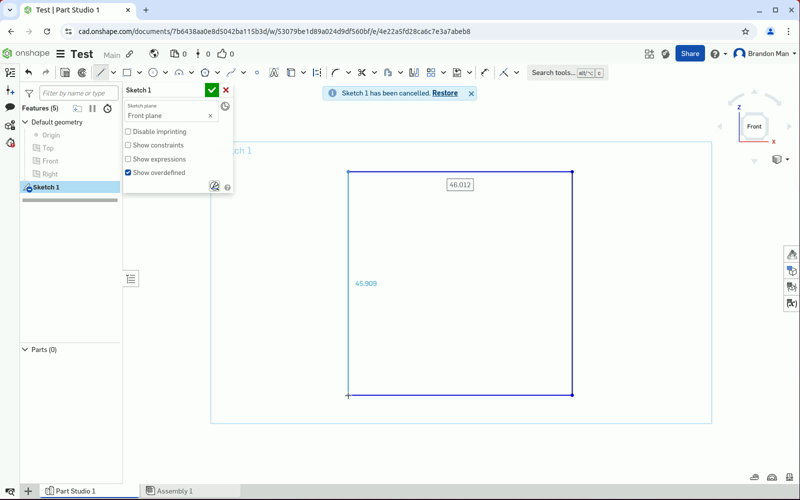
key_up(shift)
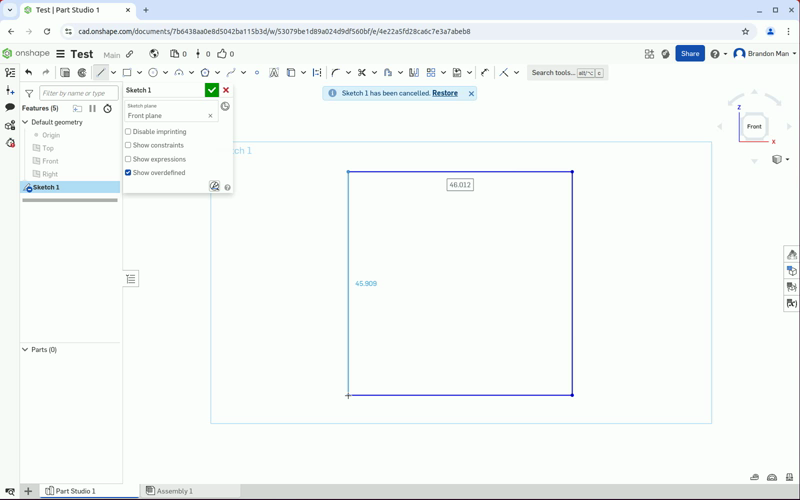
click(348, 395)
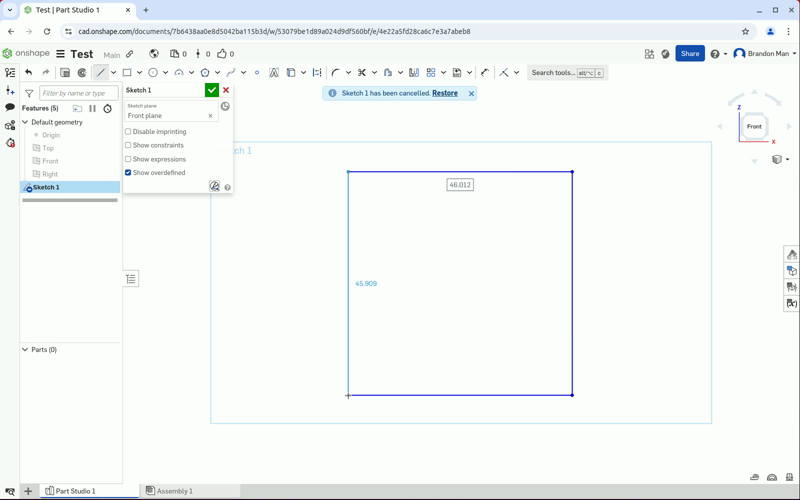
key(esc)
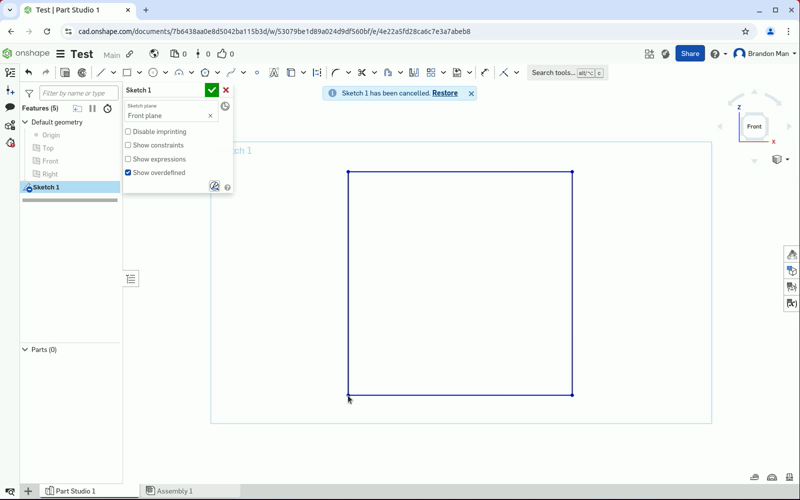
mouse_move(427, 205)
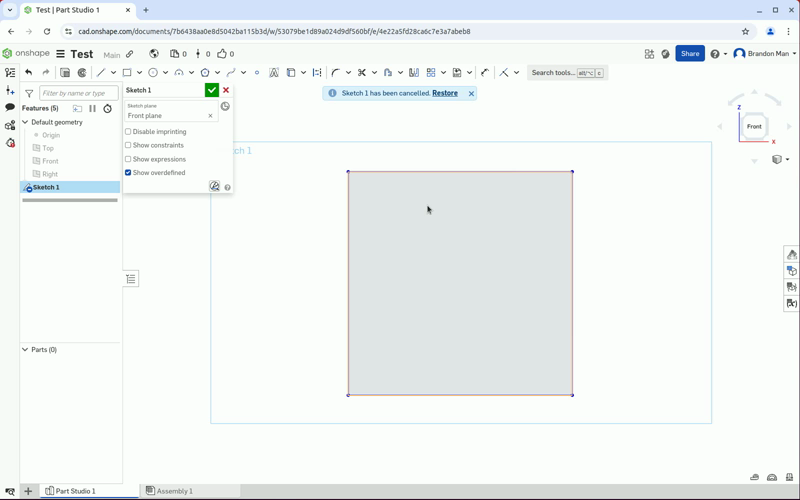
click(427, 205)
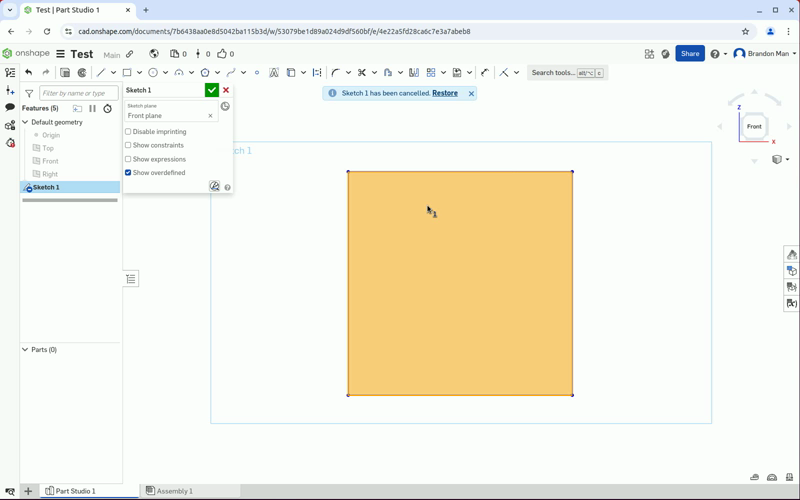
mouse_move(73, 352)
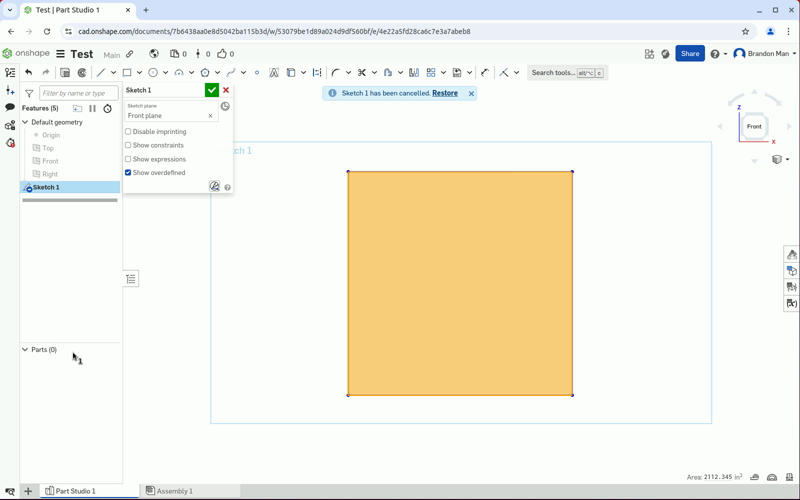
key(shift+y)
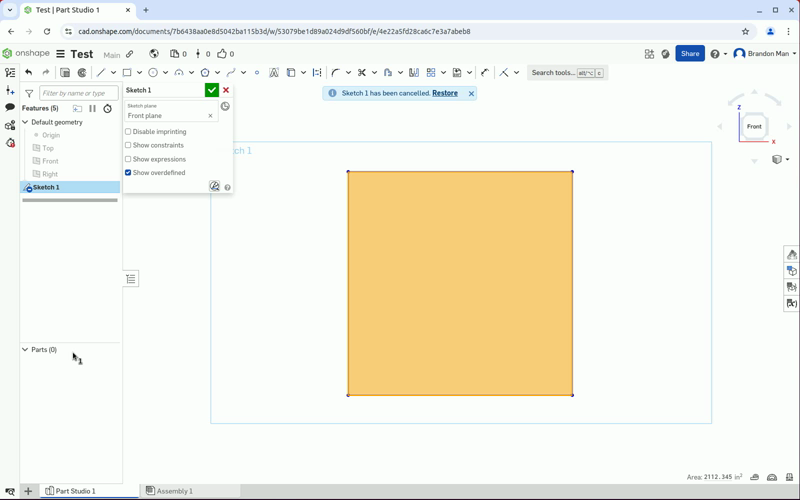
key(shift+e)
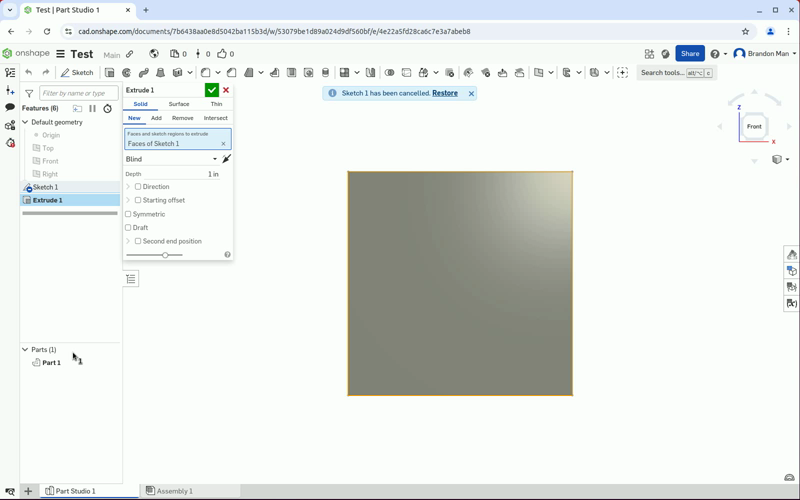
mouse_move(143, 106)
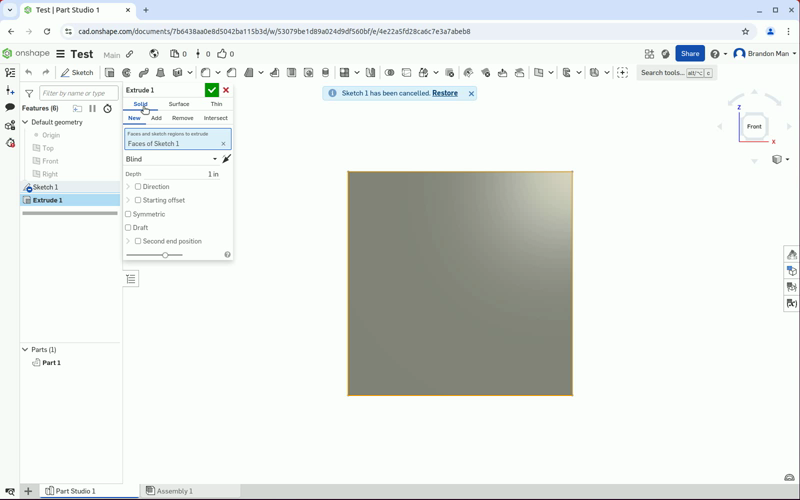
click(143, 106)
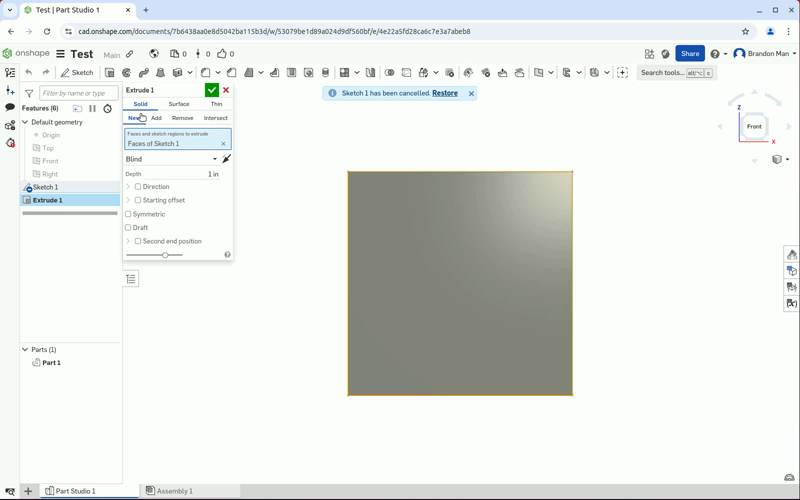
mouse_move(137, 120)
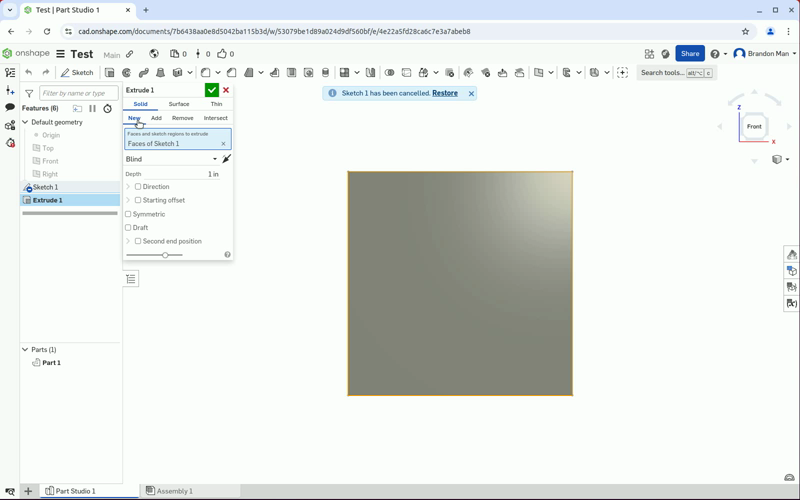
click(137, 120)
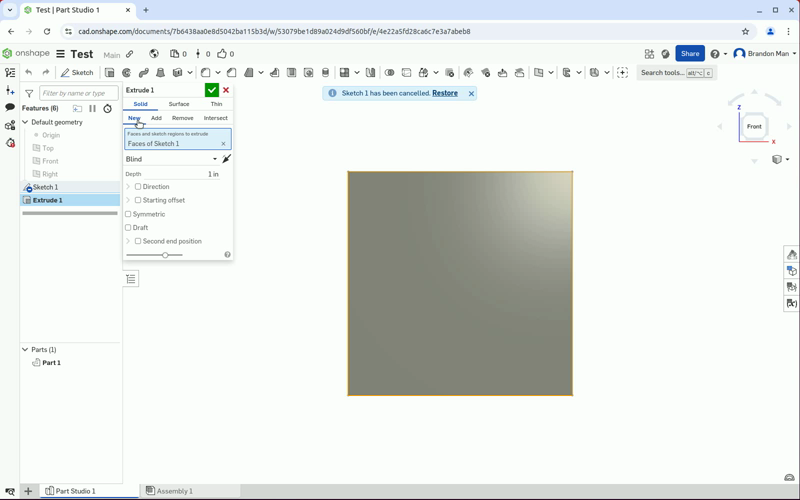
key(tab, 4)
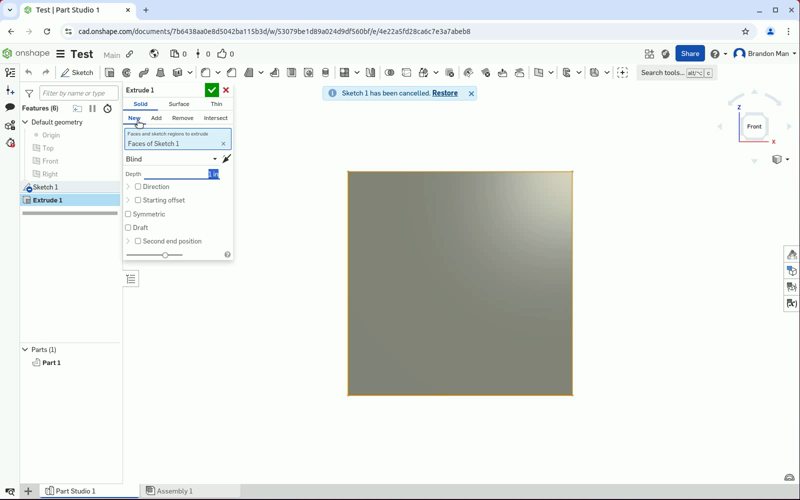
text(4.574)
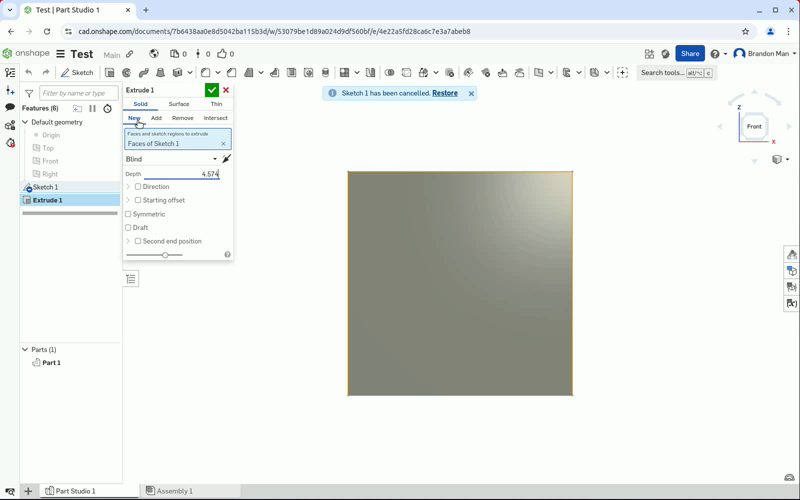
key(enter)
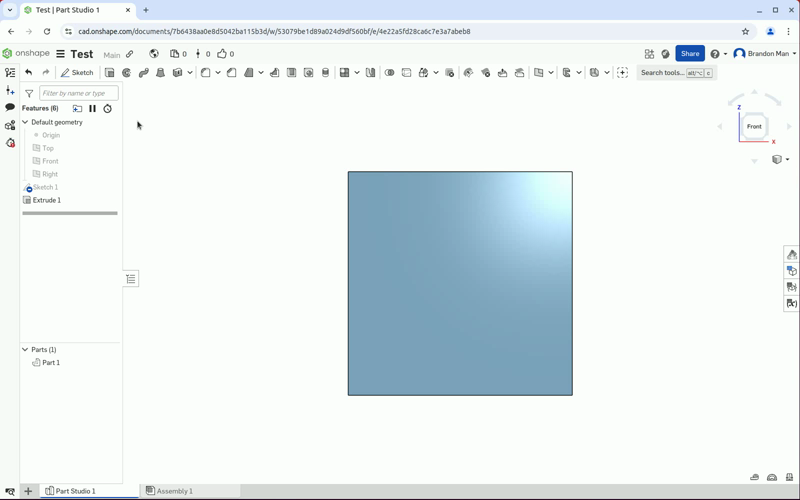
key(shift+h)
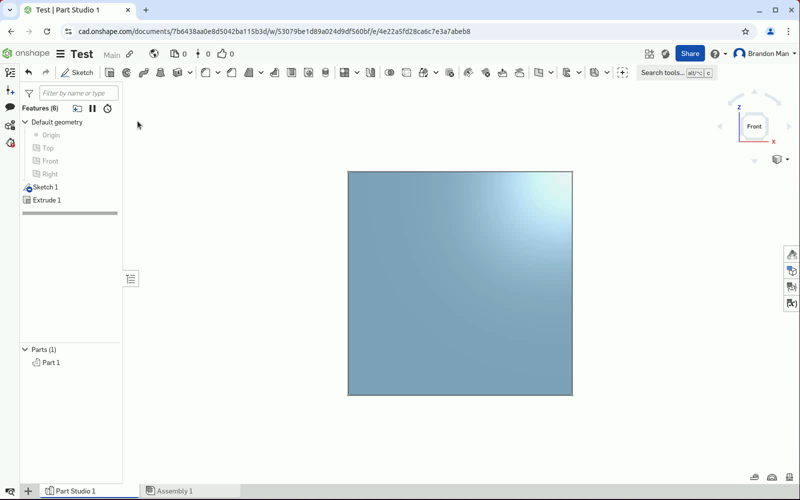
key(shift+h)
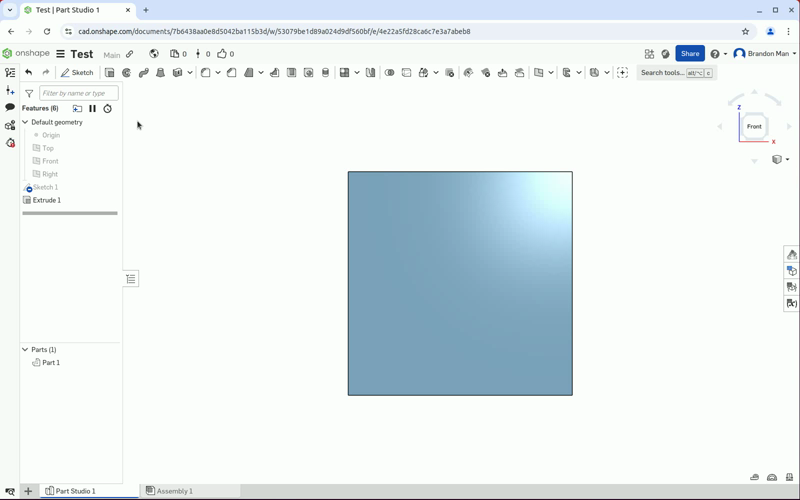
mouse_move(73, 189)
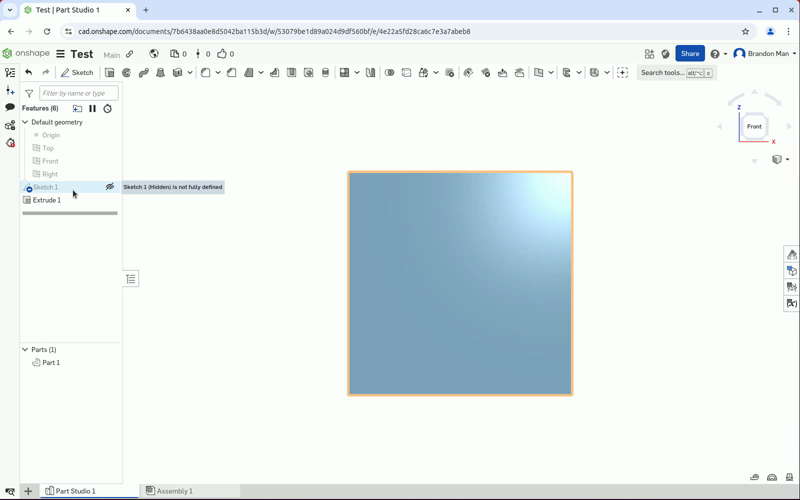
click(73, 189)
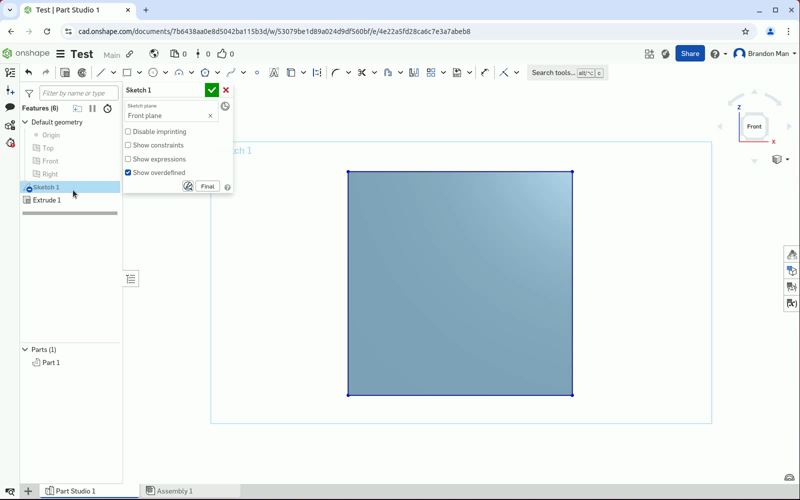
mouse_move(229, 92)
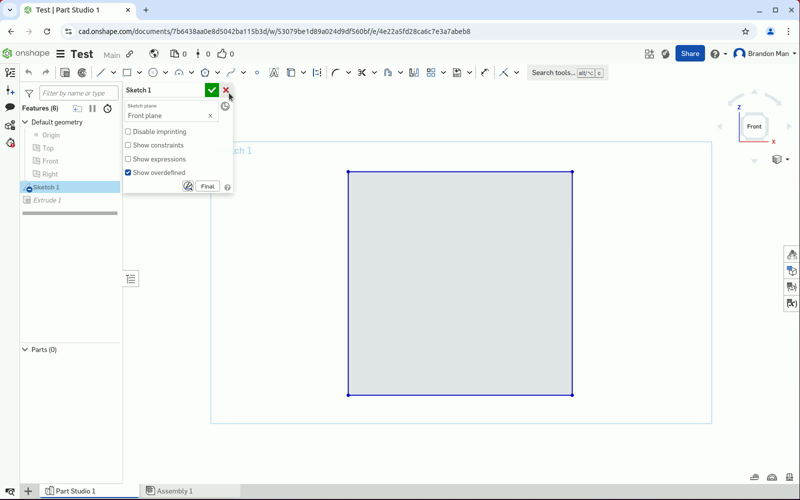
click(229, 92)
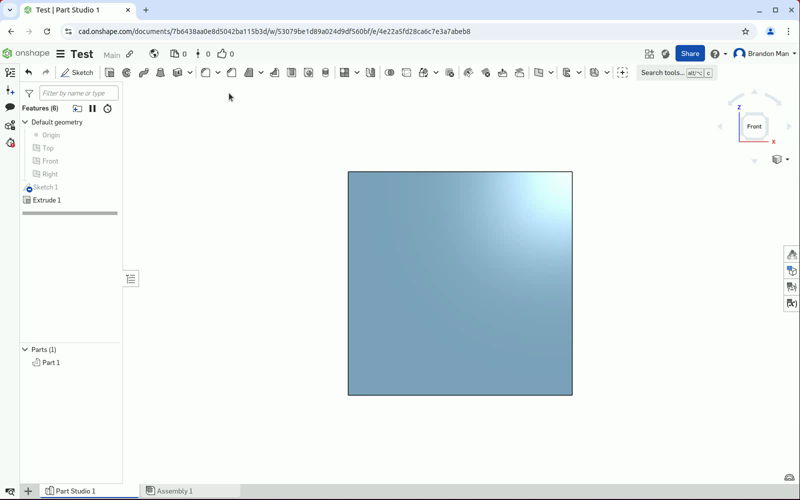
mouse_move(541, 75)
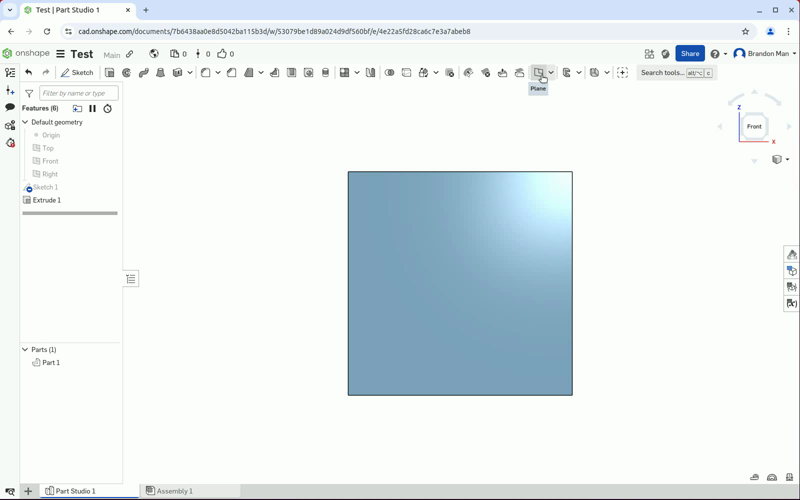
click(541, 75)
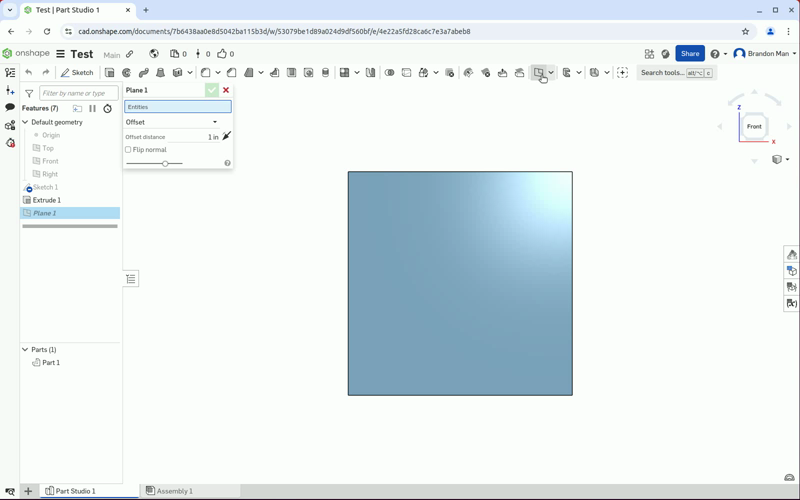
mouse_move(73, 163)
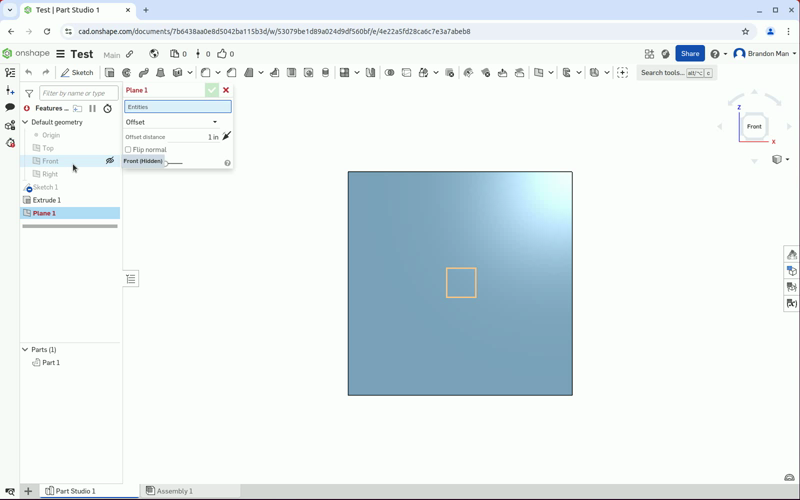
click(73, 163)
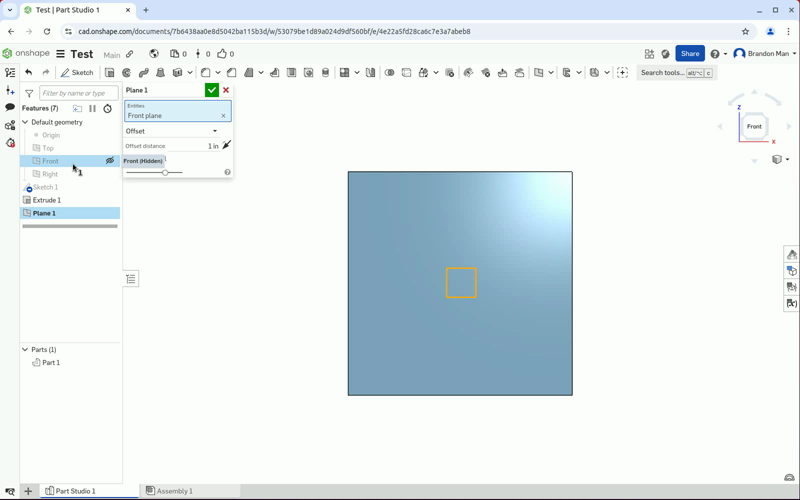
key(tab, 2)
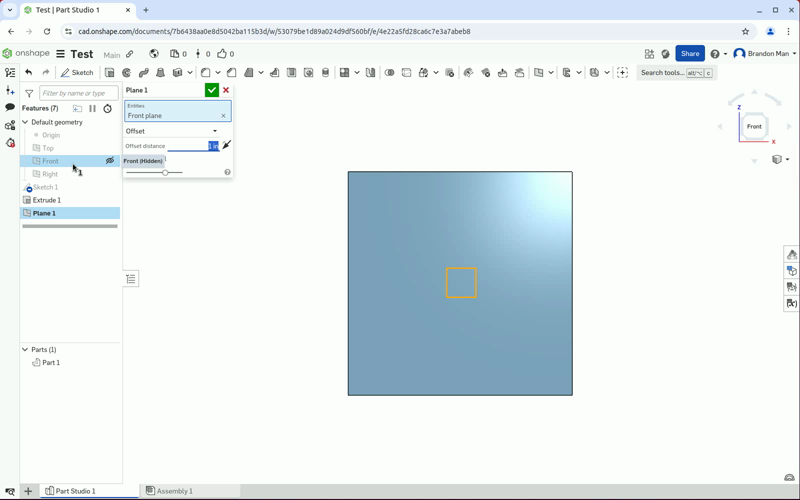
text(4.56)
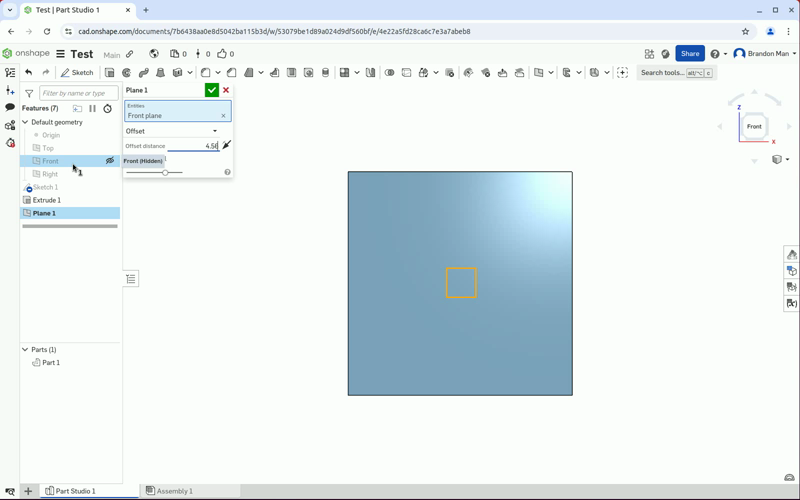
key(enter, 2)
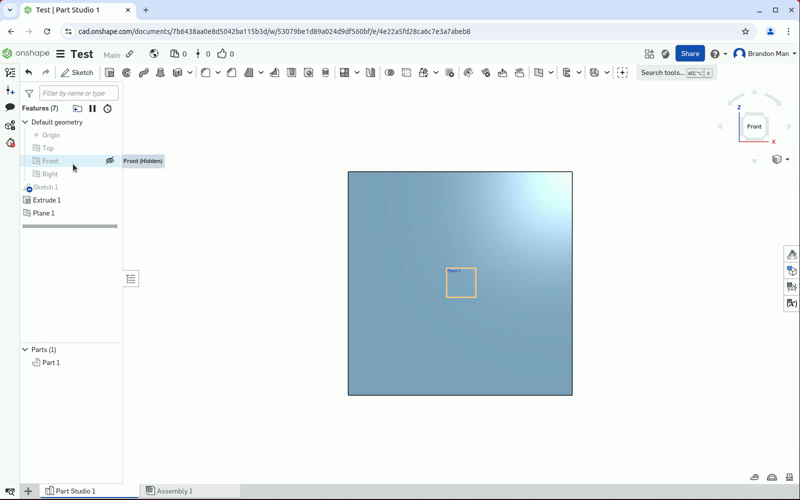
key(shift+s)
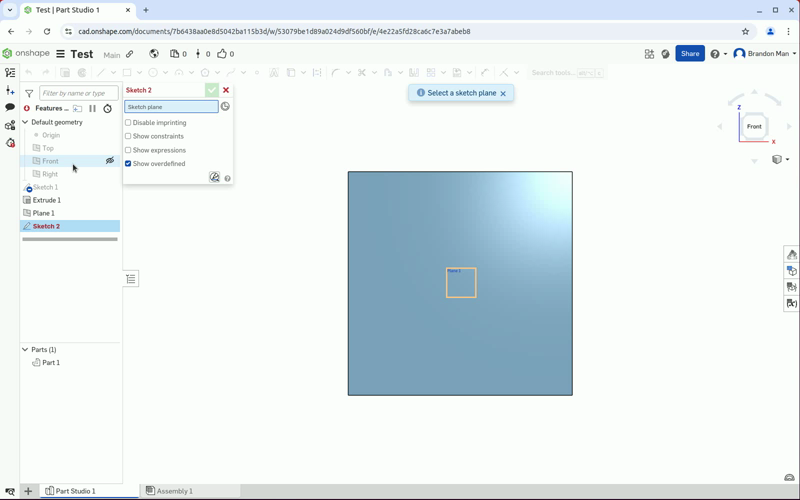
mouse_move(73, 215)
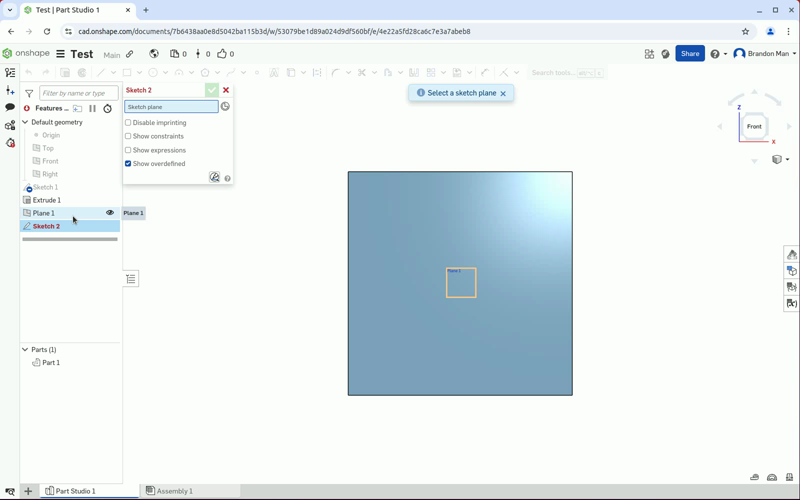
click(73, 215)
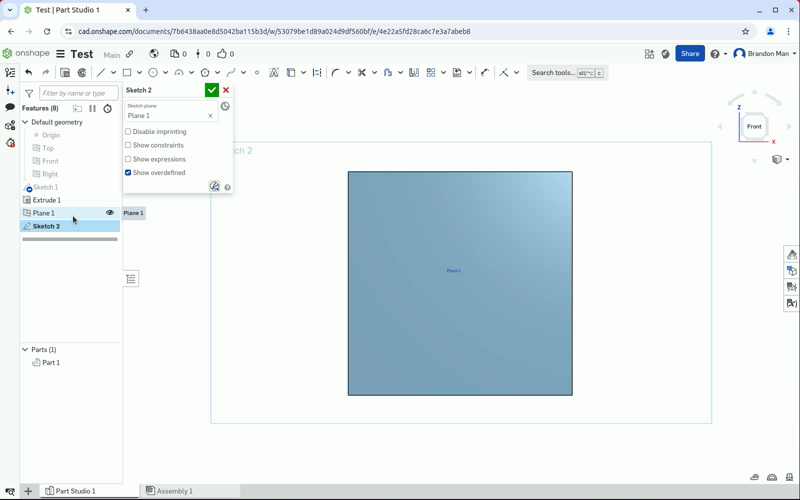
mouse_move(73, 352)
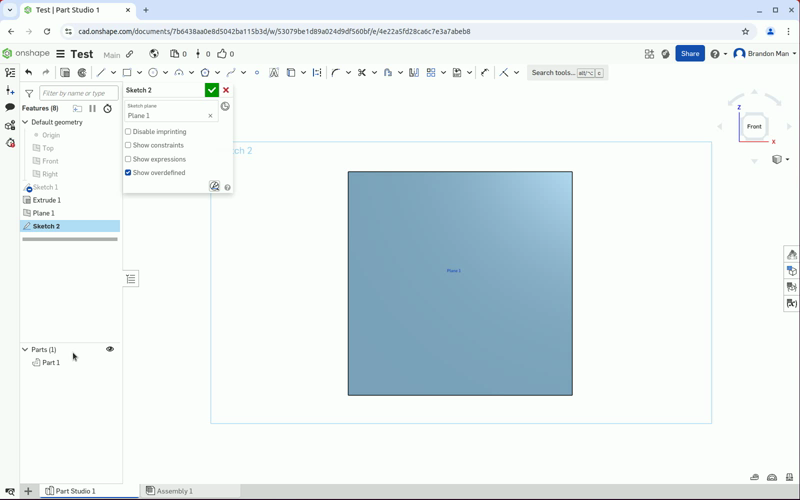
key(y)
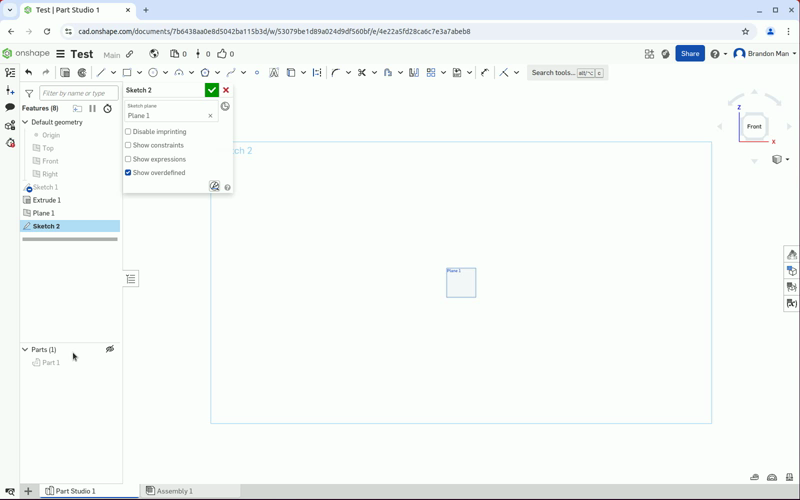
key(c)
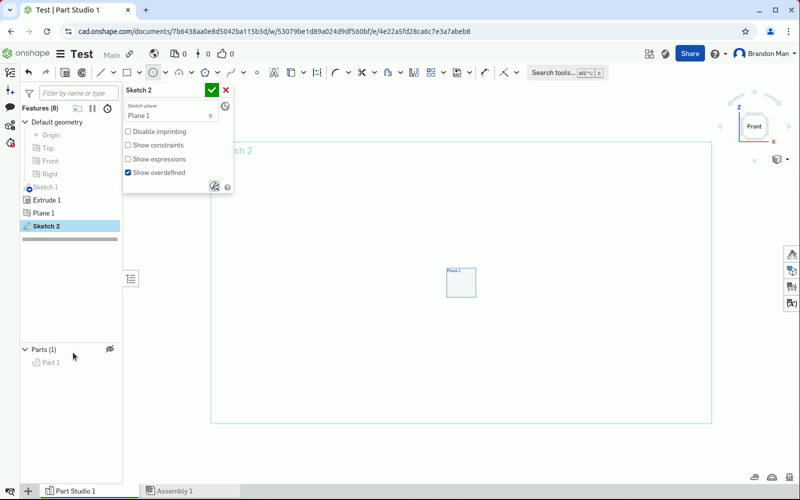
key_down(shift)
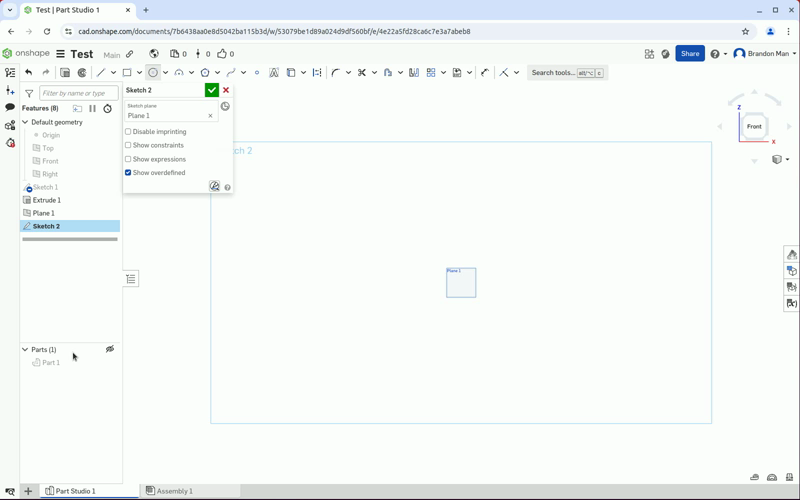
mouse_move(416, 223)
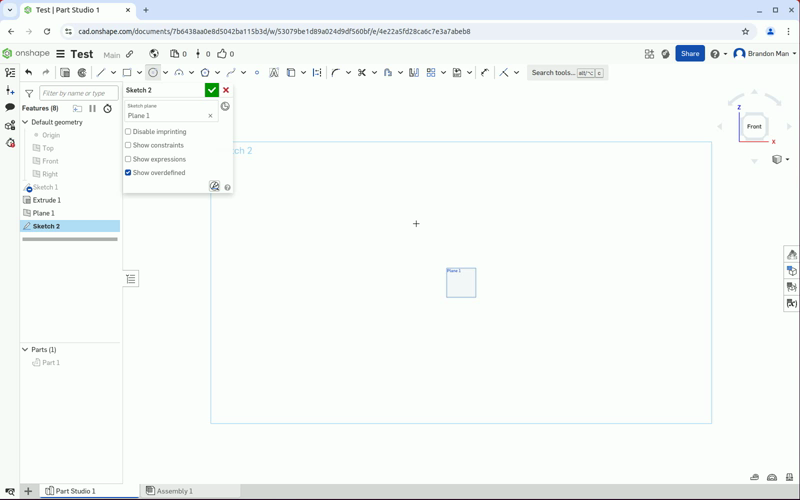
click(416, 223)
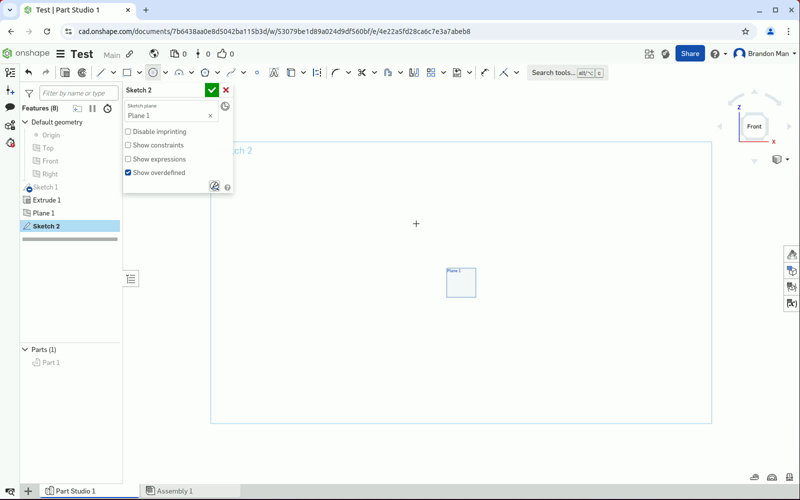
key_up(shift)
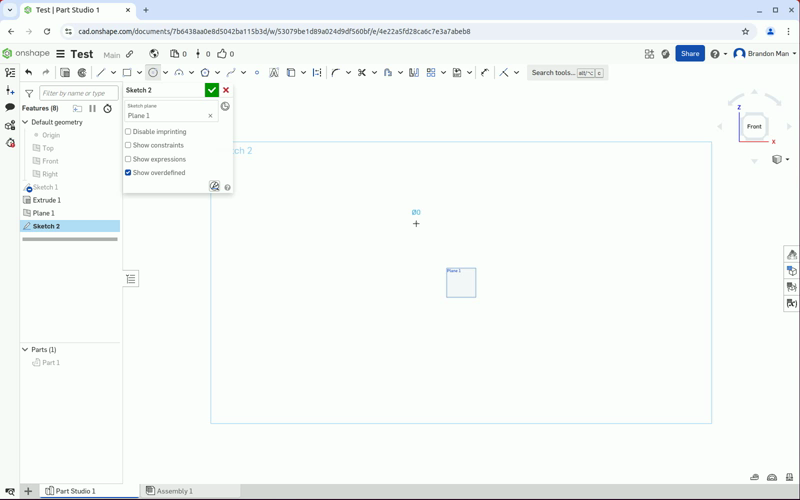
mouse_move(421, 223)
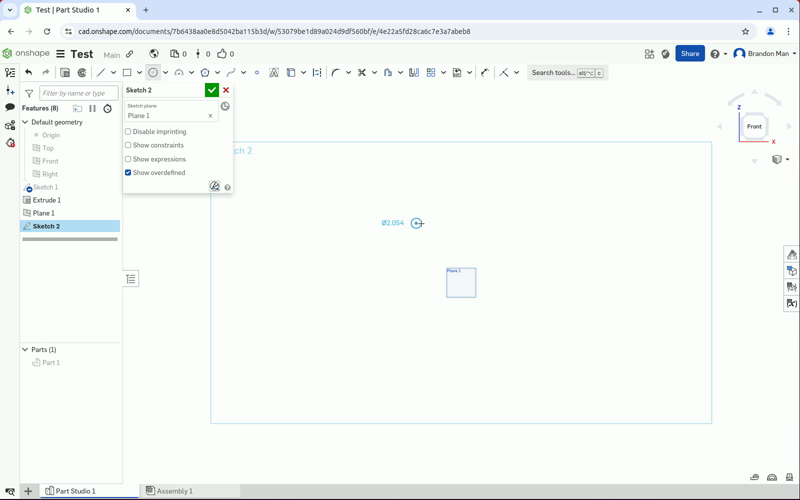
click(421, 223)
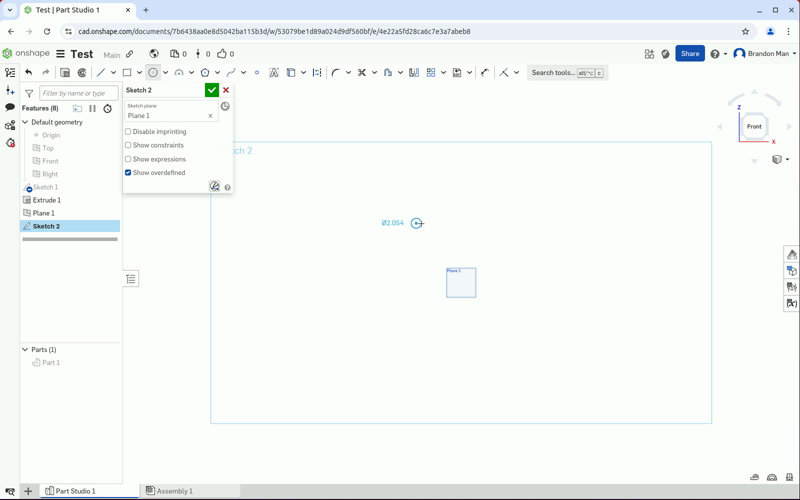
key(esc)
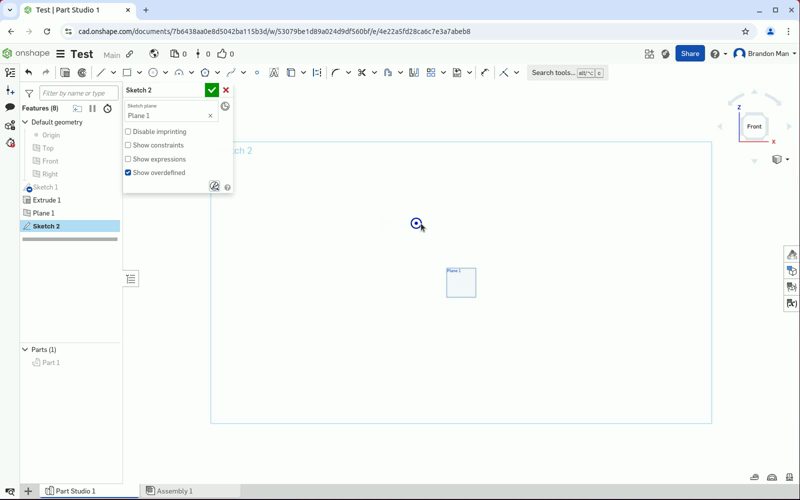
mouse_move(419, 223)
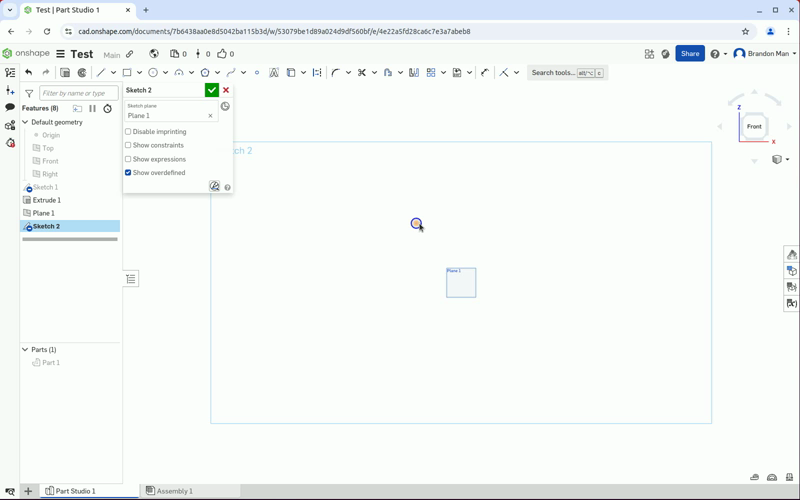
scroll(6)
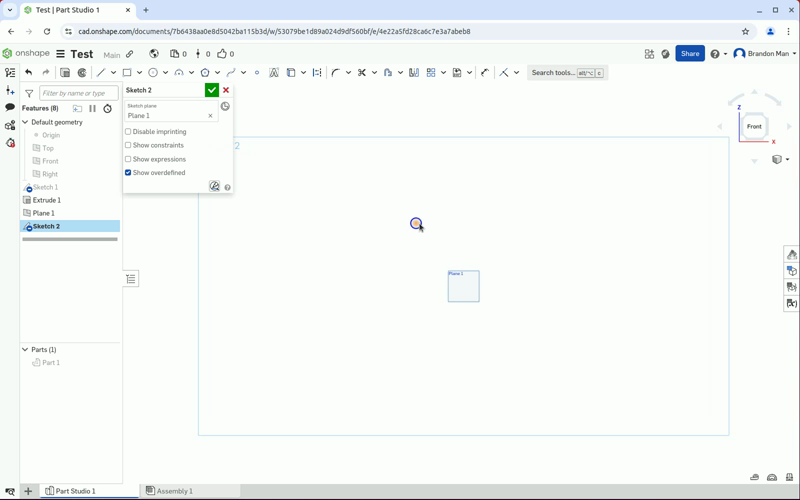
scroll(6)
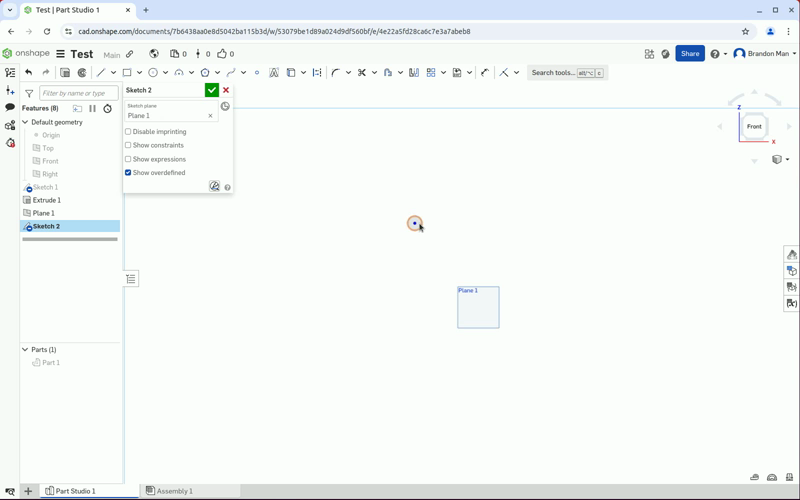
scroll(6)
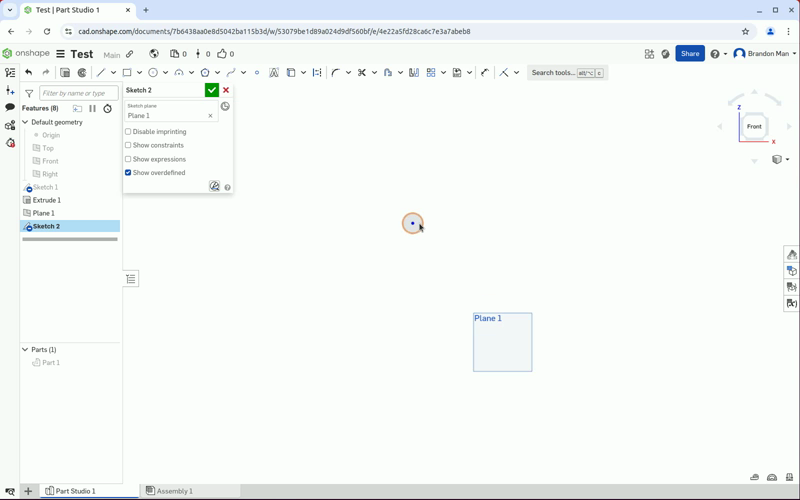
scroll(6)
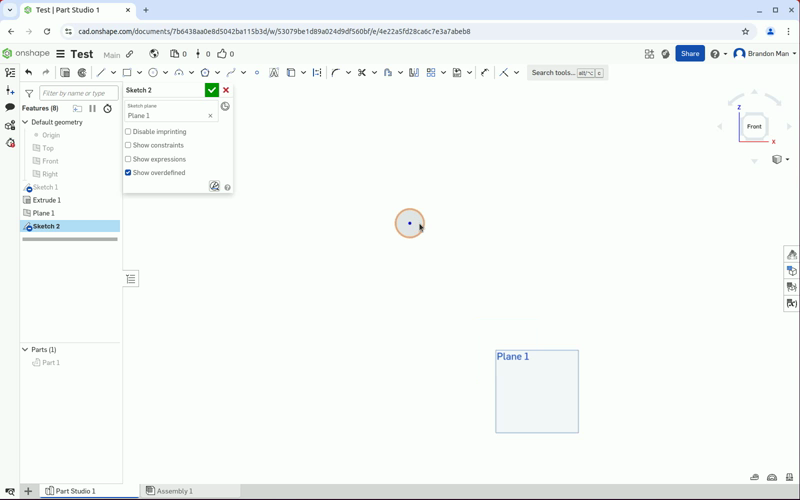
scroll(6)
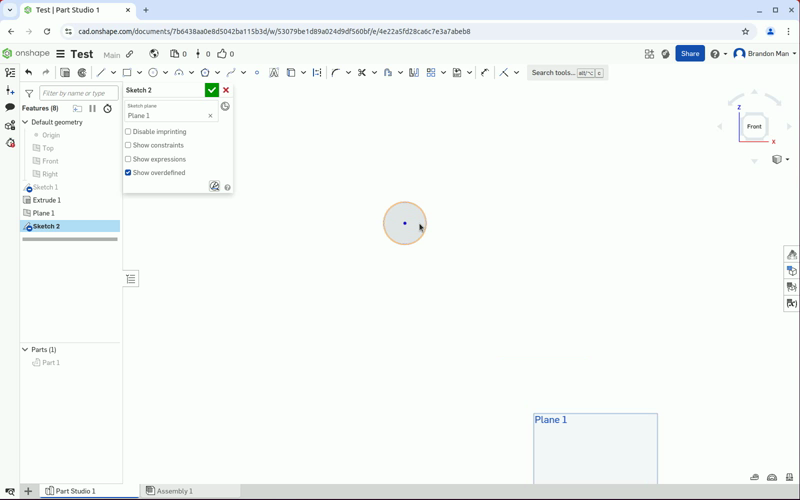
scroll(6)
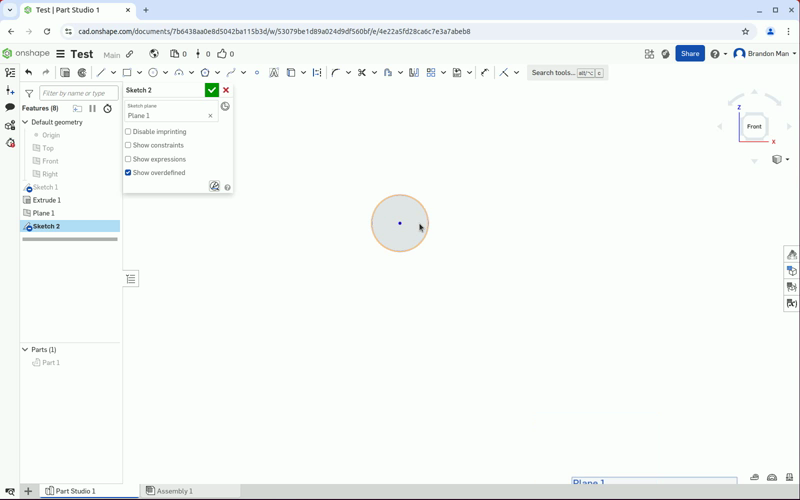
scroll(6)
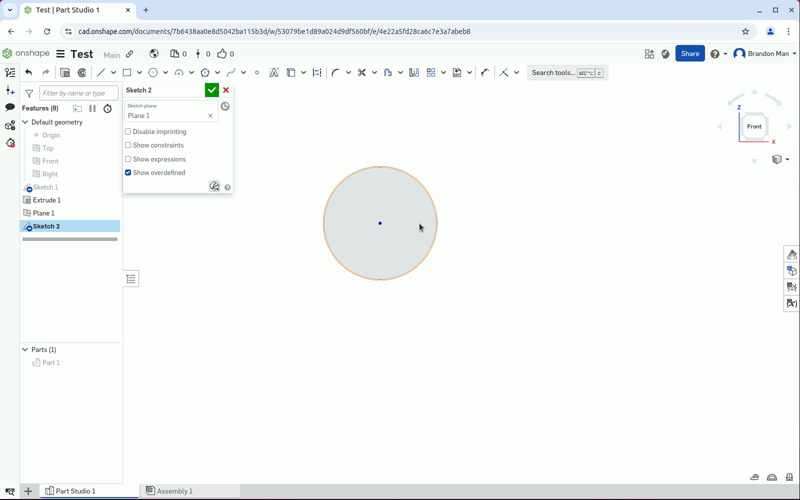
click(419, 223)
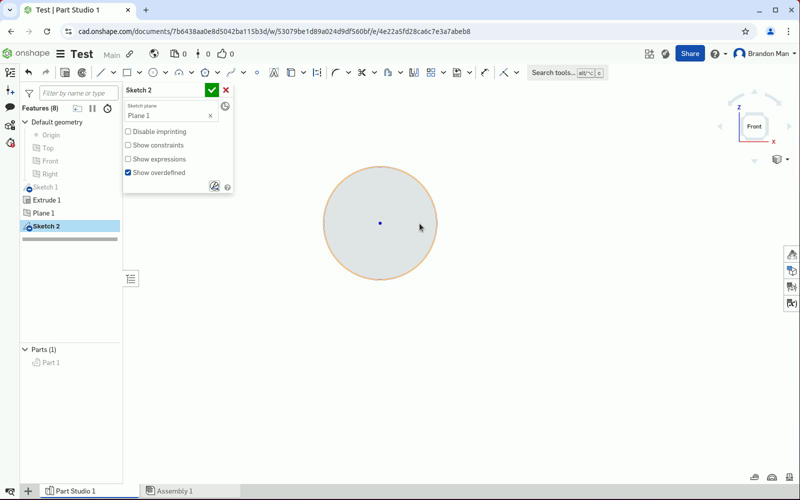
scroll(-6)
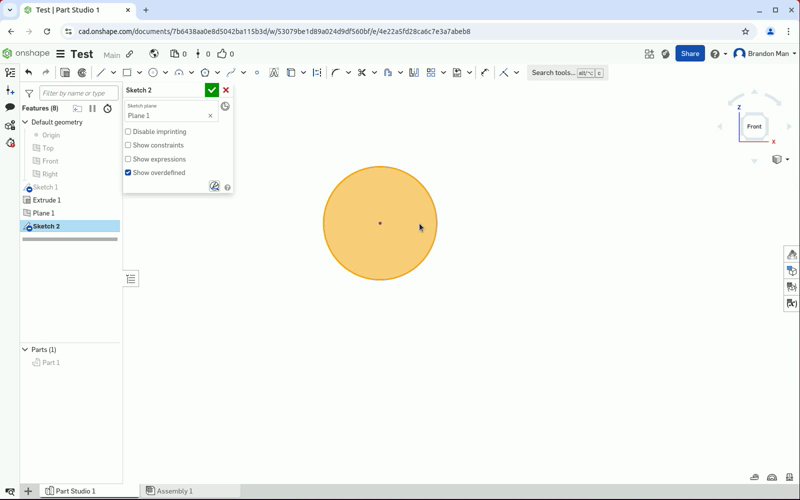
scroll(-6)
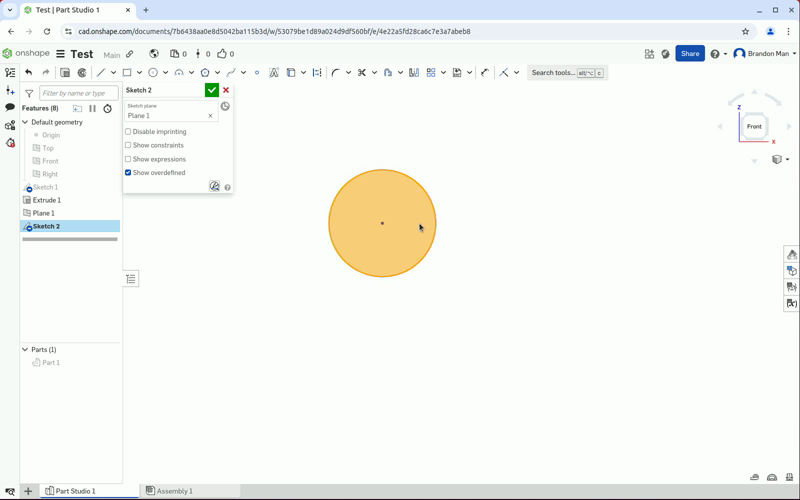
scroll(-6)
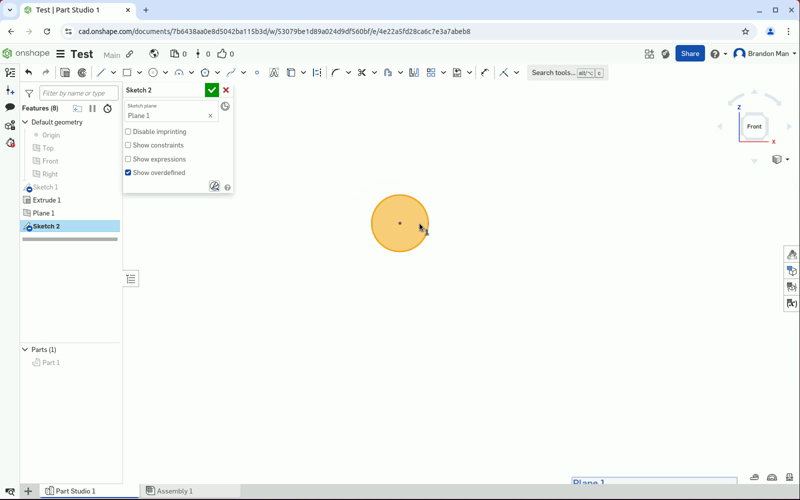
scroll(-6)
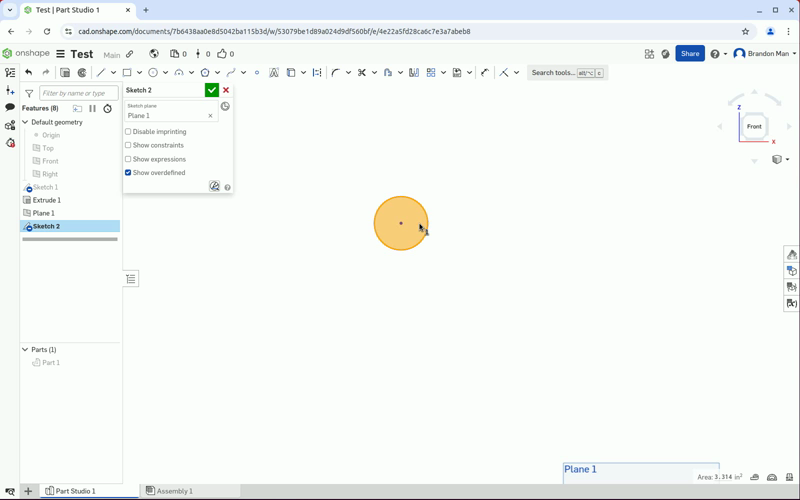
scroll(-6)
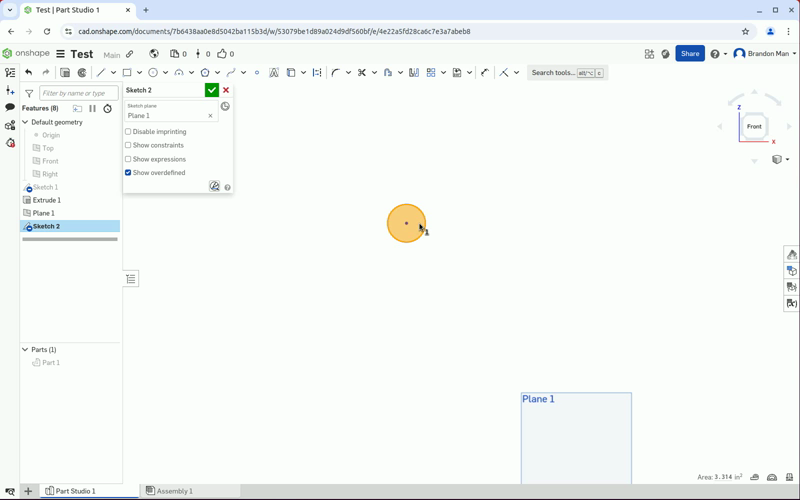
scroll(-6)
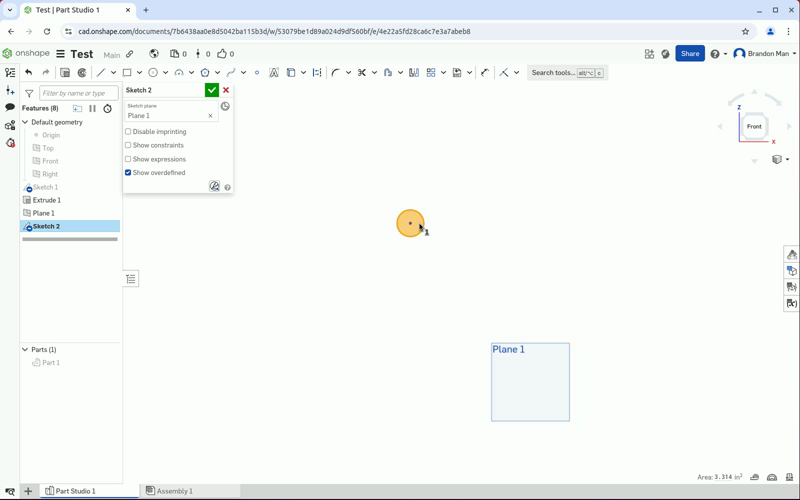
scroll(-6)
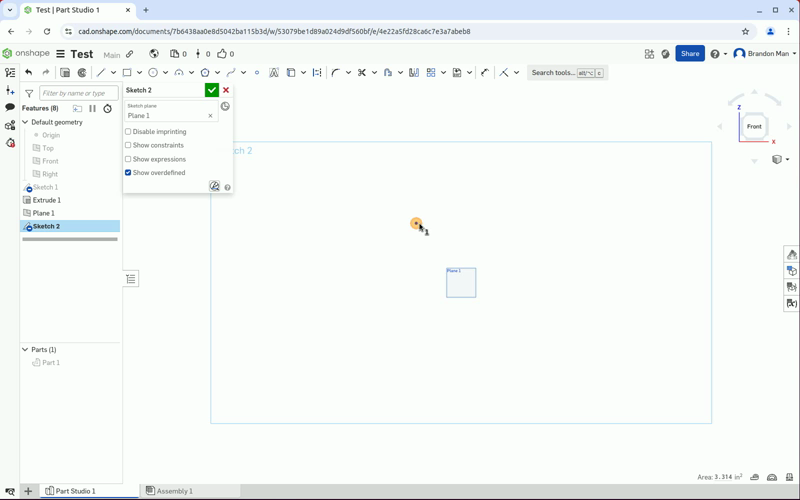
mouse_move(73, 352)
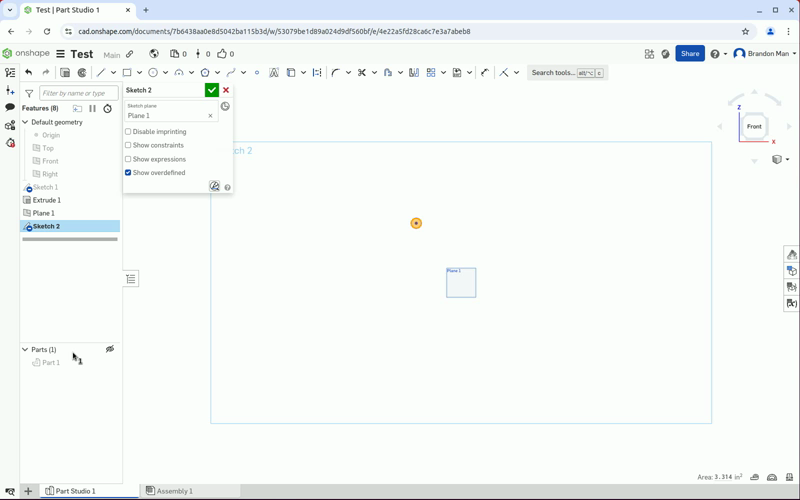
key(shift+y)
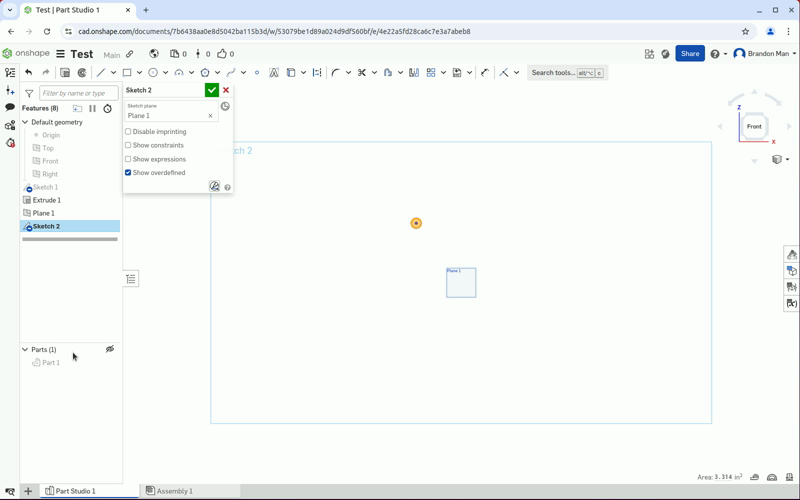
key(shift+e)
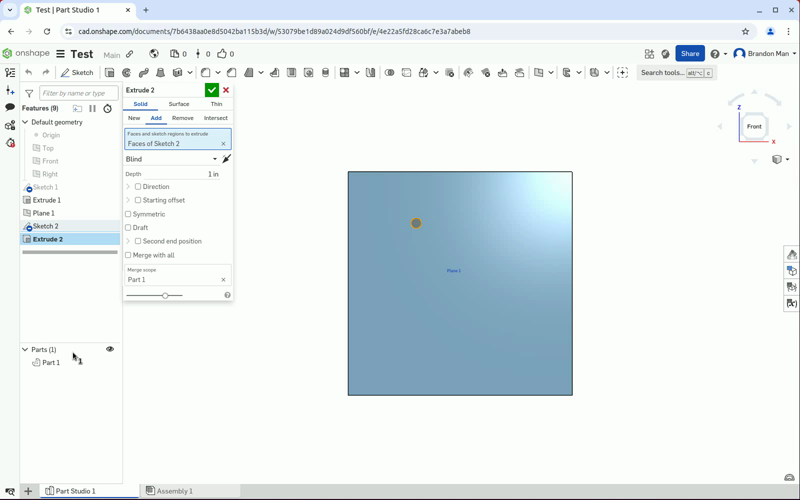
mouse_move(143, 106)
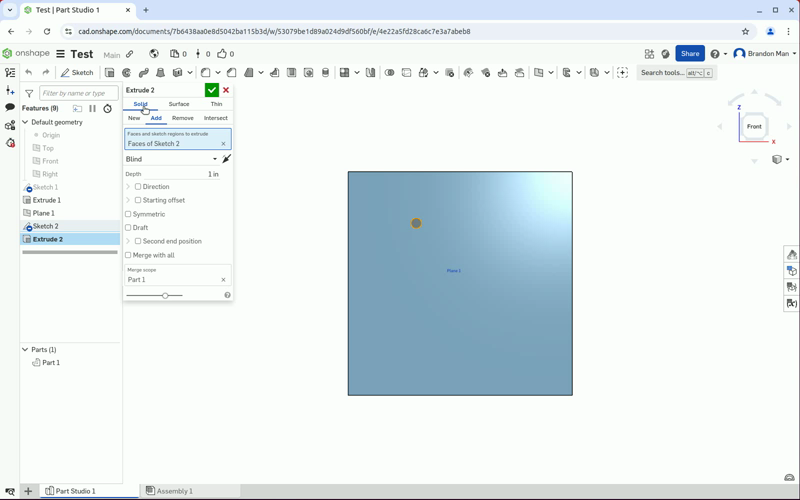
click(143, 106)
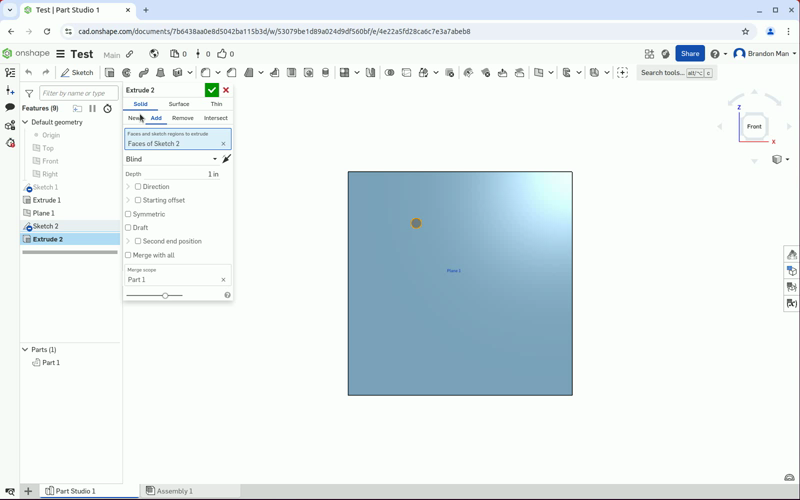
mouse_move(137, 120)
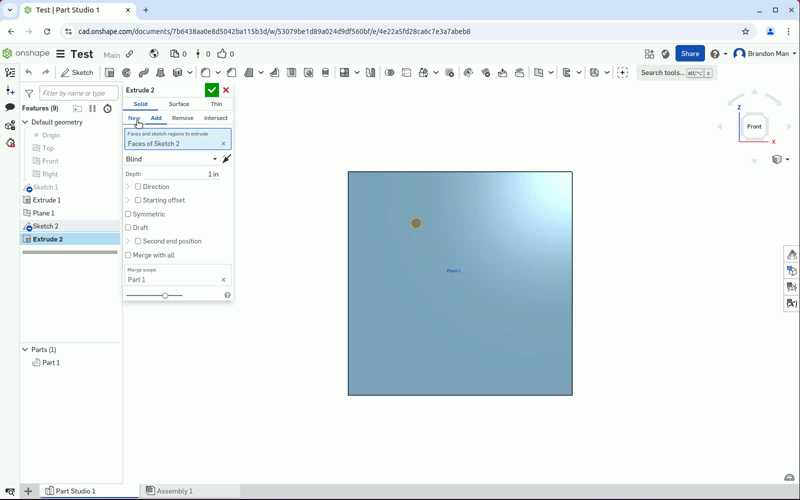
click(137, 120)
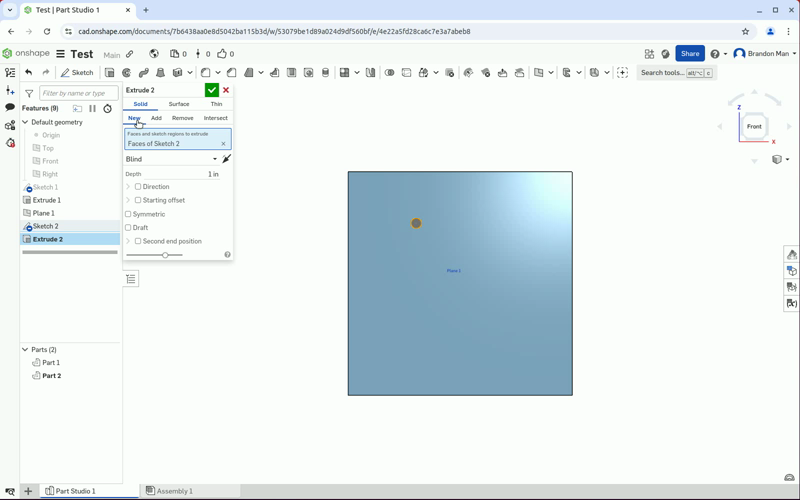
key(tab, 4)
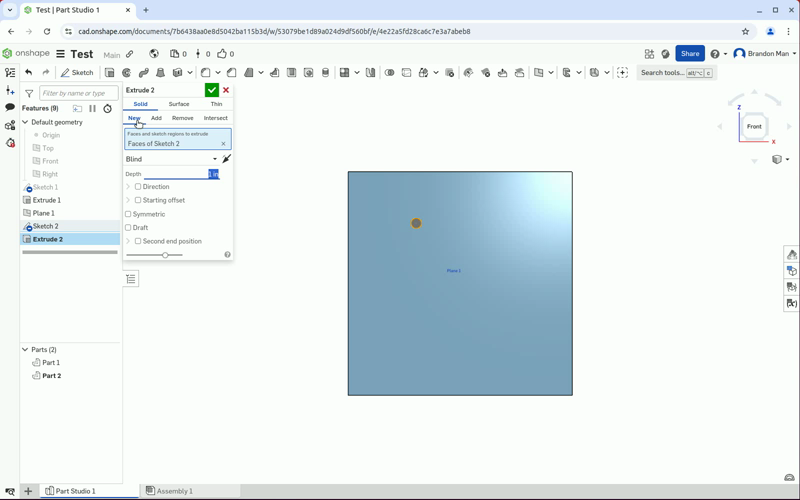
text(6.981)
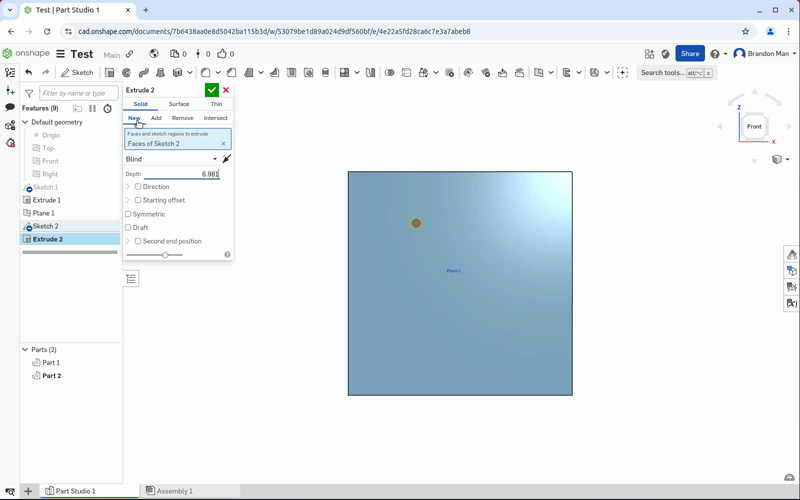
key(enter)
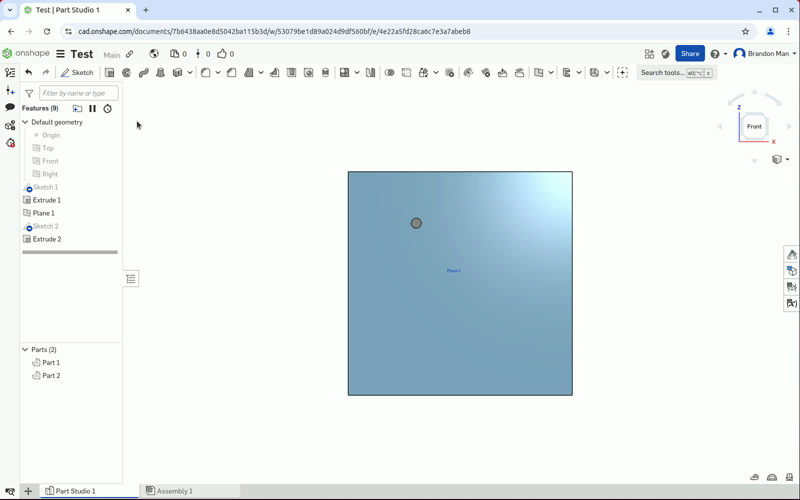
key(shift+h)
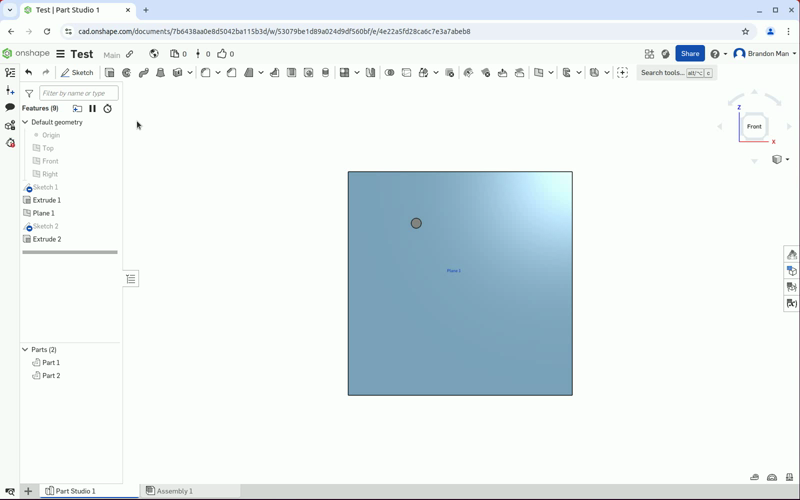
key(shift+h)
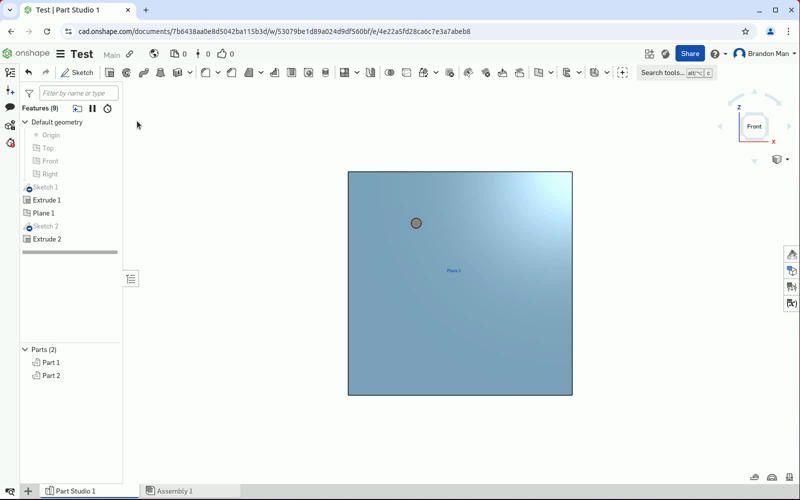
mouse_move(73, 189)
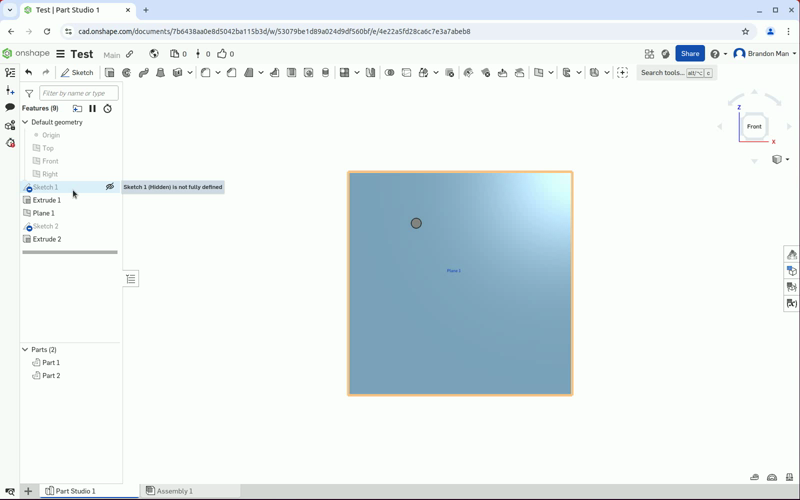
click(73, 189)
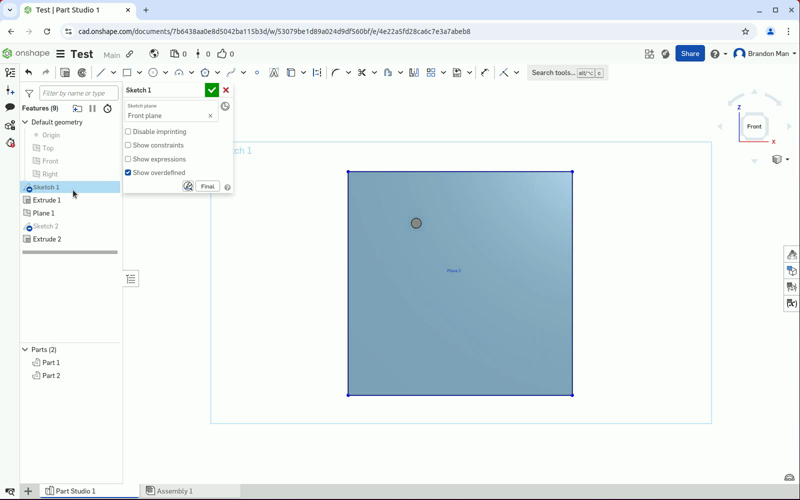
mouse_move(229, 92)
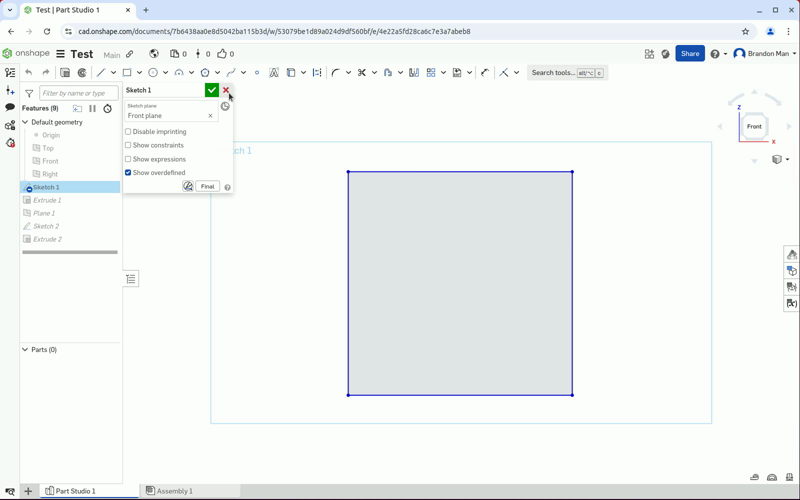
click(229, 92)
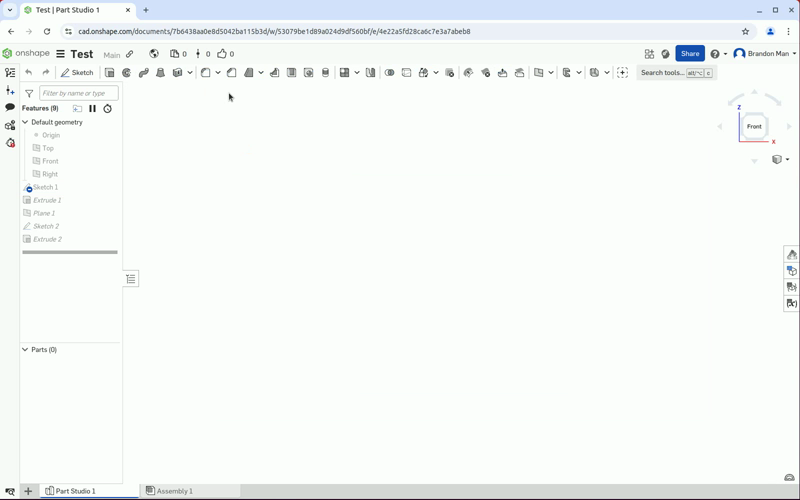
key(shift+s)
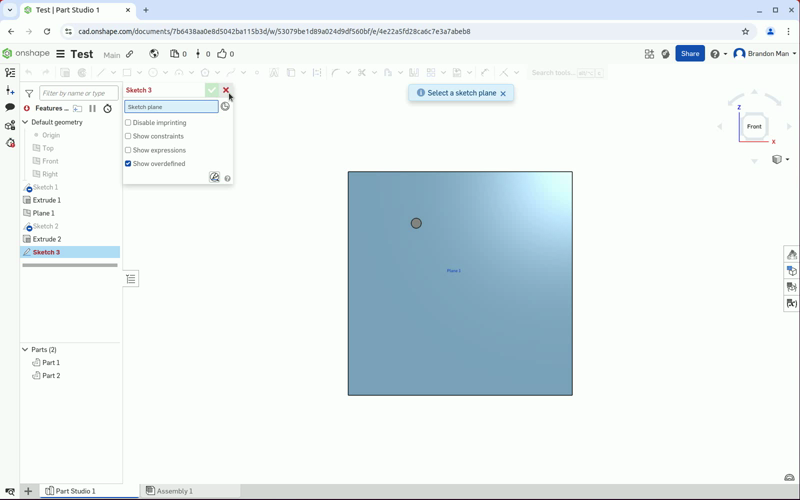
mouse_move(73, 215)
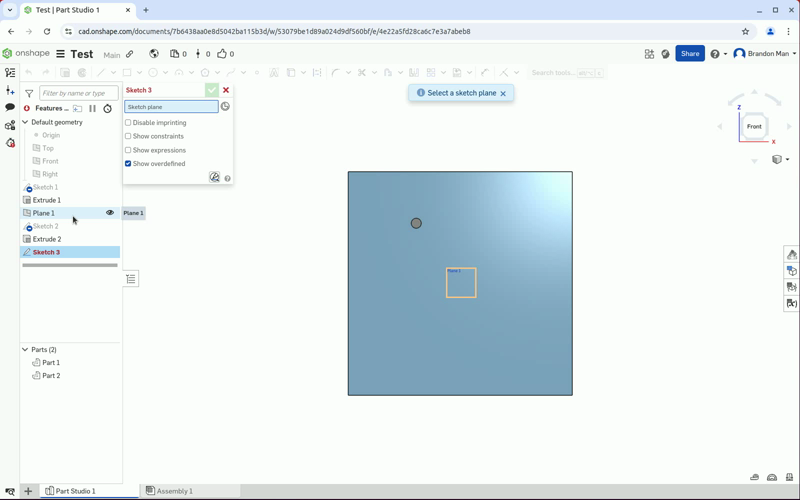
click(73, 215)
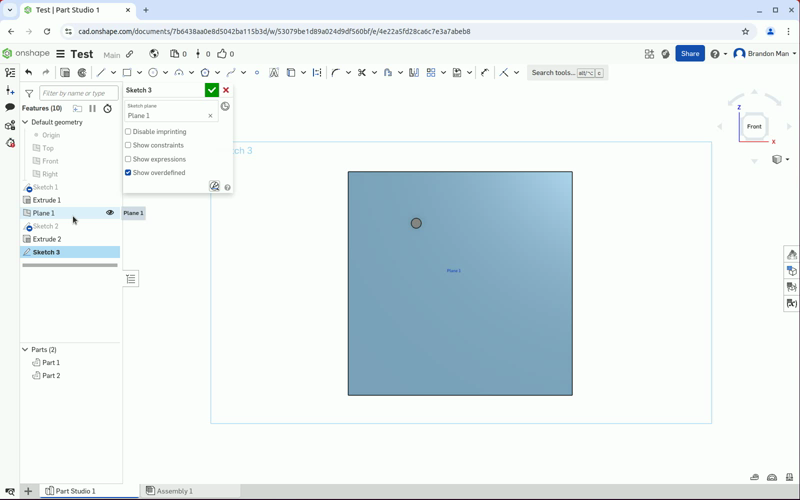
mouse_move(73, 352)
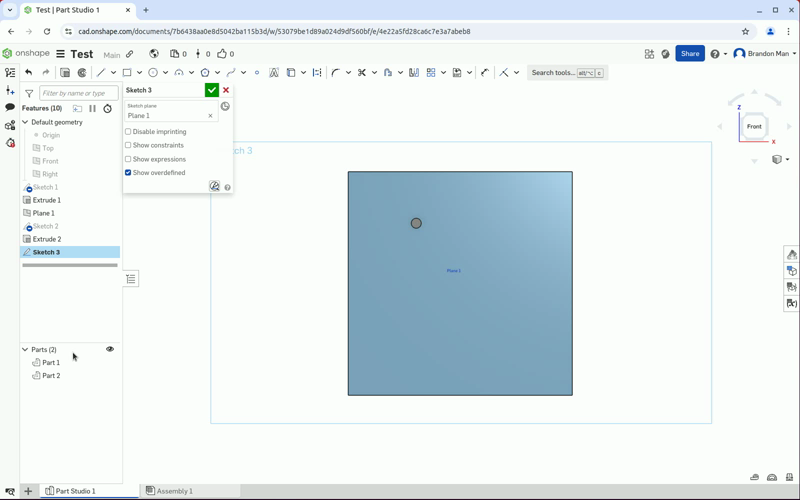
key(y)
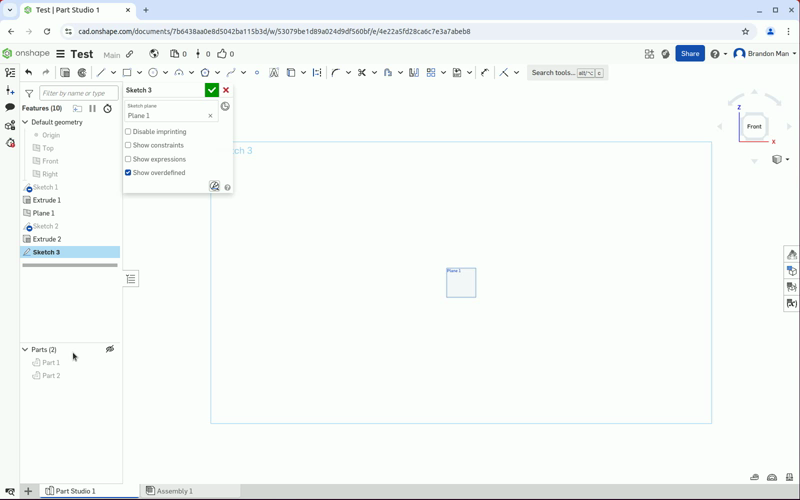
key(c)
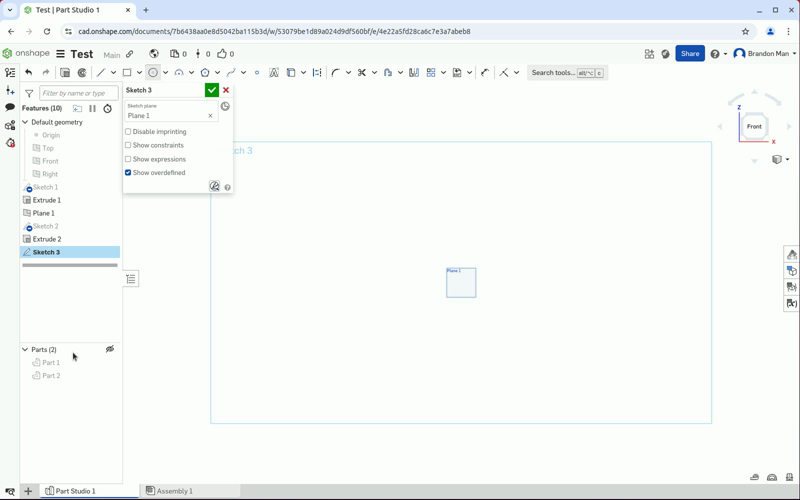
key_down(shift)
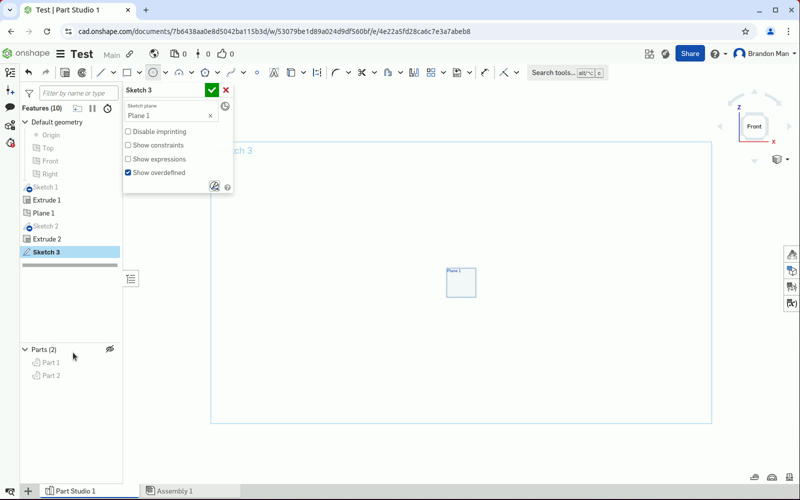
mouse_move(436, 223)
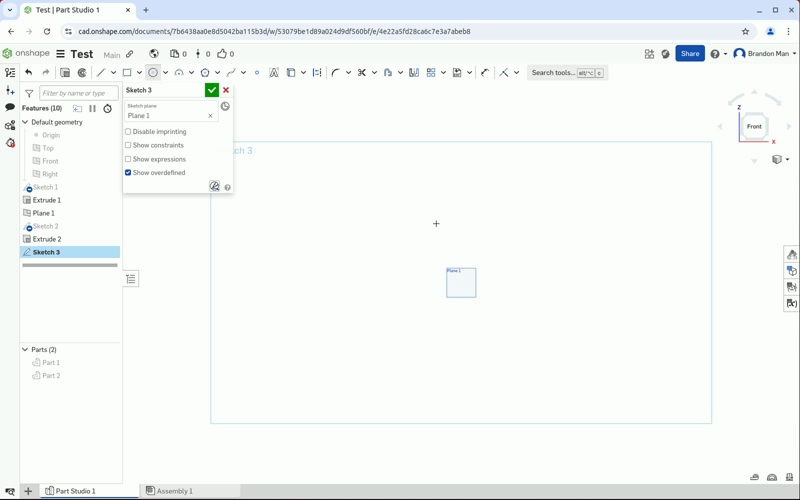
click(436, 223)
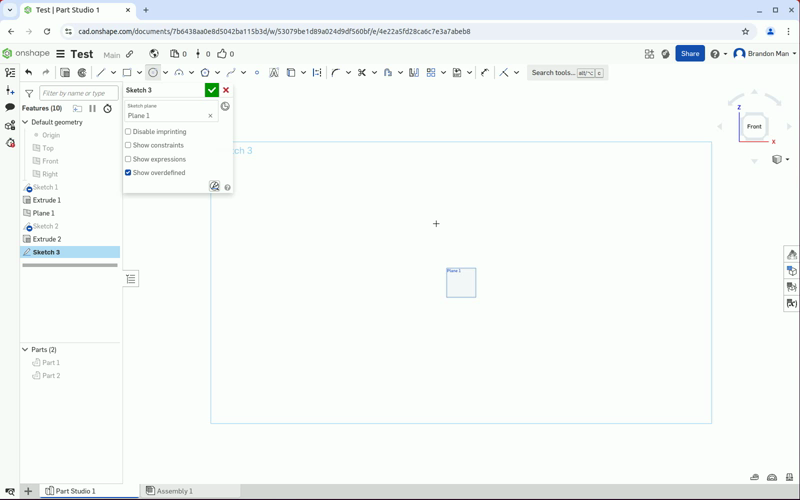
key_up(shift)
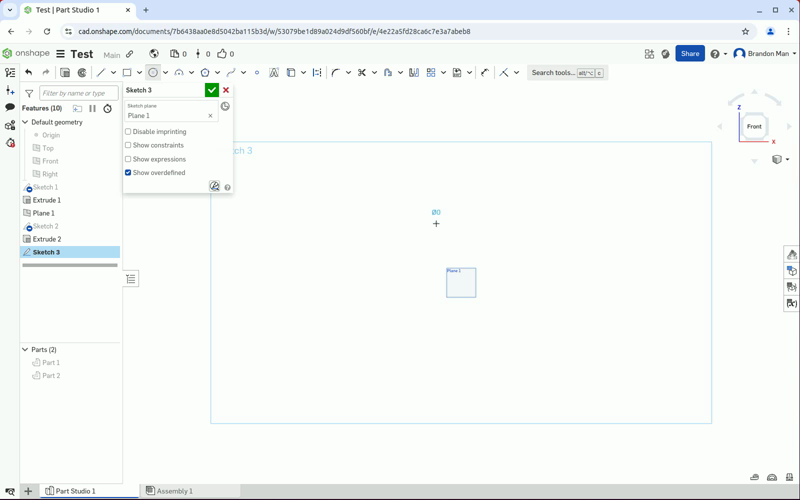
mouse_move(440, 223)
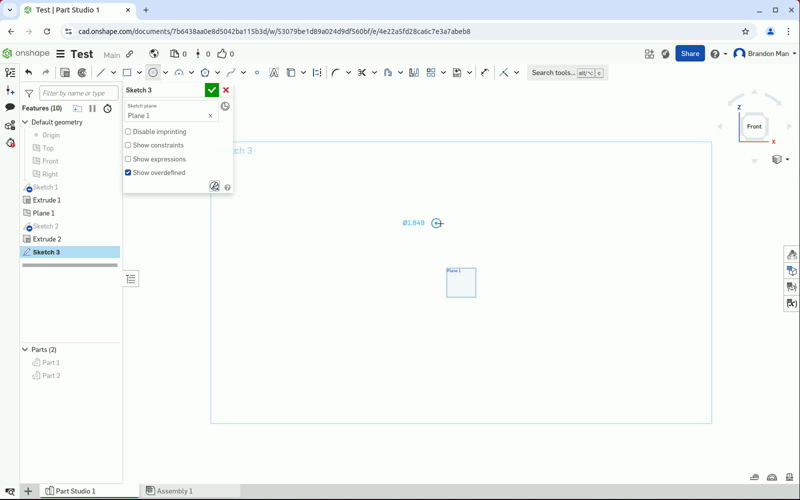
click(440, 223)
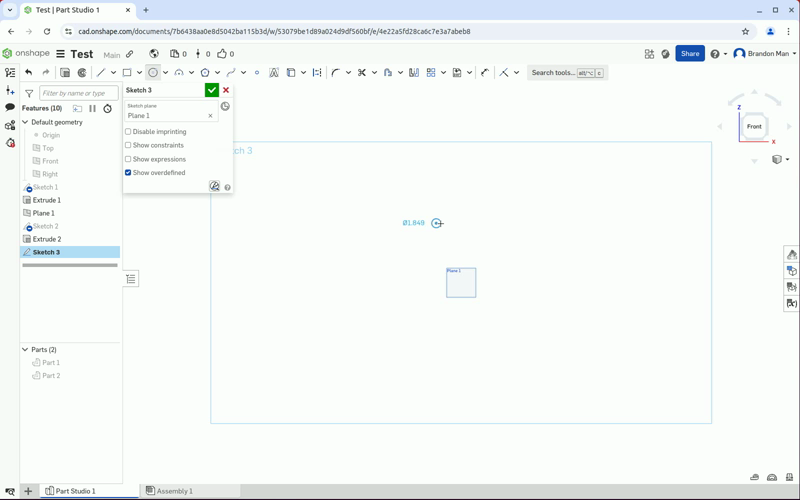
key(esc)
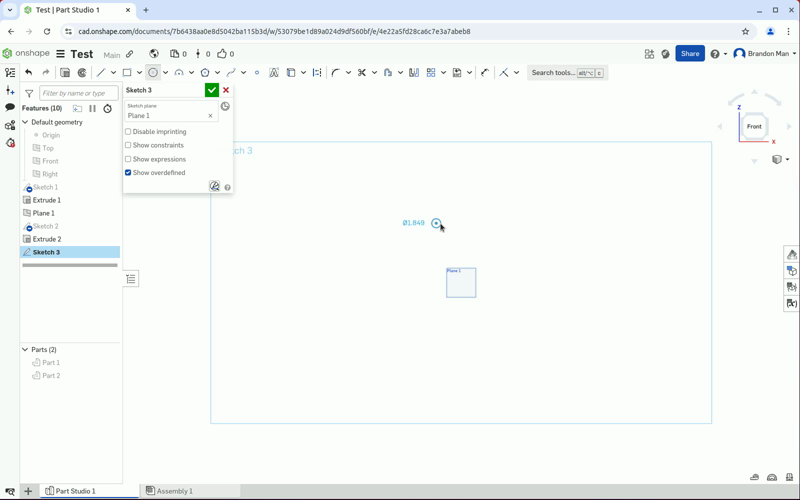
mouse_move(435, 220)
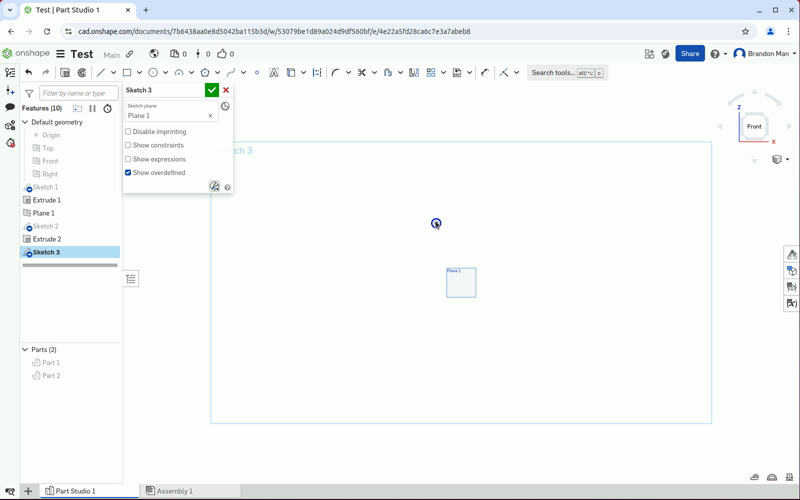
scroll(6)
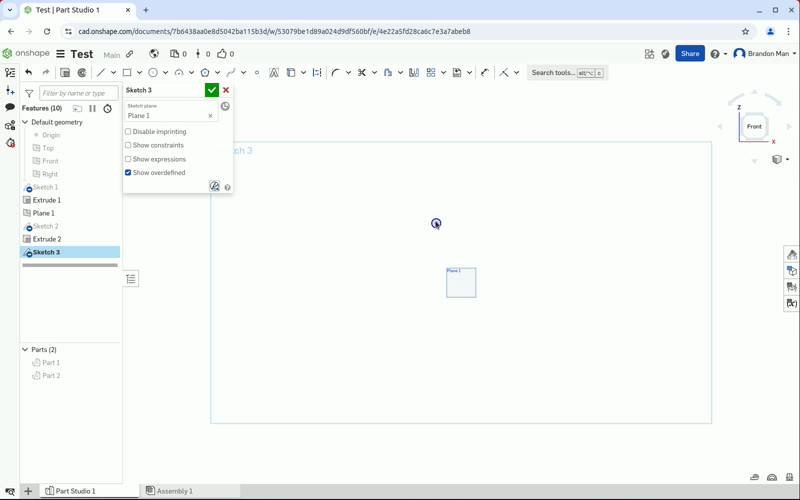
scroll(6)
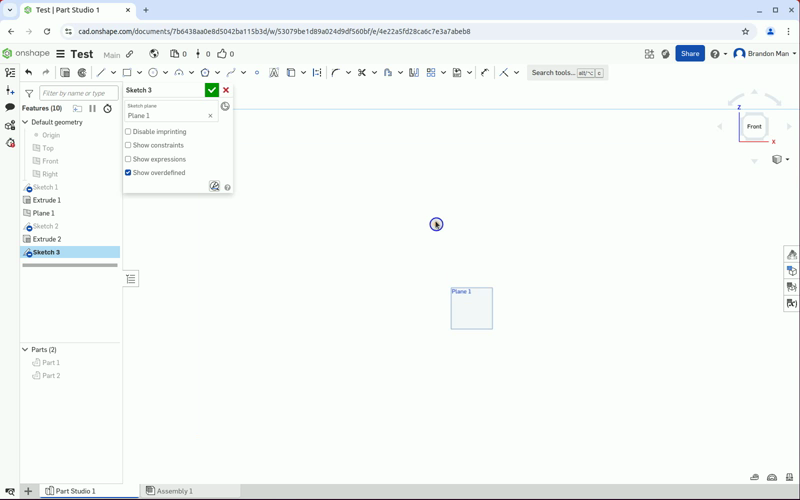
scroll(6)
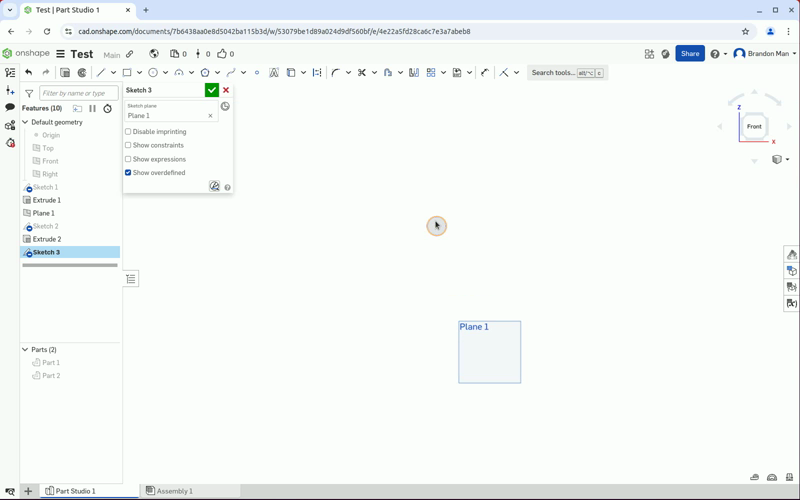
scroll(6)
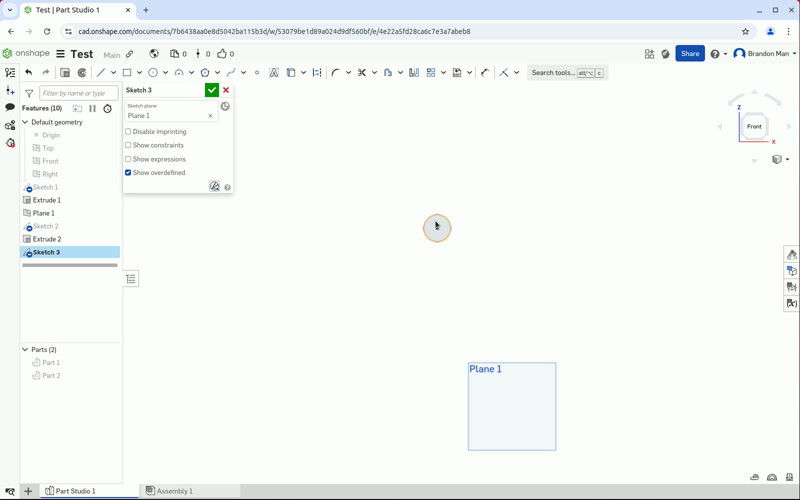
scroll(6)
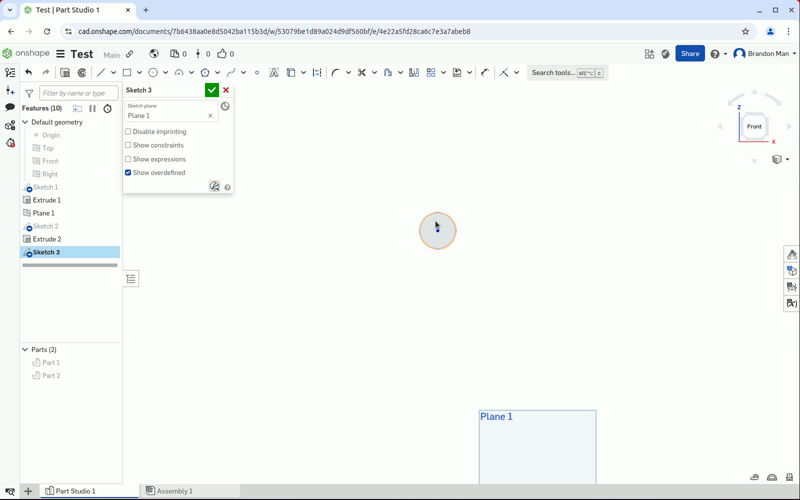
scroll(6)
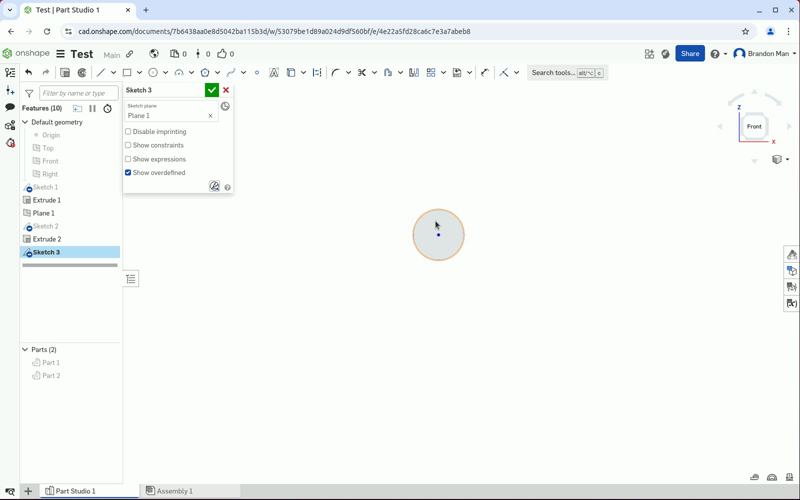
scroll(6)
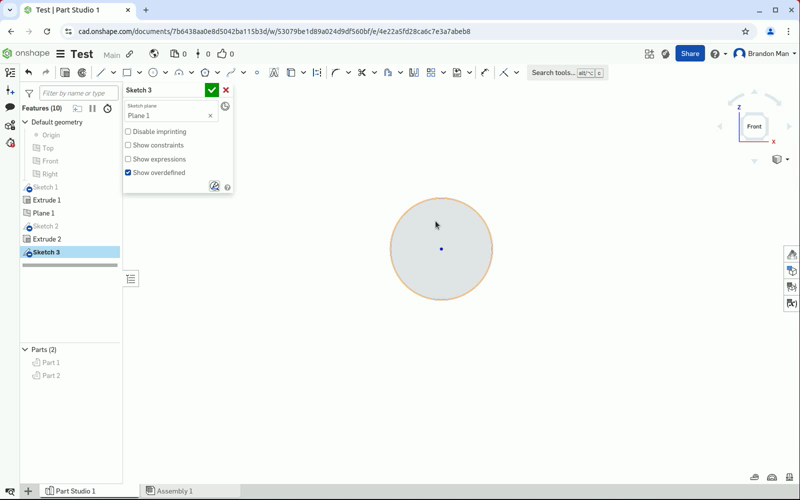
click(435, 220)
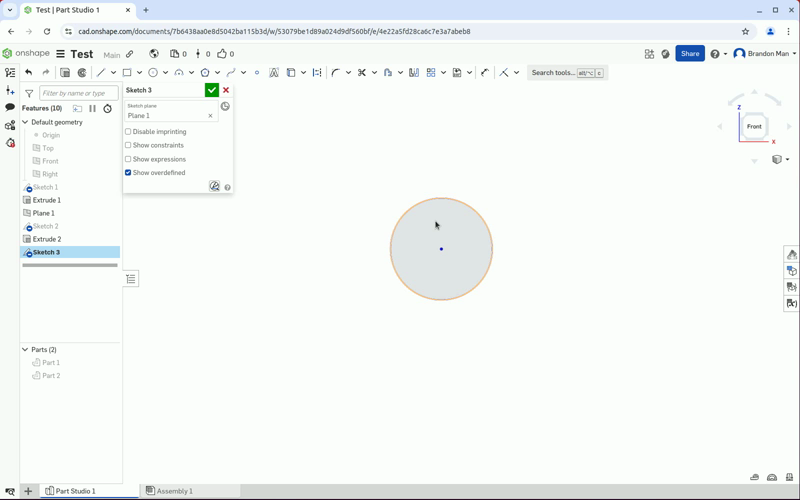
scroll(-6)
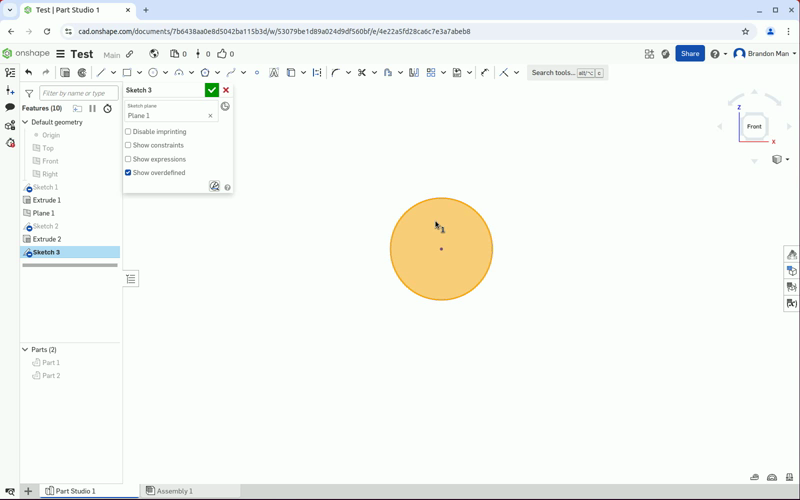
scroll(-6)
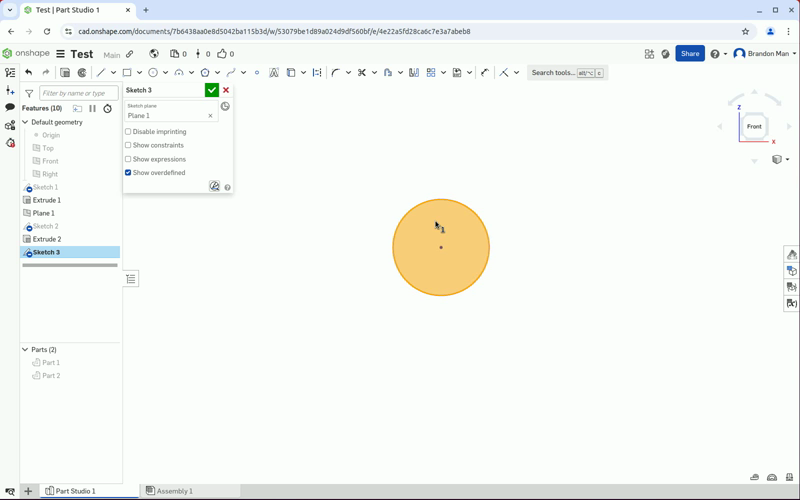
scroll(-6)
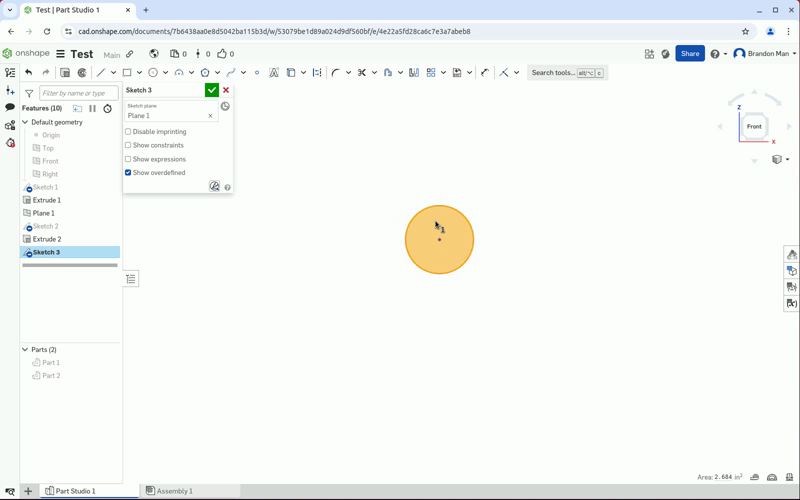
scroll(-6)
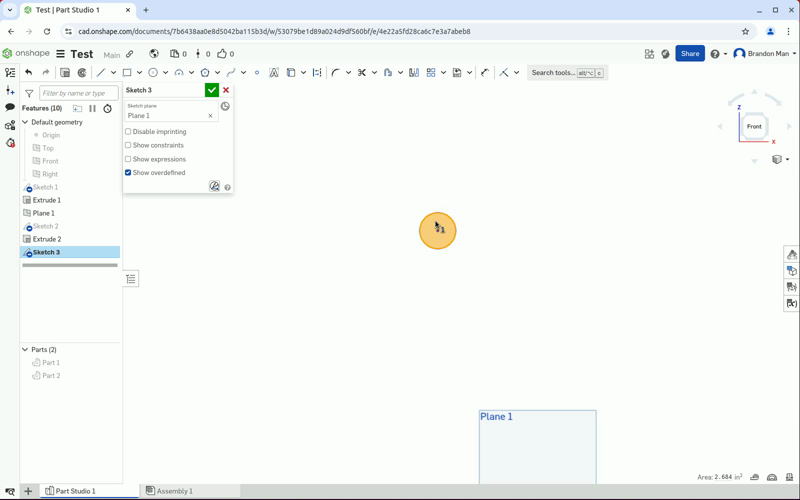
scroll(-6)
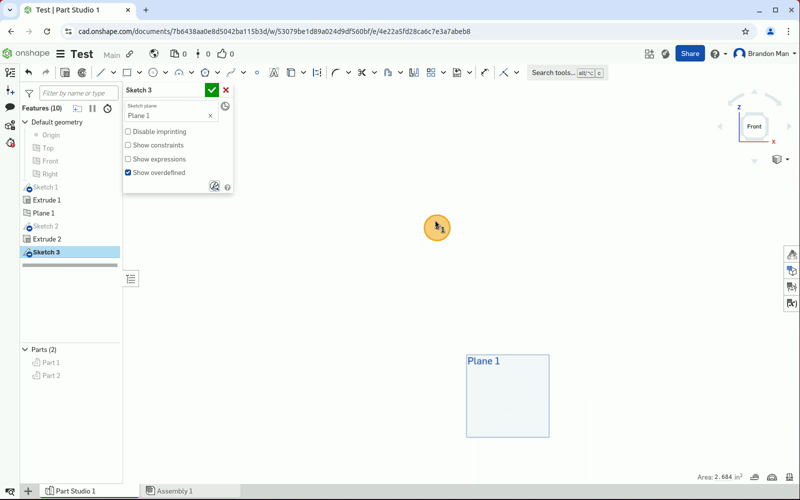
scroll(-6)
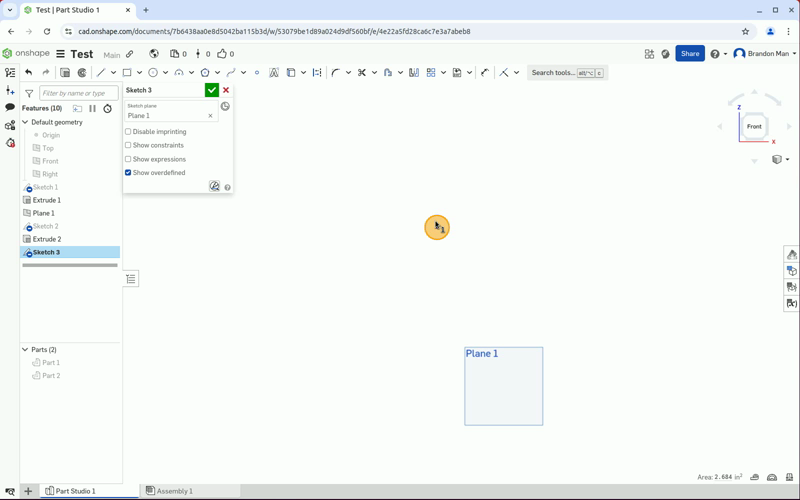
scroll(-6)
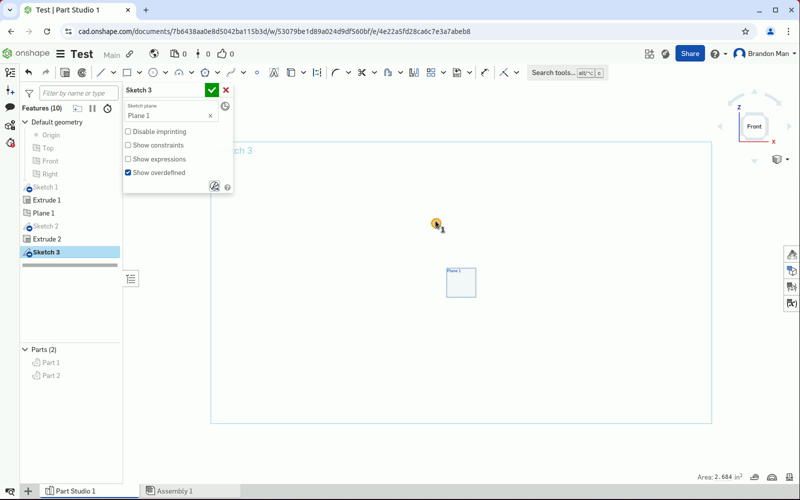
mouse_move(73, 352)
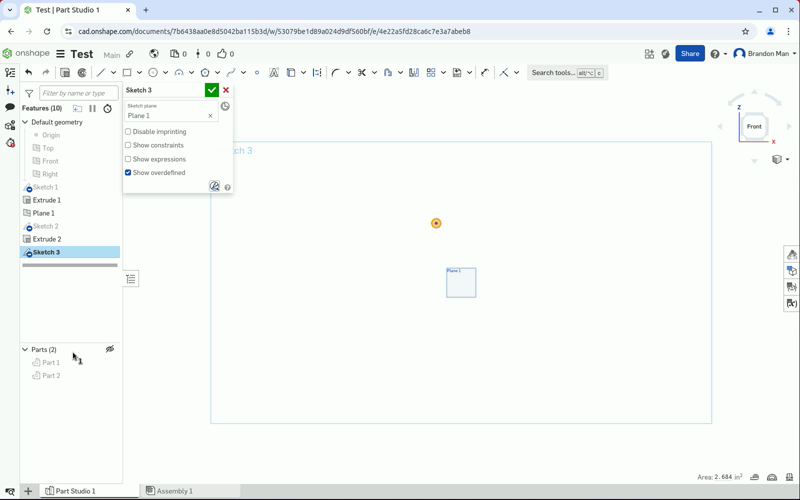
key(shift+y)
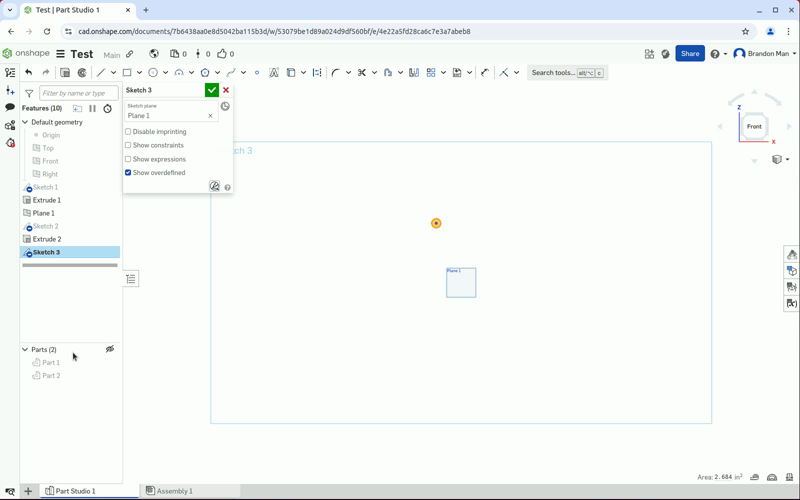
key(shift+e)
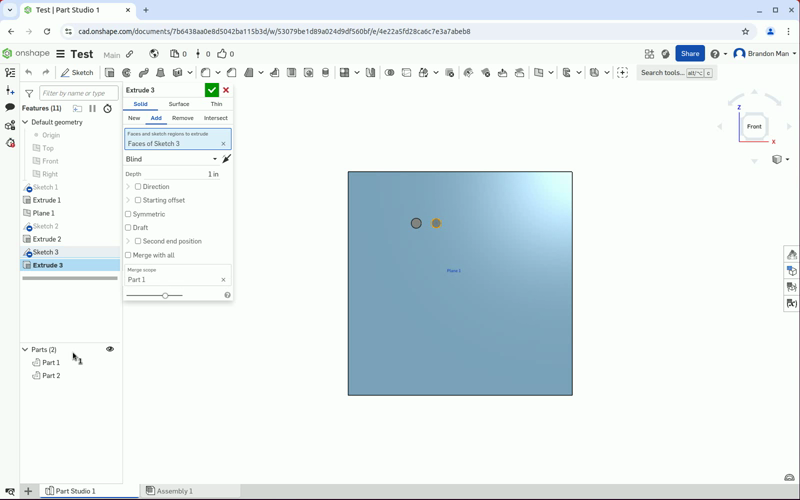
mouse_move(143, 106)
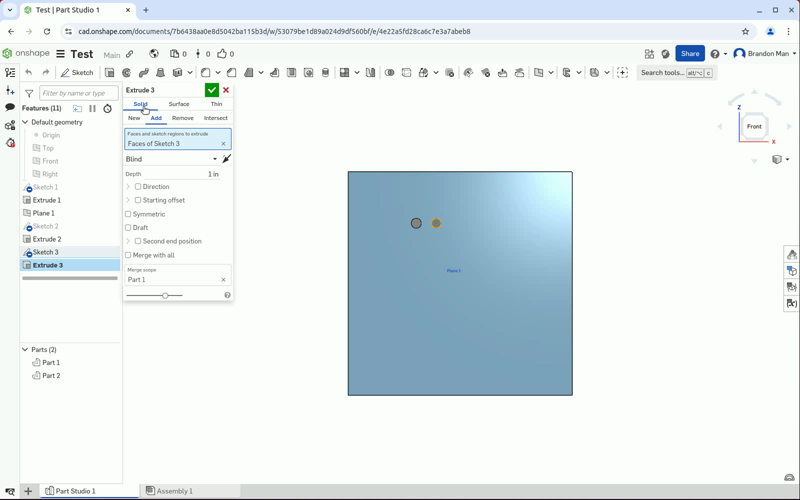
click(143, 106)
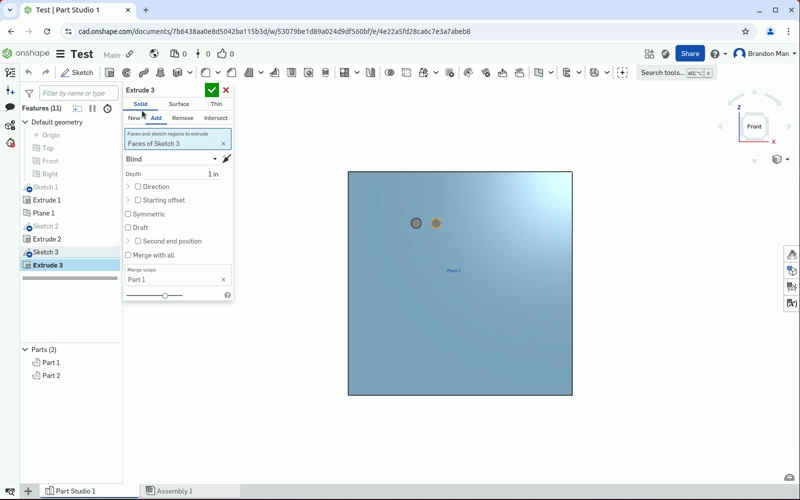
mouse_move(137, 120)
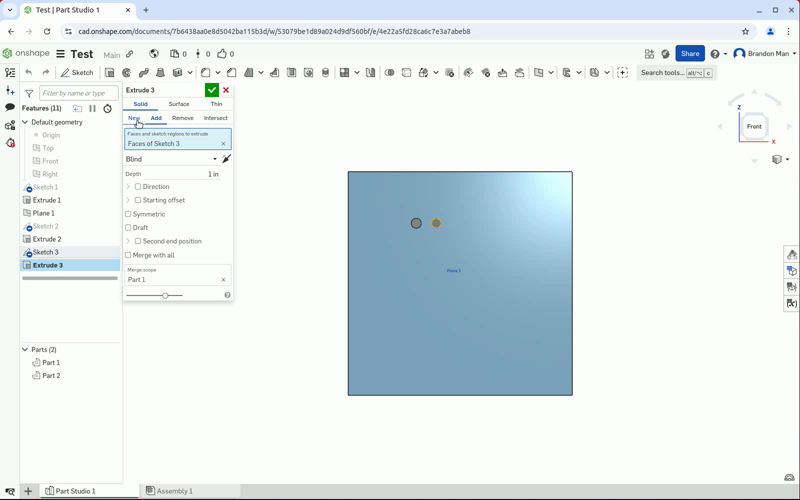
click(137, 120)
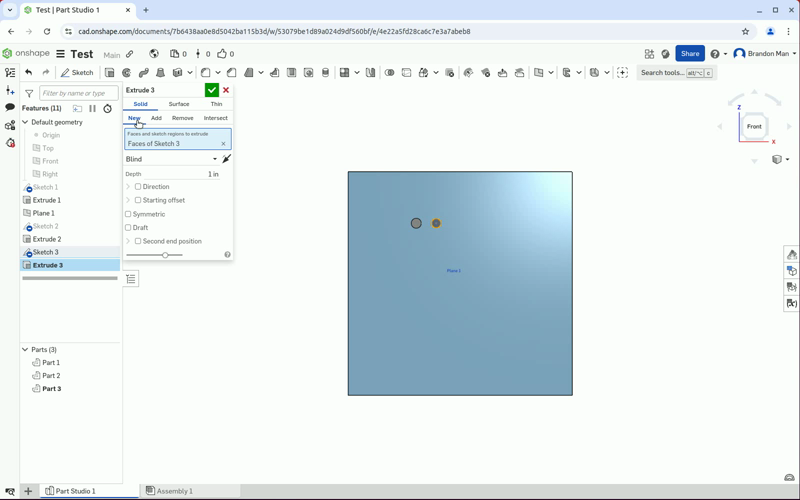
key(tab, 4)
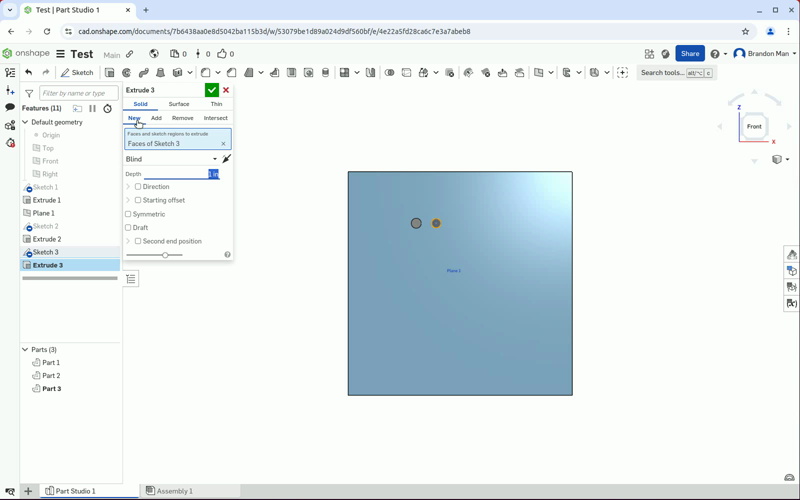
text(6.981)
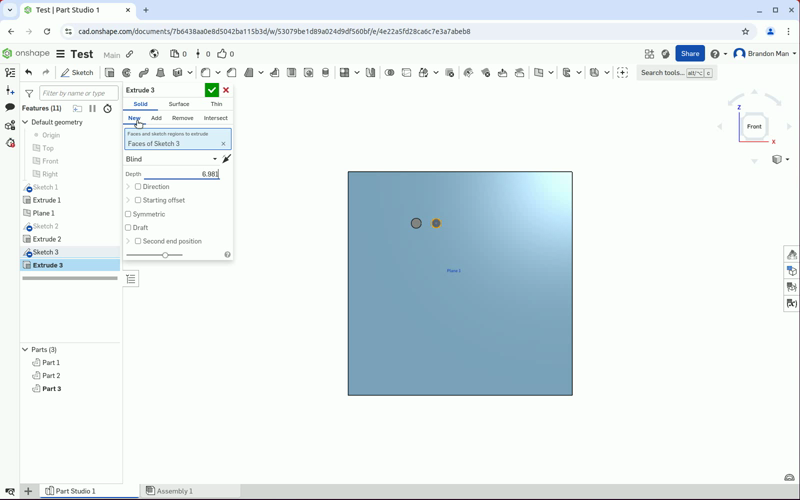
key(enter)
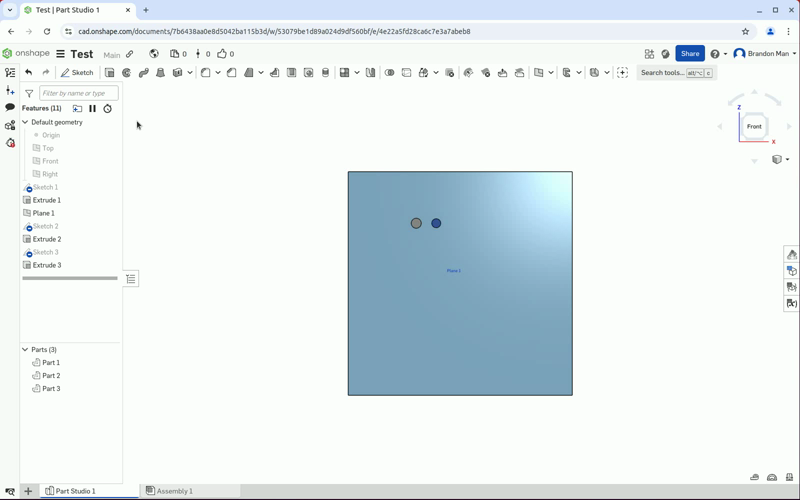
key(shift+h)
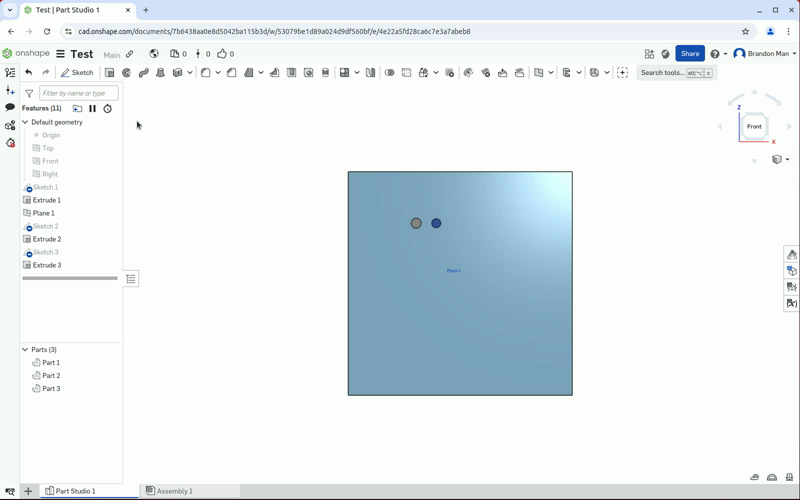
key(shift+h)
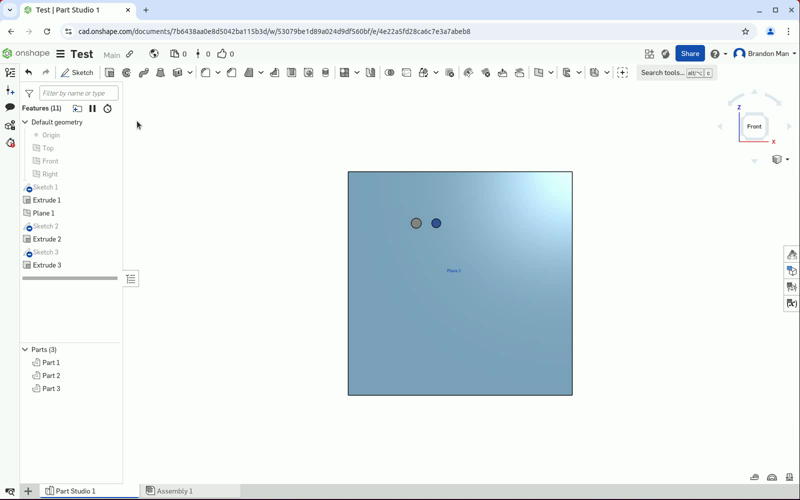
mouse_move(73, 189)
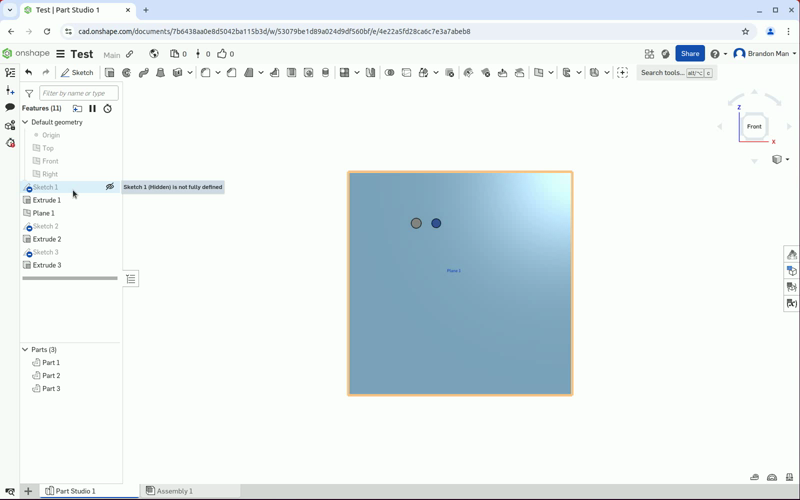
click(73, 189)
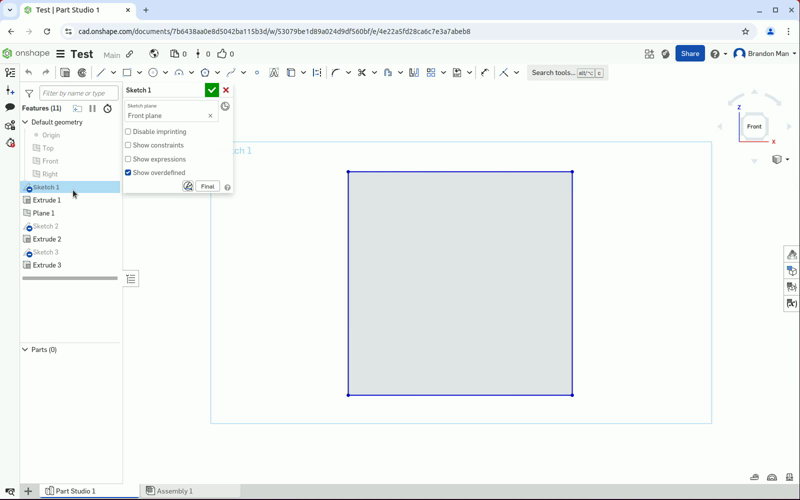
mouse_move(229, 92)
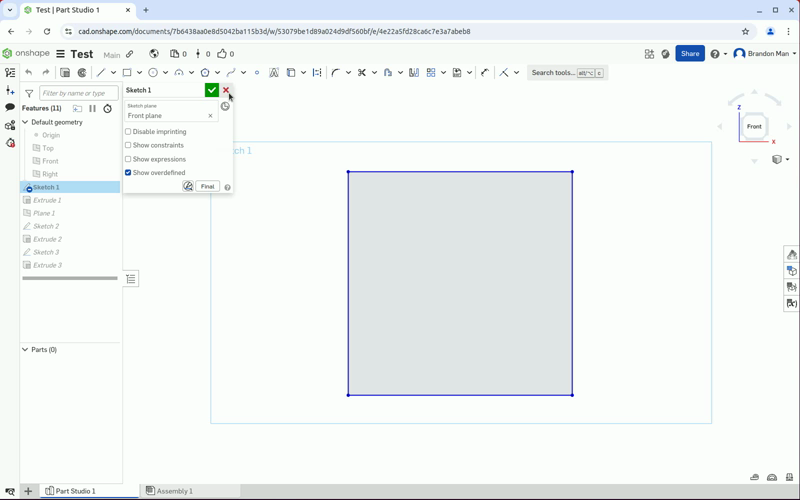
click(229, 92)
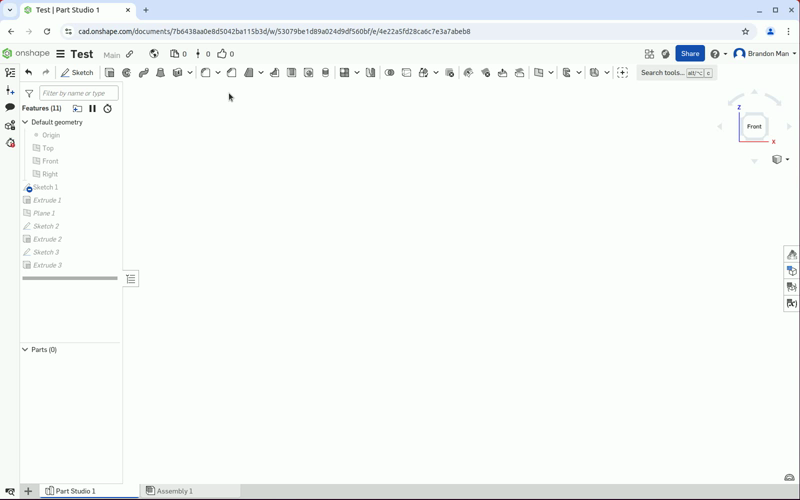
key(shift+s)
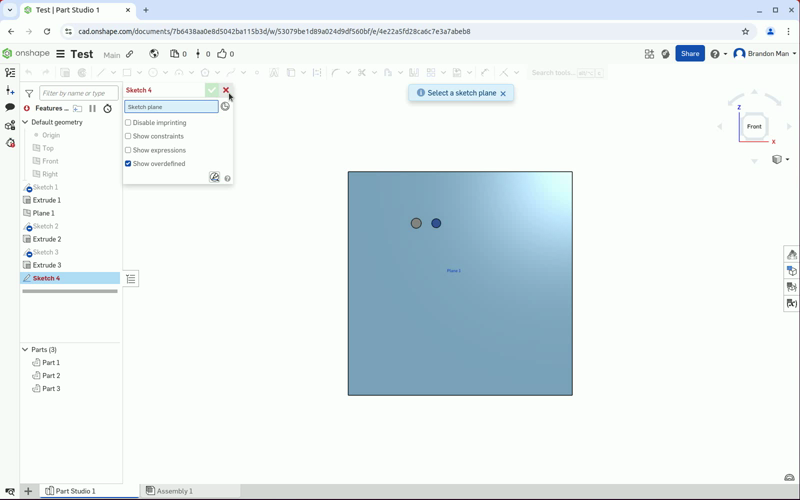
mouse_move(73, 215)
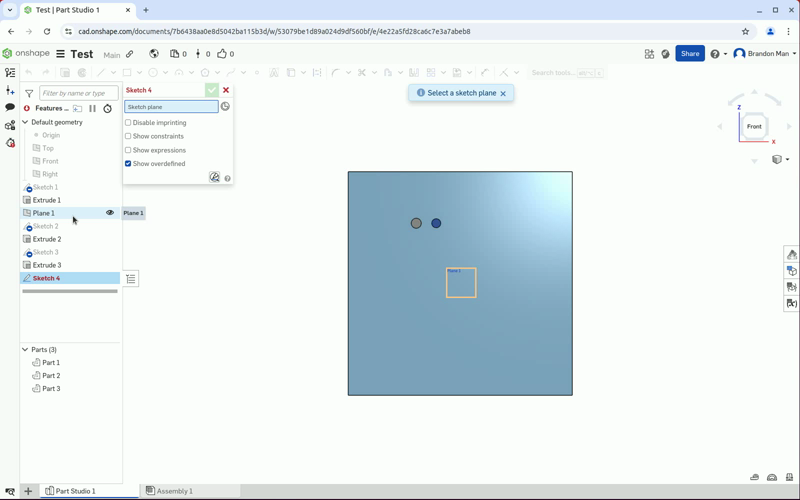
click(73, 215)
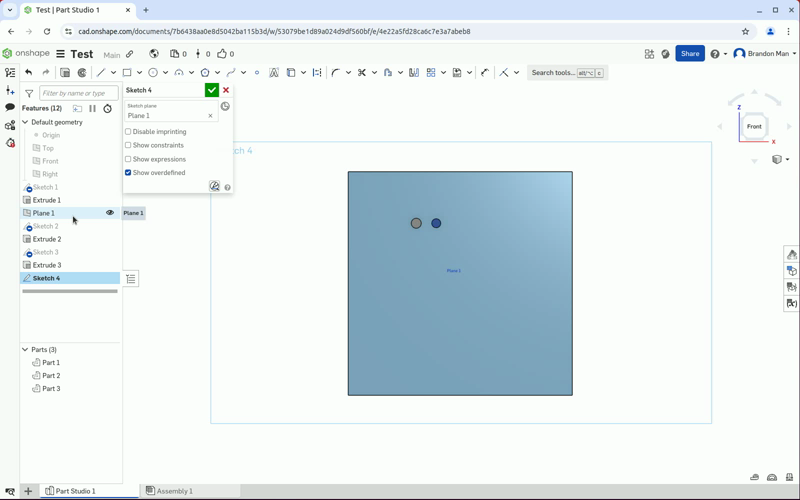
mouse_move(73, 352)
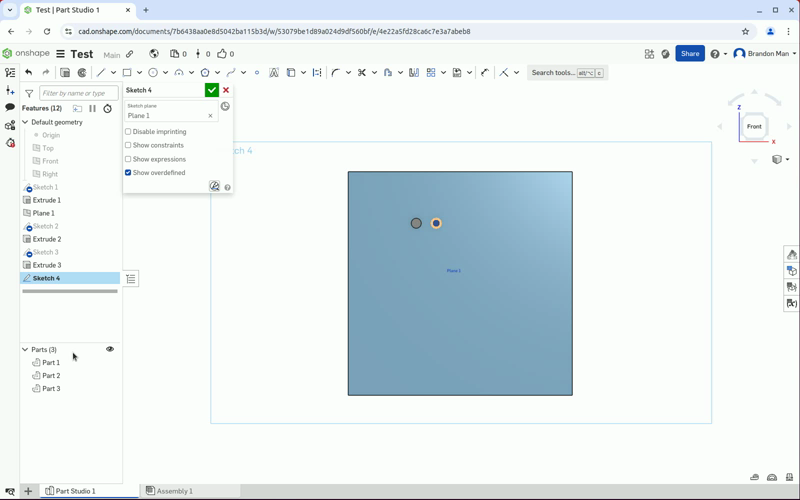
key(y)
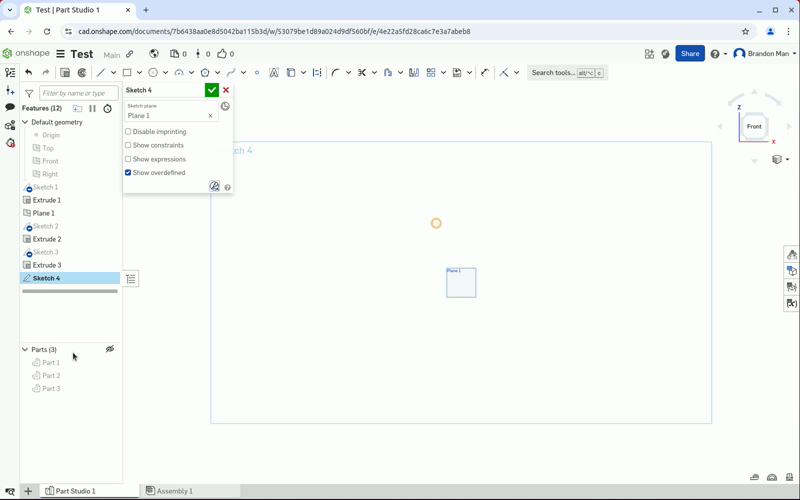
key(c)
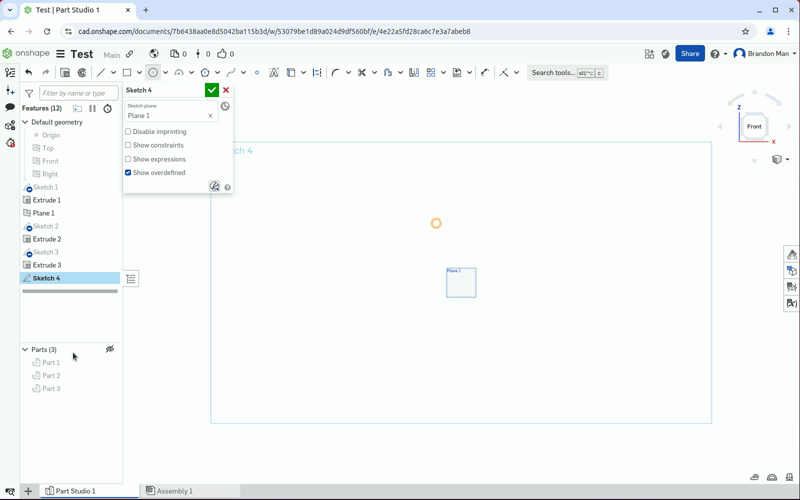
key_down(shift)
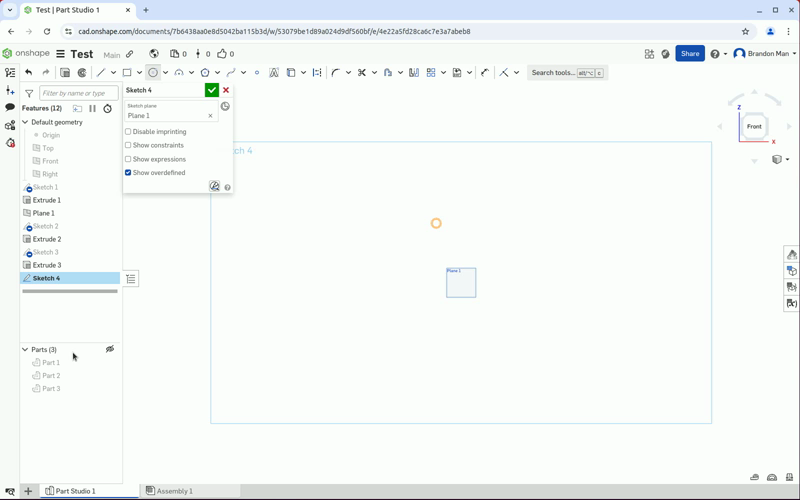
mouse_move(436, 245)
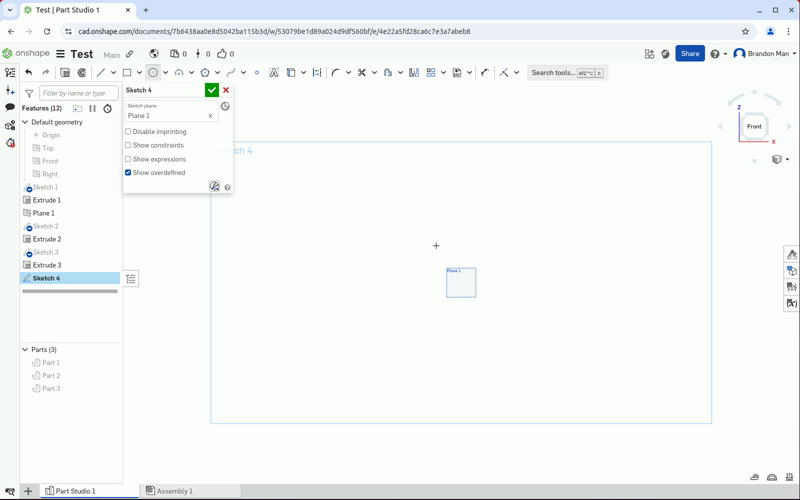
click(436, 245)
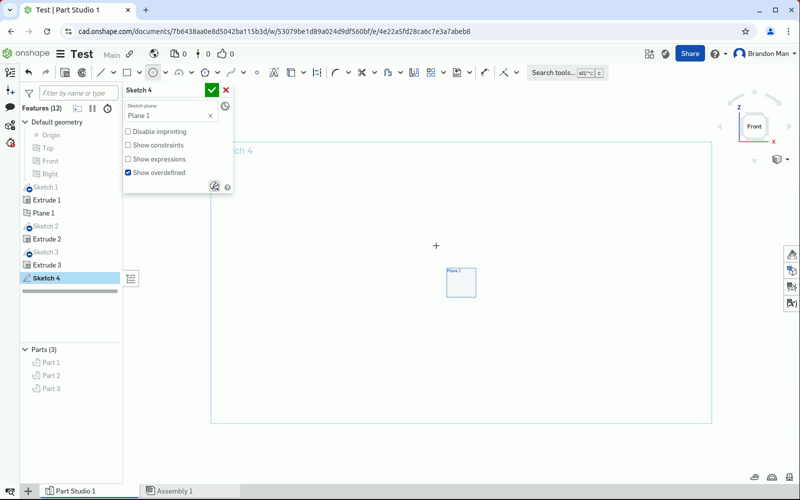
key_up(shift)
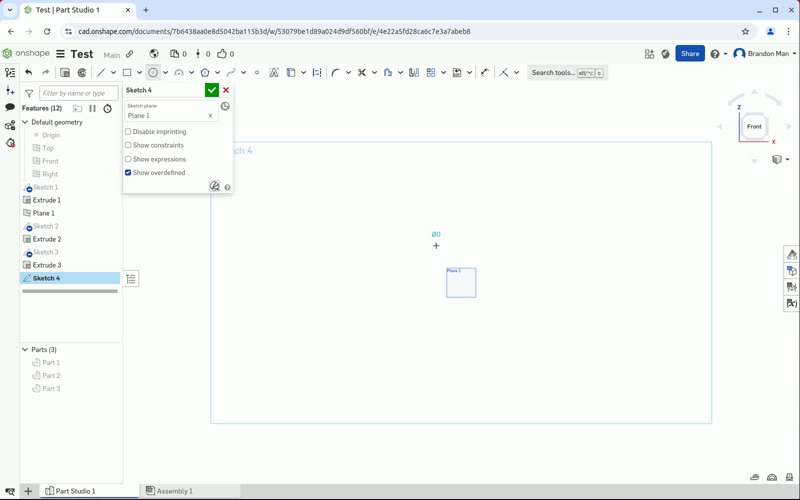
mouse_move(440, 245)
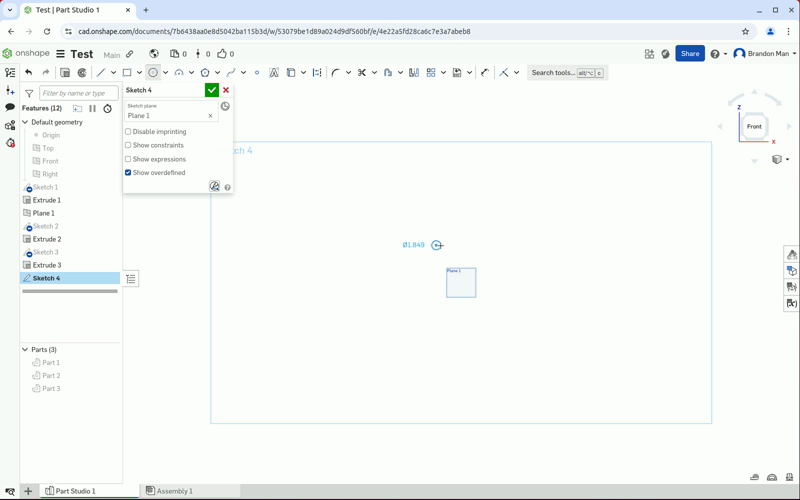
click(440, 245)
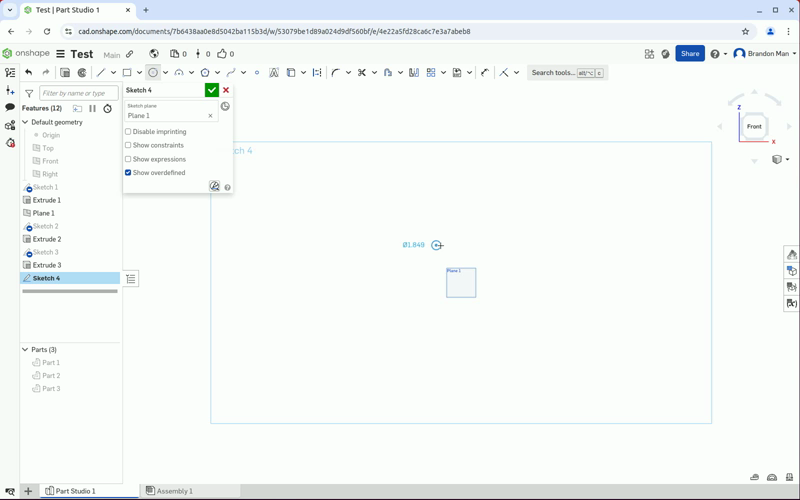
key(esc)
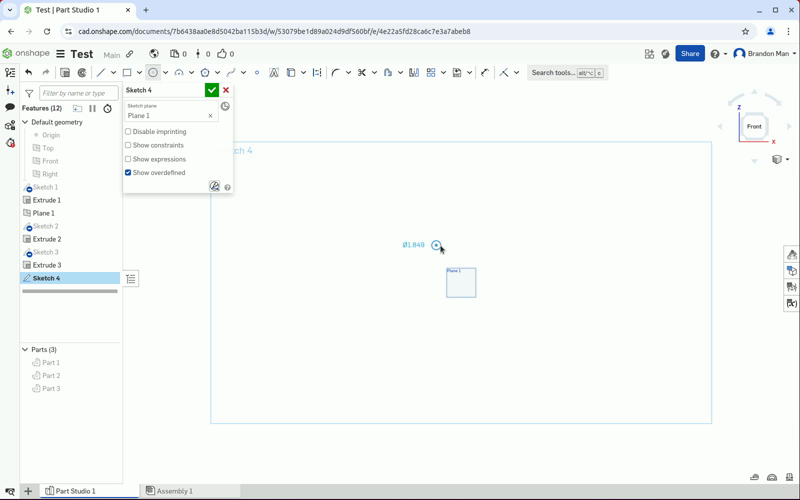
mouse_move(434, 242)
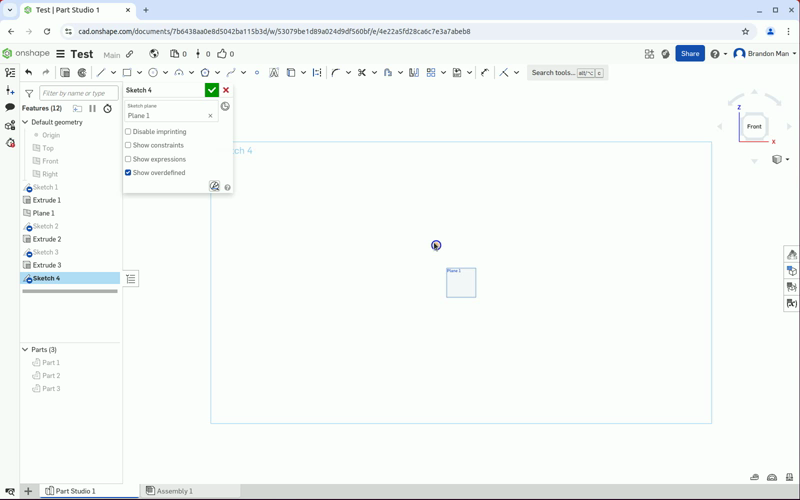
scroll(6)
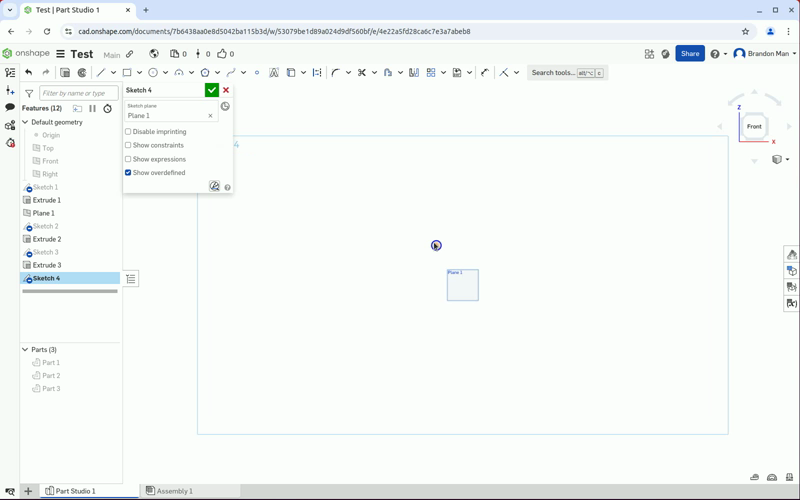
scroll(6)
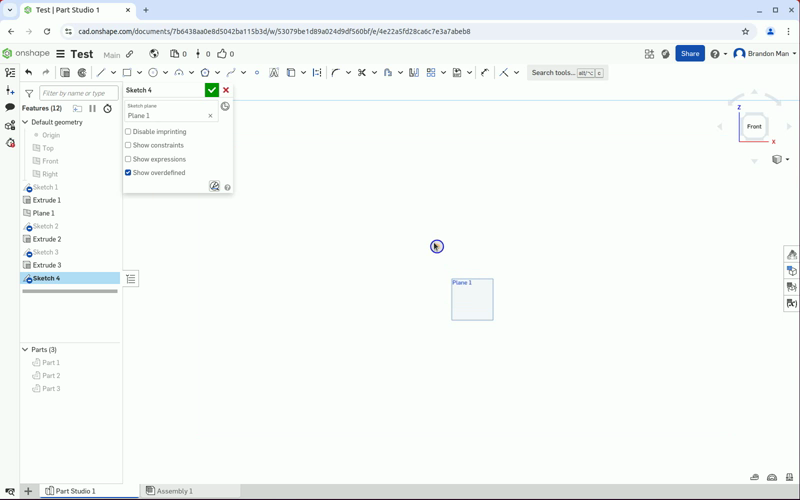
scroll(6)
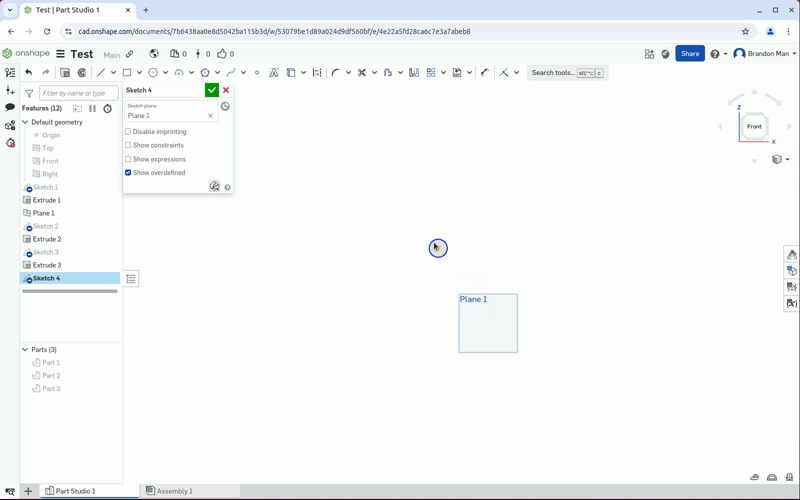
scroll(6)
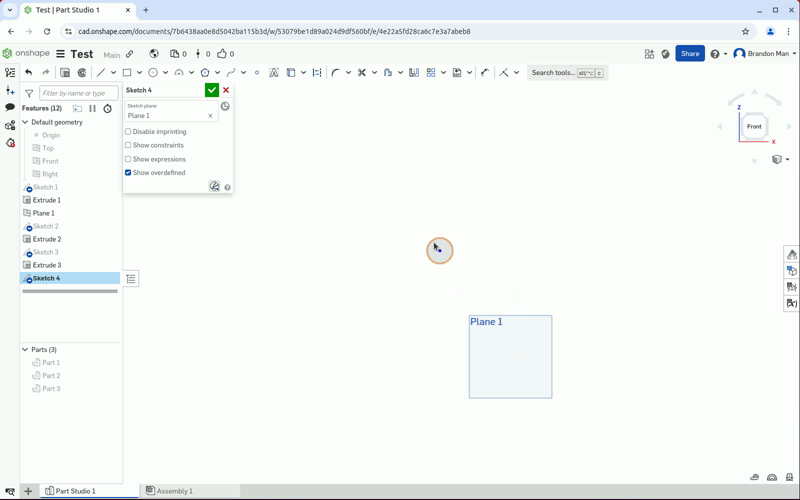
scroll(6)
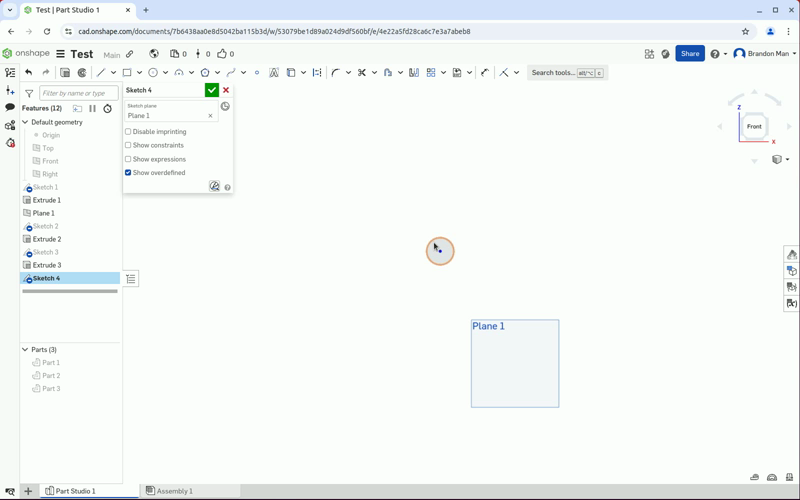
scroll(6)
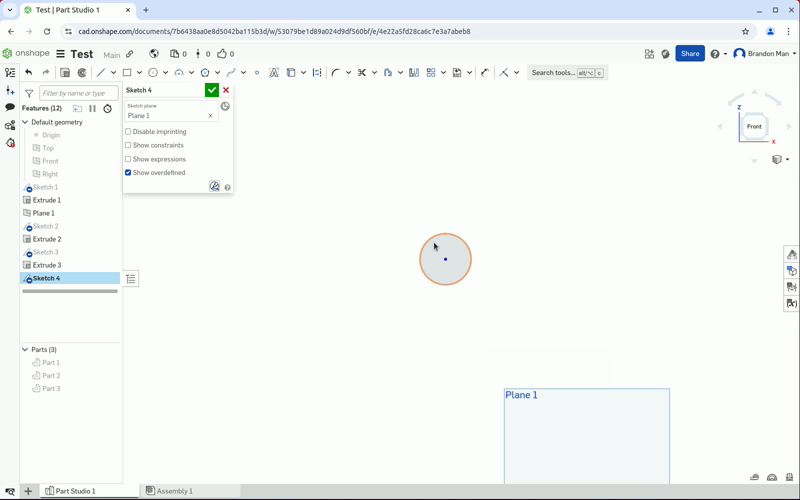
scroll(6)
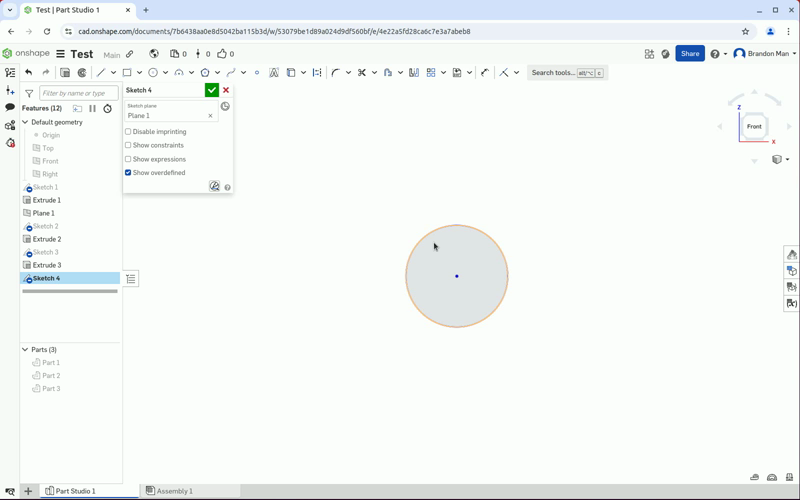
click(434, 242)
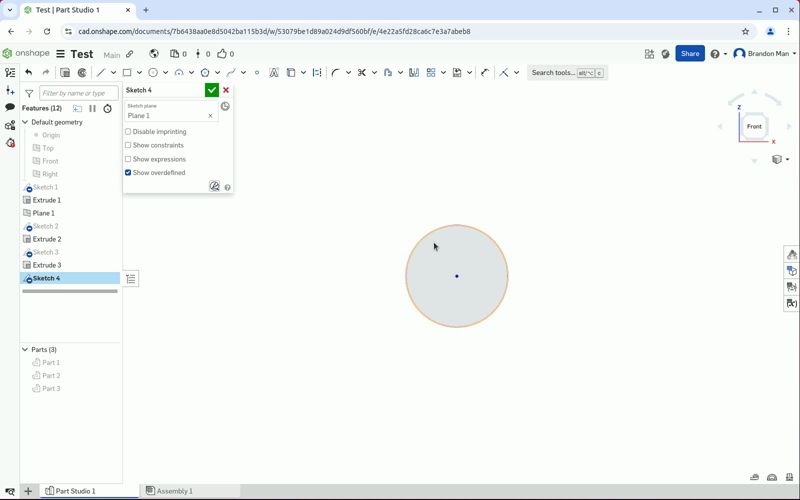
scroll(-6)
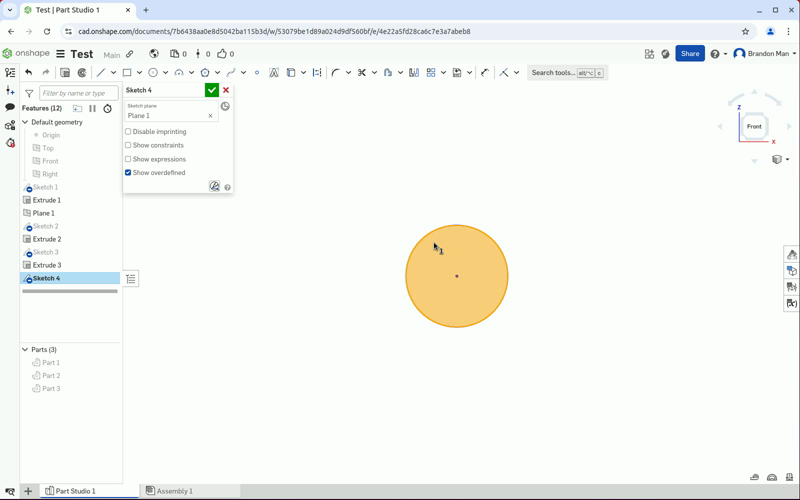
scroll(-6)
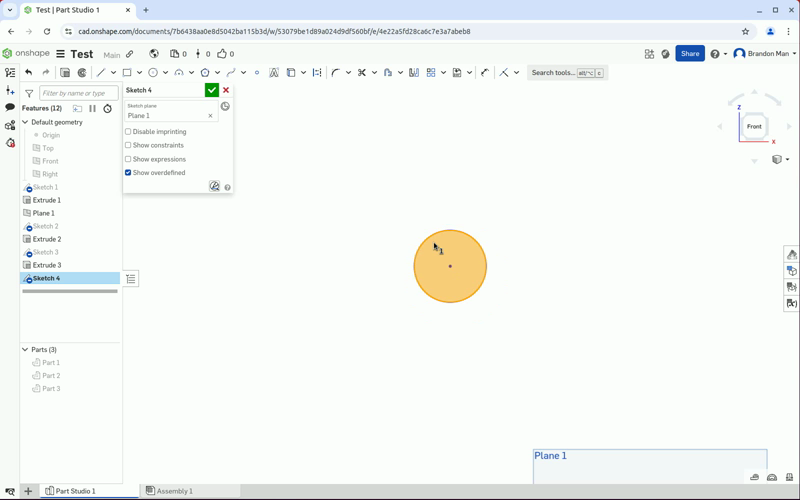
scroll(-6)
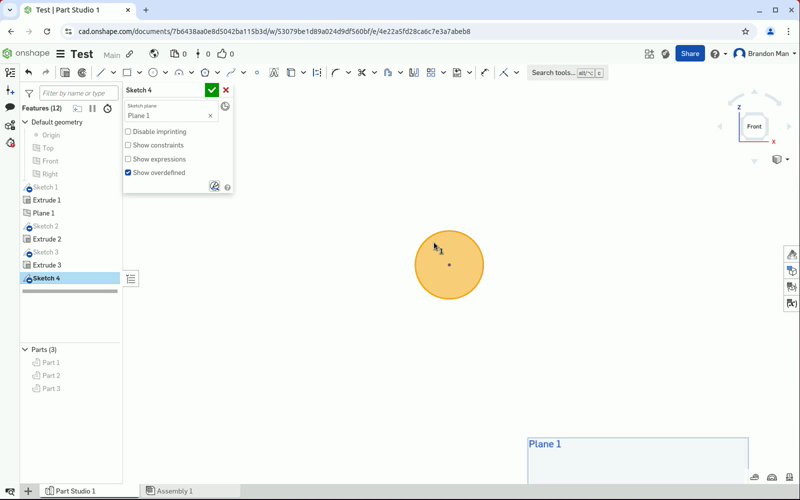
scroll(-6)
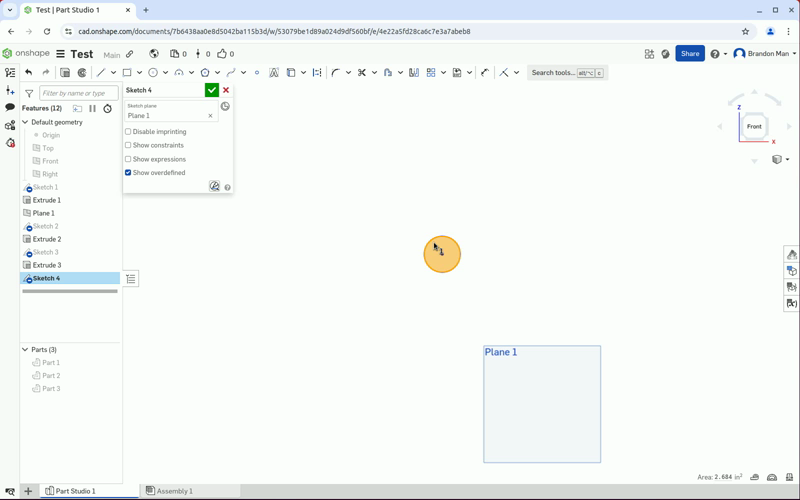
scroll(-6)
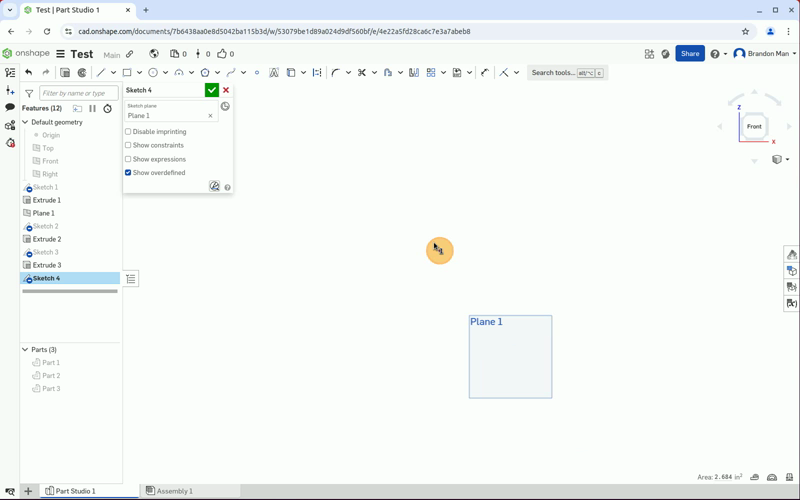
scroll(-6)
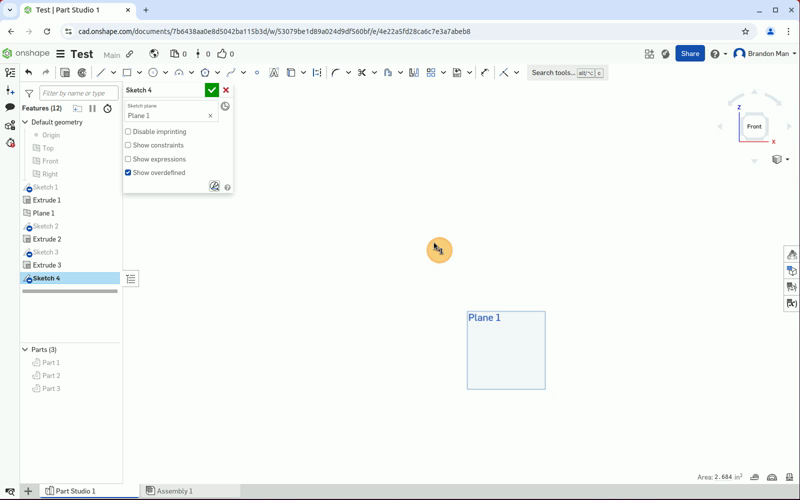
scroll(-6)
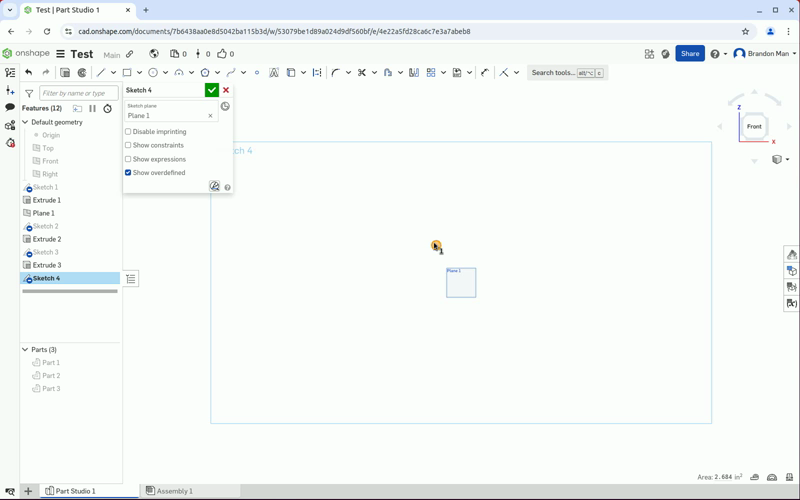
mouse_move(73, 352)
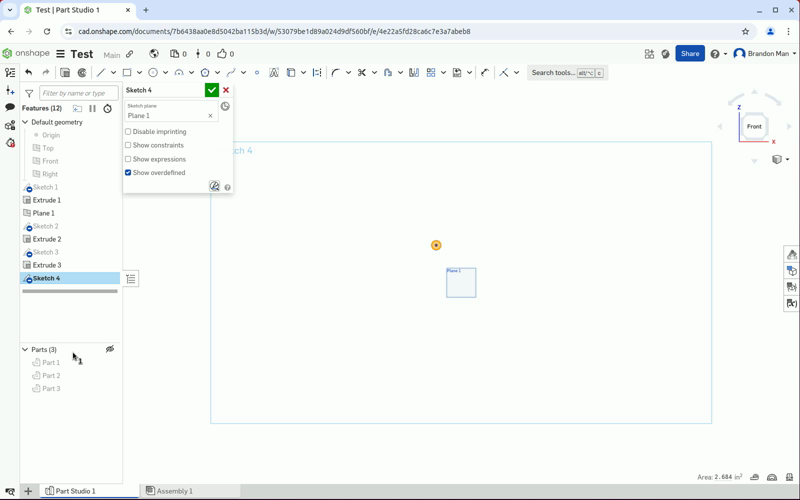
key(shift+y)
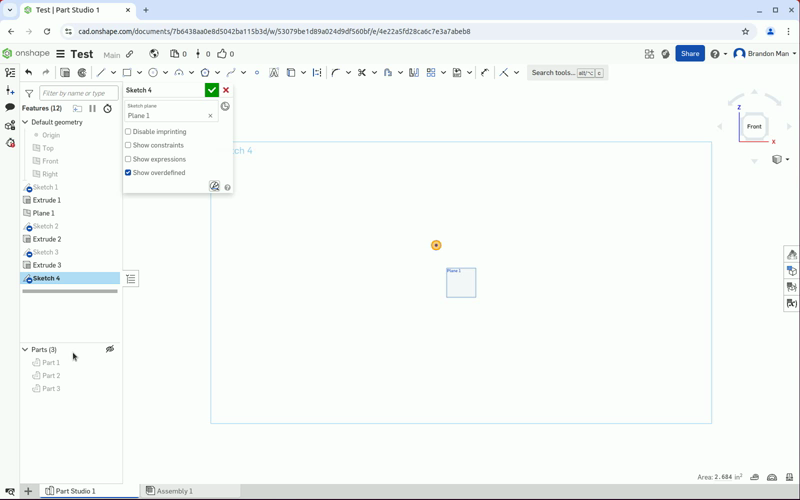
key(shift+e)
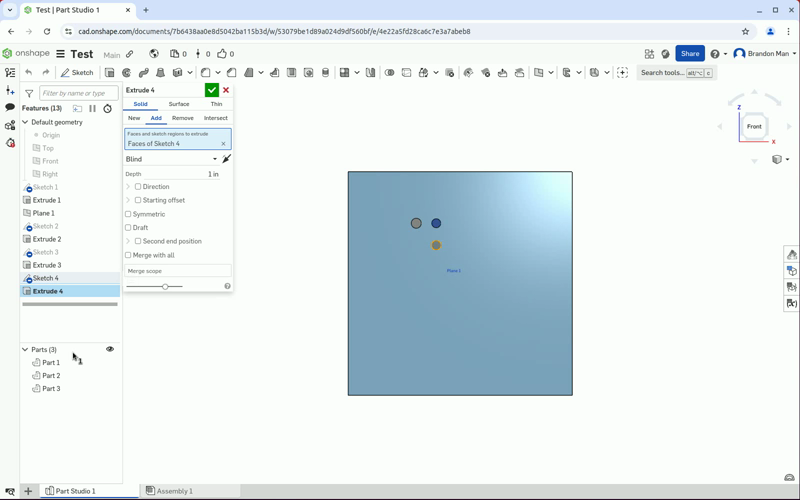
mouse_move(143, 106)
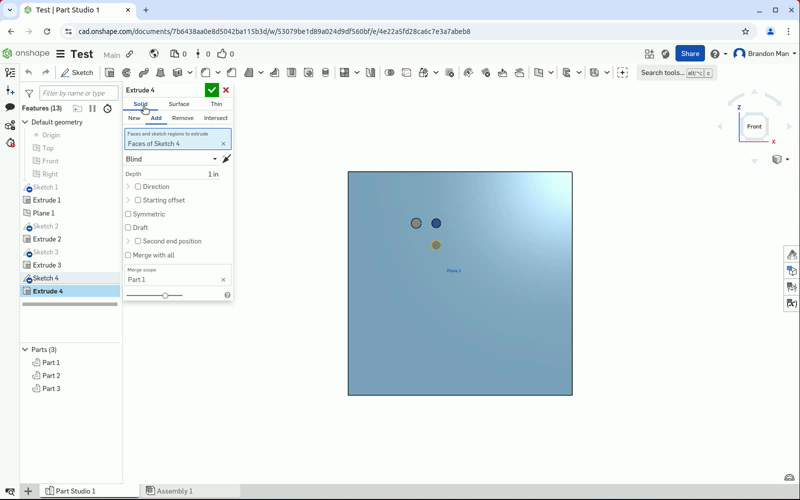
click(143, 106)
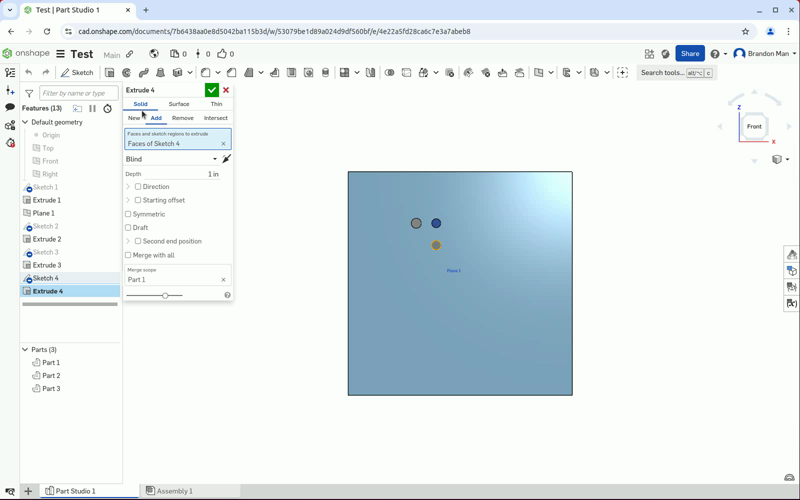
mouse_move(137, 120)
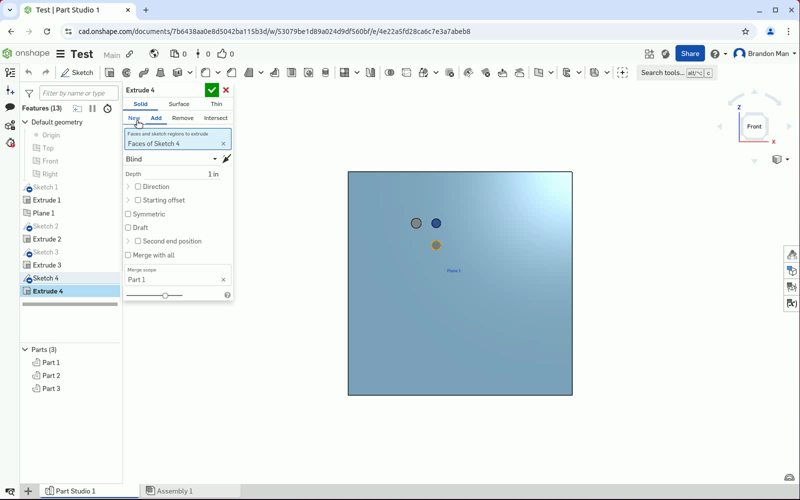
click(137, 120)
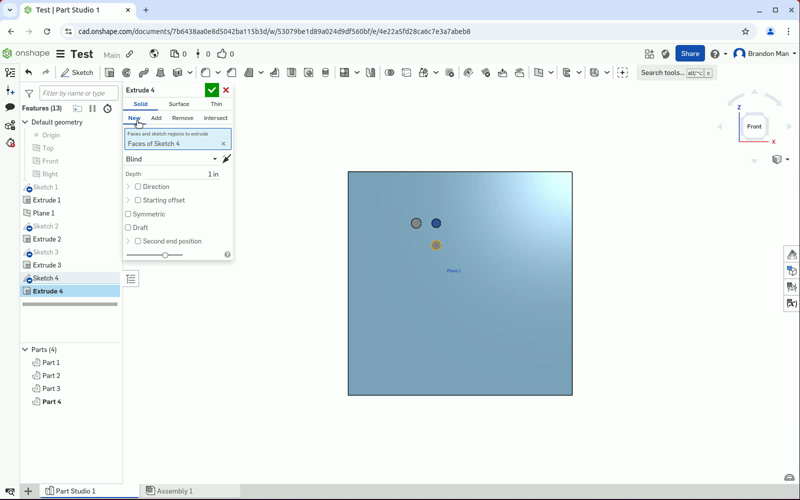
key(tab, 4)
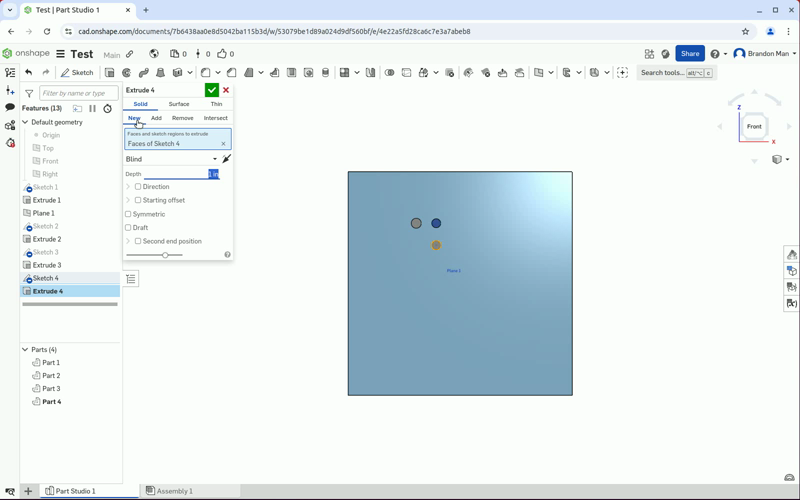
text(6.981)
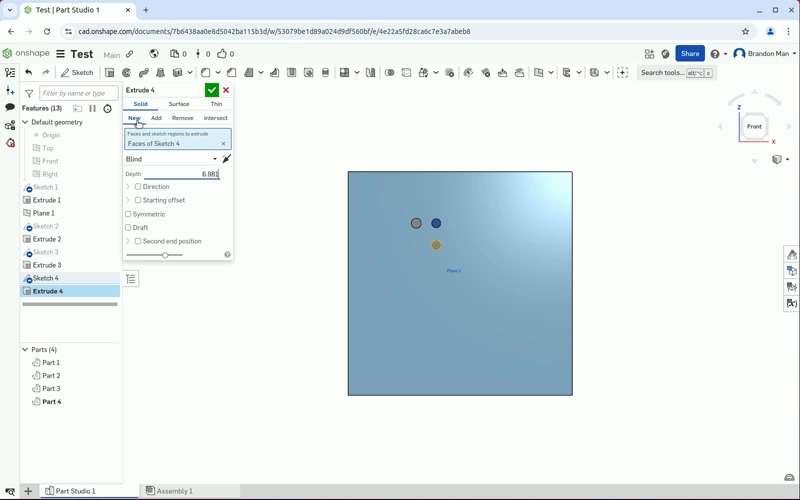
key(enter)
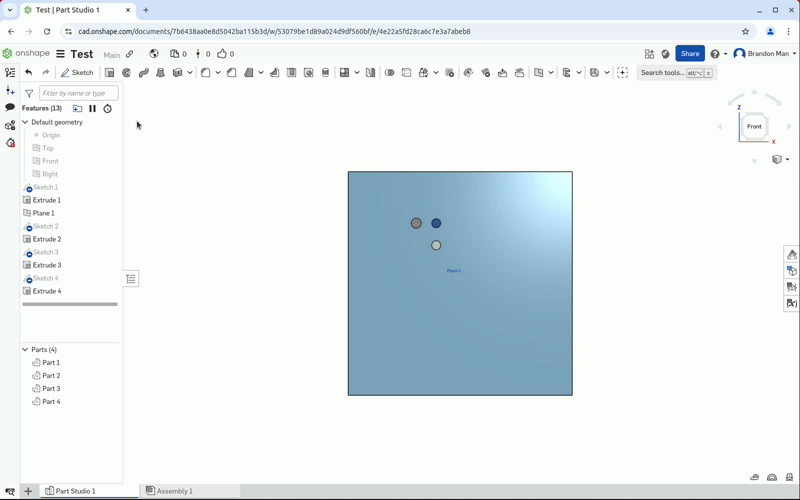
key(shift+h)
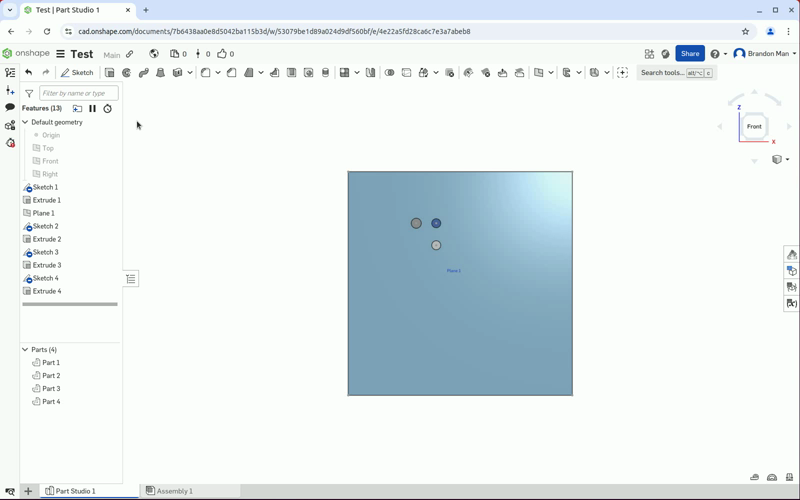
key(shift+h)
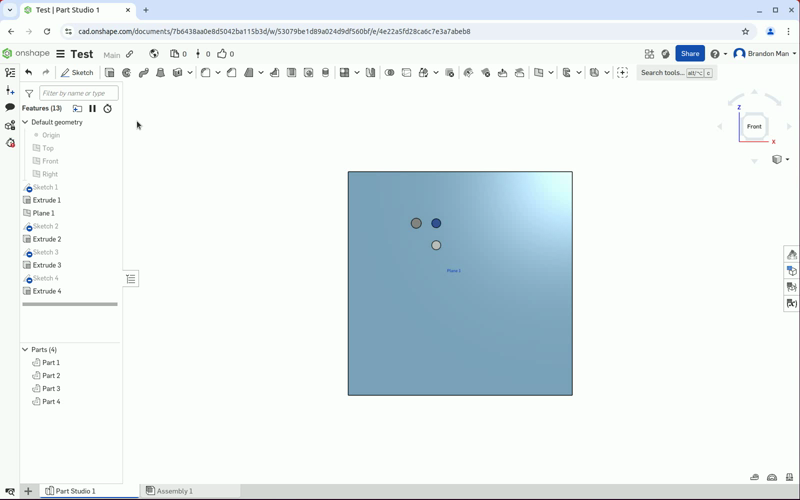
mouse_move(73, 189)
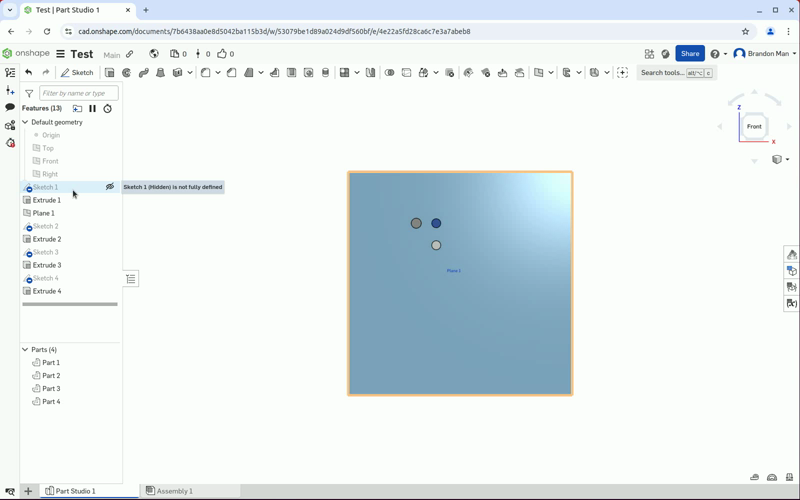
click(73, 189)
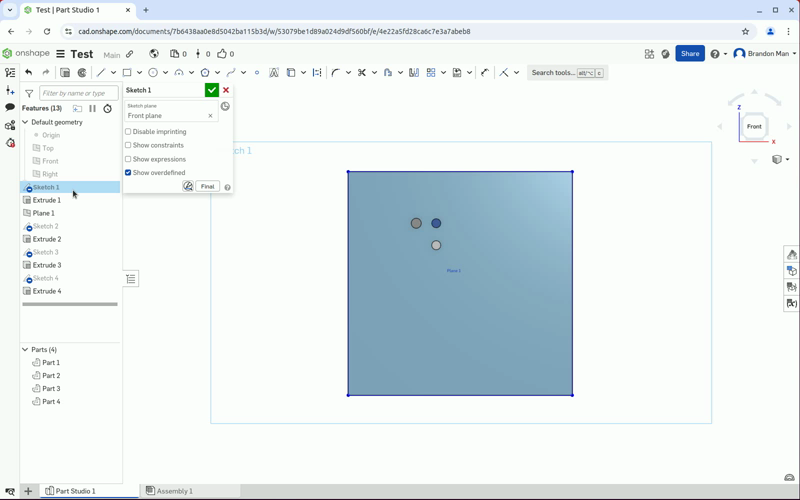
mouse_move(229, 92)
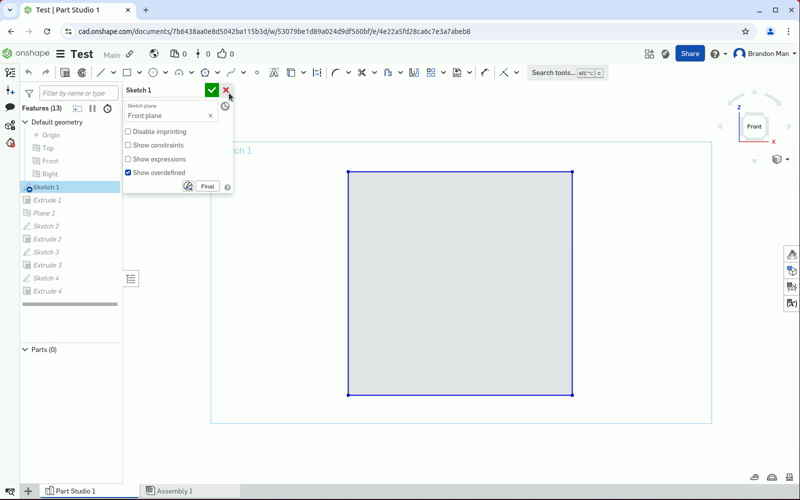
click(229, 92)
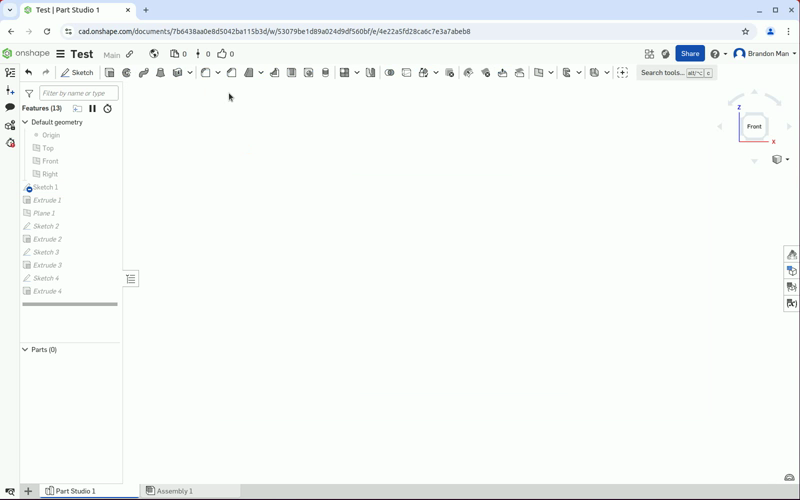
key(shift+s)
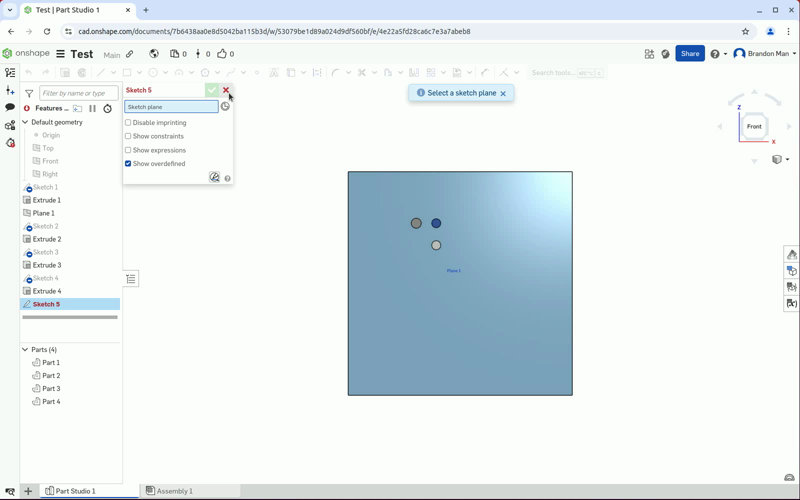
mouse_move(73, 215)
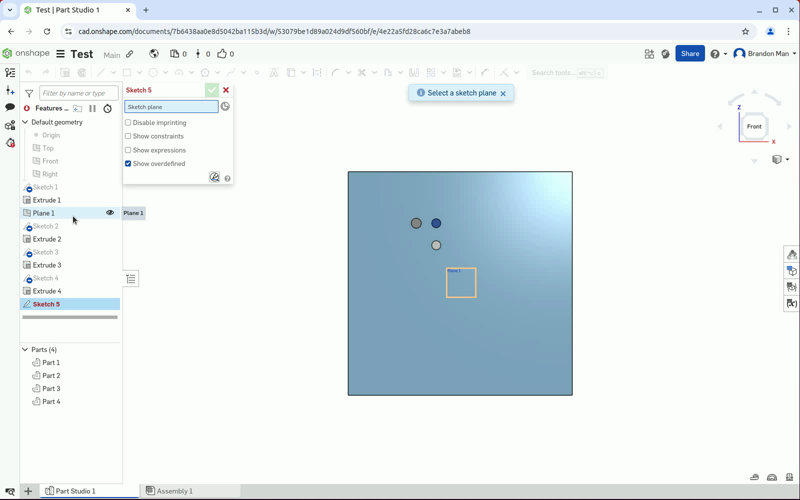
click(73, 215)
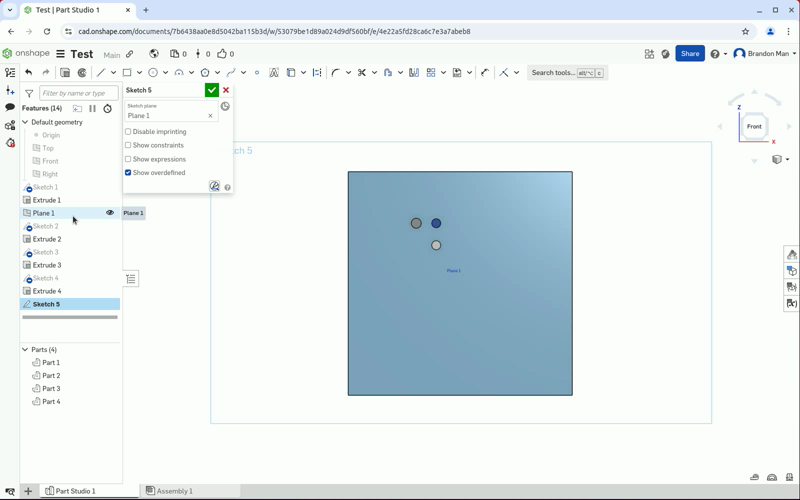
mouse_move(73, 352)
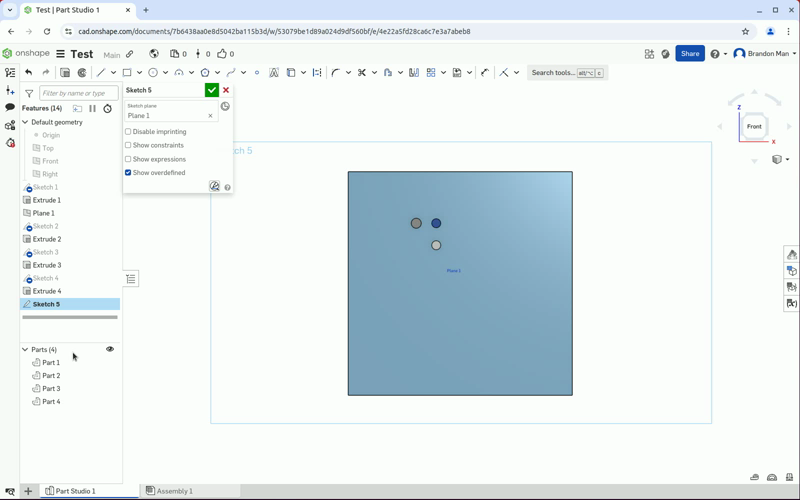
key(y)
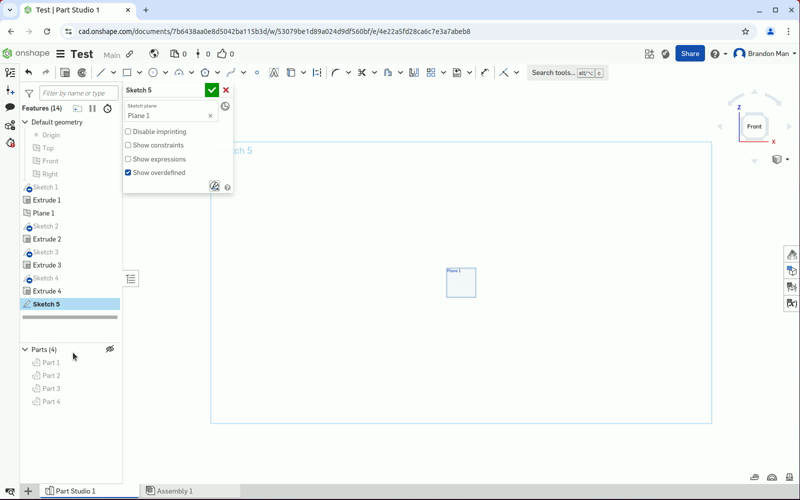
key(c)
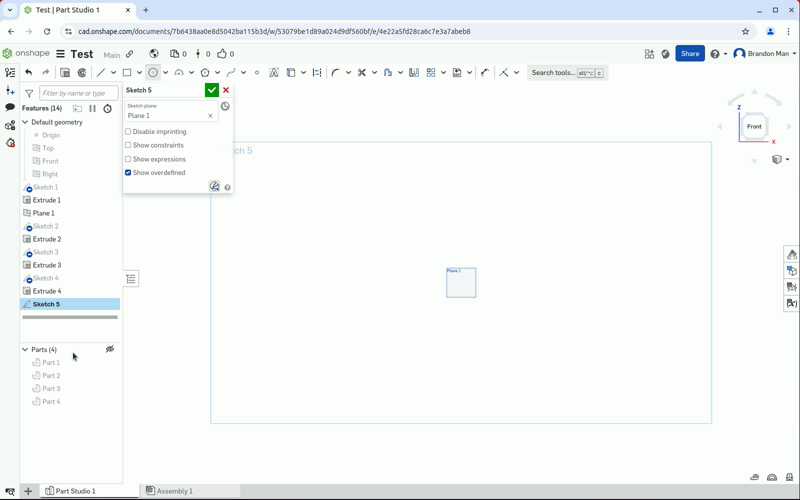
key_down(shift)
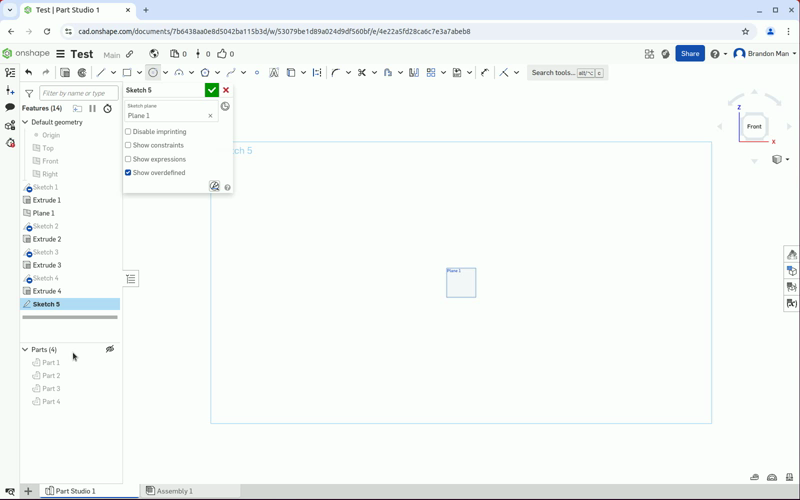
mouse_move(460, 245)
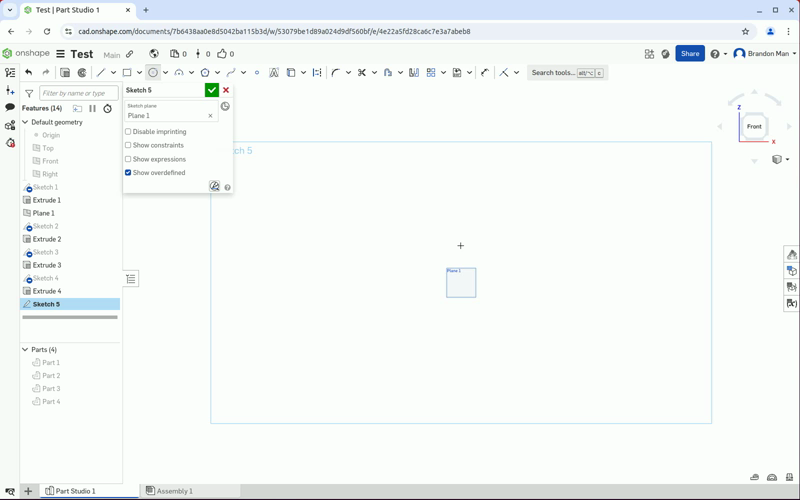
click(460, 245)
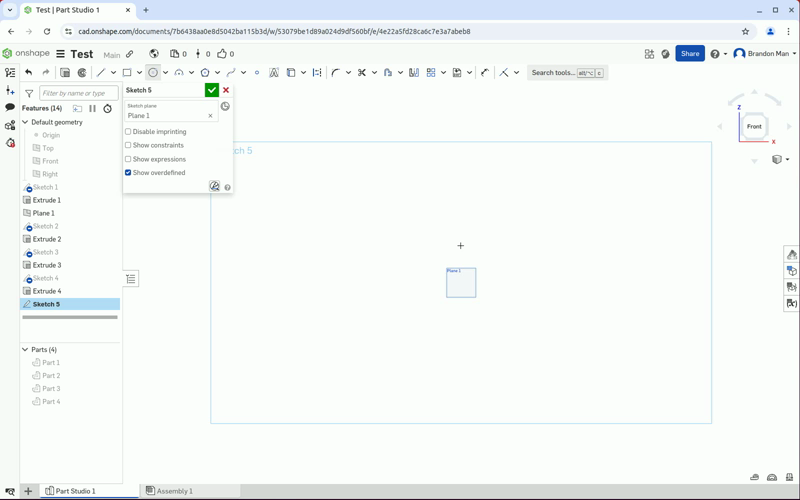
key_up(shift)
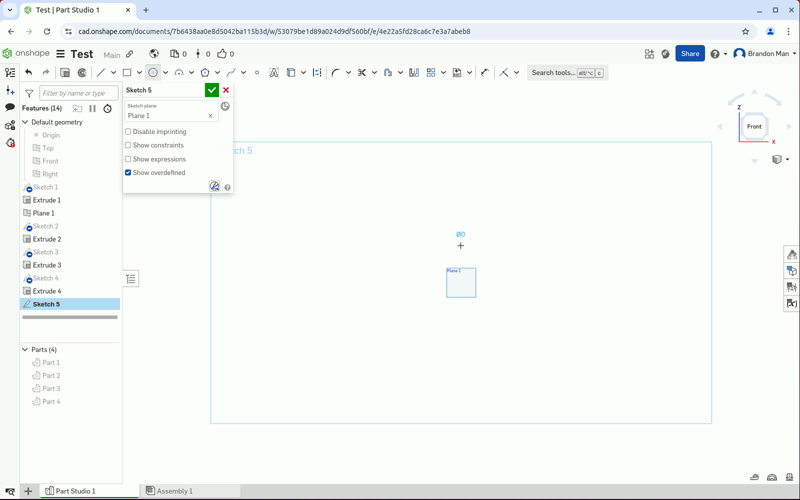
mouse_move(465, 245)
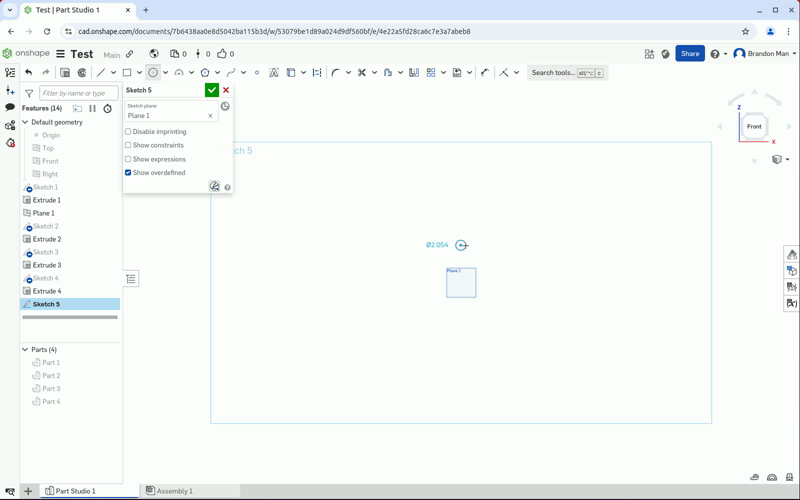
click(465, 245)
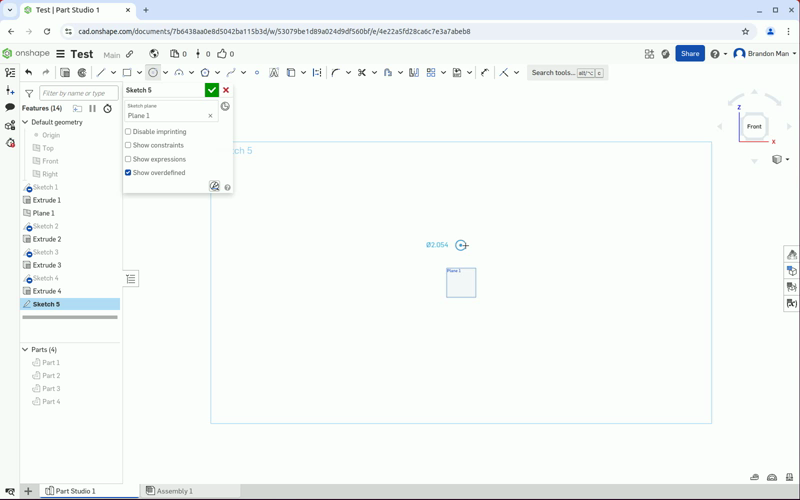
key(esc)
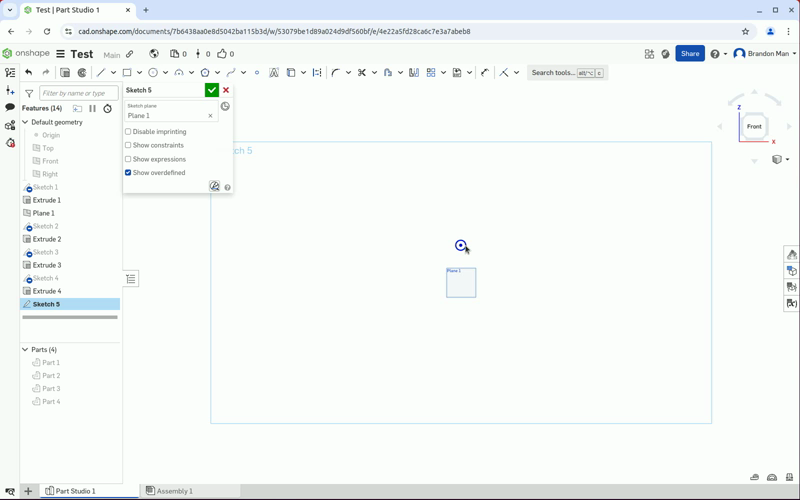
mouse_move(464, 243)
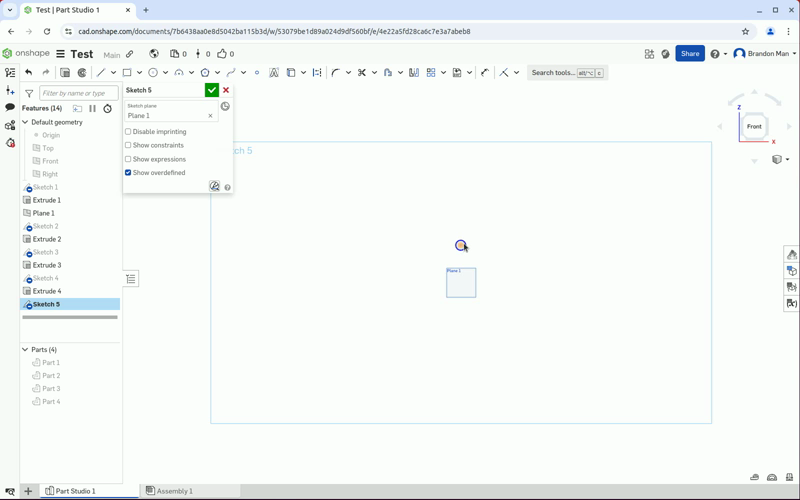
scroll(6)
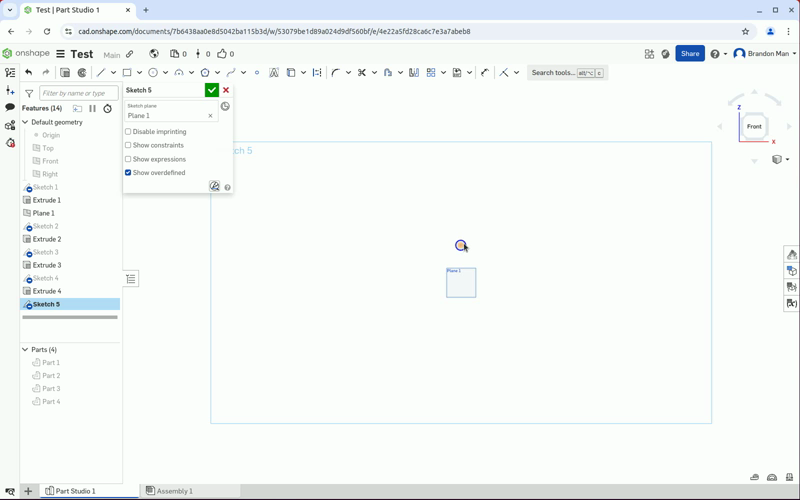
scroll(6)
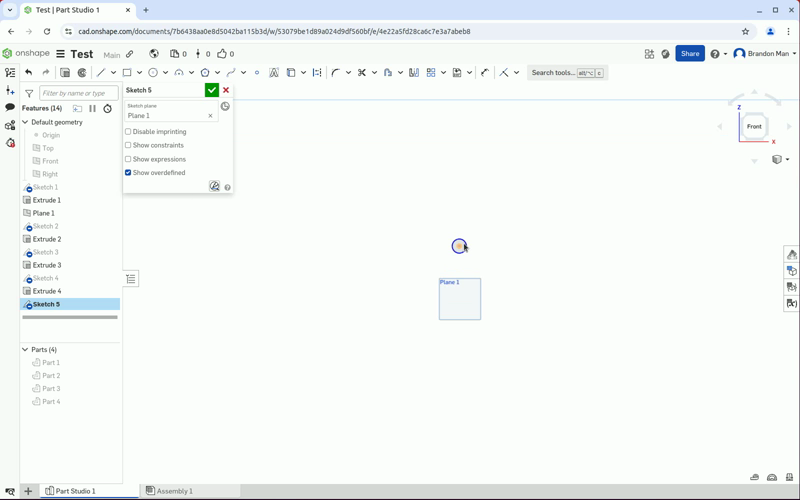
scroll(6)
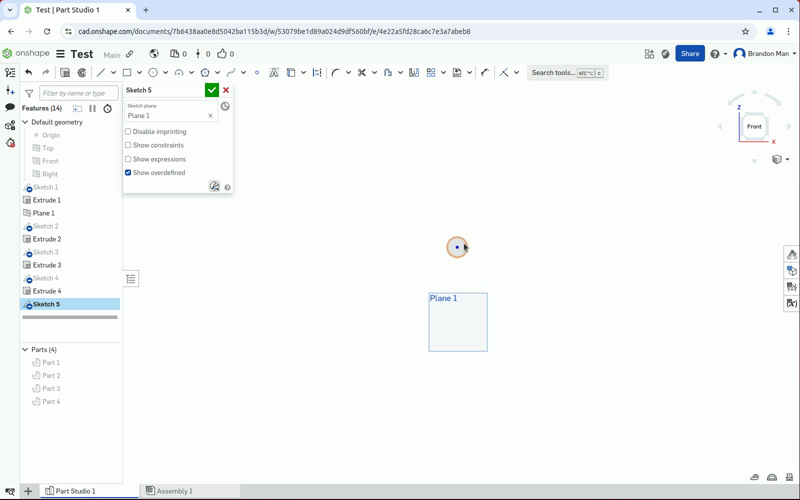
scroll(6)
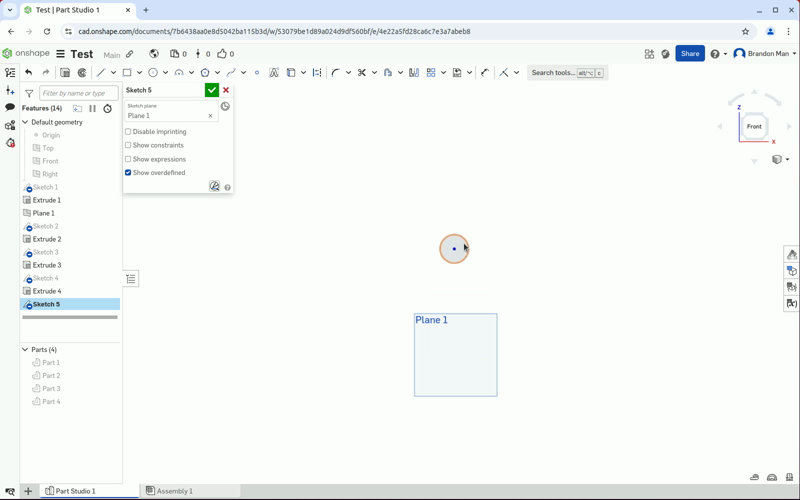
scroll(6)
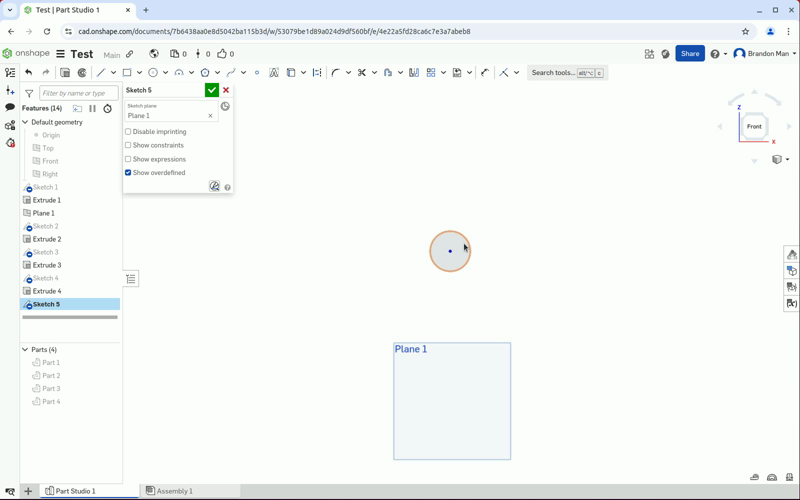
scroll(6)
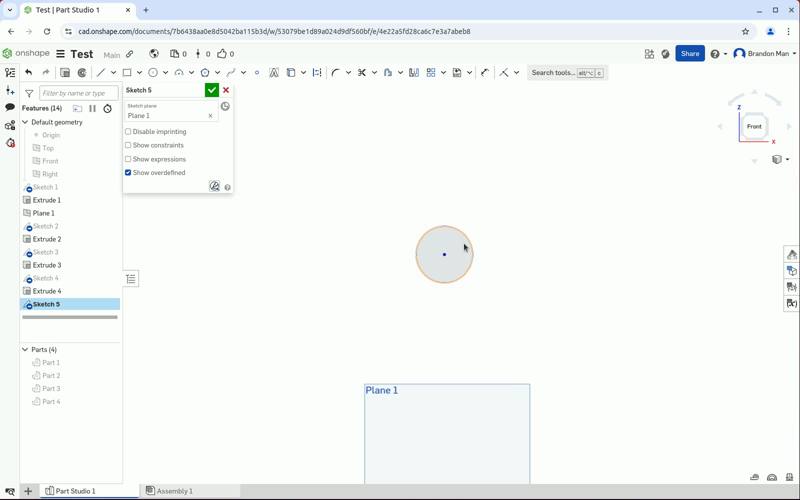
scroll(6)
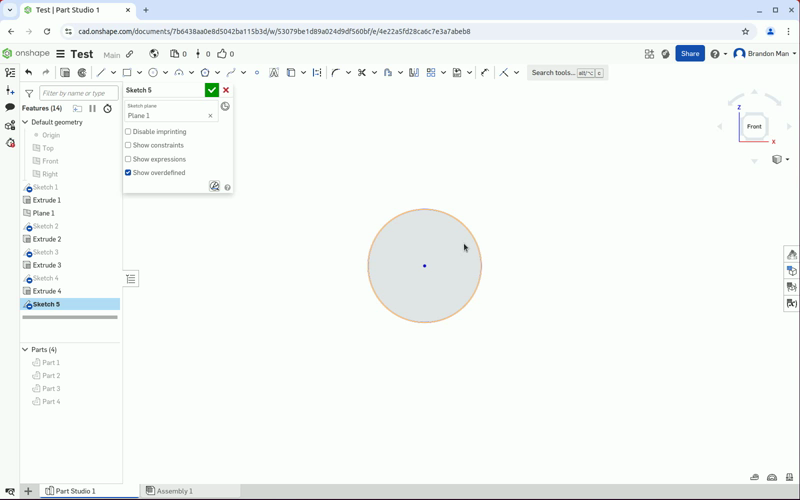
click(464, 243)
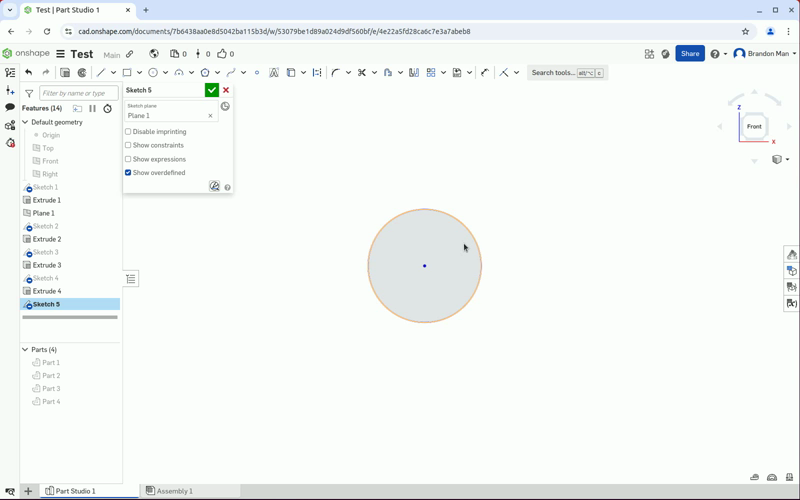
scroll(-6)
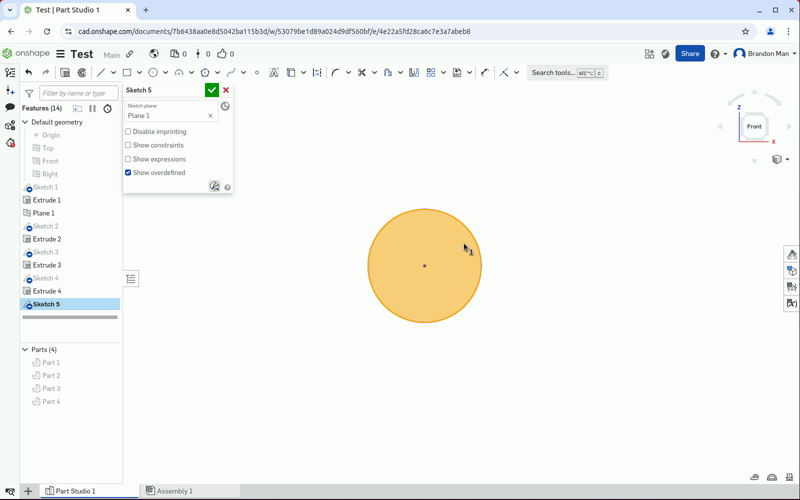
scroll(-6)
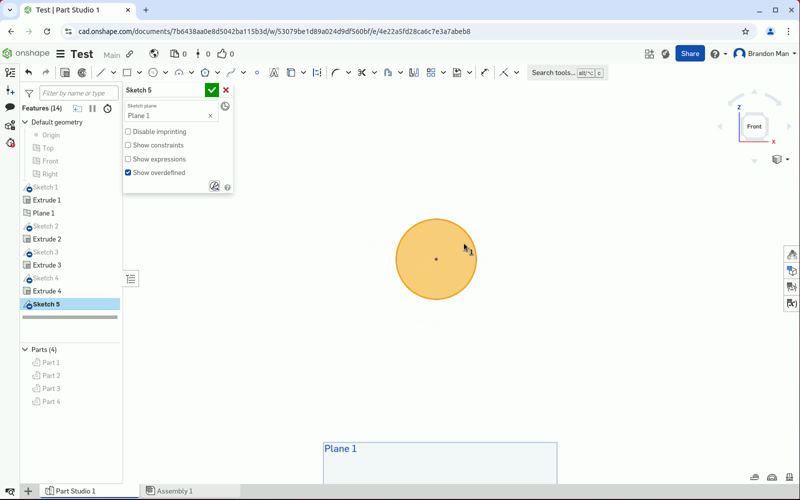
scroll(-6)
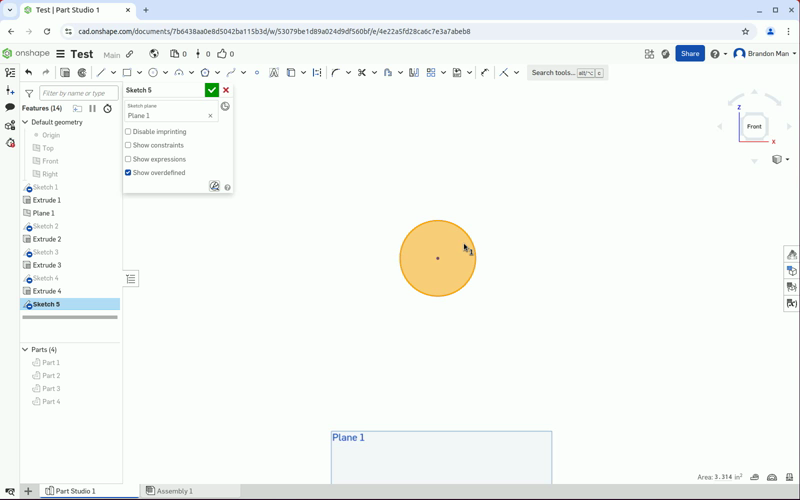
scroll(-6)
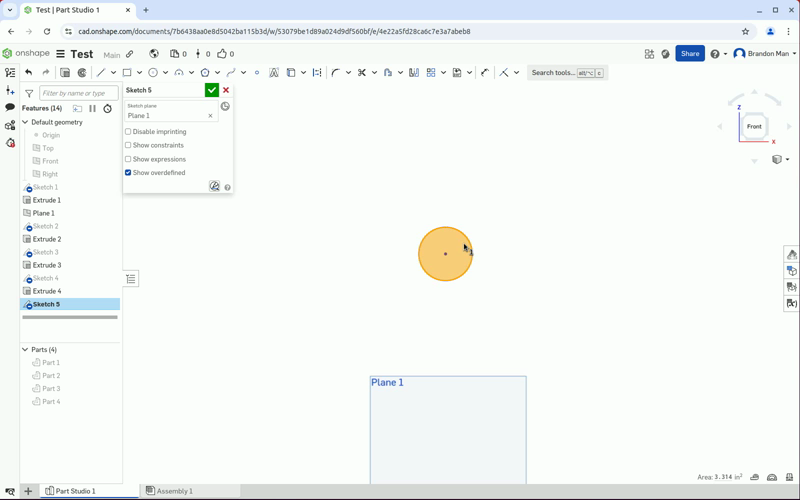
scroll(-6)
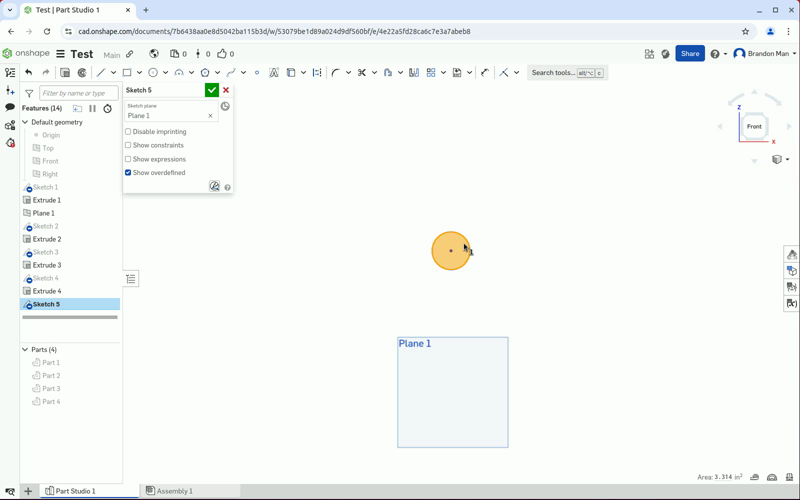
scroll(-6)
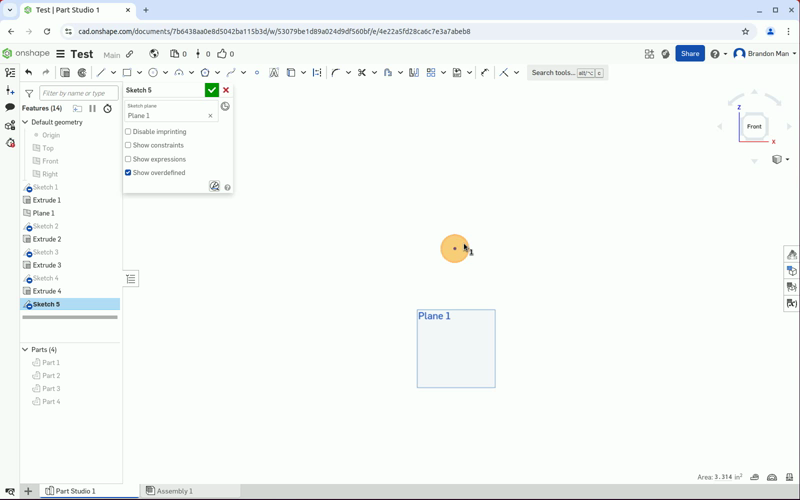
scroll(-6)
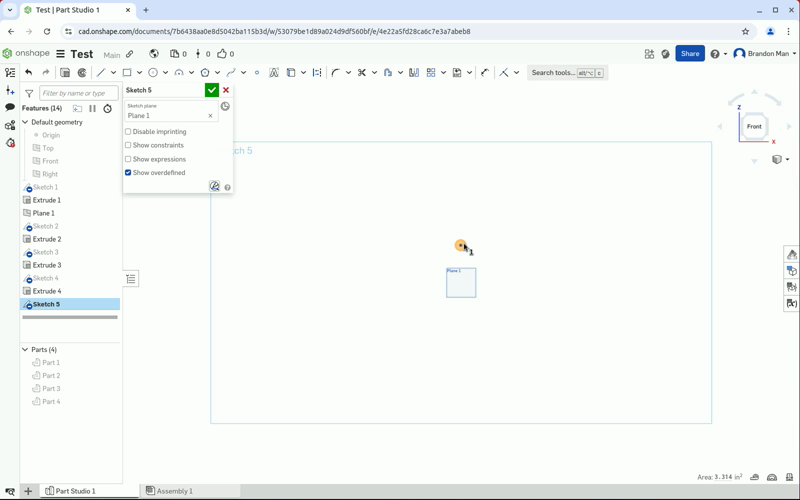
mouse_move(73, 352)
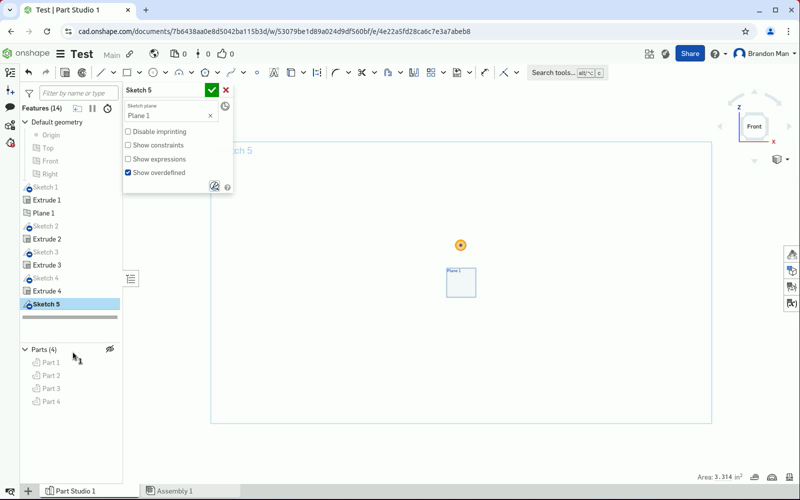
key(shift+y)
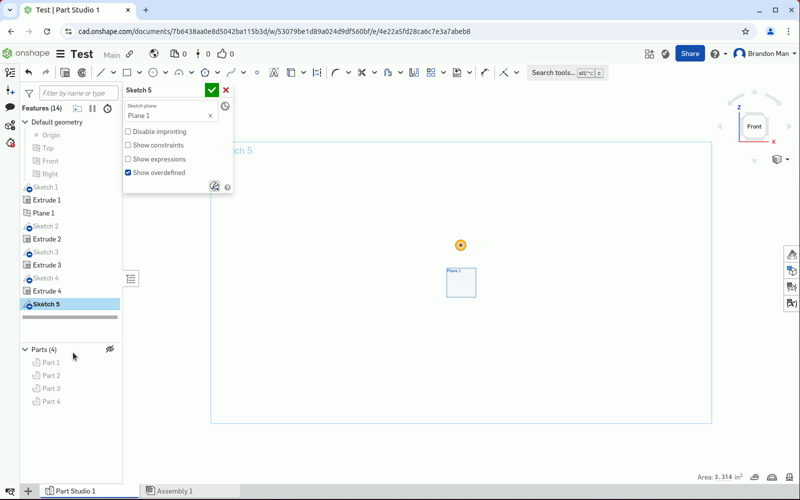
key(shift+e)
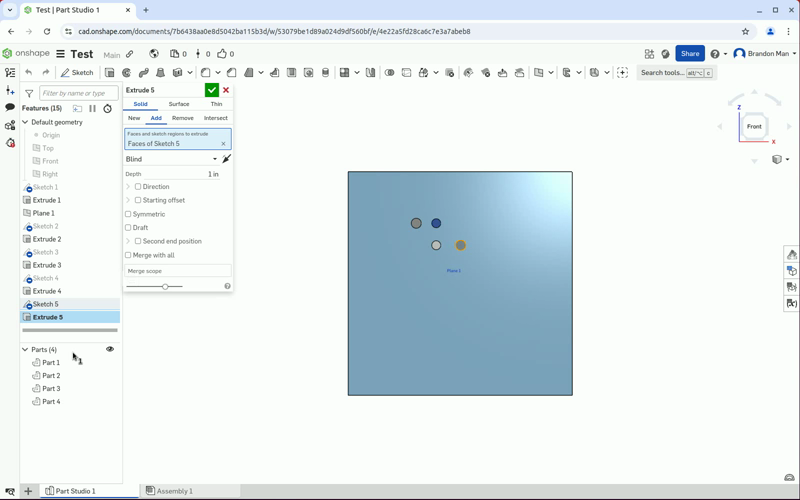
mouse_move(143, 106)
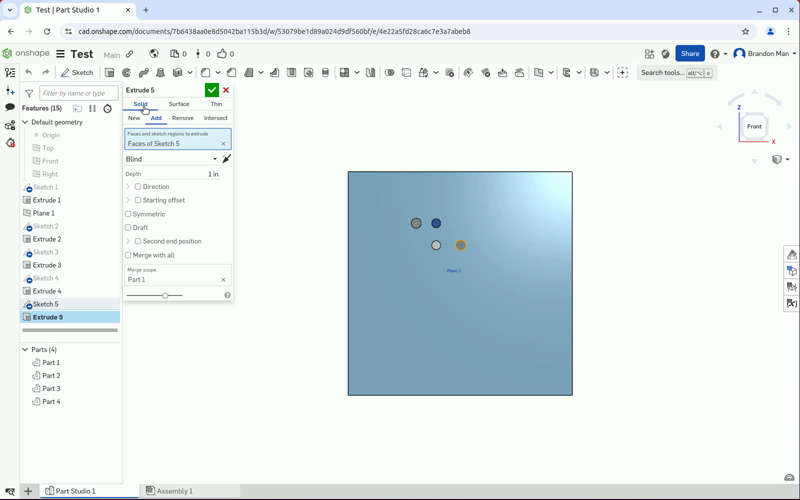
click(143, 106)
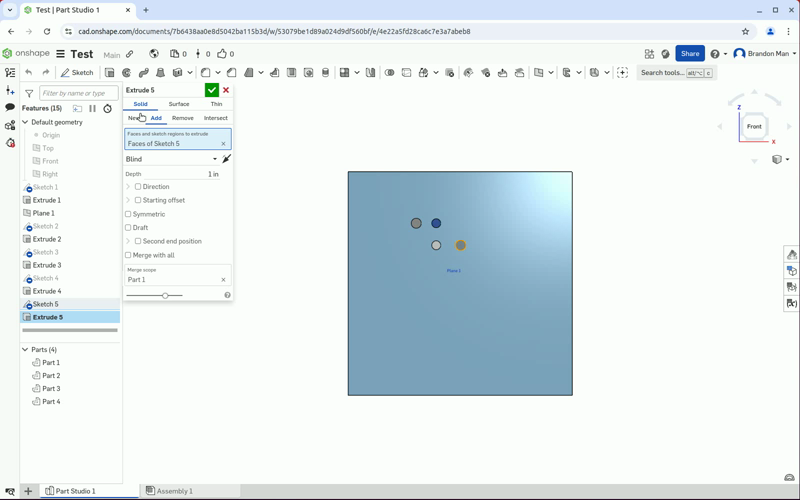
mouse_move(137, 120)
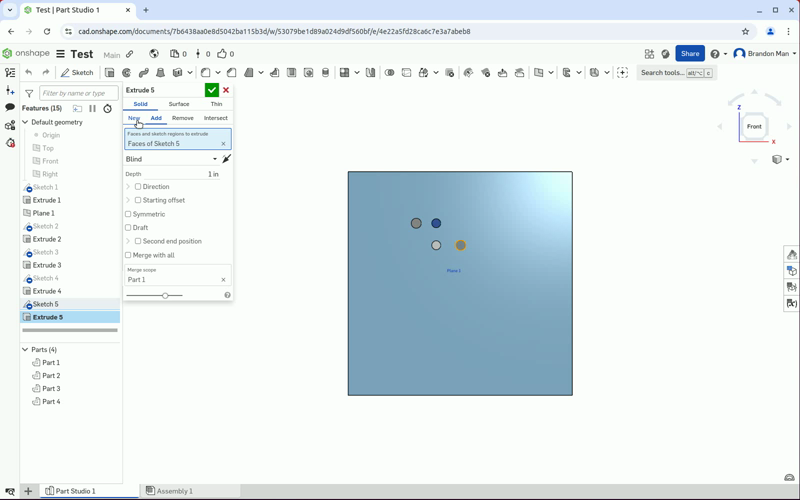
click(137, 120)
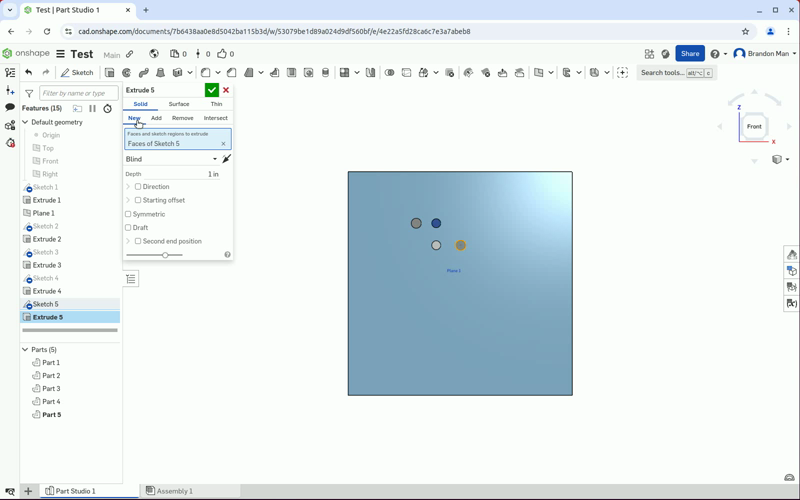
key(tab, 4)
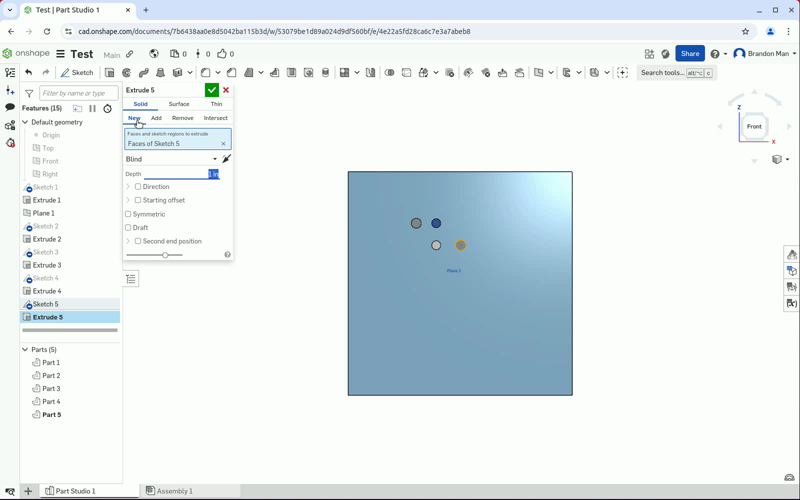
text(6.981)
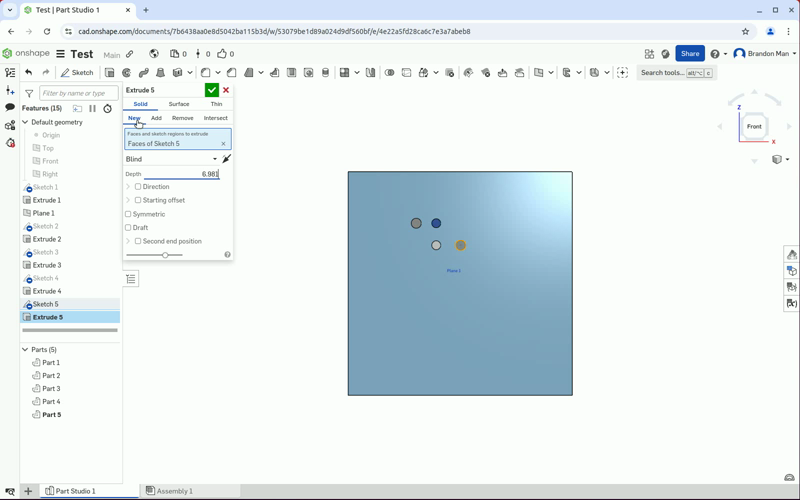
key(enter)
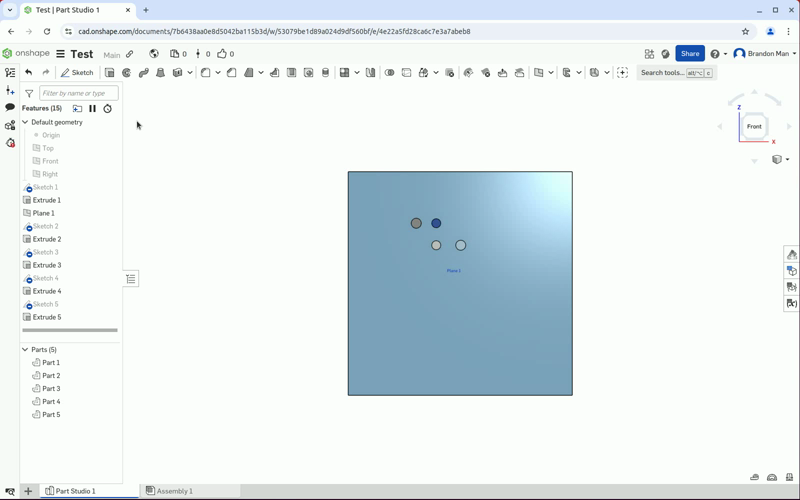
key(shift+h)
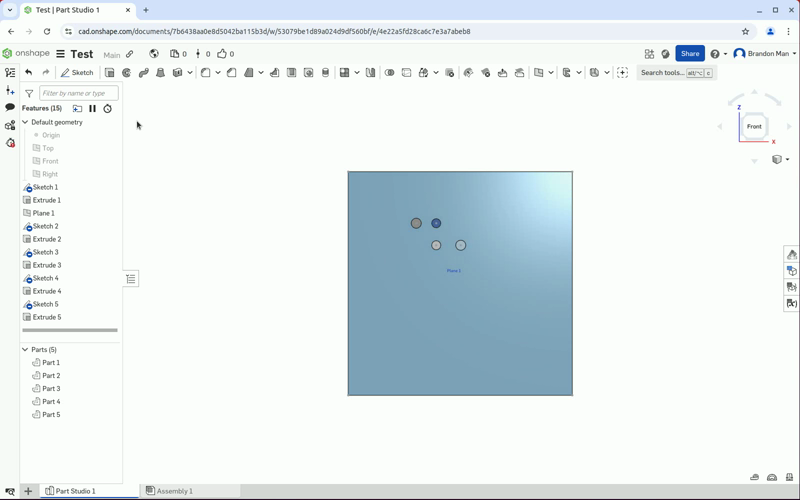
key(shift+h)
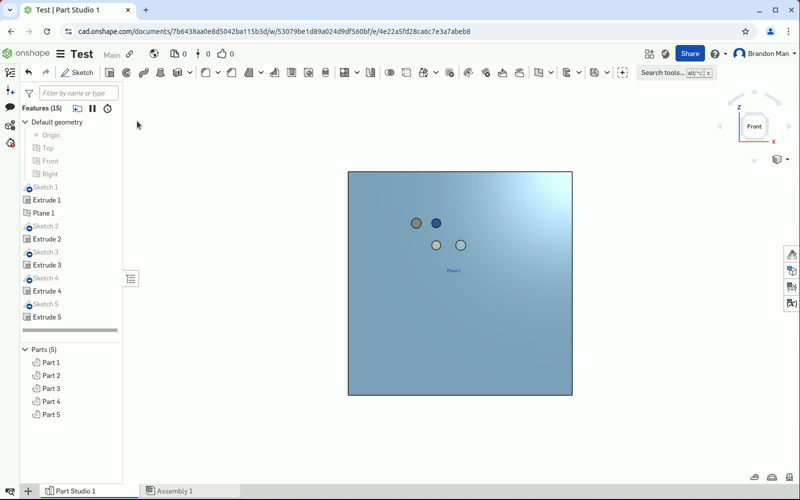
mouse_move(73, 189)
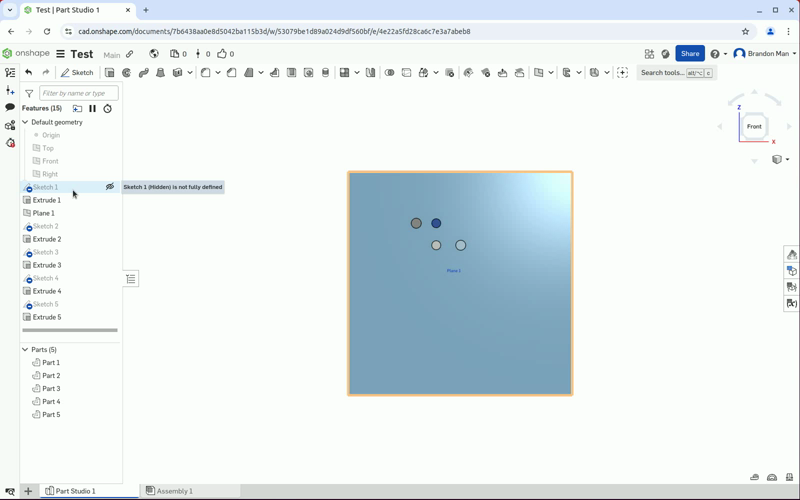
click(73, 189)
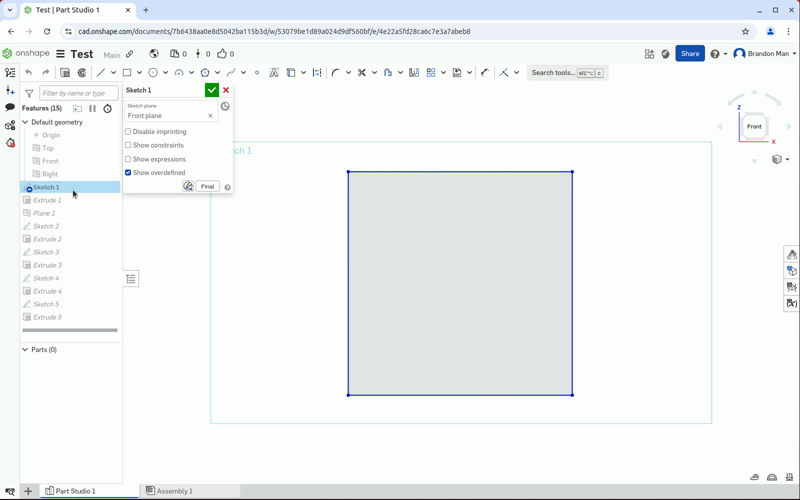
mouse_move(229, 92)
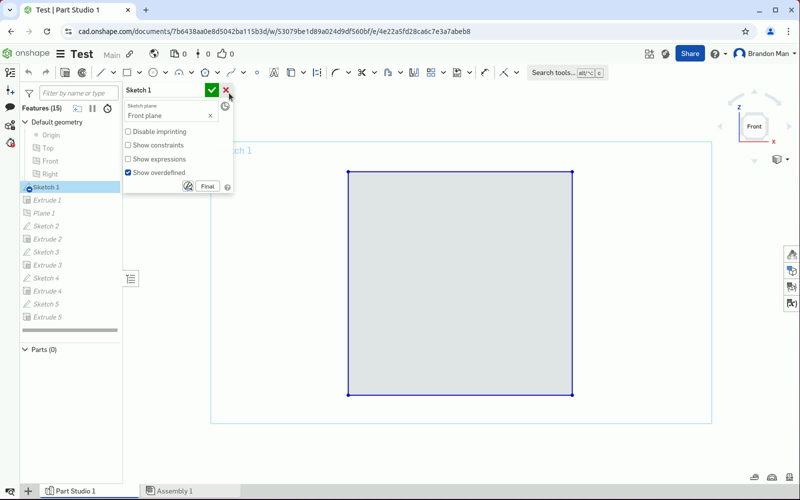
click(229, 92)
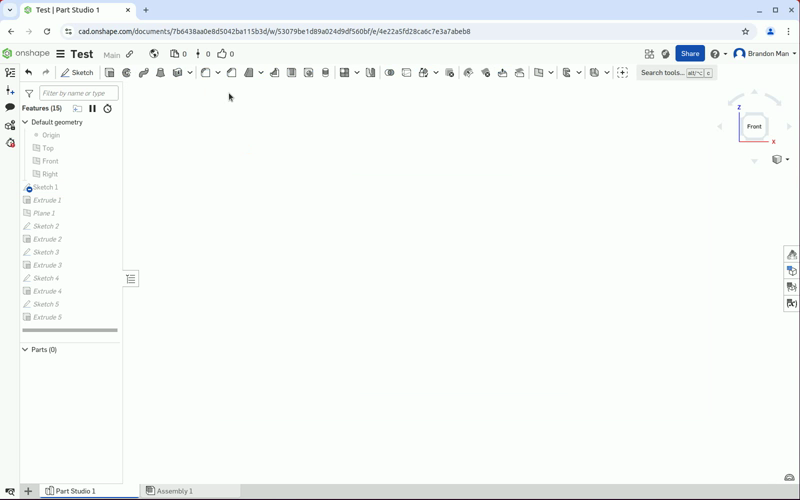
key(shift+s)
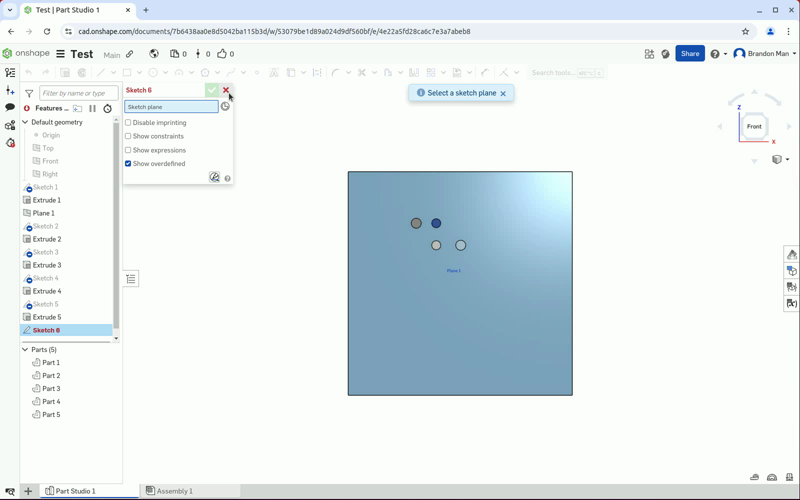
mouse_move(69, 215)
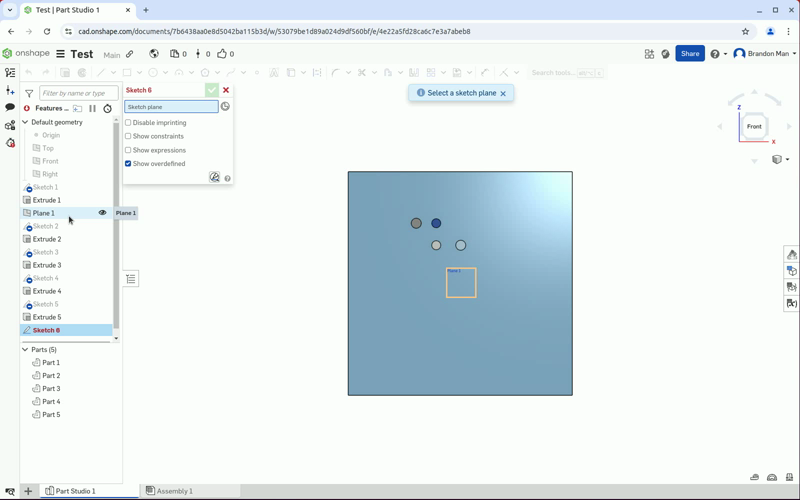
click(69, 215)
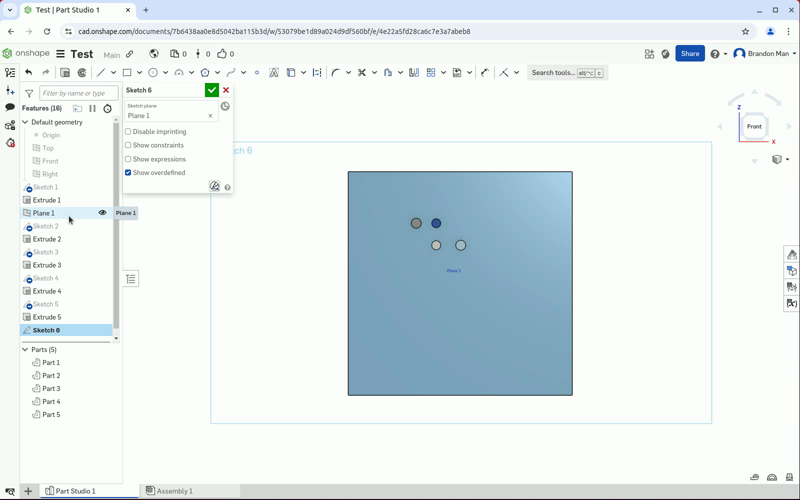
mouse_move(73, 352)
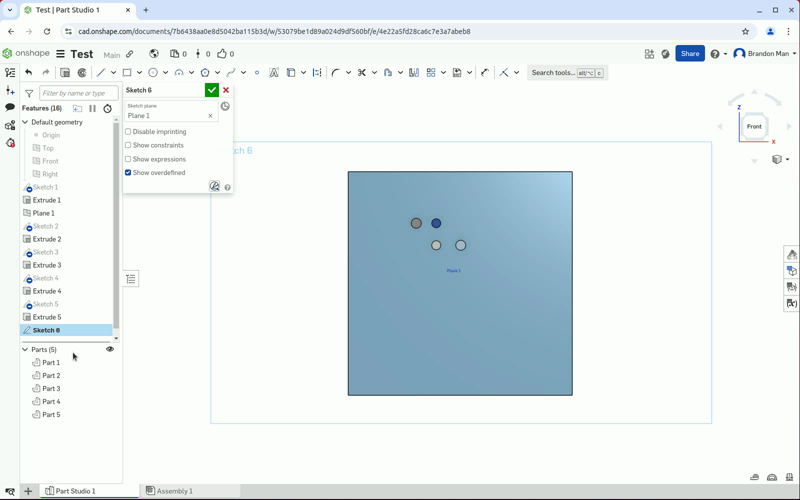
key(y)
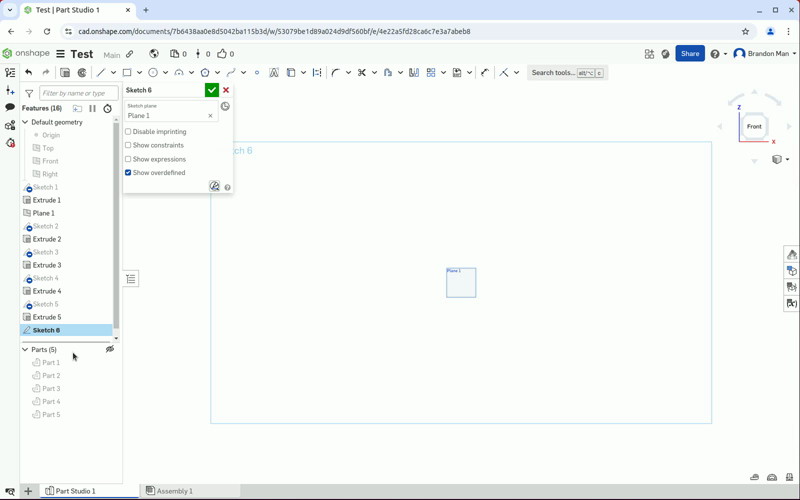
key(c)
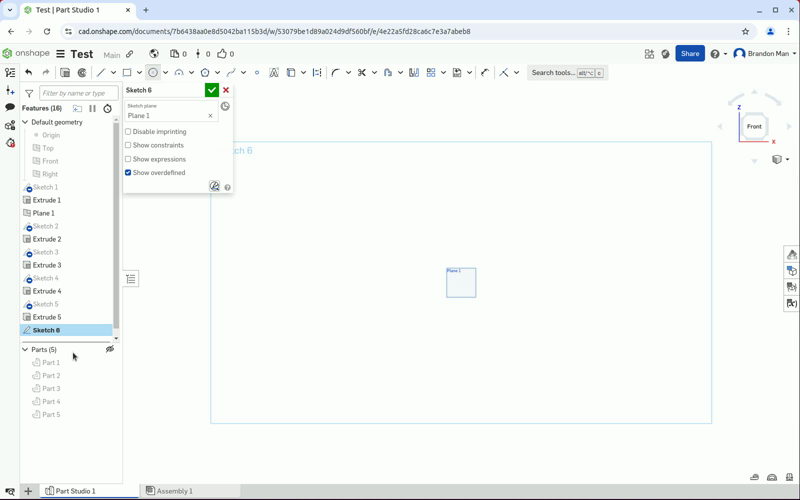
key_down(shift)
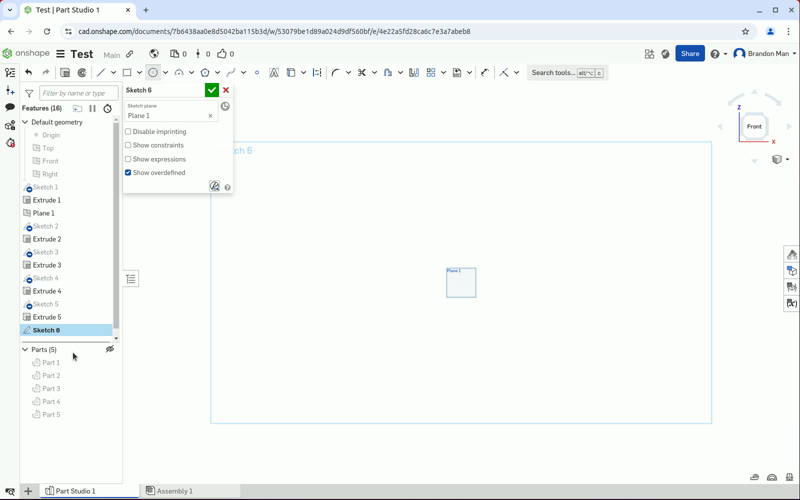
mouse_move(460, 272)
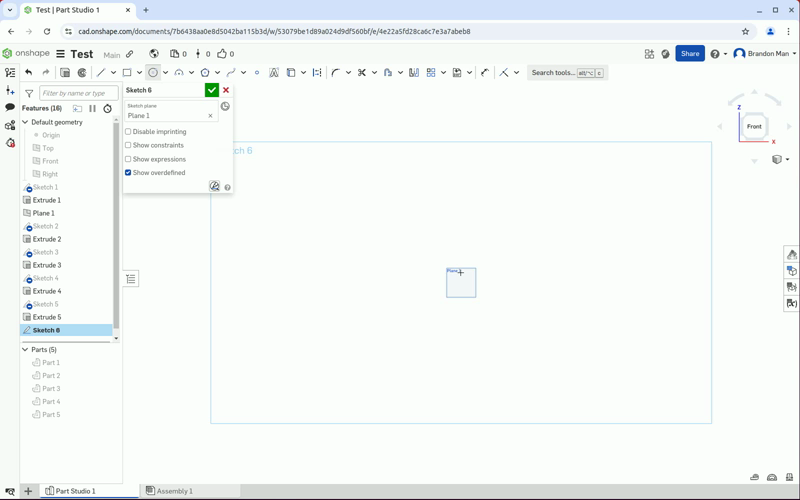
click(460, 272)
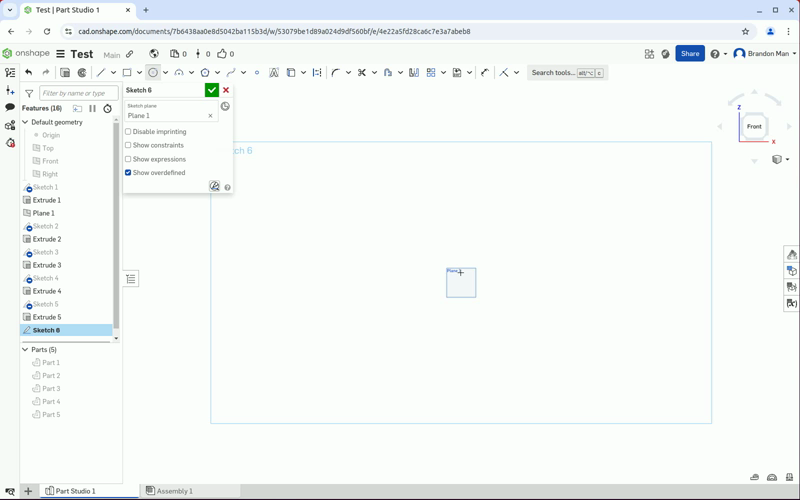
key_up(shift)
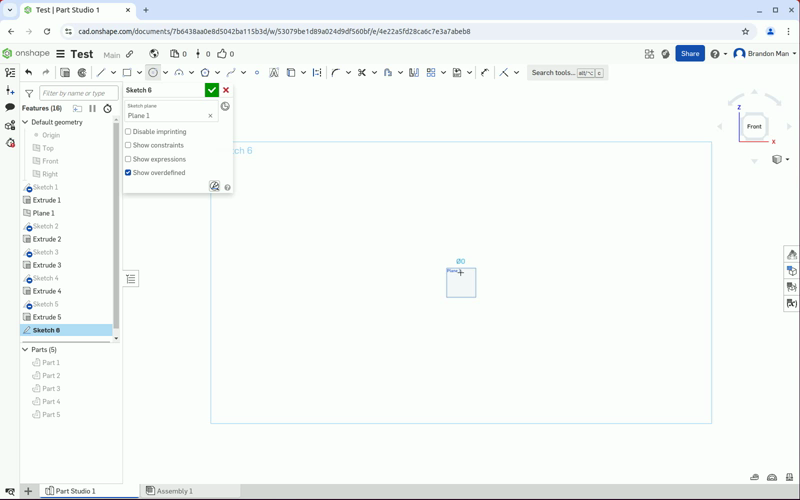
mouse_move(465, 272)
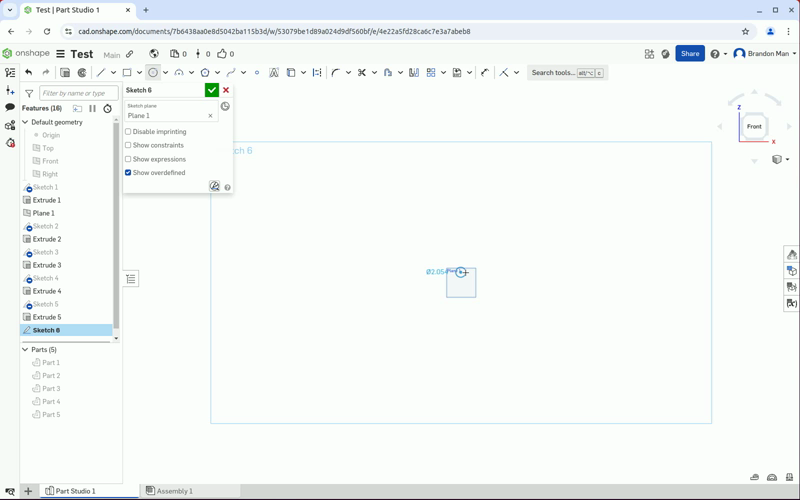
click(465, 272)
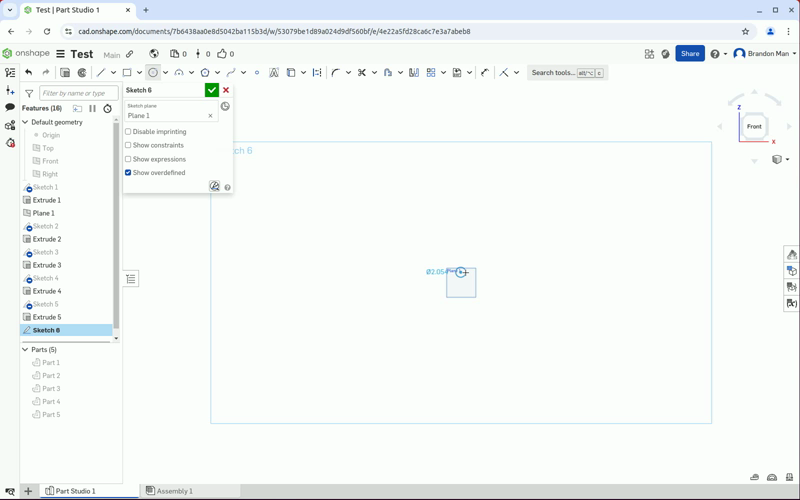
key(esc)
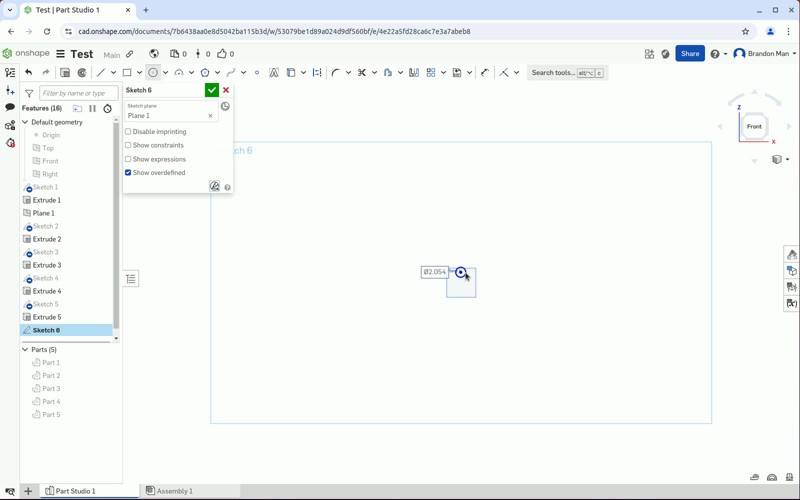
mouse_move(462, 271)
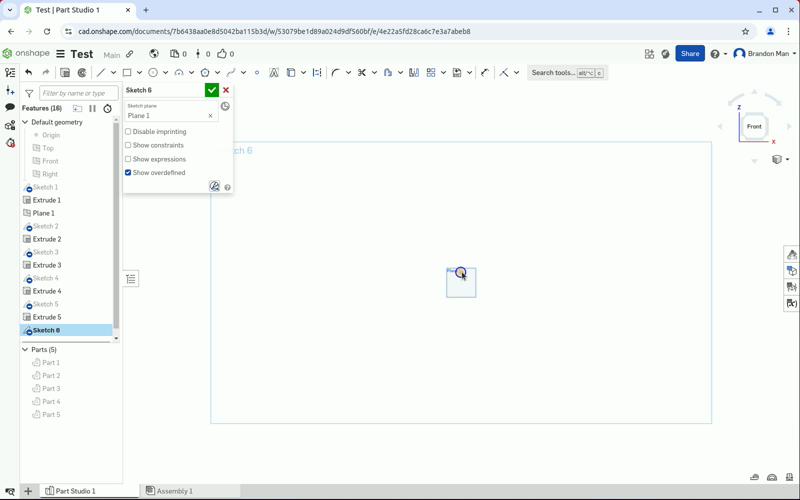
scroll(6)
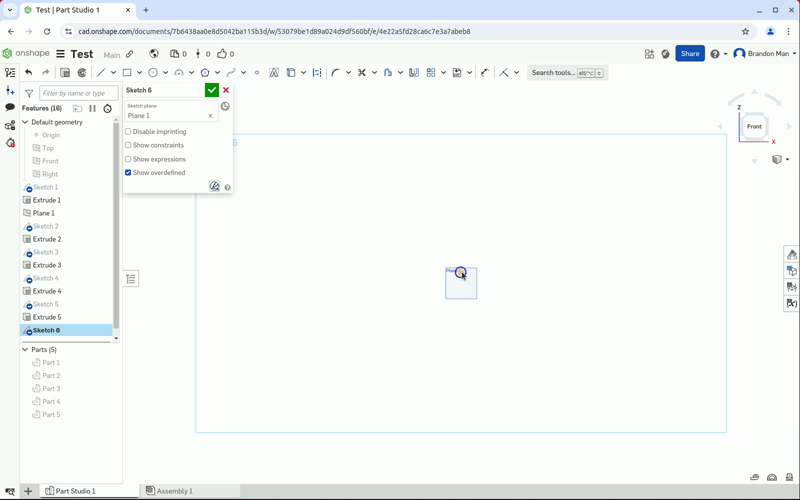
scroll(6)
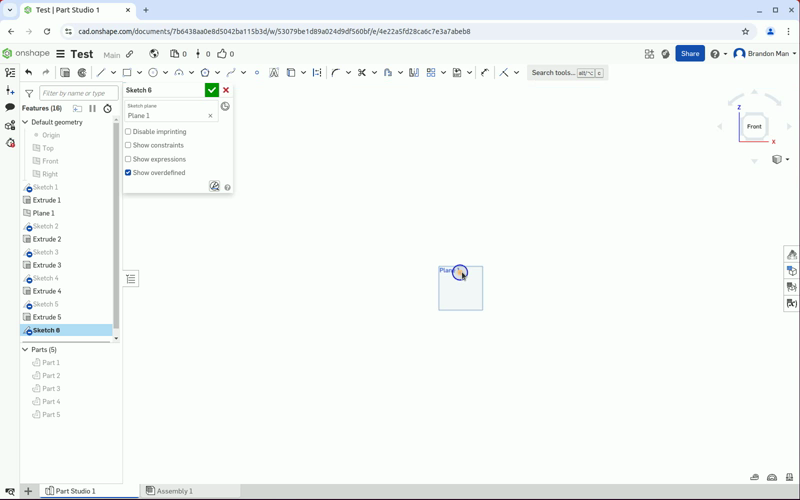
scroll(6)
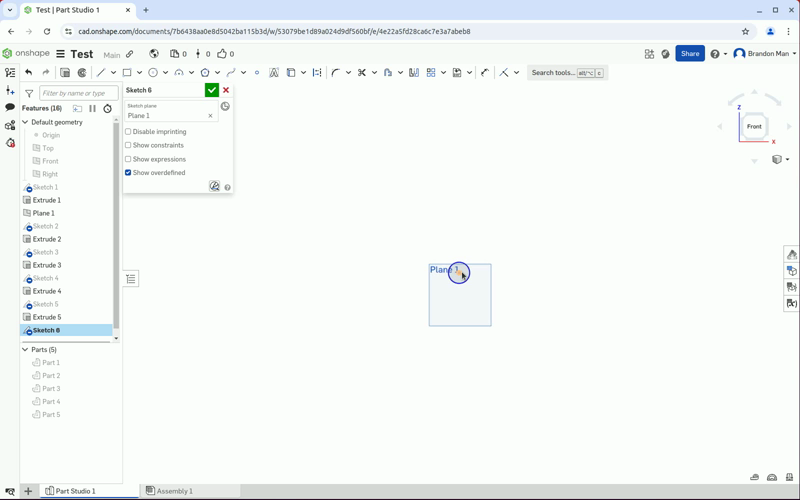
scroll(6)
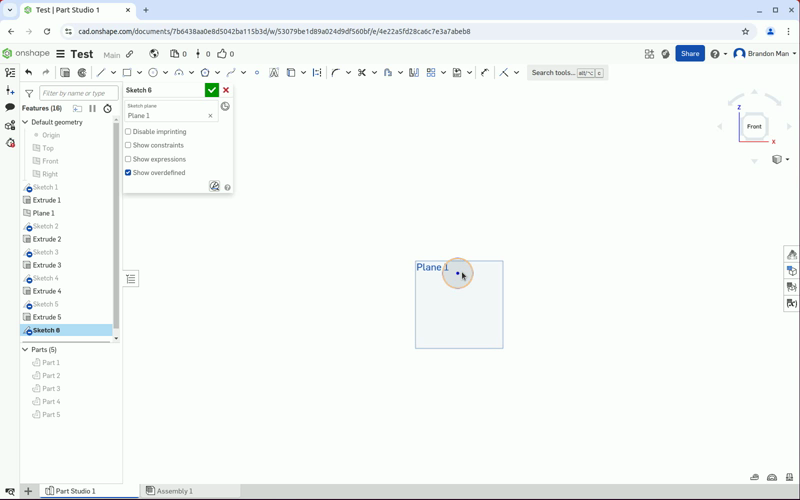
scroll(6)
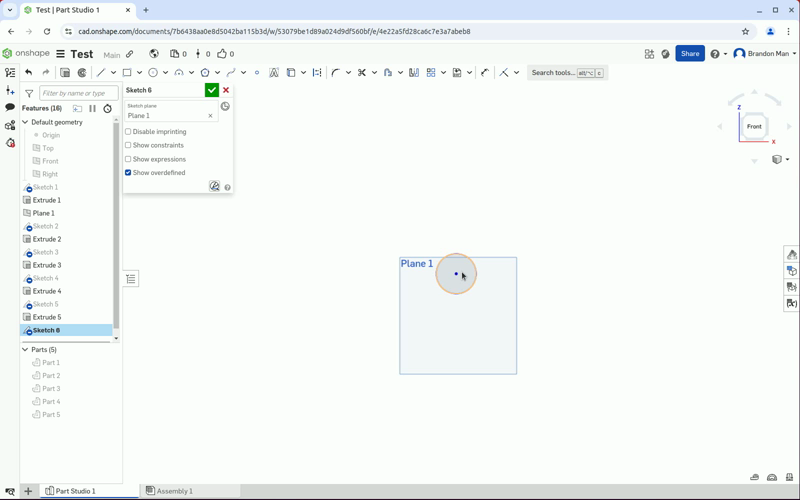
scroll(6)
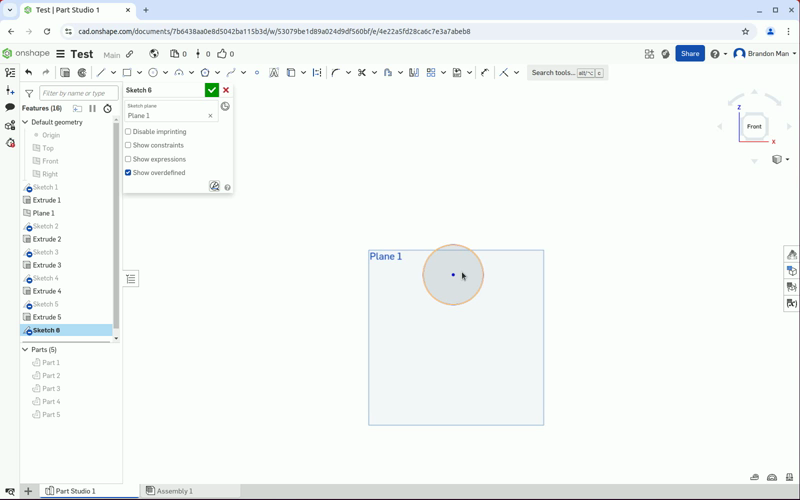
scroll(6)
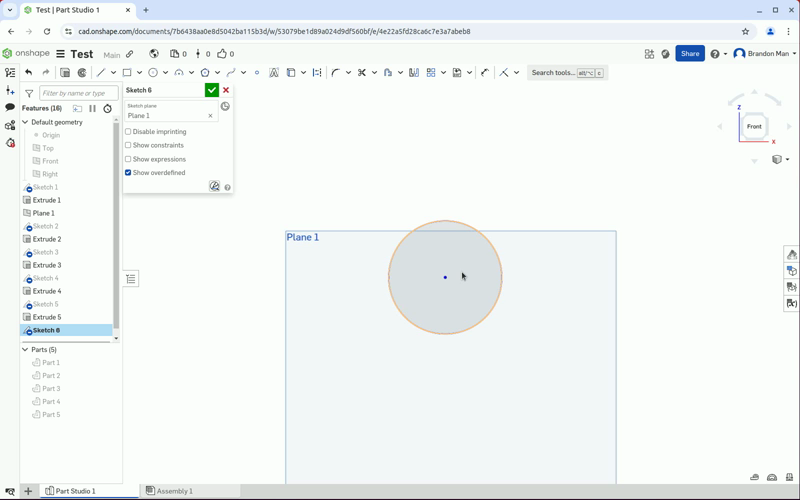
click(462, 271)
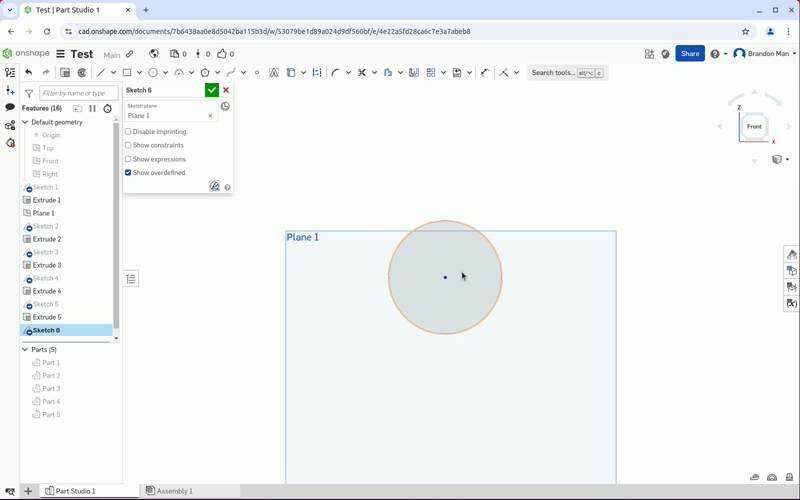
scroll(-6)
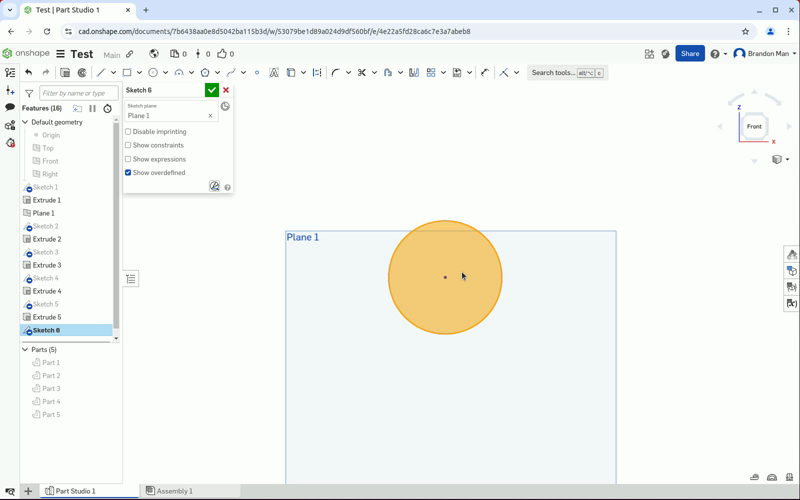
scroll(-6)
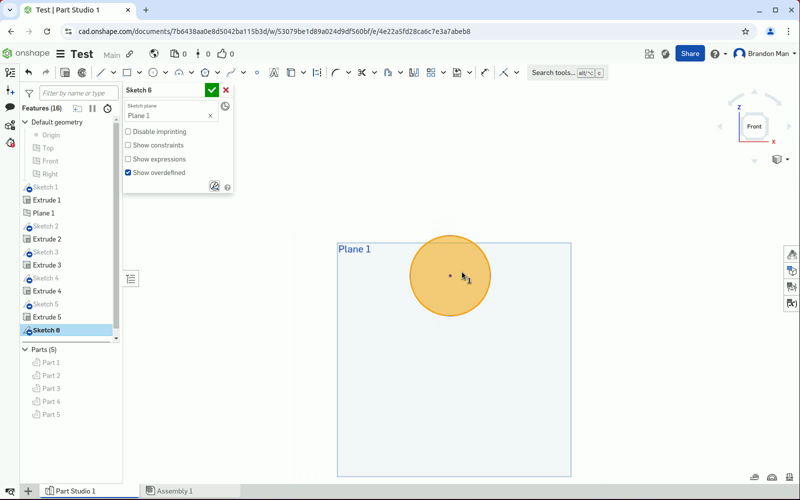
scroll(-6)
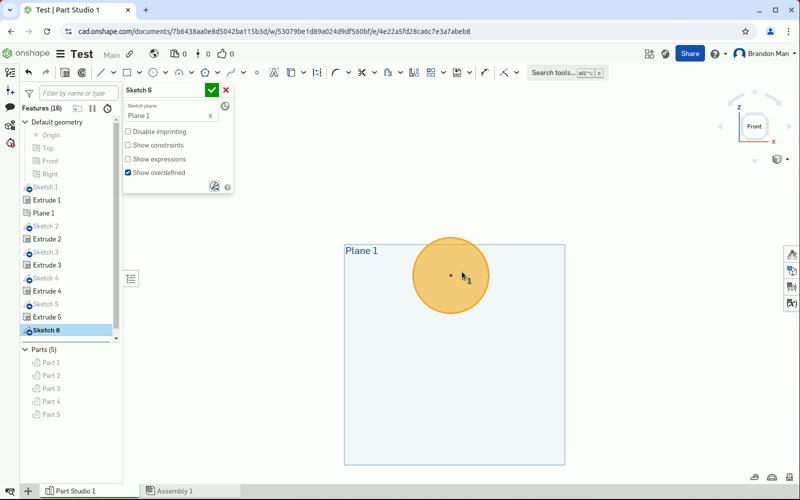
scroll(-6)
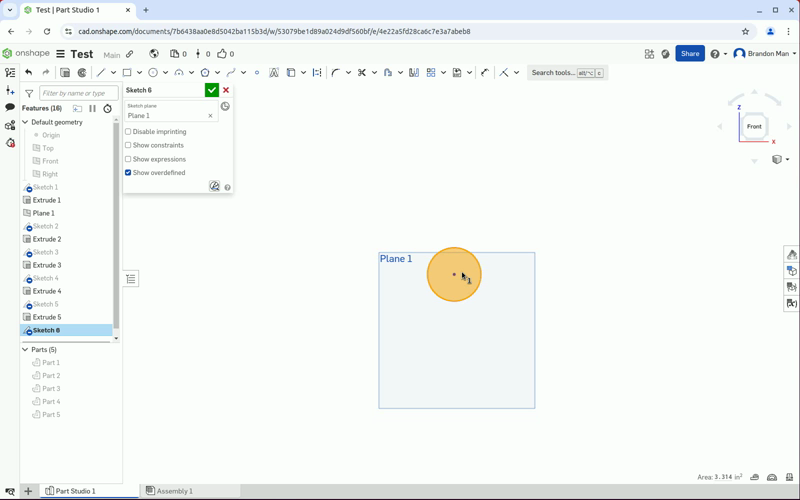
scroll(-6)
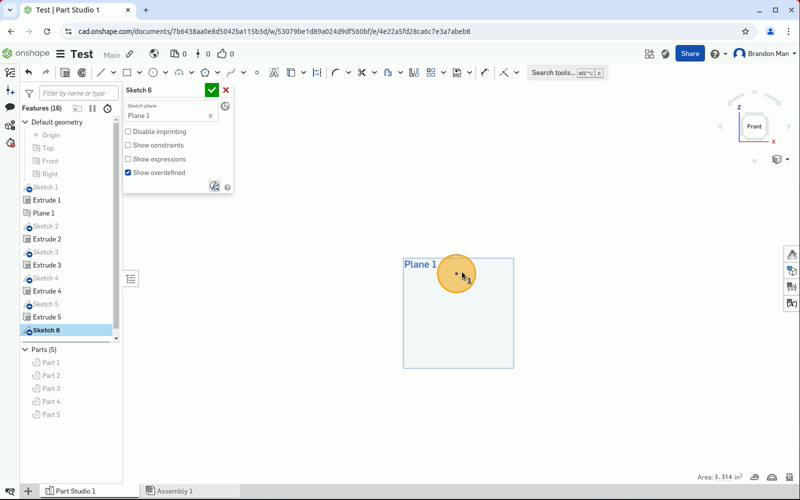
scroll(-6)
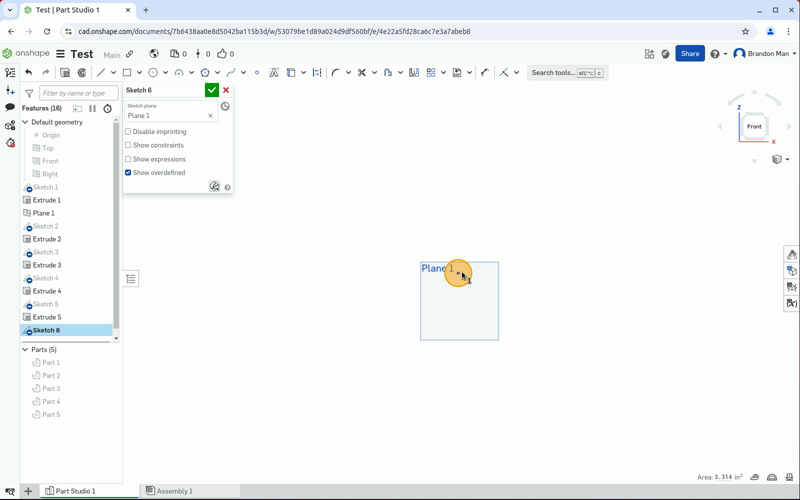
scroll(-6)
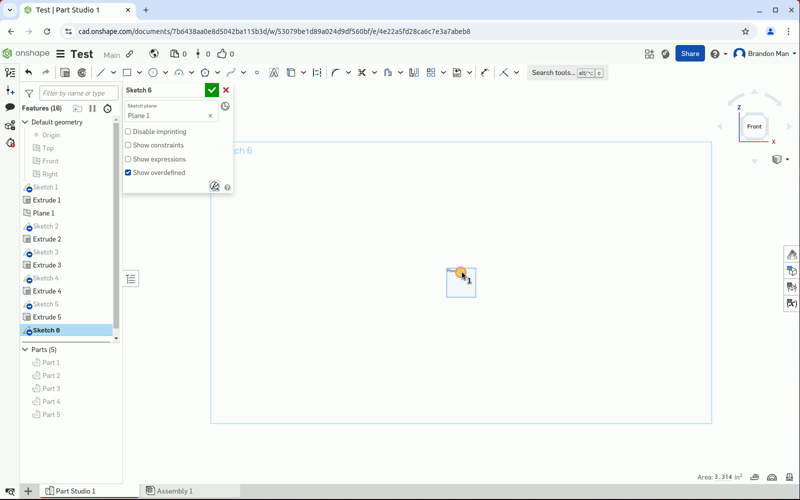
mouse_move(73, 352)
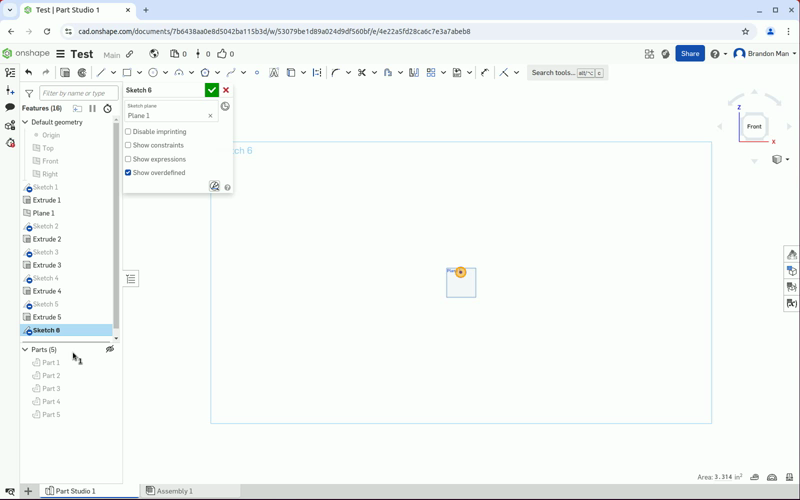
key(shift+y)
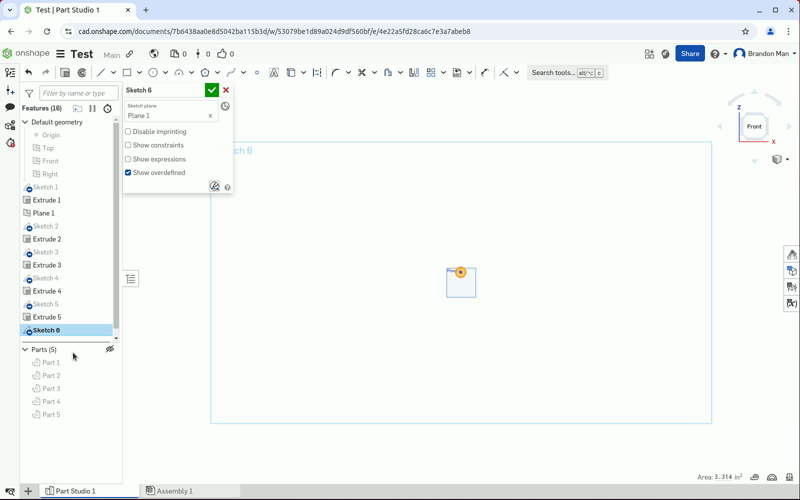
key(shift+e)
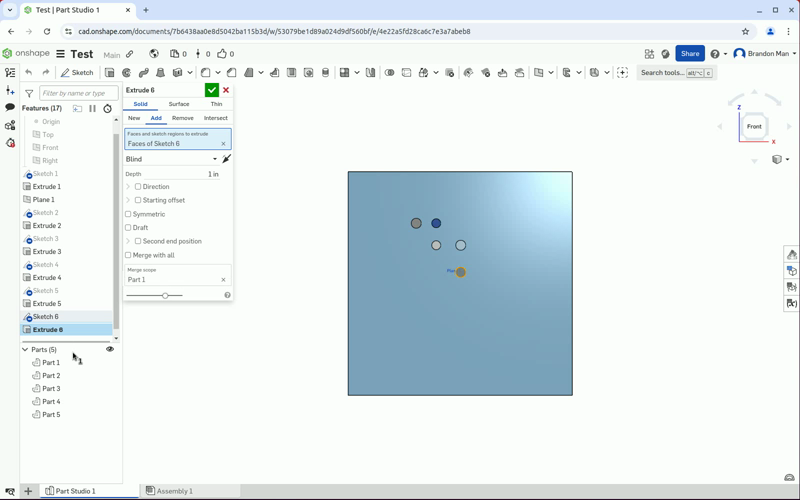
mouse_move(143, 106)
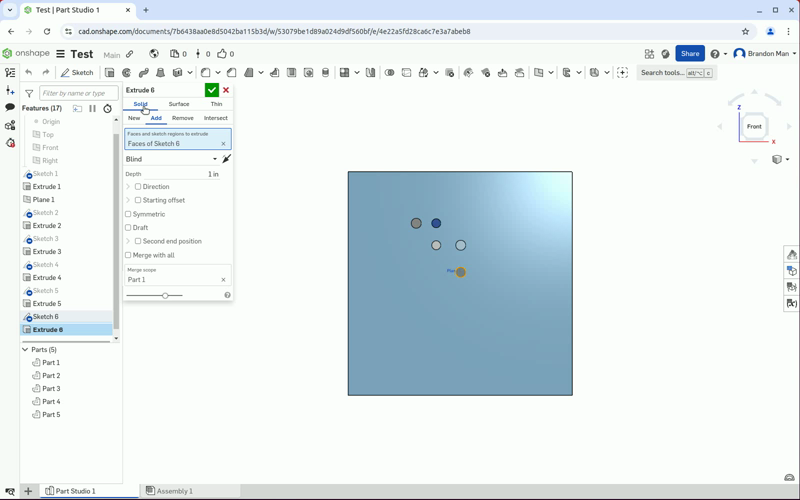
click(143, 106)
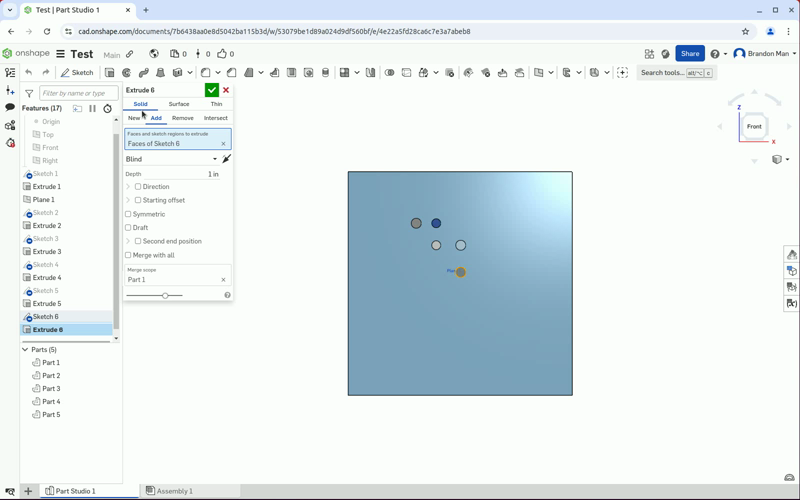
mouse_move(137, 120)
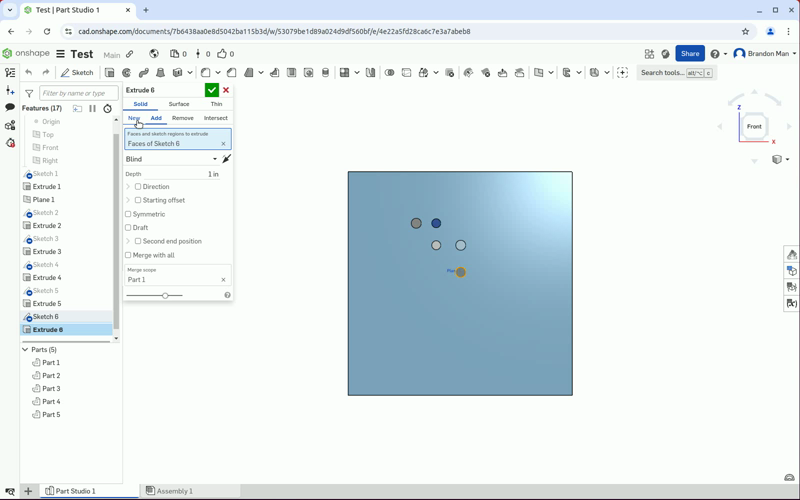
click(137, 120)
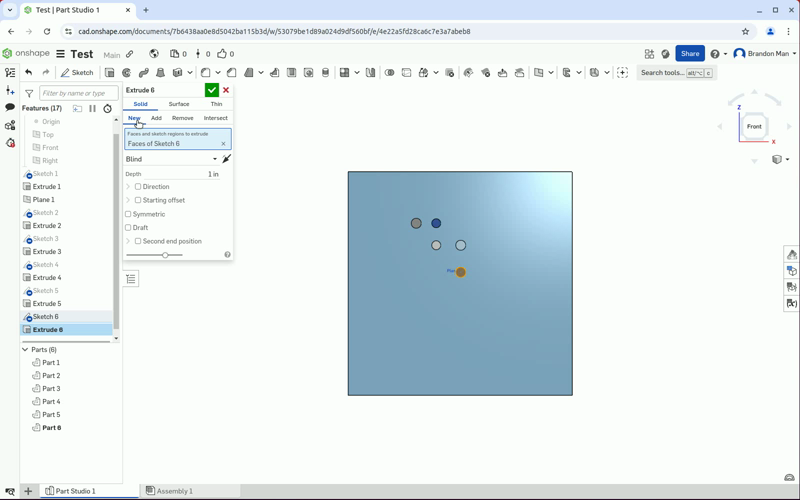
key(tab, 4)
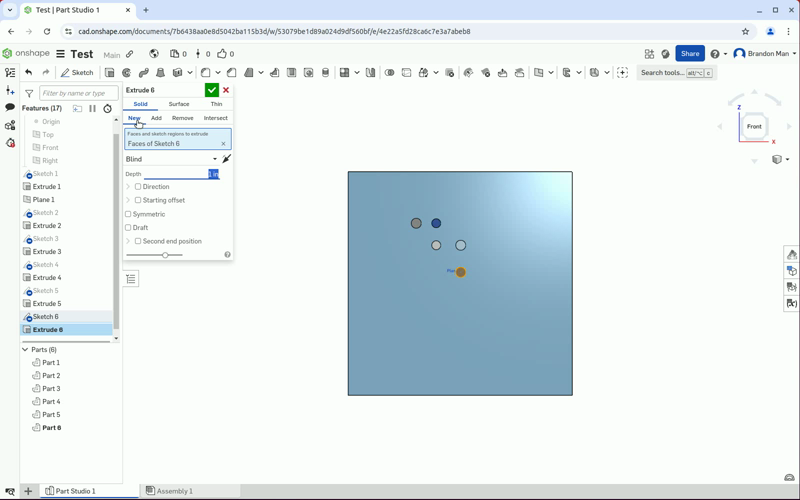
text(6.981)
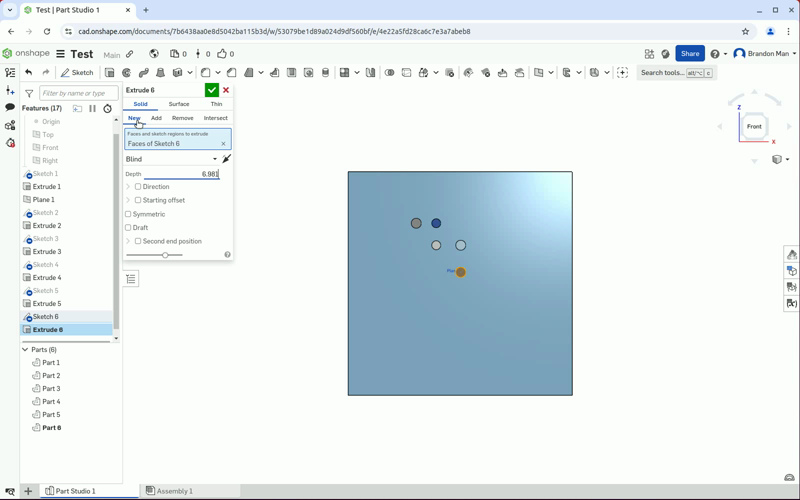
key(enter)
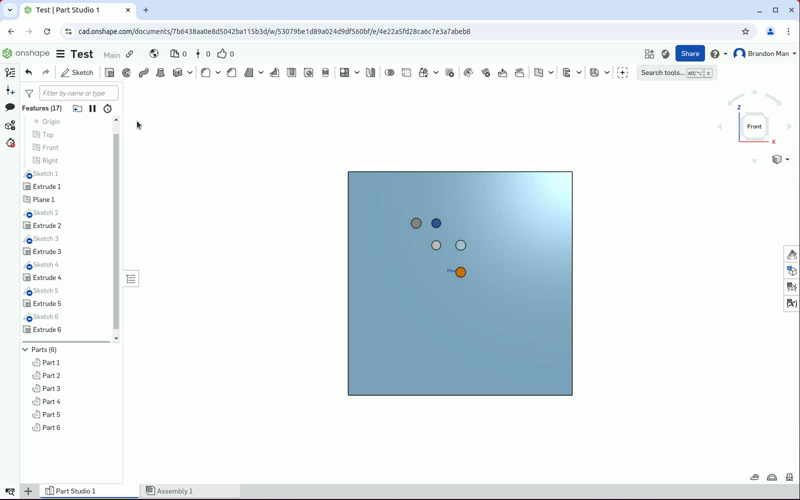
key(shift+h)
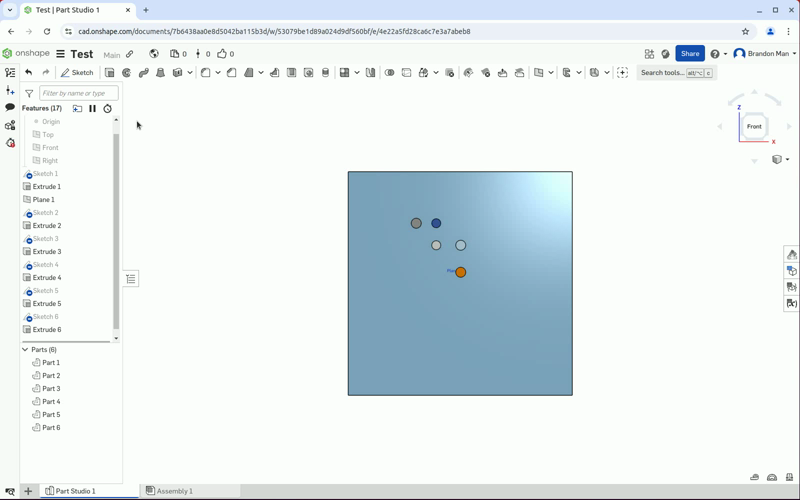
key(shift+h)
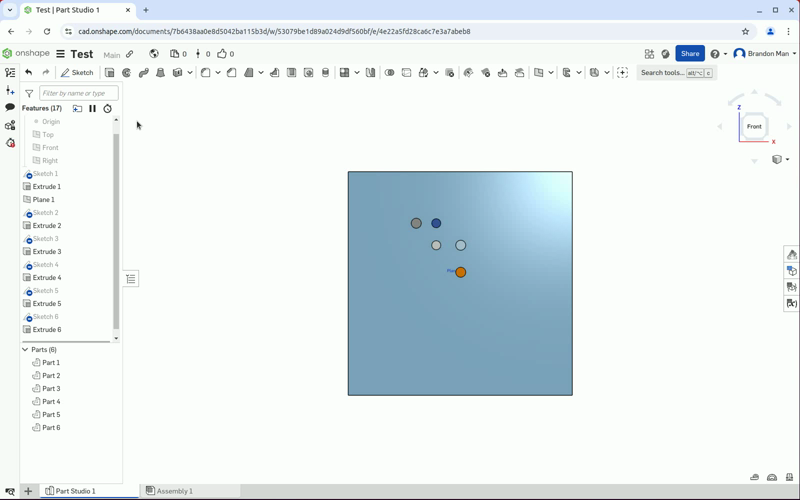
mouse_move(69, 176)
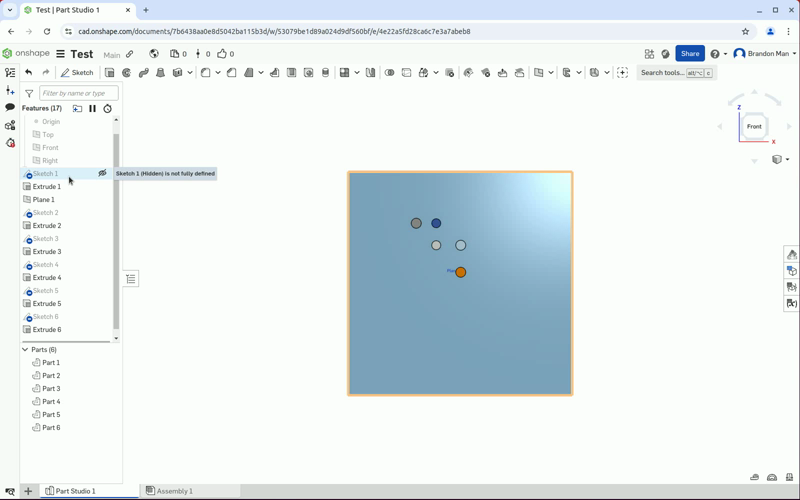
click(69, 176)
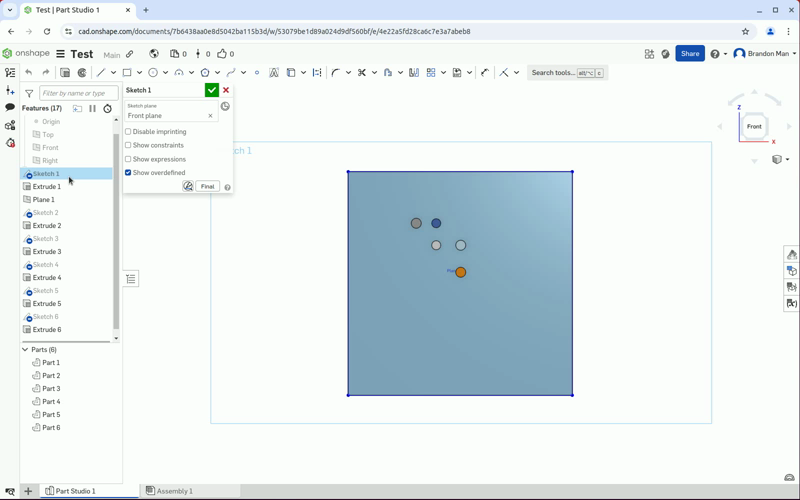
mouse_move(229, 92)
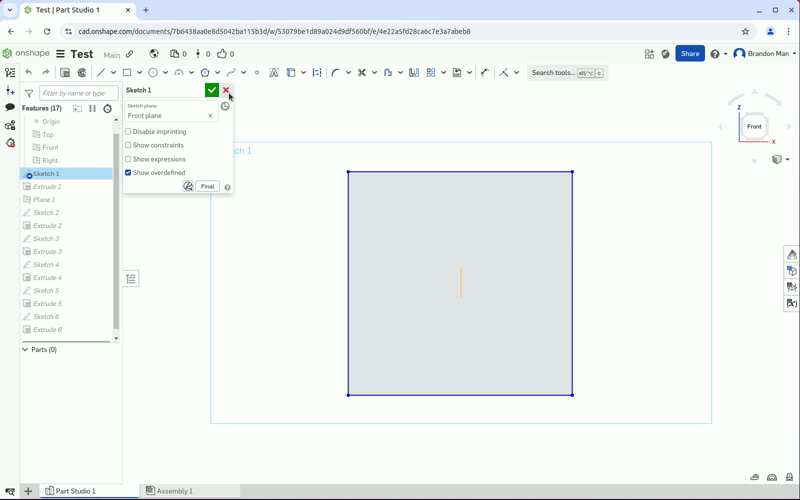
click(229, 92)
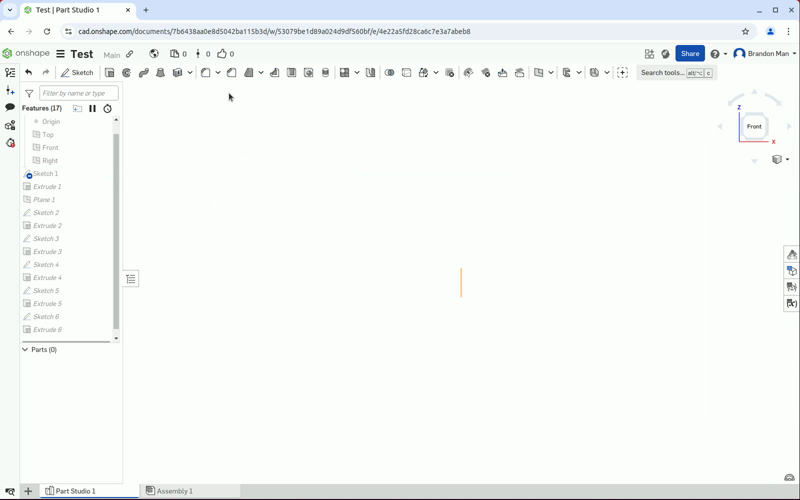
key(shift+s)
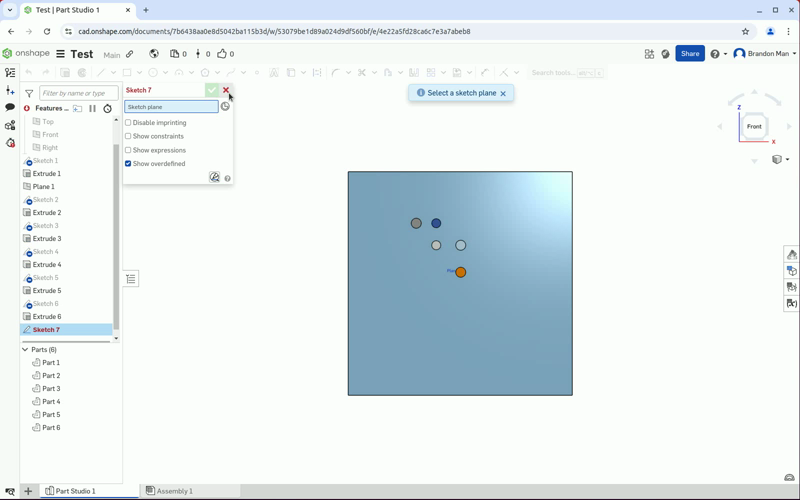
mouse_move(69, 189)
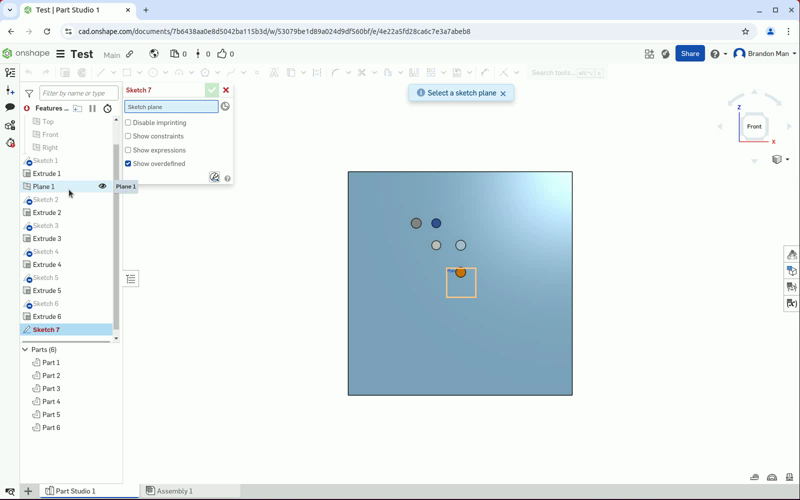
click(69, 189)
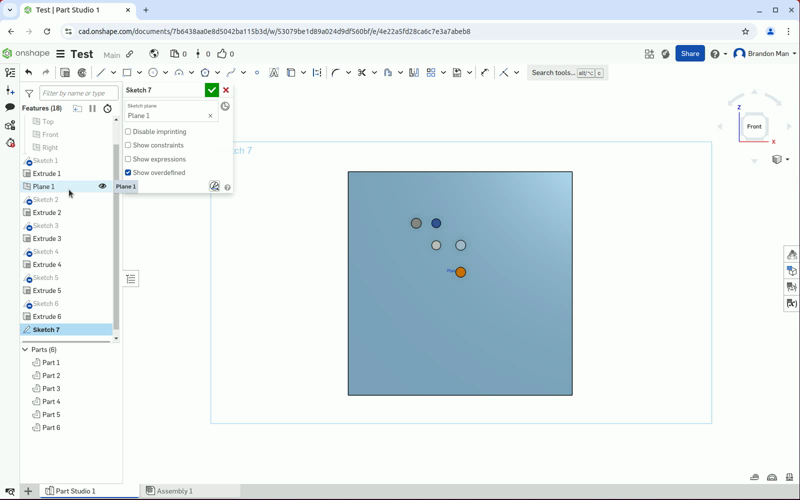
mouse_move(73, 352)
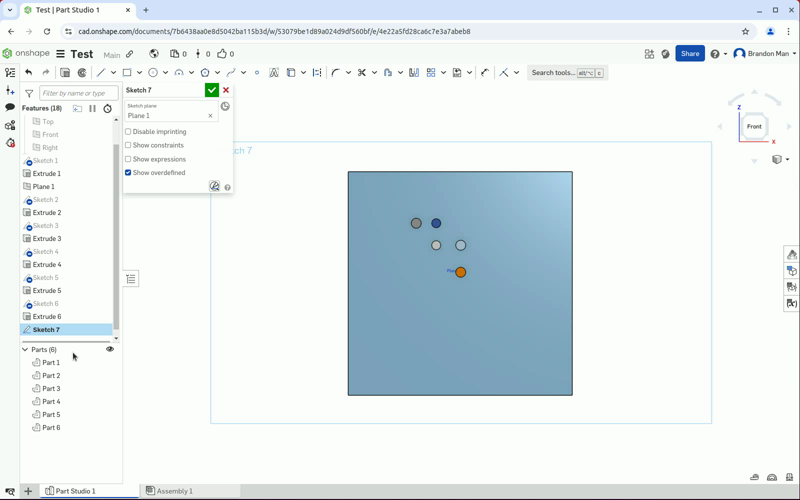
key(y)
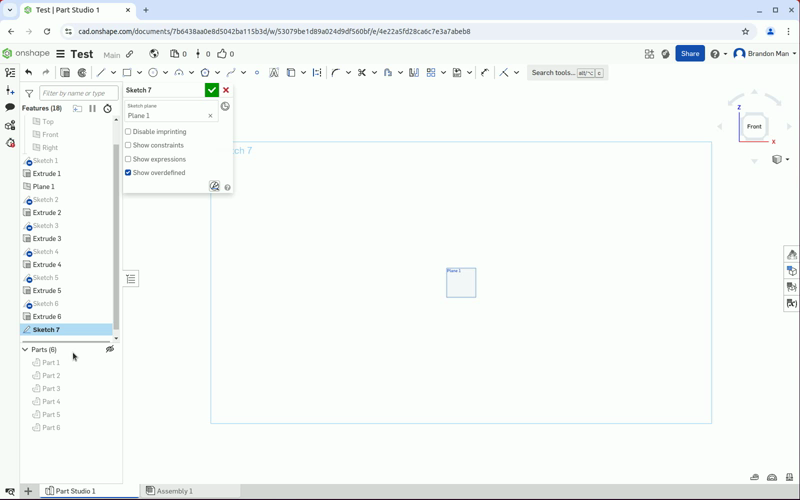
key(c)
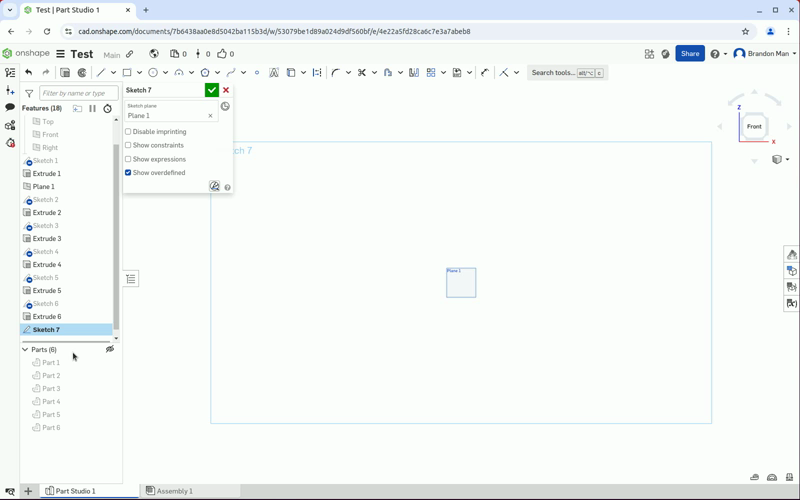
key_down(shift)
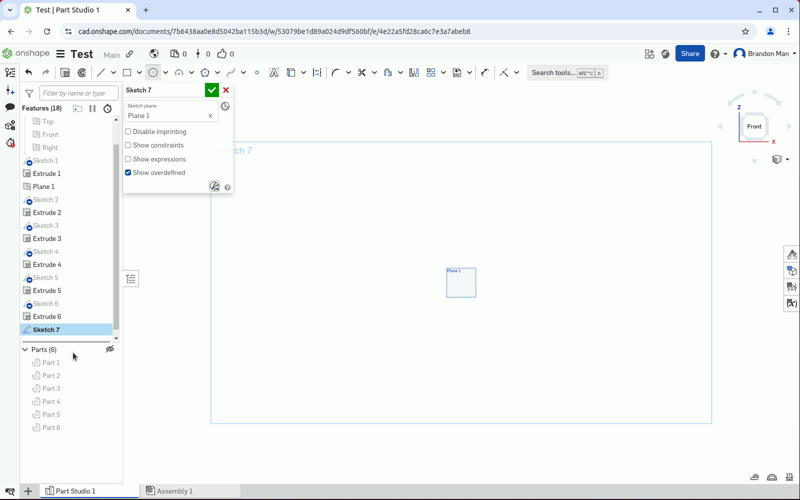
mouse_move(460, 301)
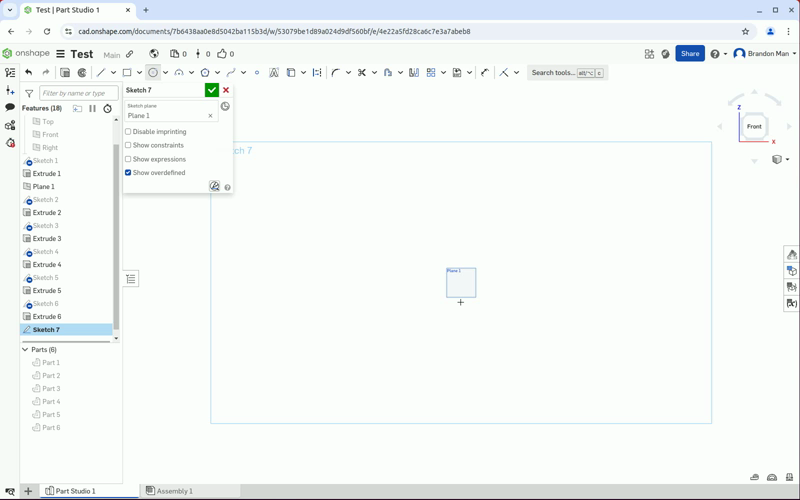
click(460, 301)
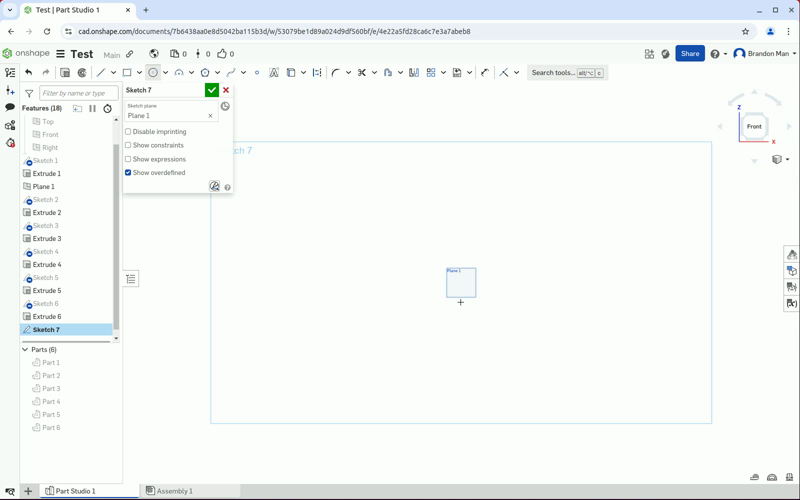
key_up(shift)
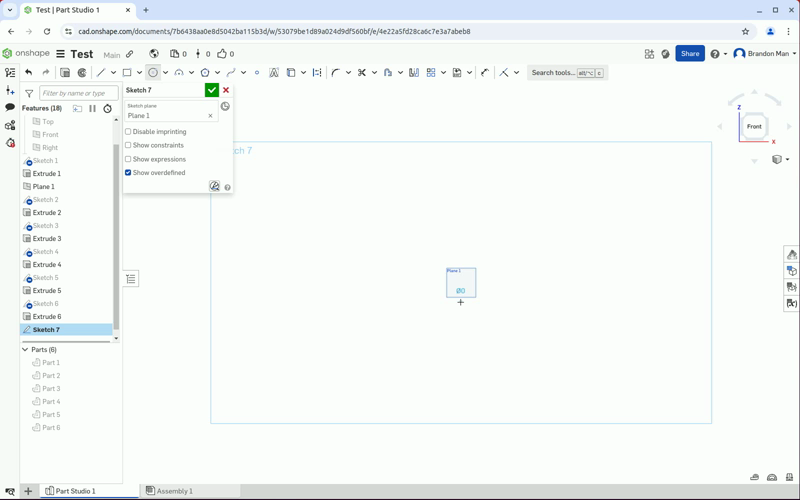
mouse_move(465, 301)
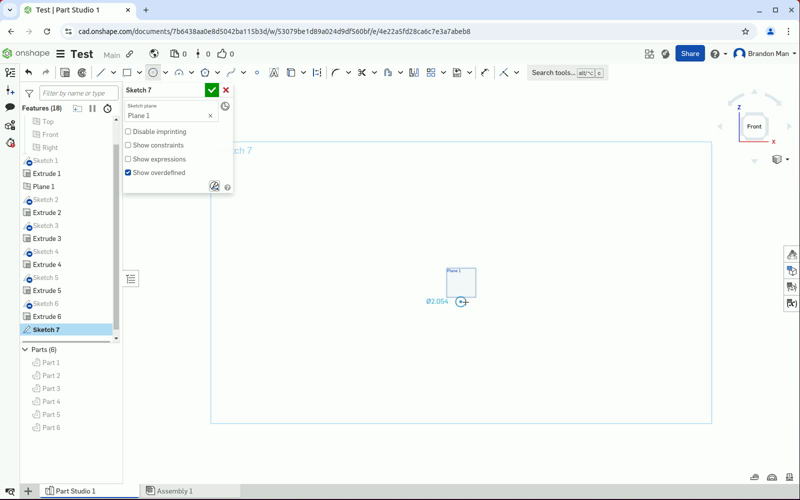
click(465, 301)
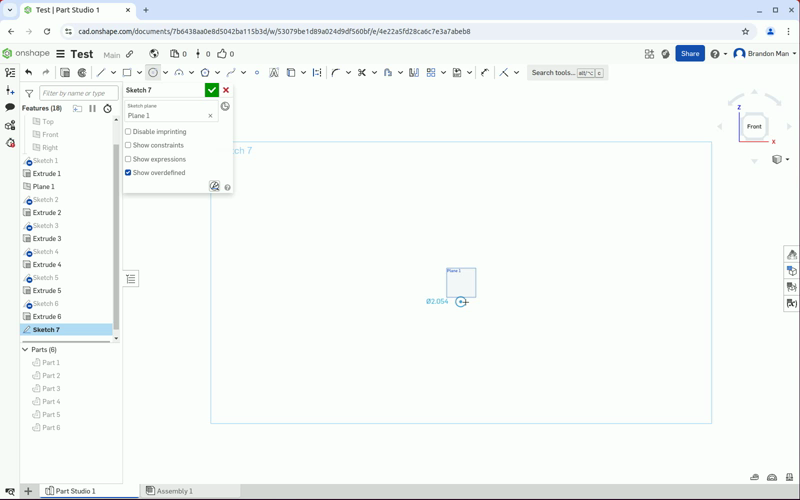
key(esc)
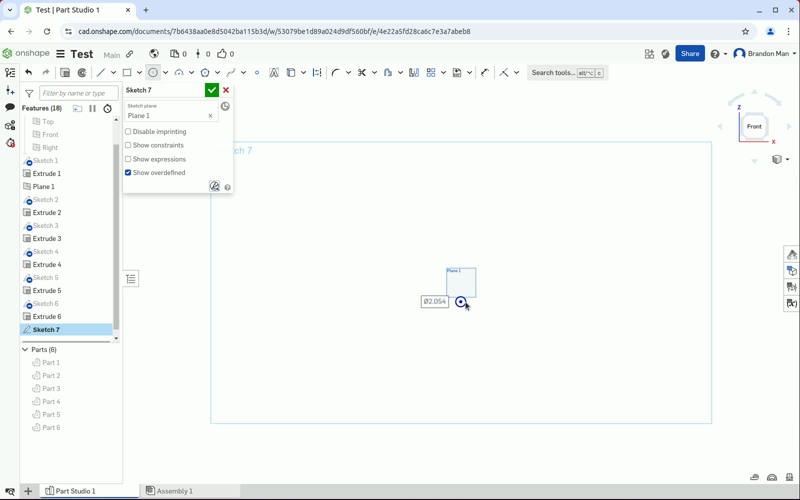
mouse_move(460, 305)
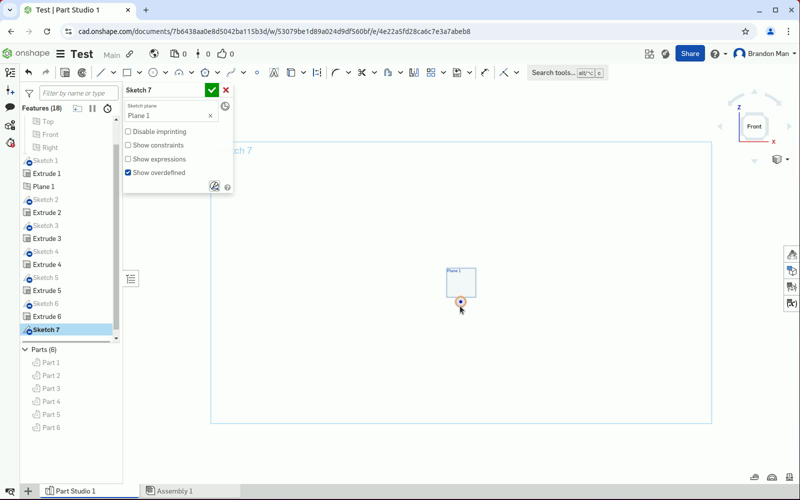
scroll(6)
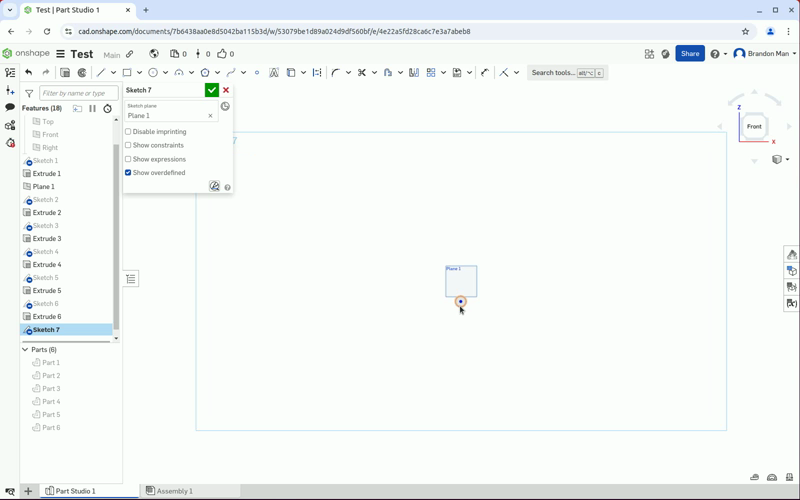
scroll(6)
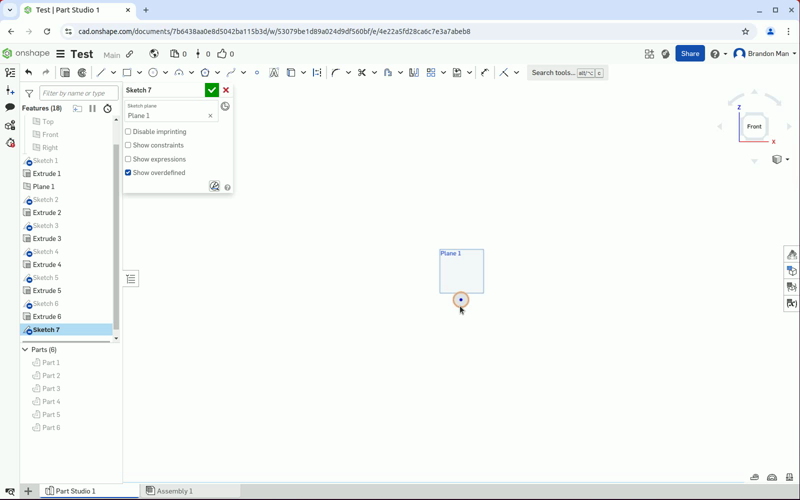
scroll(6)
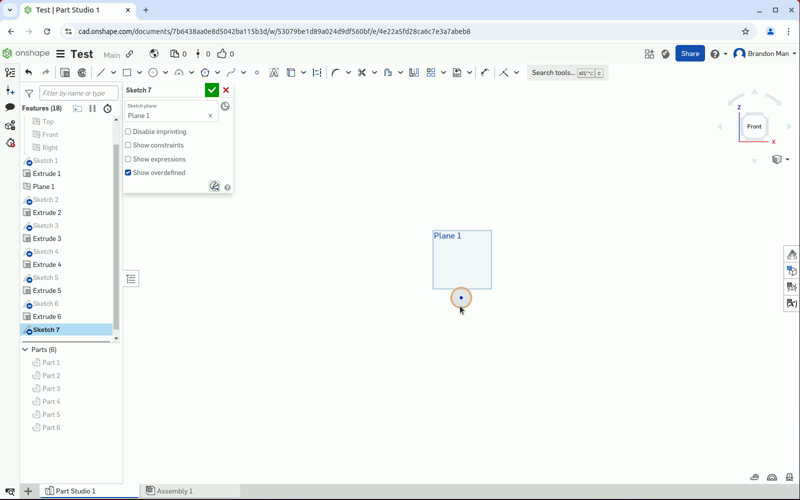
scroll(6)
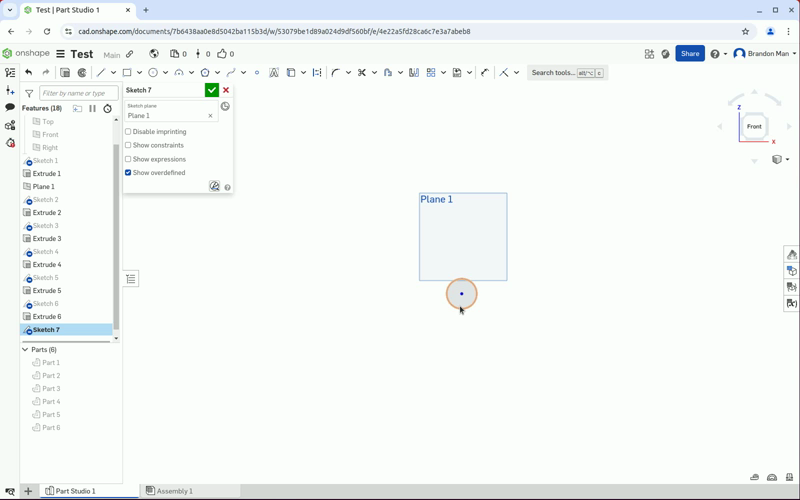
scroll(6)
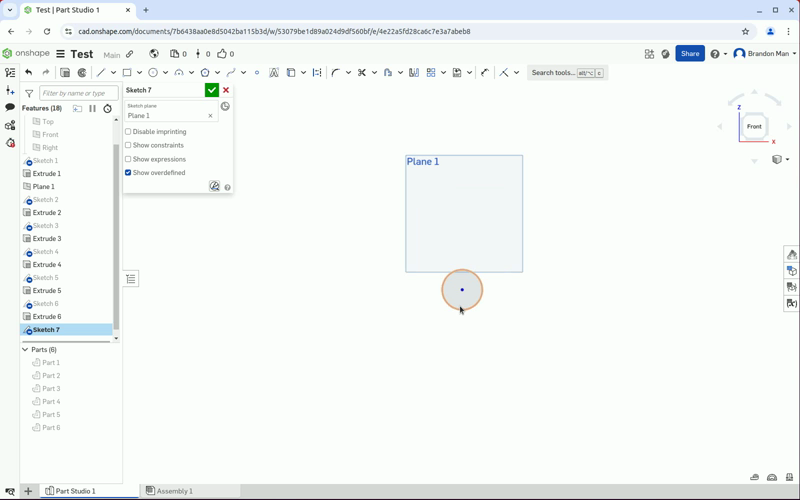
scroll(6)
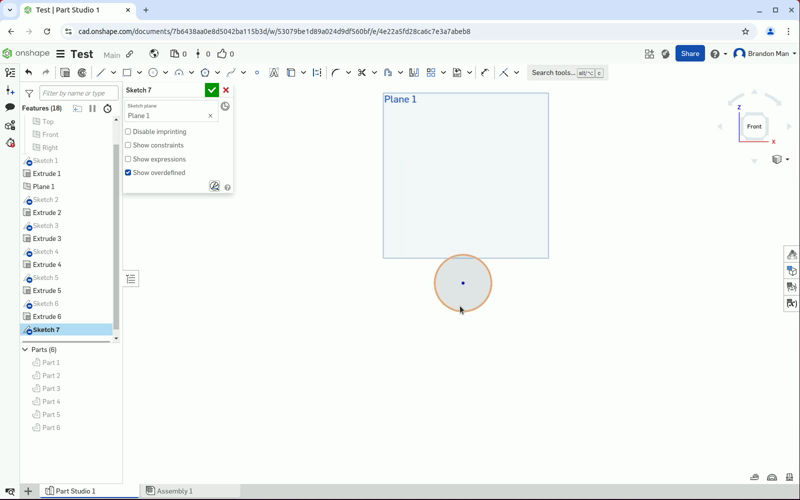
scroll(6)
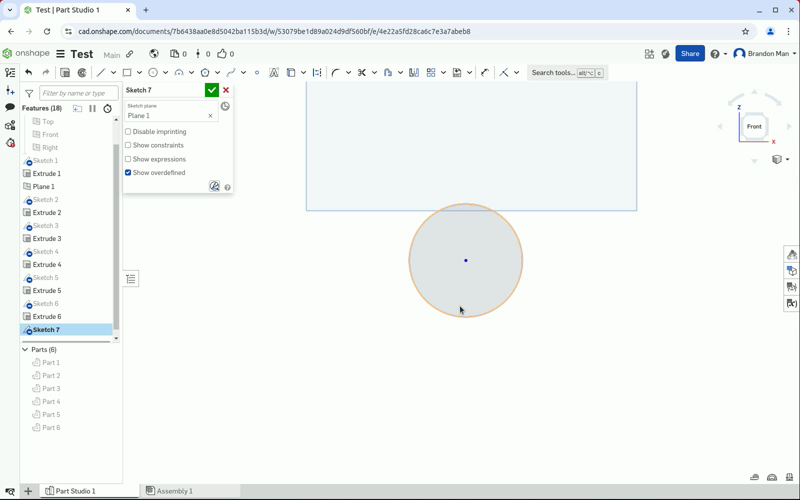
click(460, 305)
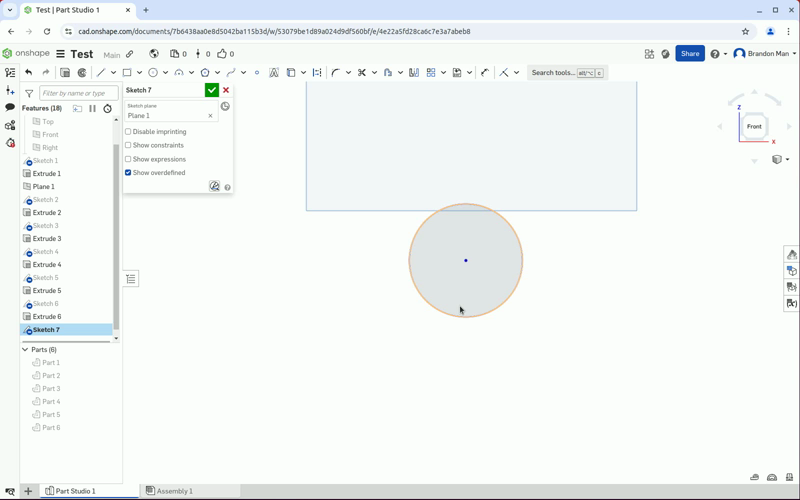
scroll(-6)
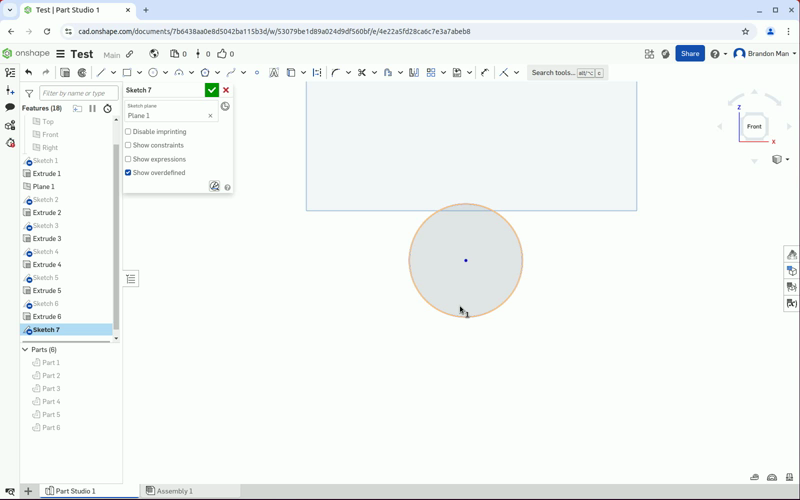
scroll(-6)
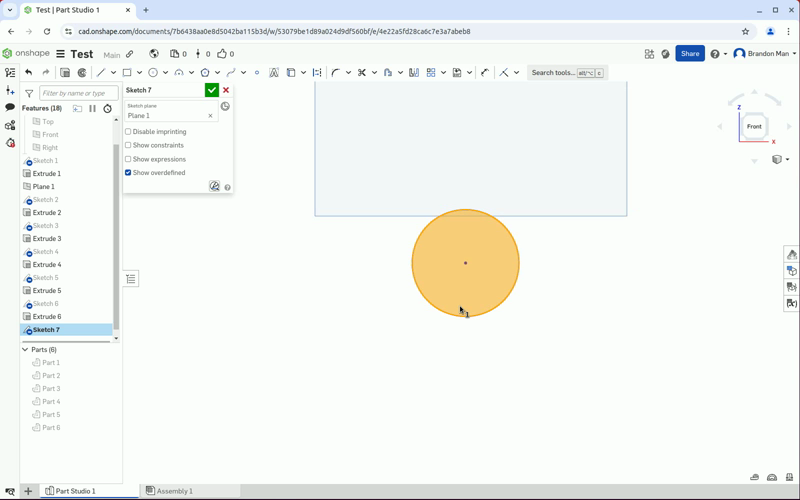
scroll(-6)
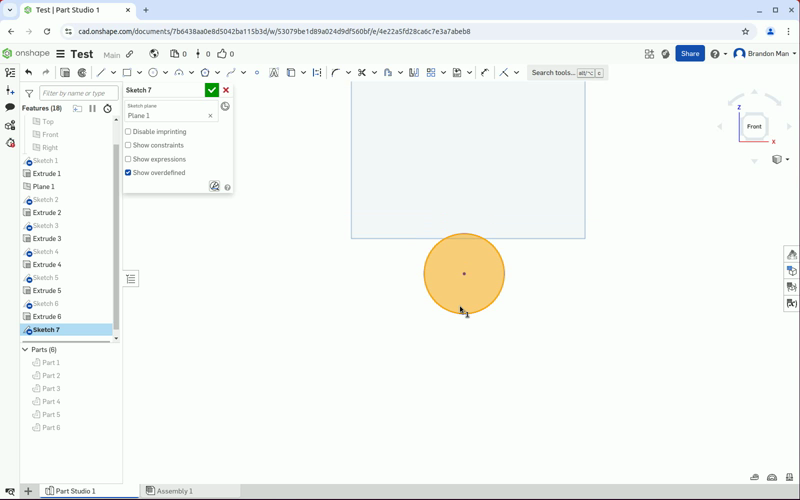
scroll(-6)
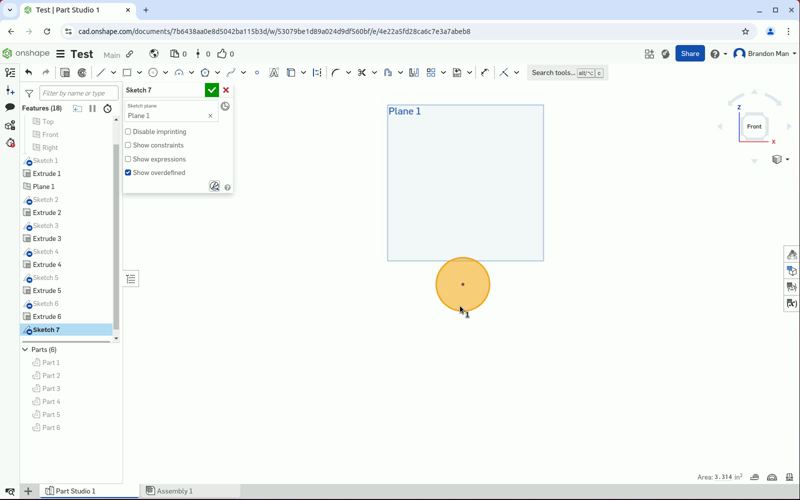
scroll(-6)
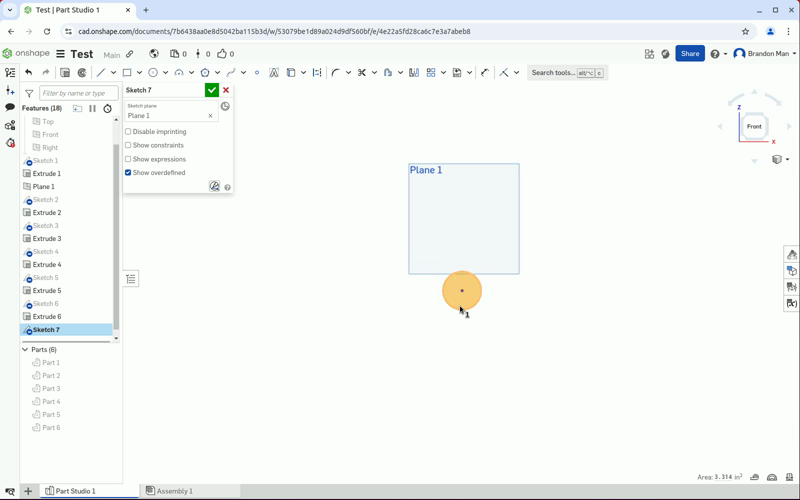
scroll(-6)
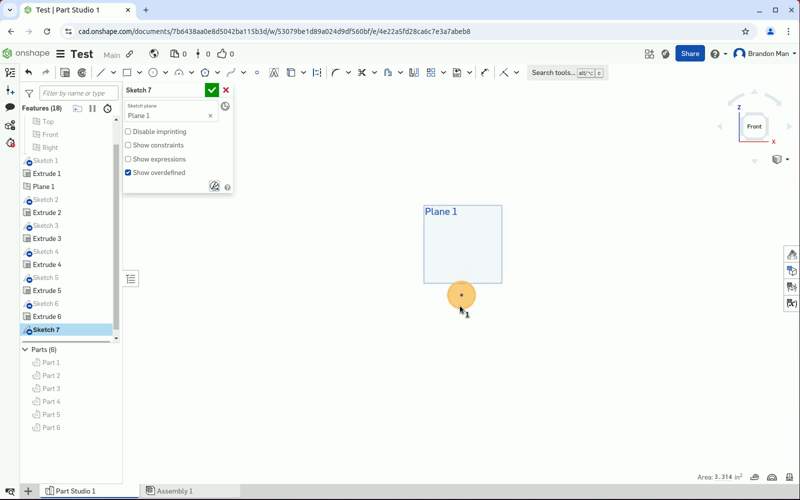
scroll(-6)
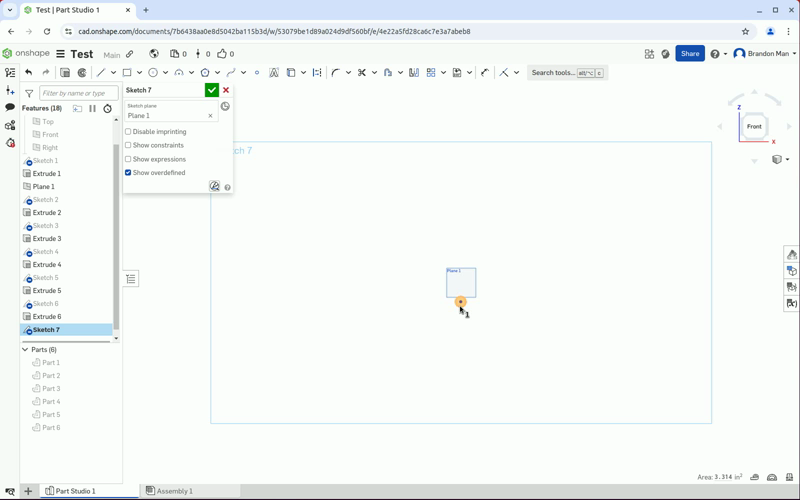
mouse_move(73, 352)
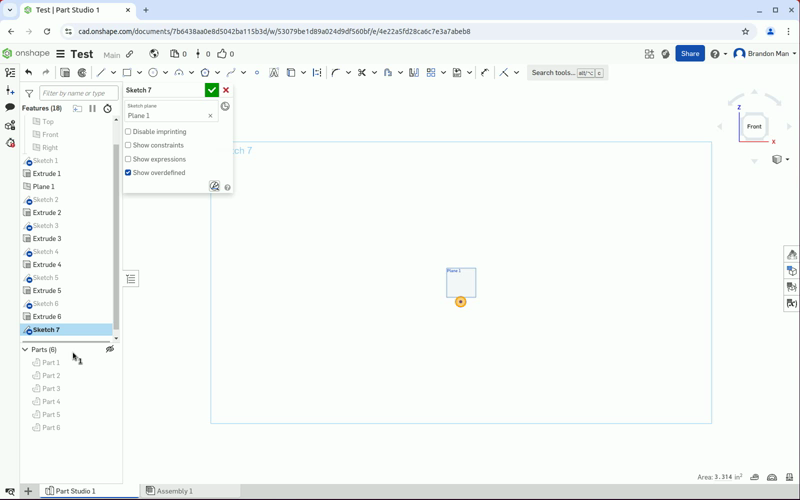
key(shift+y)
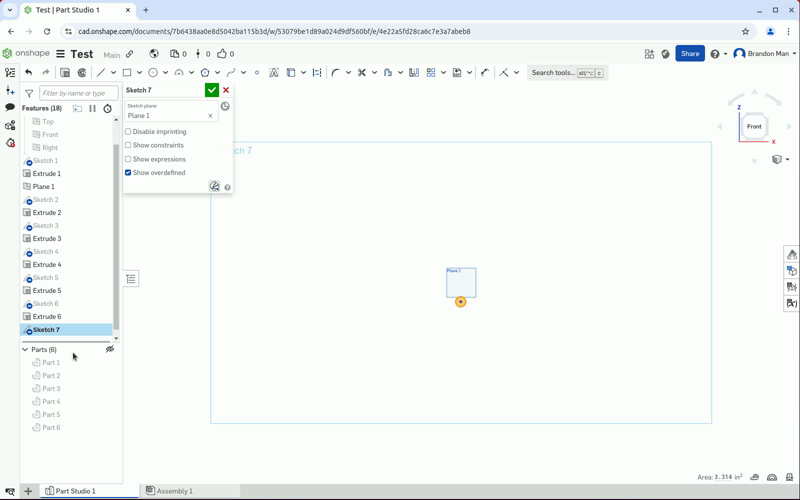
key(shift+e)
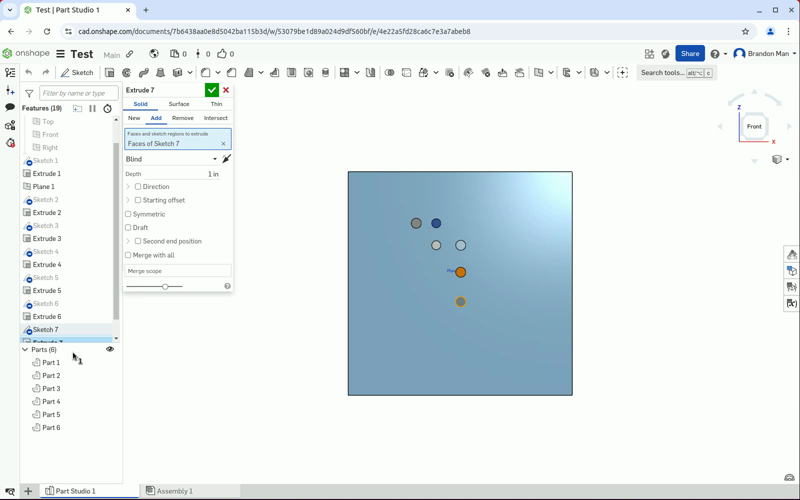
mouse_move(143, 106)
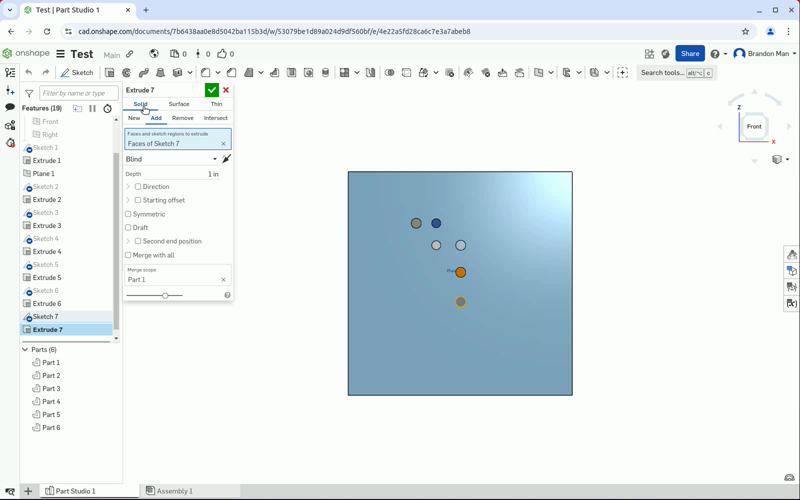
click(143, 106)
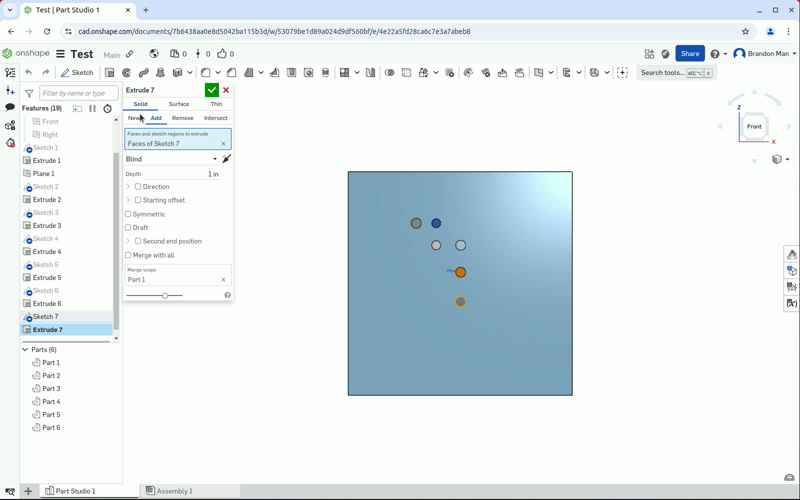
mouse_move(137, 120)
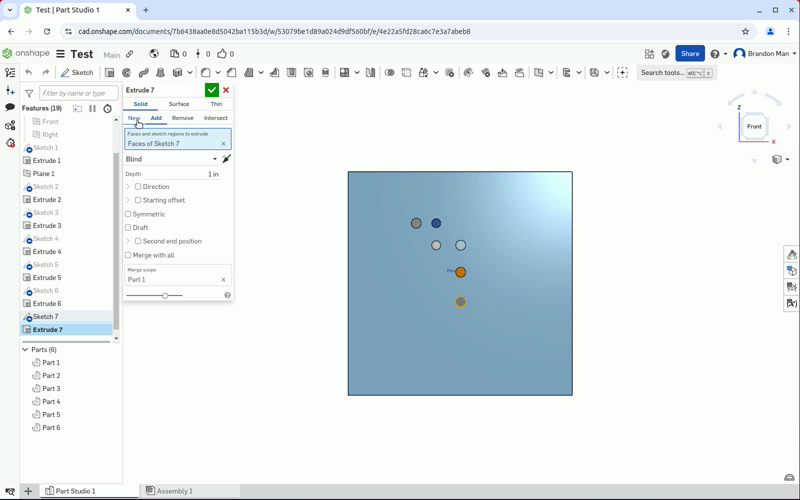
click(137, 120)
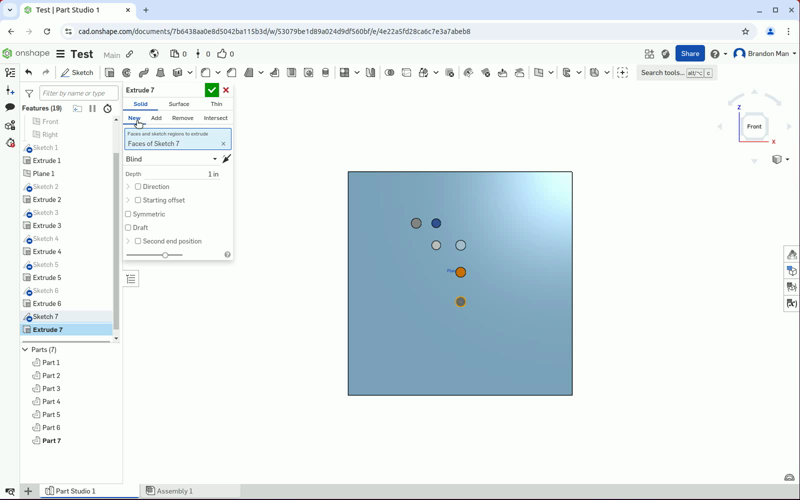
key(tab, 4)
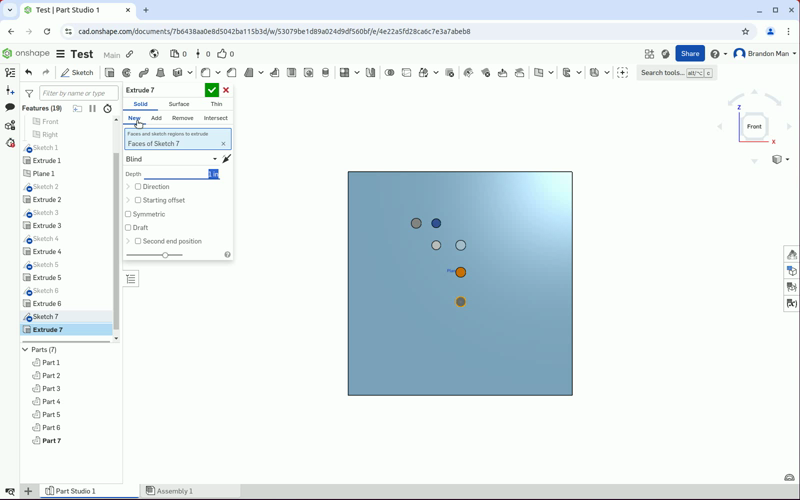
text(6.981)
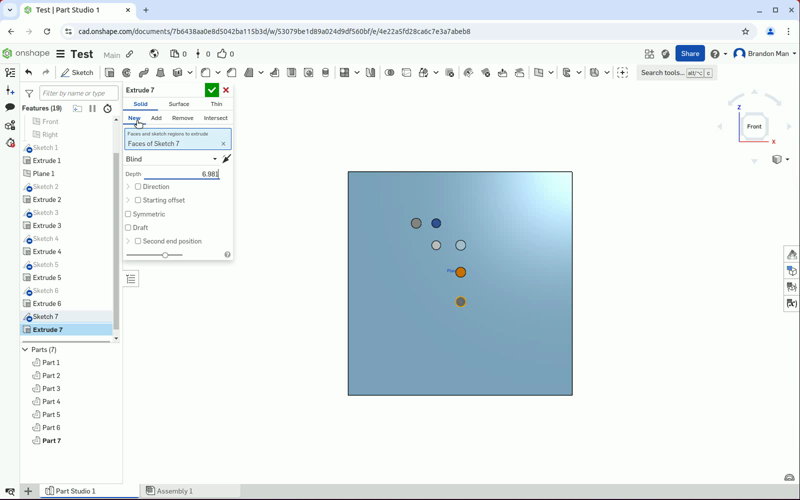
key(enter)
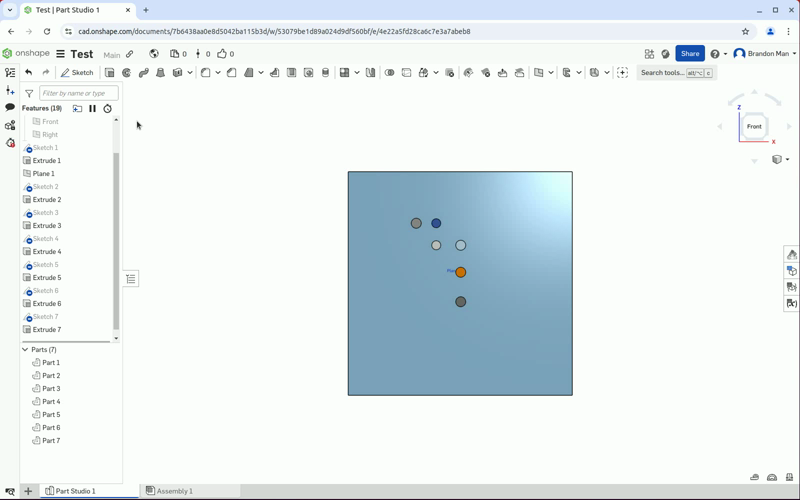
key(shift+h)
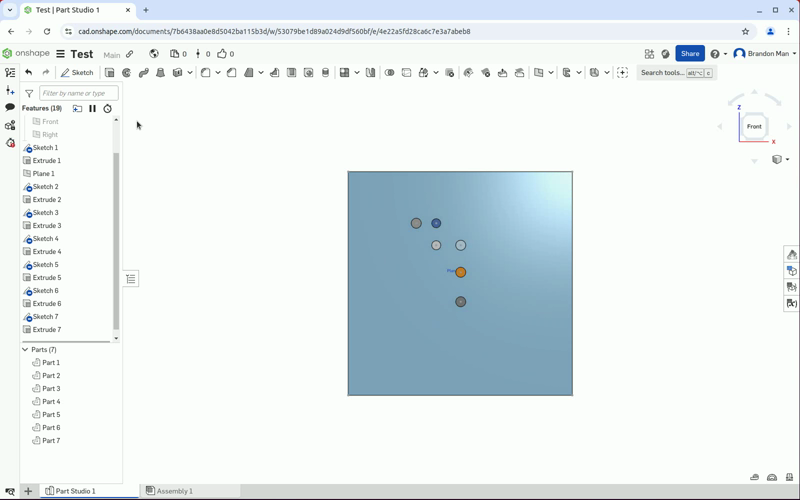
key(shift+h)
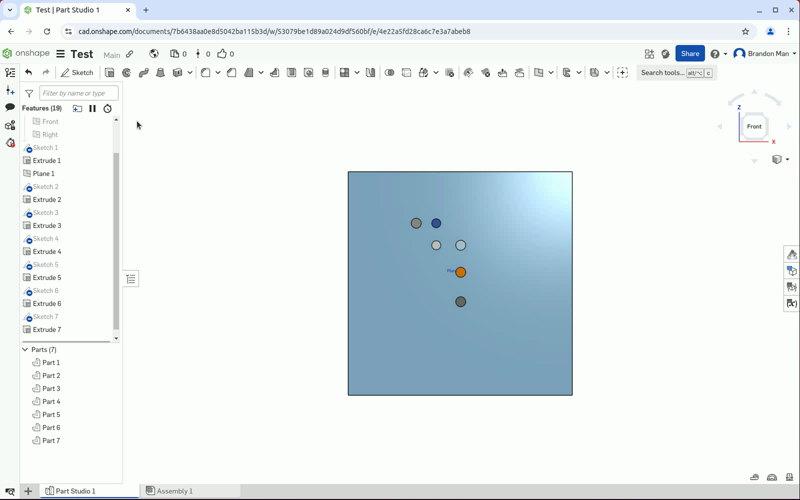
mouse_move(69, 150)
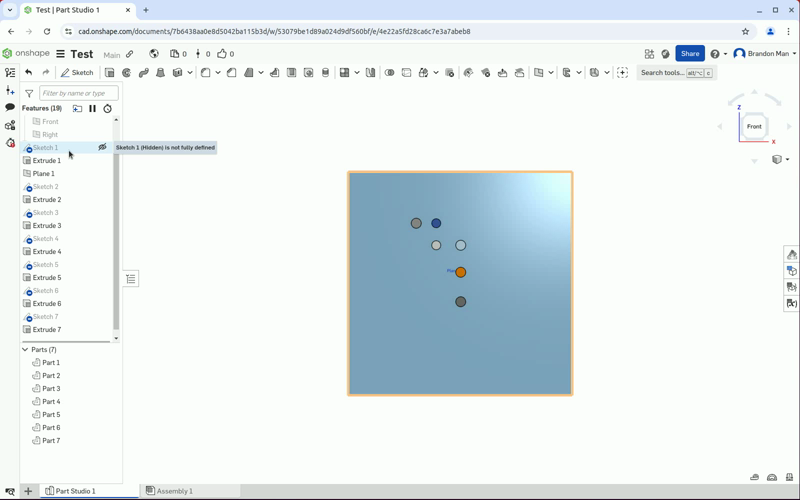
click(69, 150)
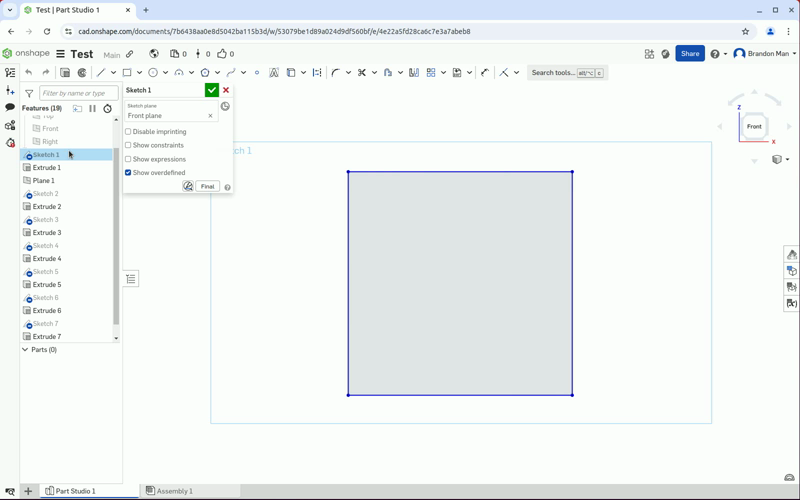
mouse_move(229, 92)
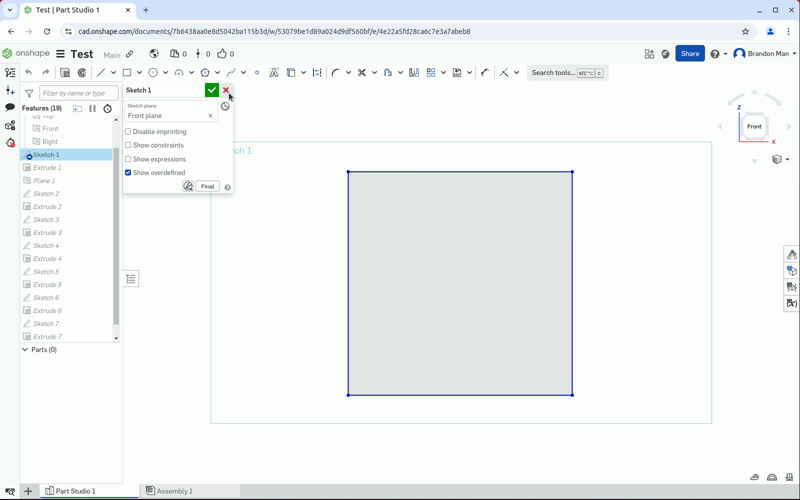
click(229, 92)
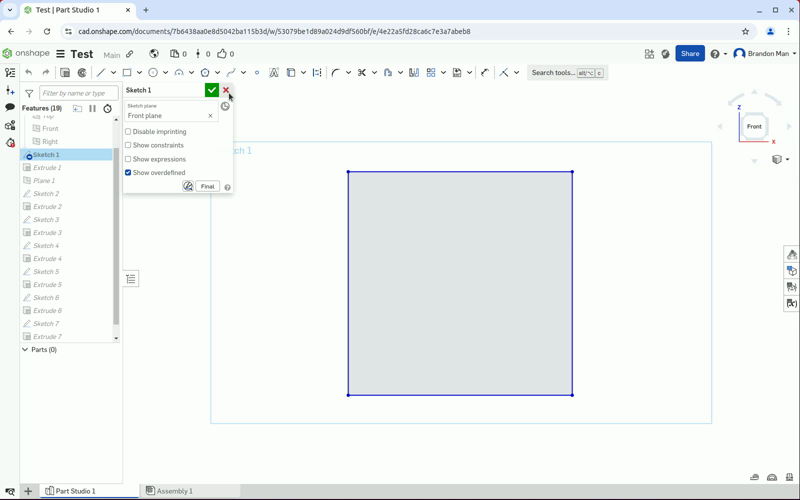
key(shift+s)
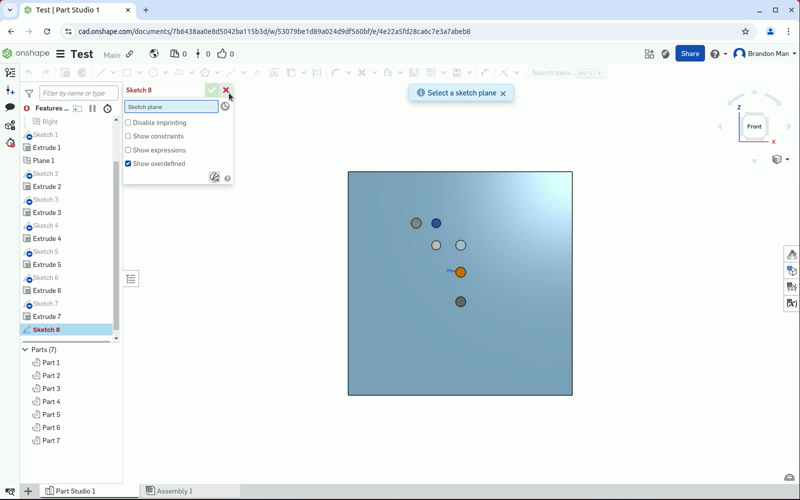
mouse_move(69, 163)
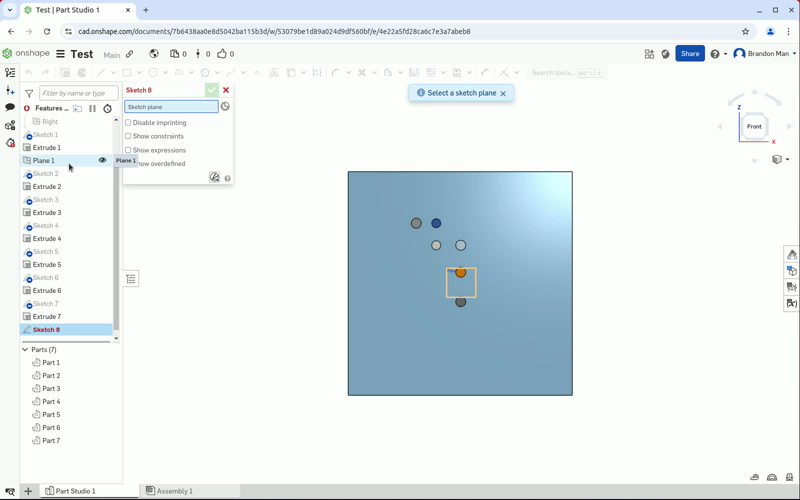
click(69, 163)
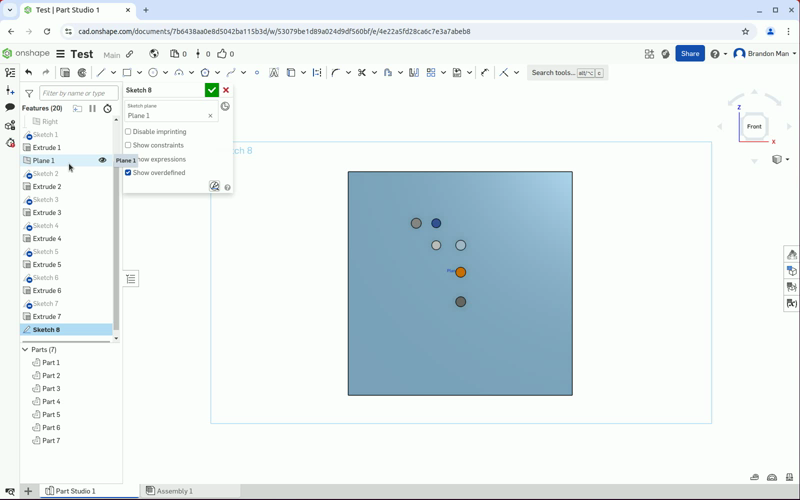
mouse_move(73, 352)
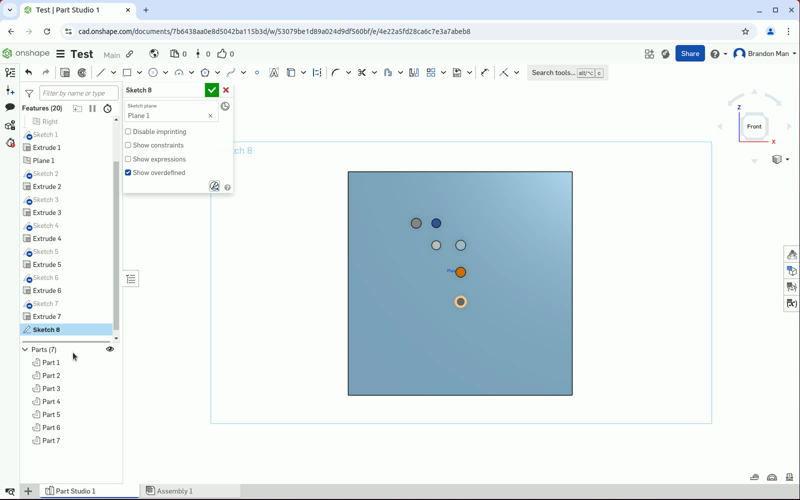
key(y)
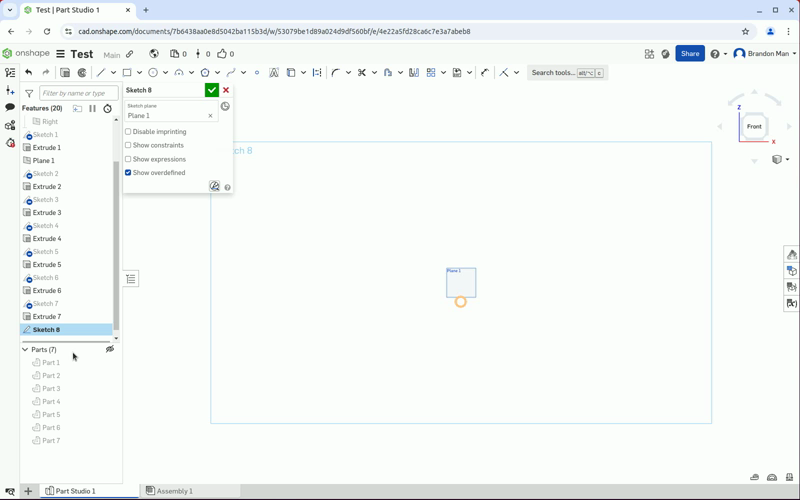
key(c)
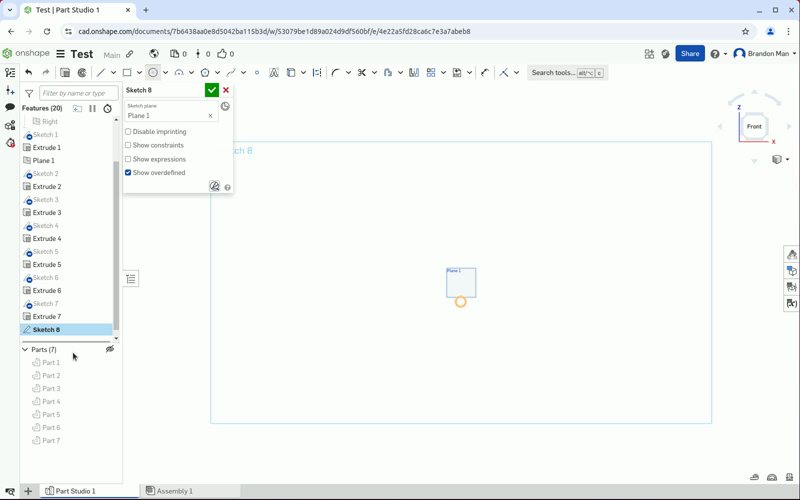
key_down(shift)
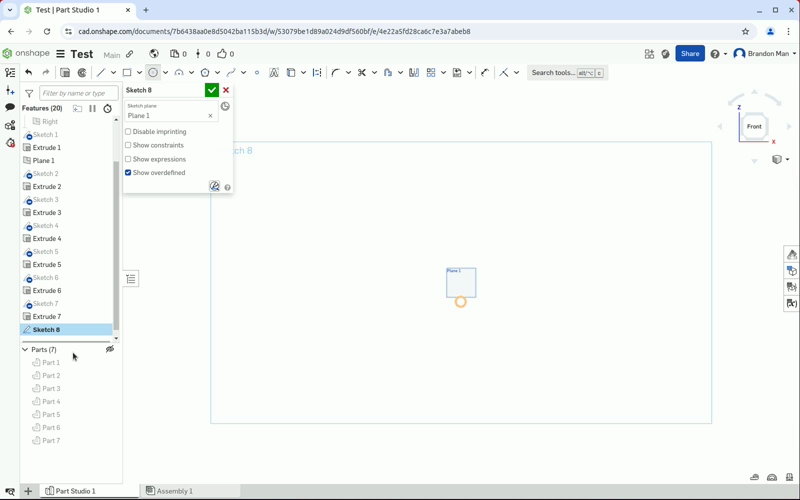
mouse_move(460, 333)
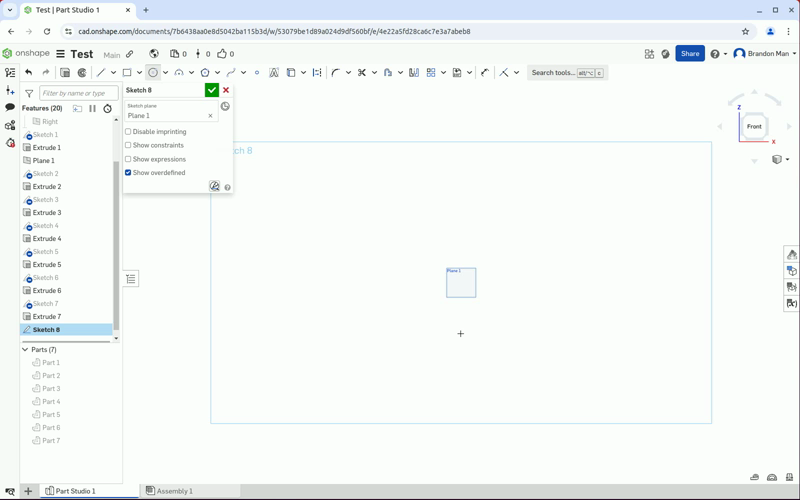
click(460, 333)
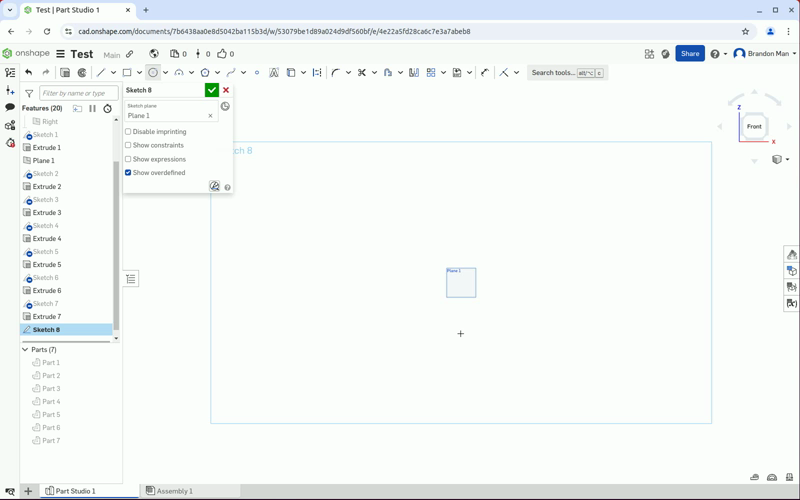
key_up(shift)
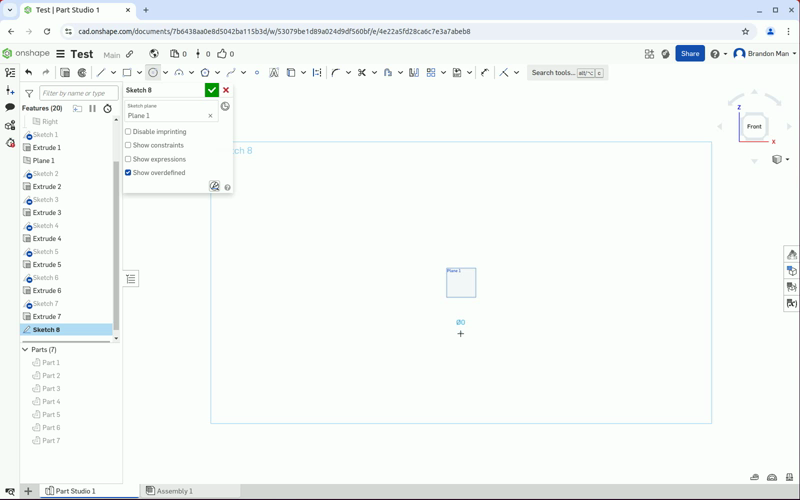
mouse_move(465, 333)
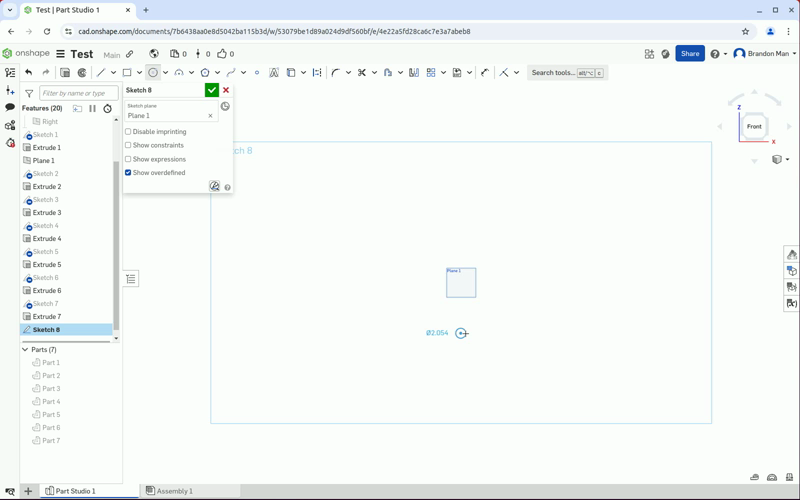
click(465, 333)
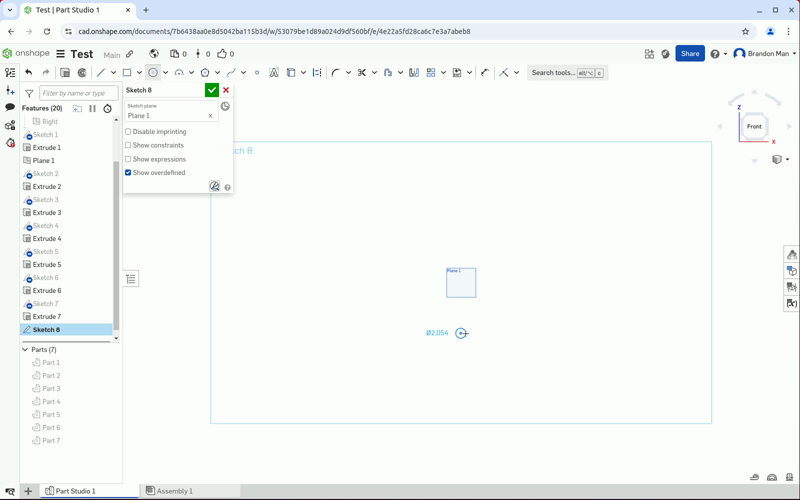
key(esc)
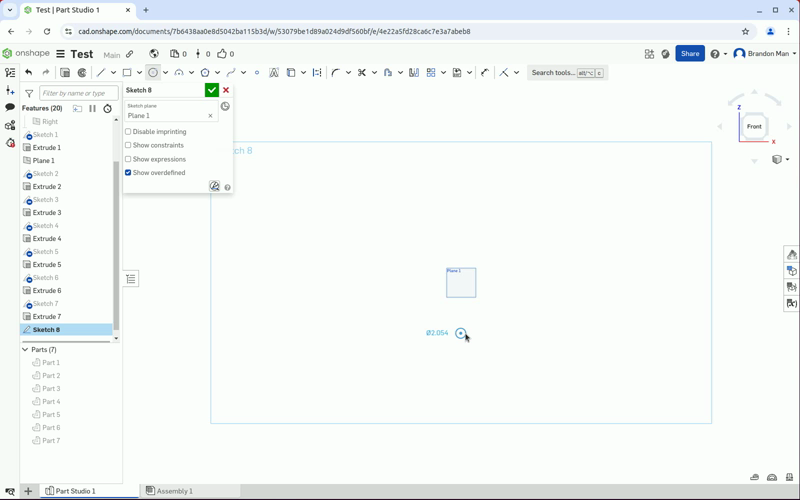
mouse_move(460, 329)
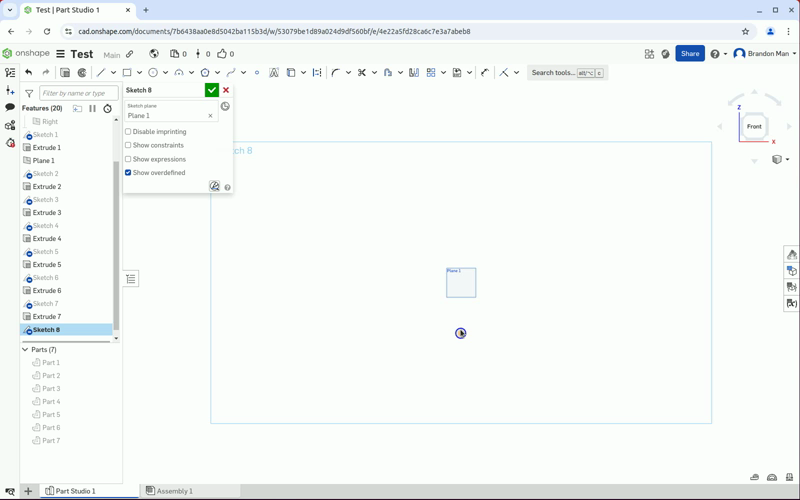
scroll(6)
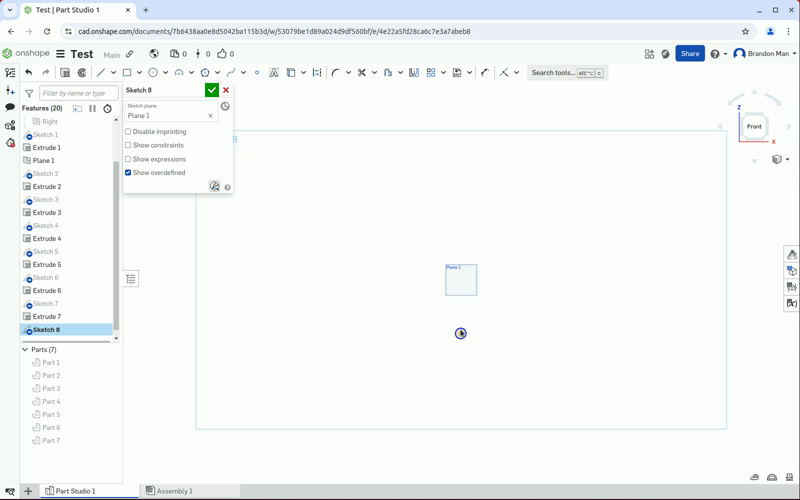
scroll(6)
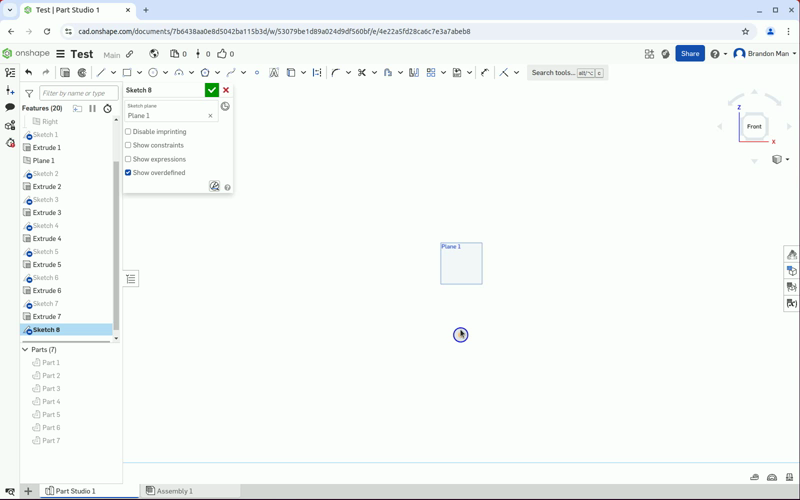
scroll(6)
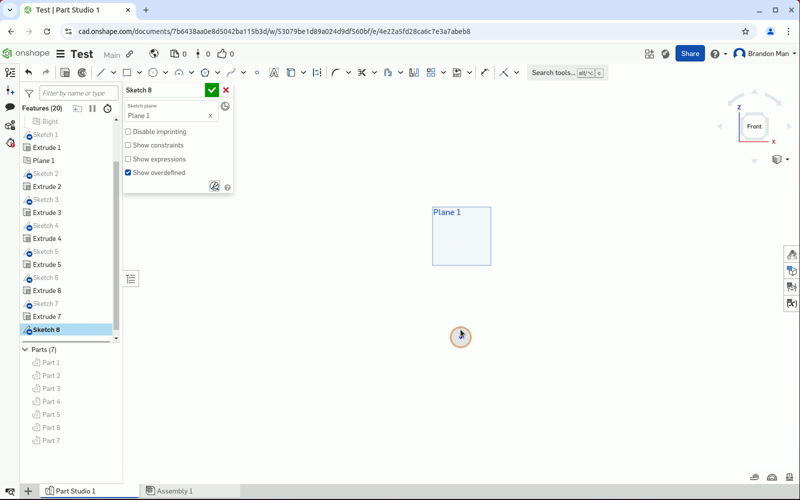
scroll(6)
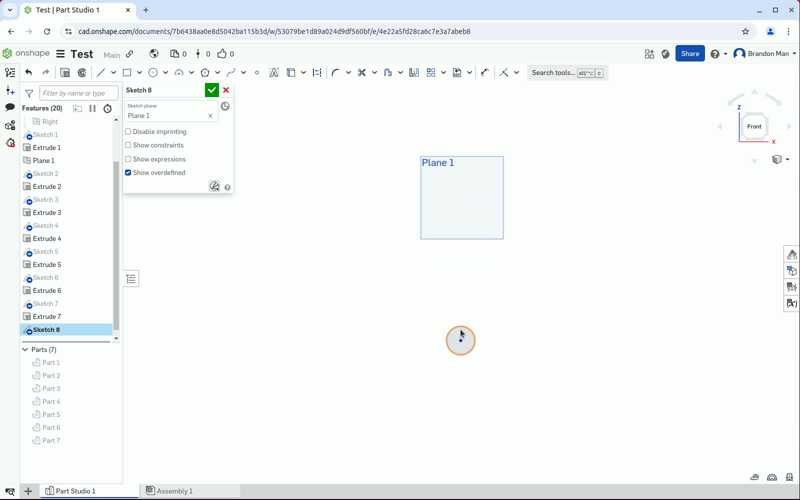
scroll(6)
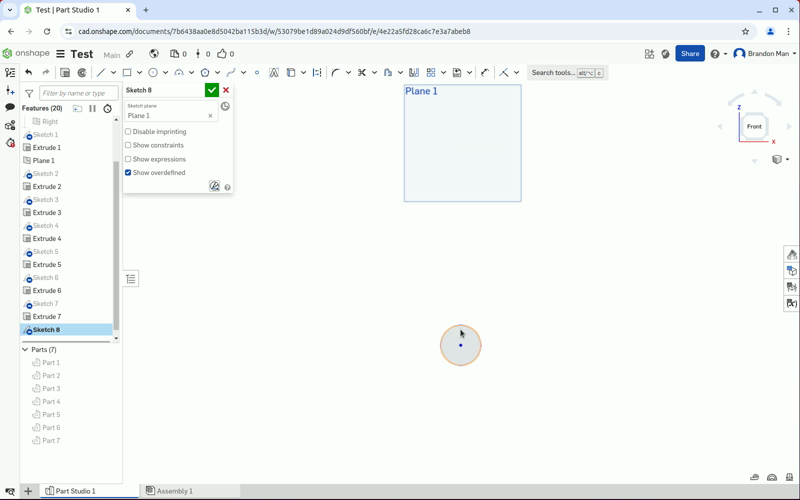
scroll(6)
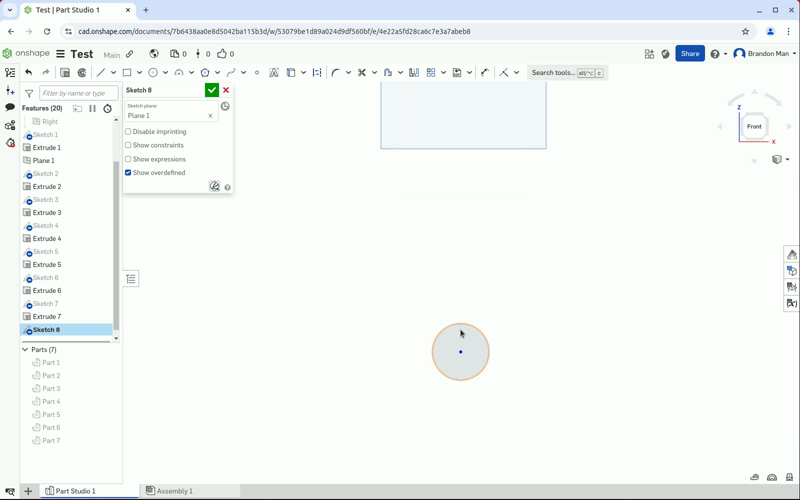
scroll(6)
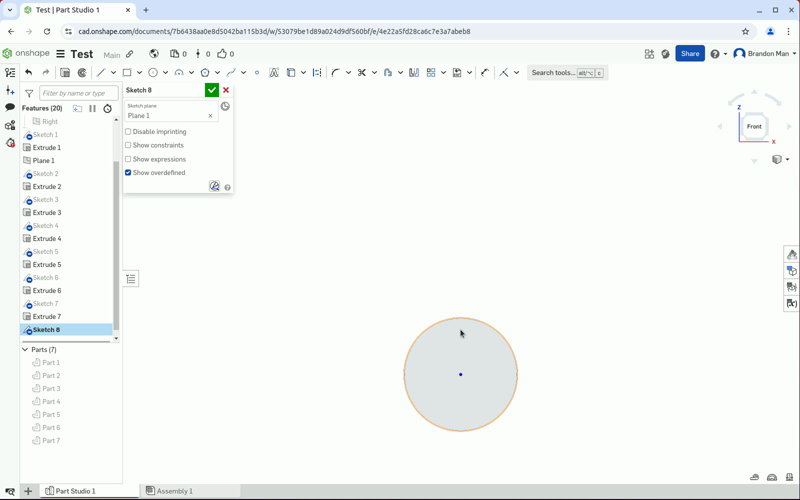
click(460, 329)
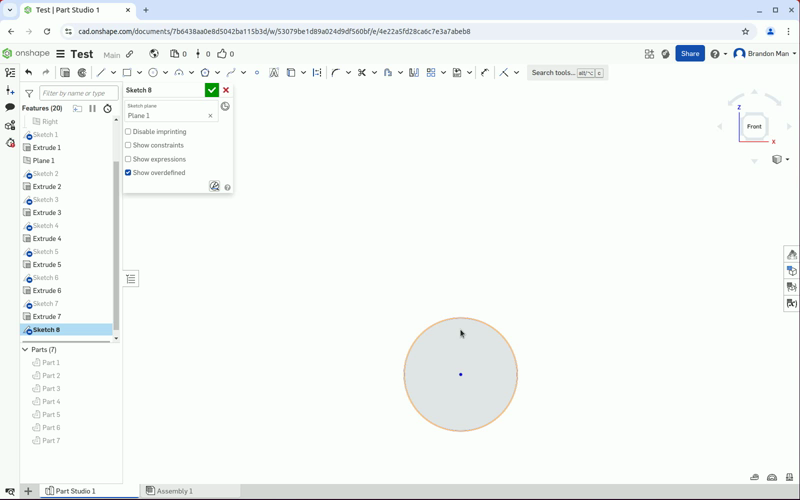
scroll(-6)
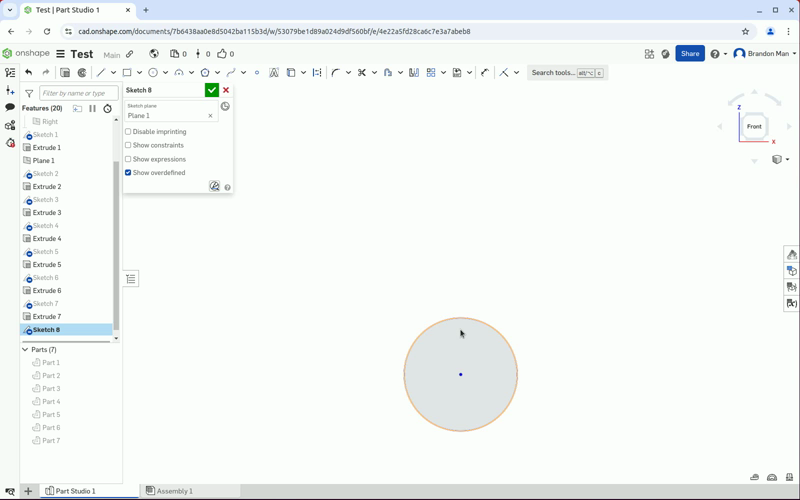
scroll(-6)
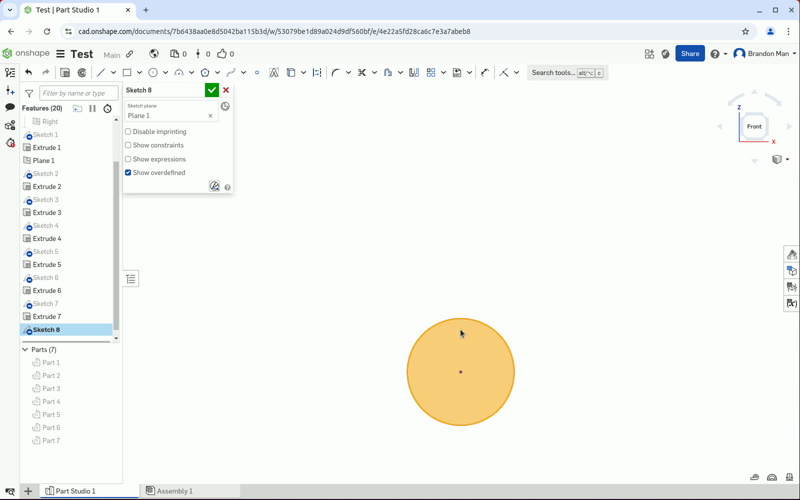
scroll(-6)
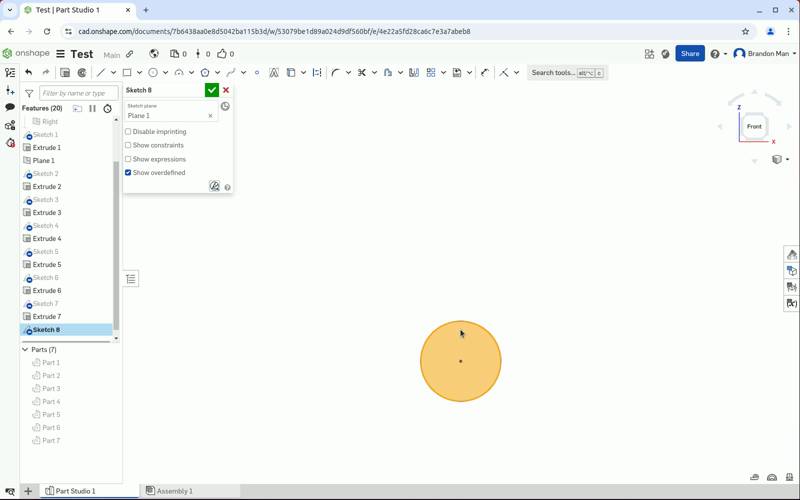
scroll(-6)
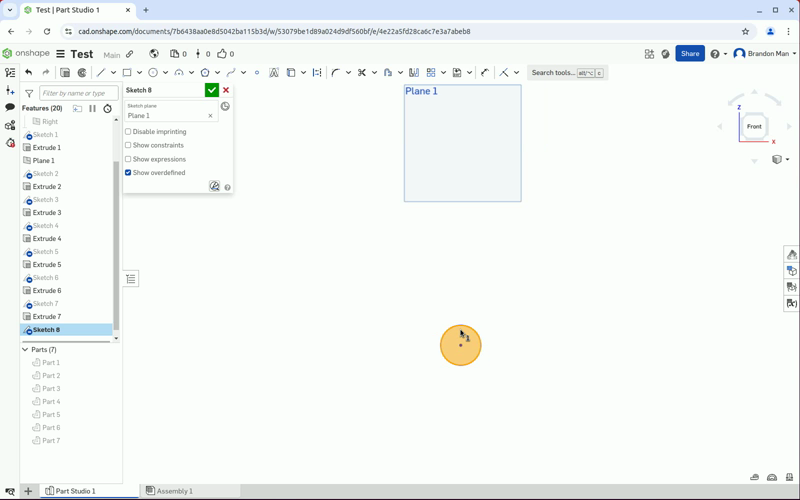
scroll(-6)
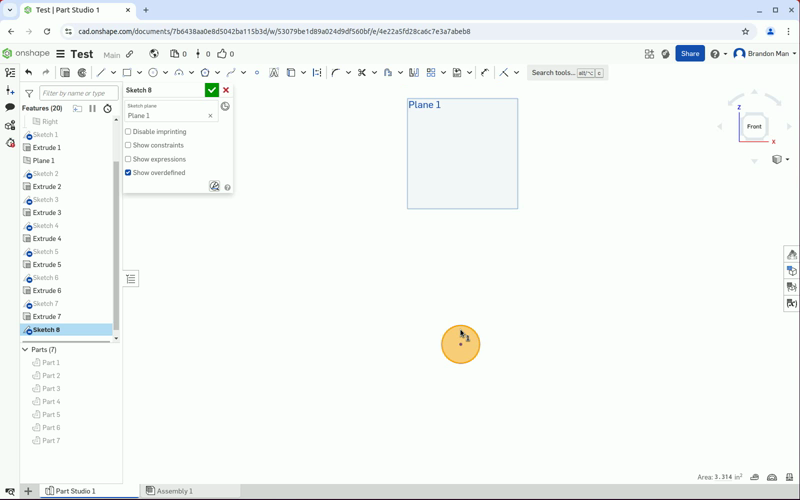
scroll(-6)
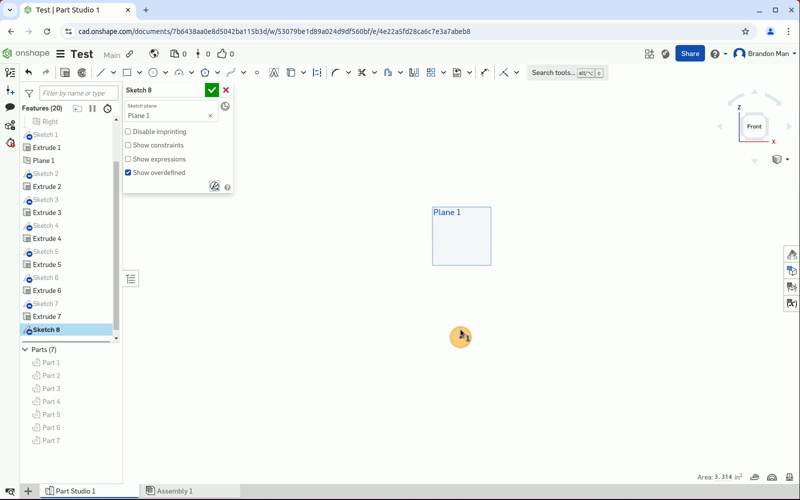
scroll(-6)
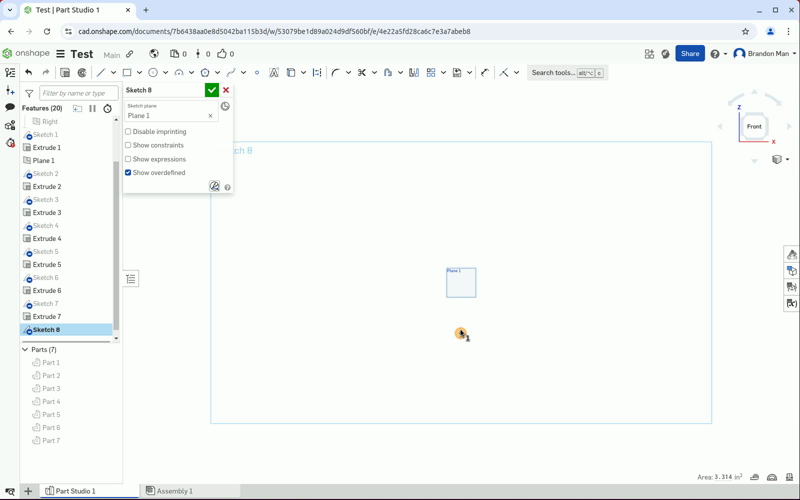
mouse_move(73, 352)
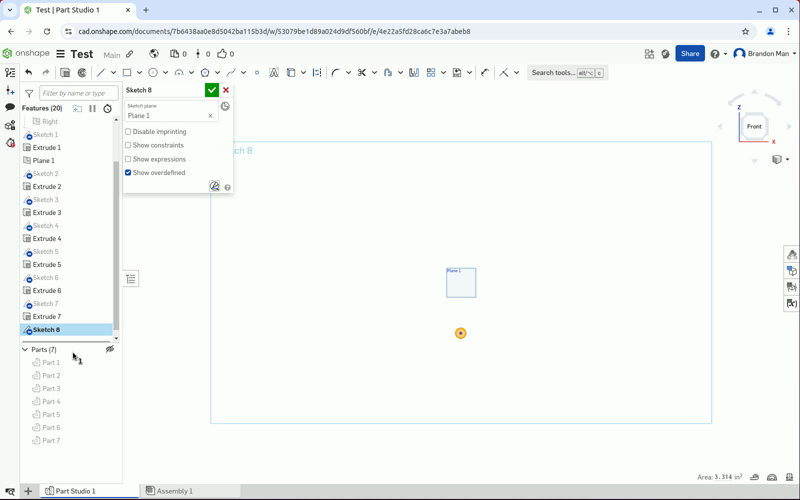
key(shift+y)
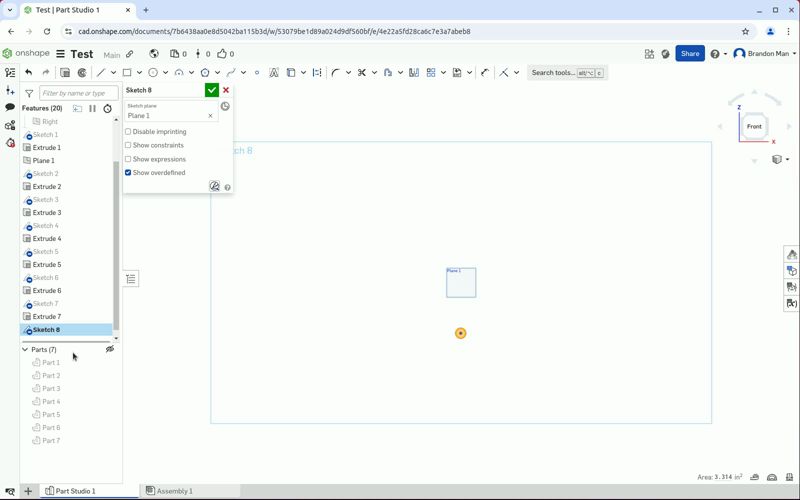
key(shift+e)
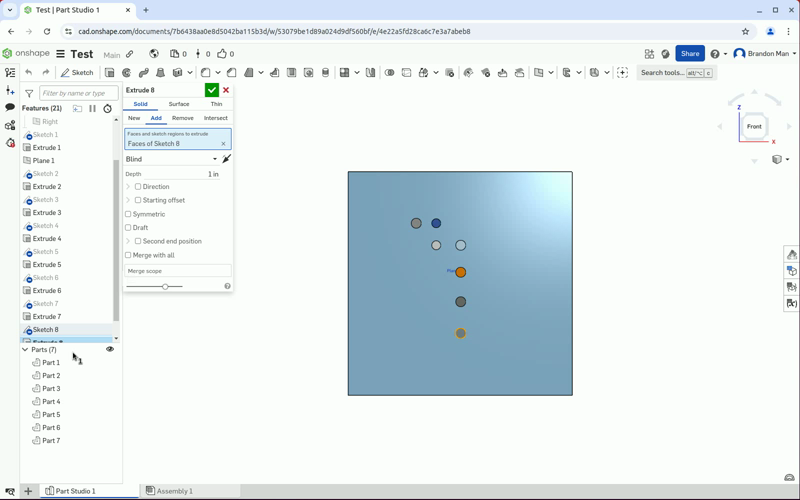
mouse_move(143, 106)
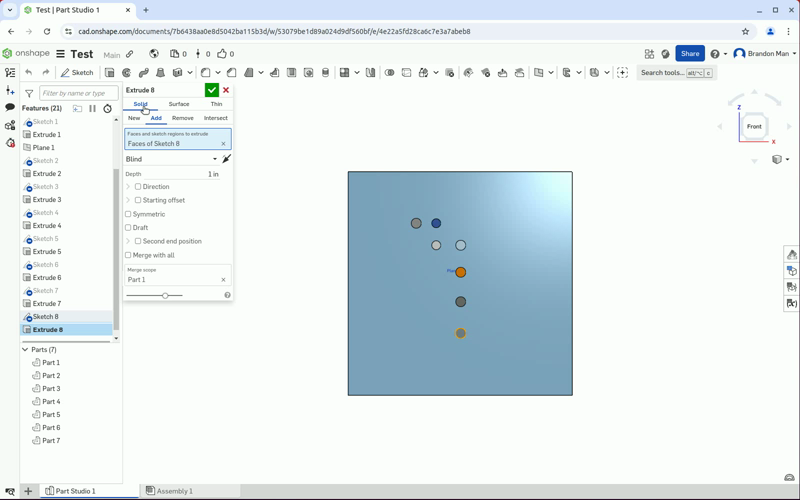
click(143, 106)
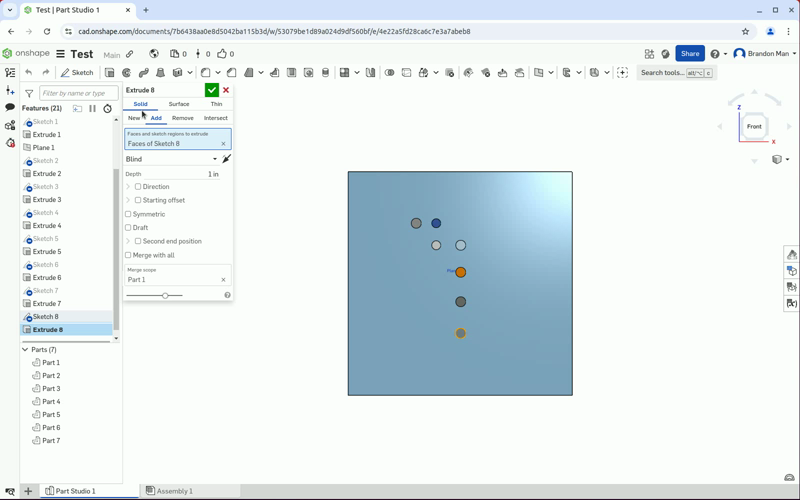
mouse_move(137, 120)
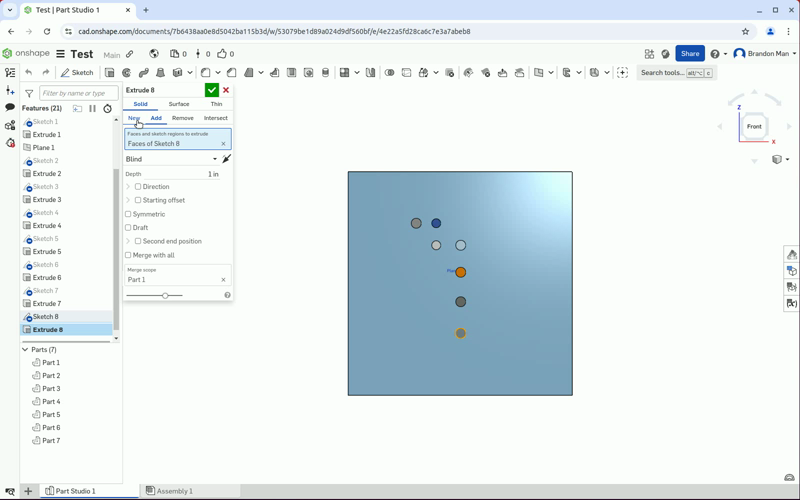
click(137, 120)
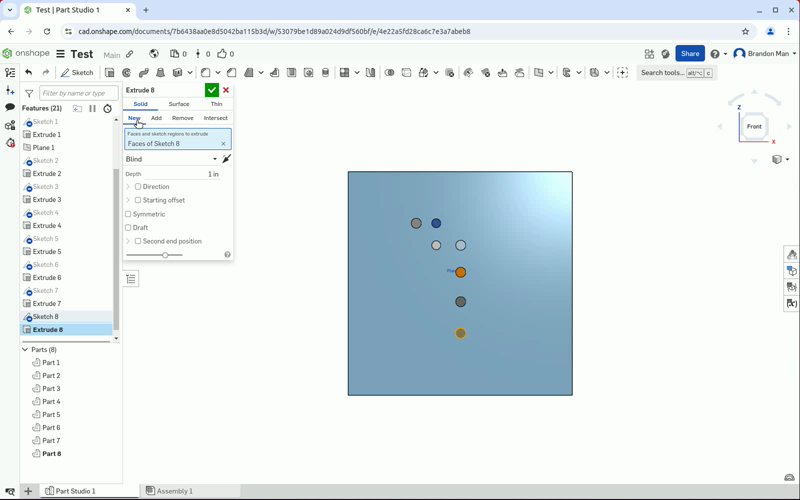
key(tab, 4)
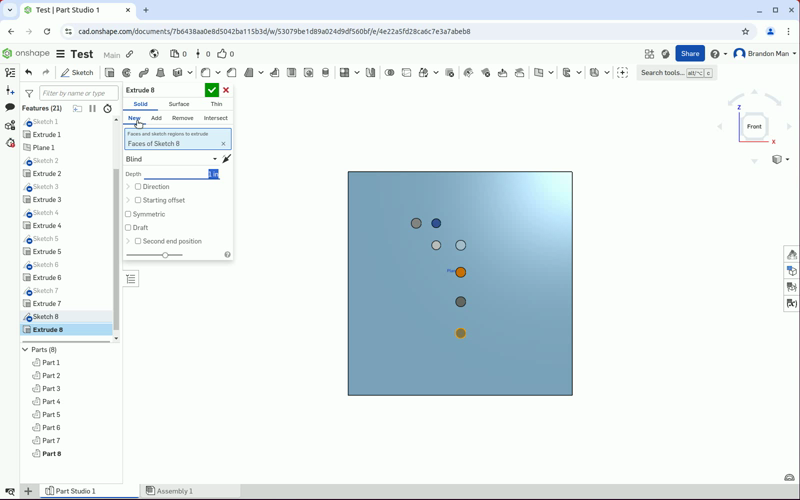
text(6.981)
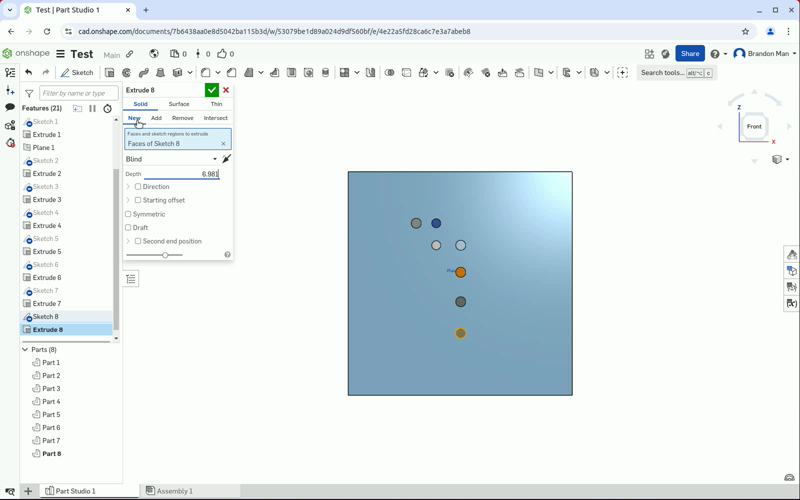
key(enter)
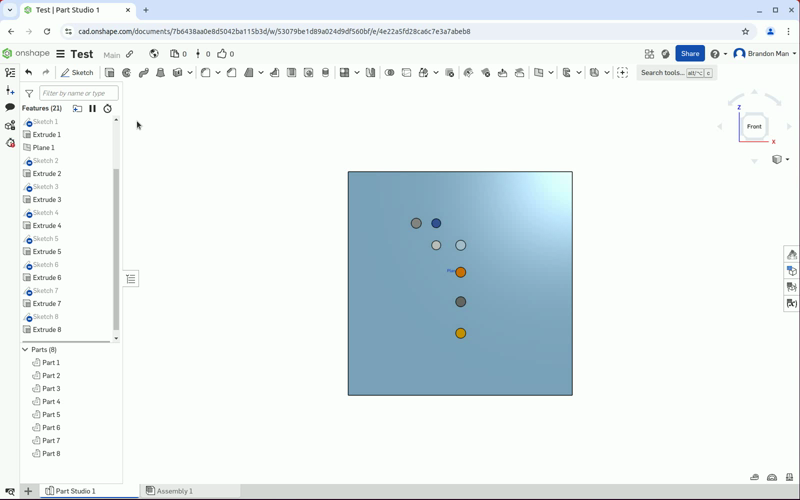
key(shift+h)
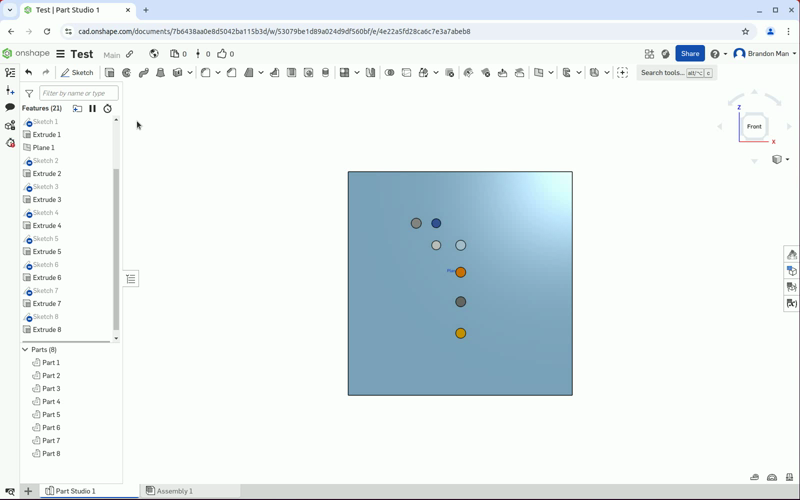
key(shift+h)
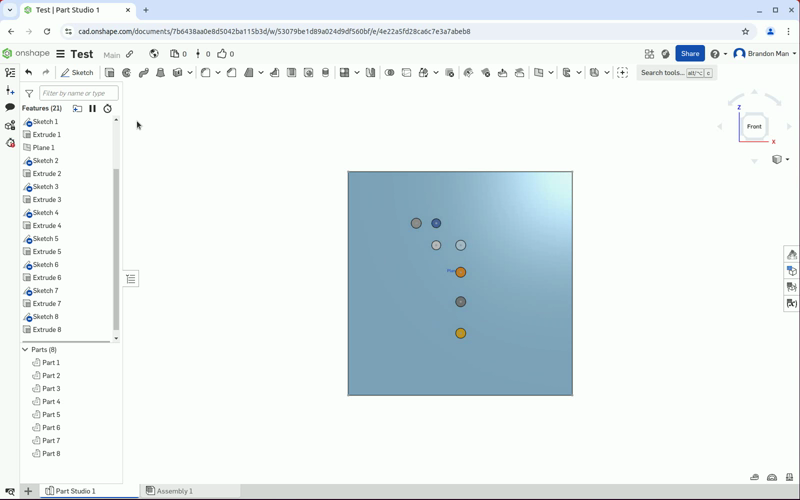
key(shift+7)
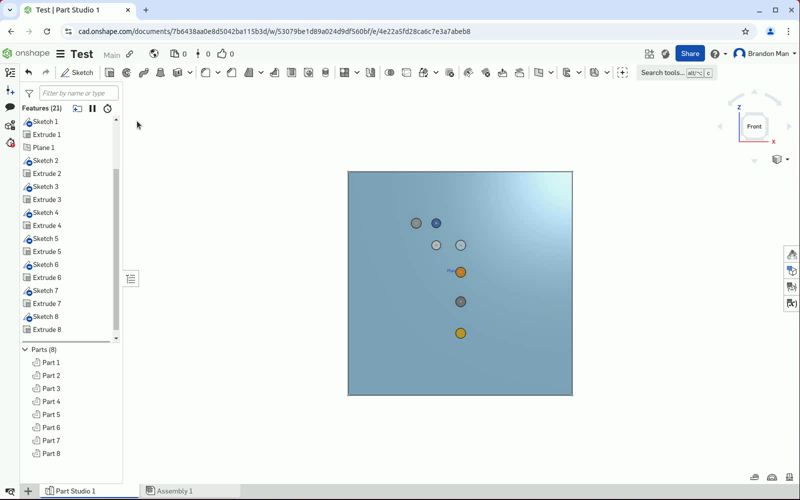
key(left, 2)
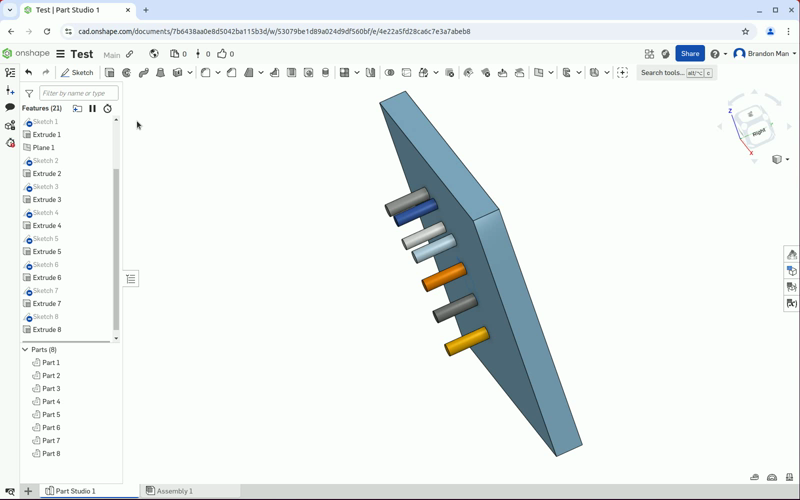
key(down, 2)
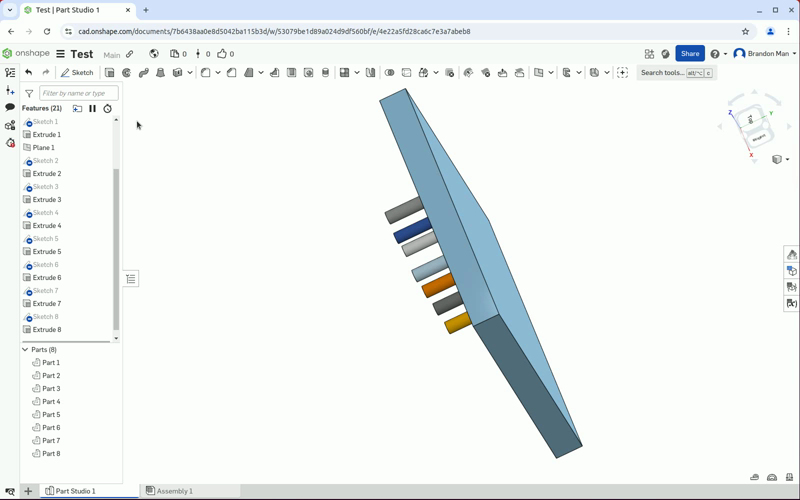
key(up, 2)
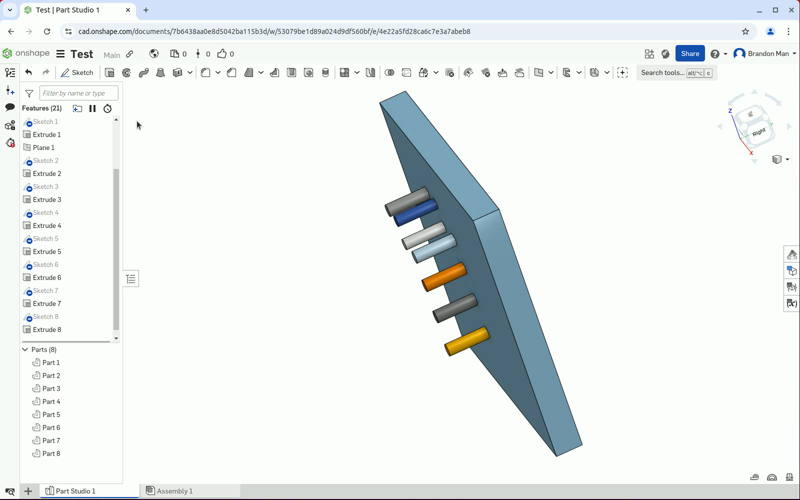
key(right, 2)
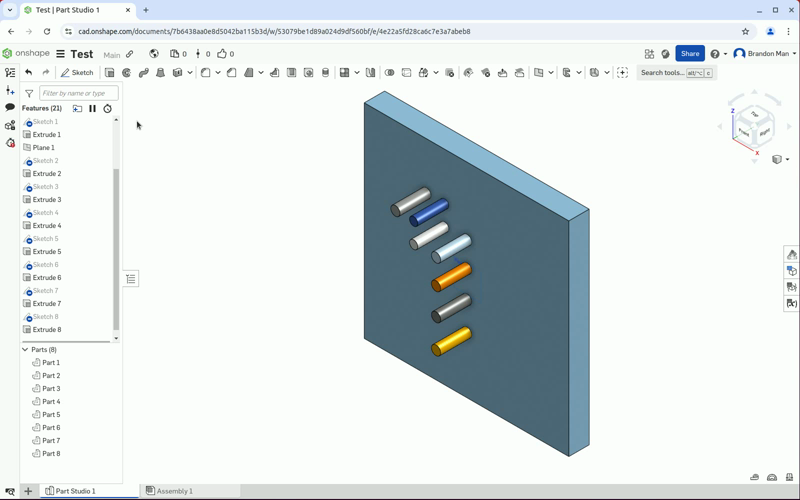
mouse_move(69, 124)
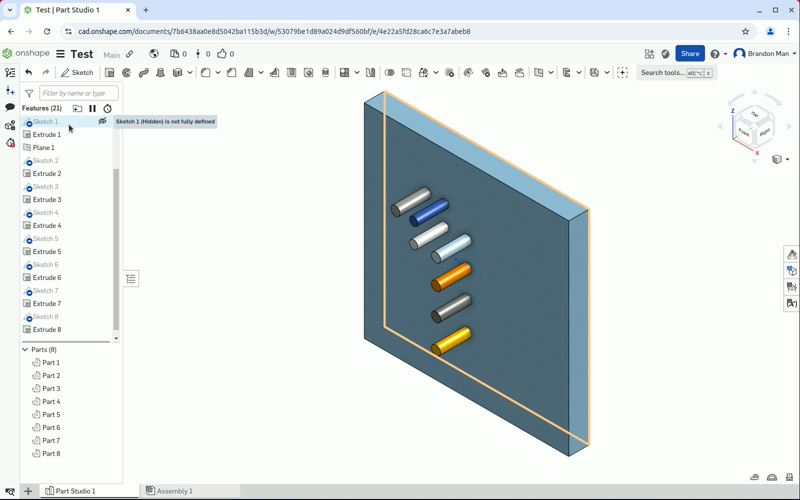
click(69, 124)